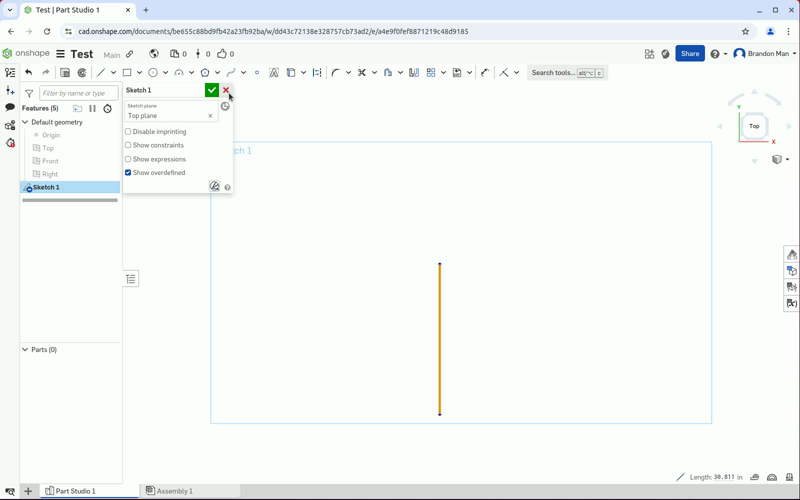
key(shift+h)
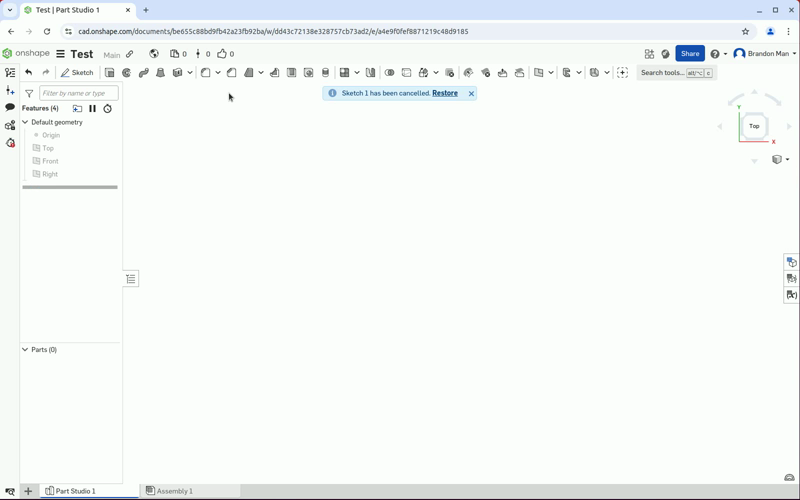
mouse_move(73, 352)
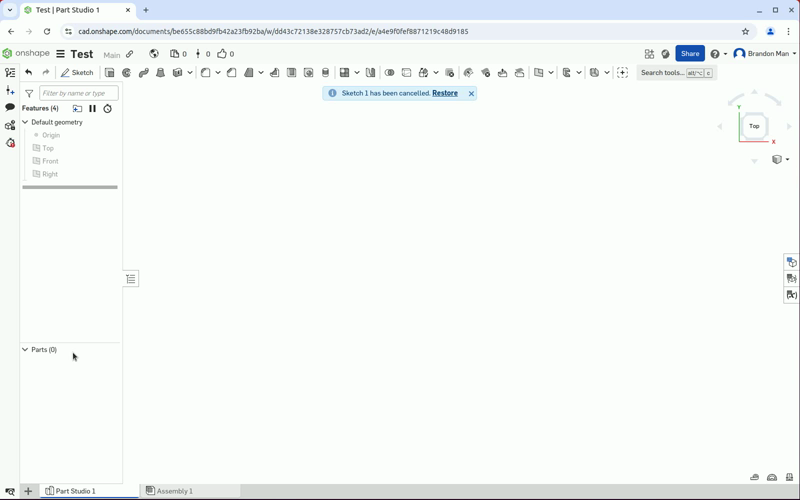
key(y)
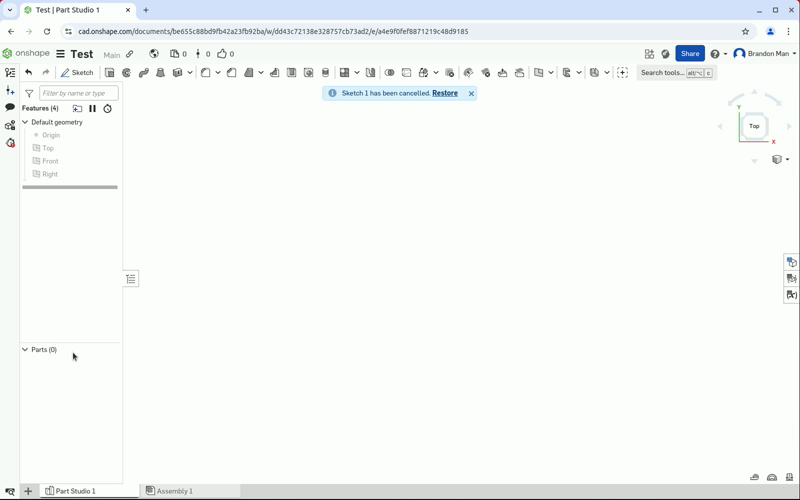
key(shift+p)
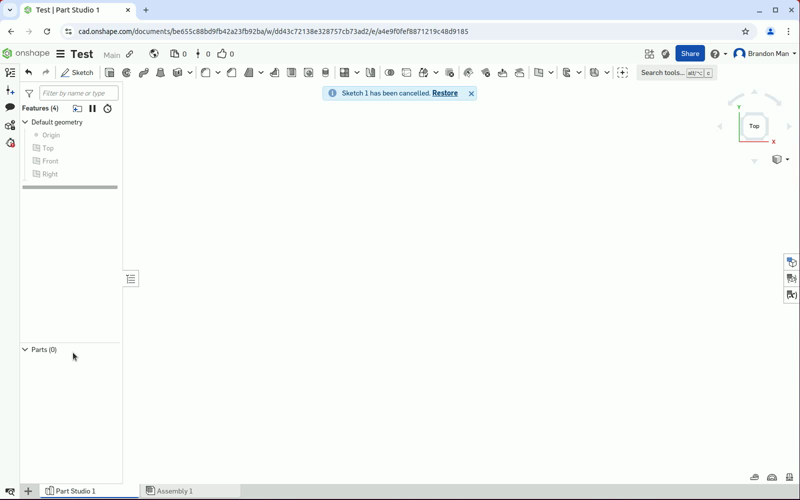
key(space)
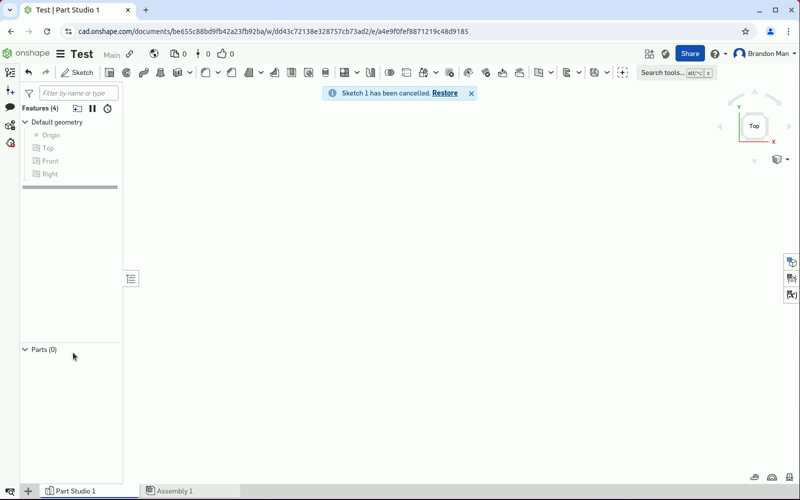
key_down(shift)
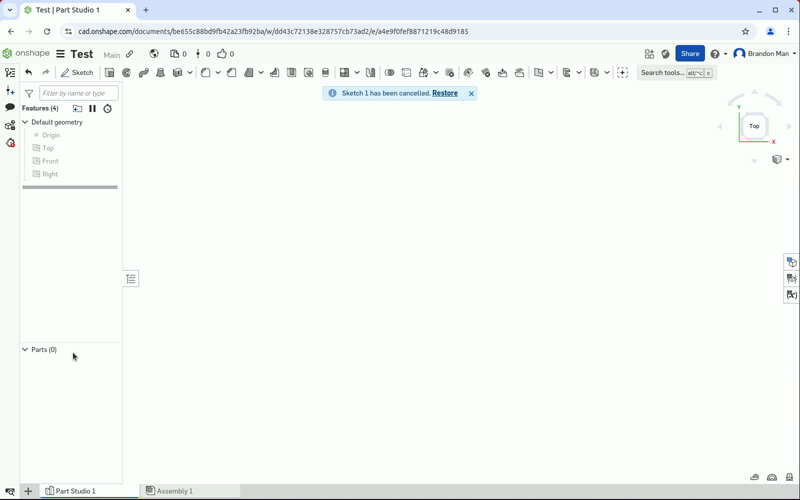
key(up)
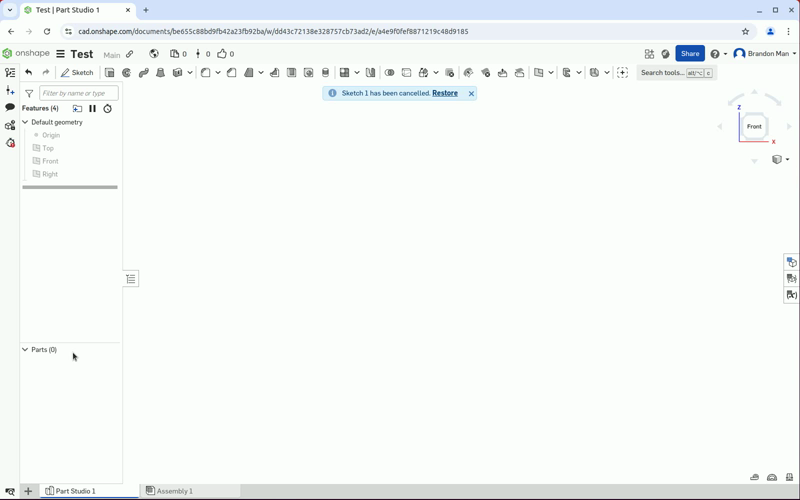
key_up(shift)
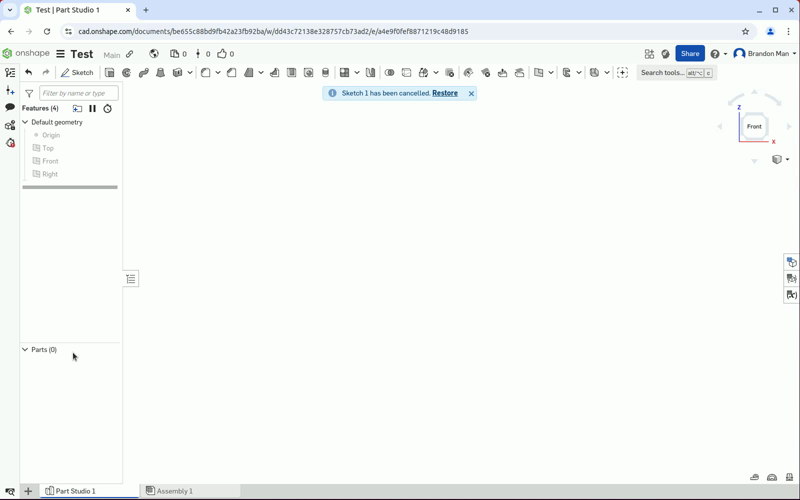
mouse_move(73, 352)
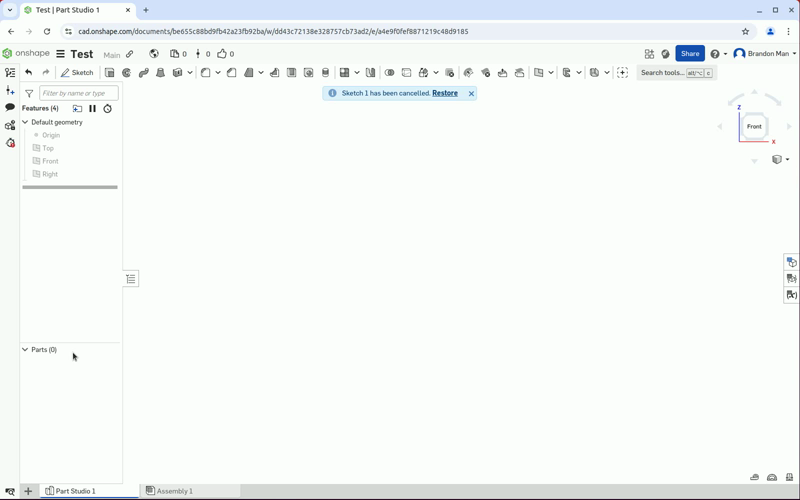
key(shift+y)
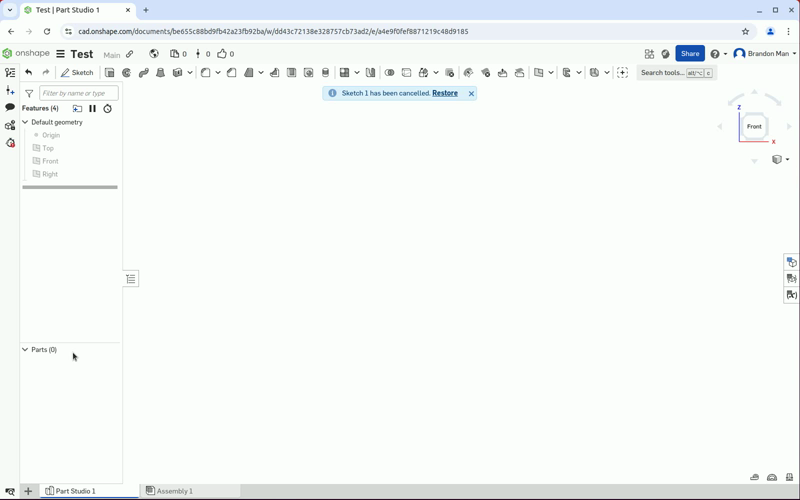
key(shift+s)
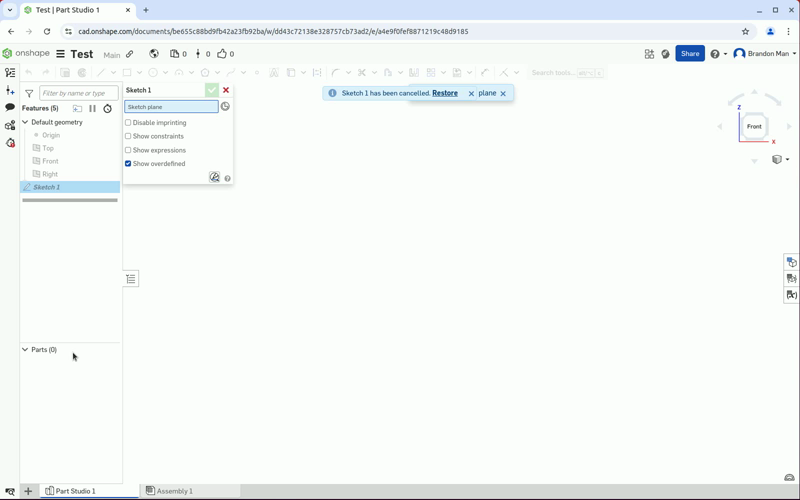
mouse_move(73, 163)
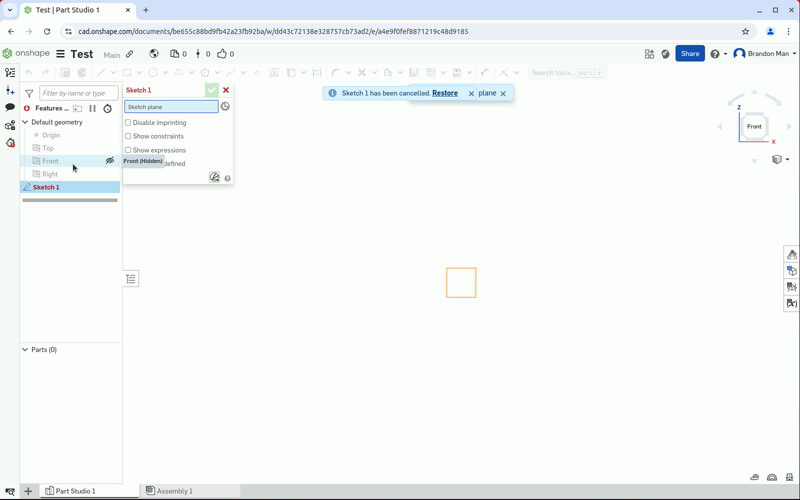
click(73, 163)
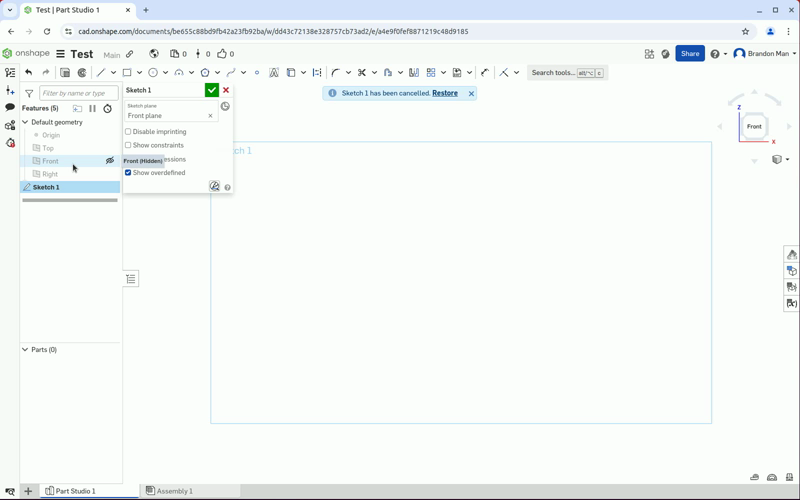
mouse_move(73, 352)
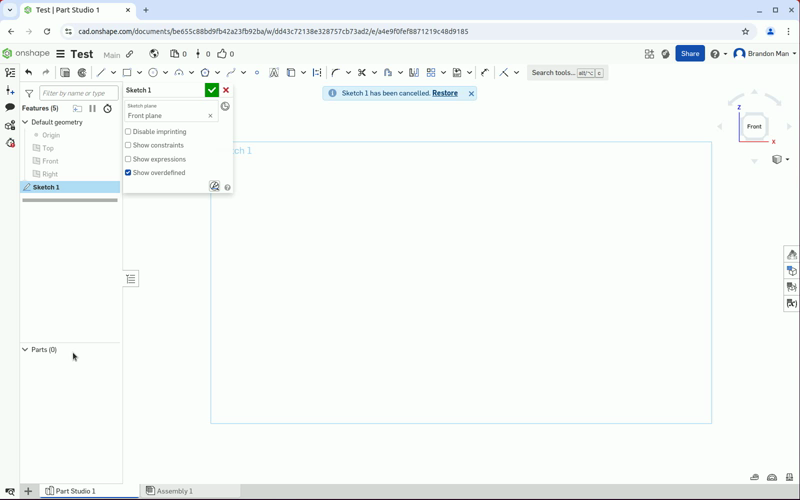
key(y)
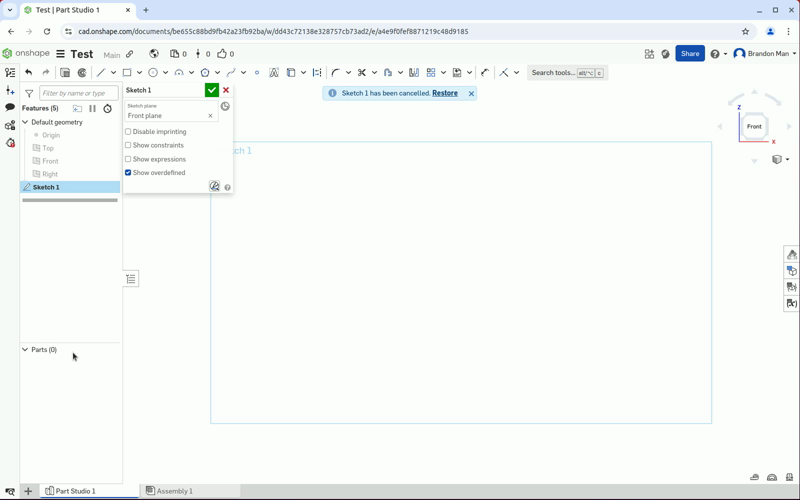
key(l)
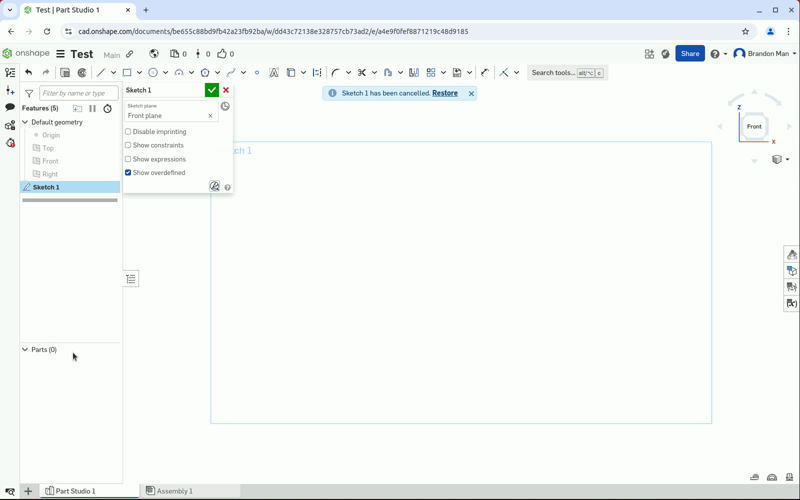
key_down(shift)
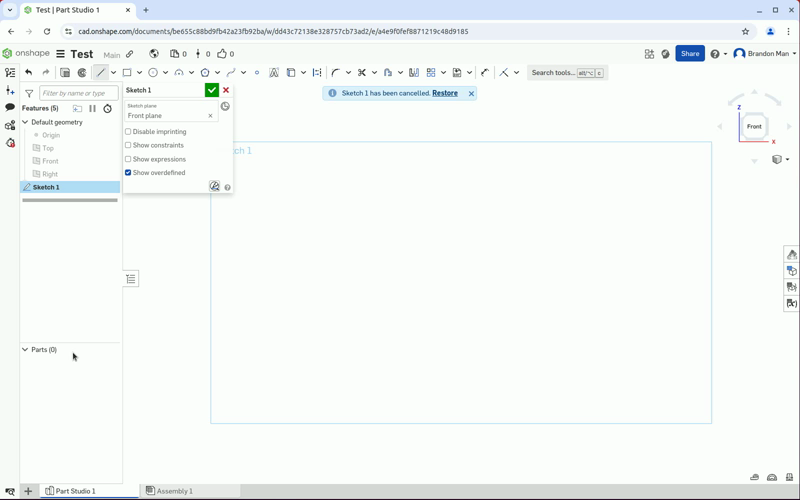
mouse_move(404, 341)
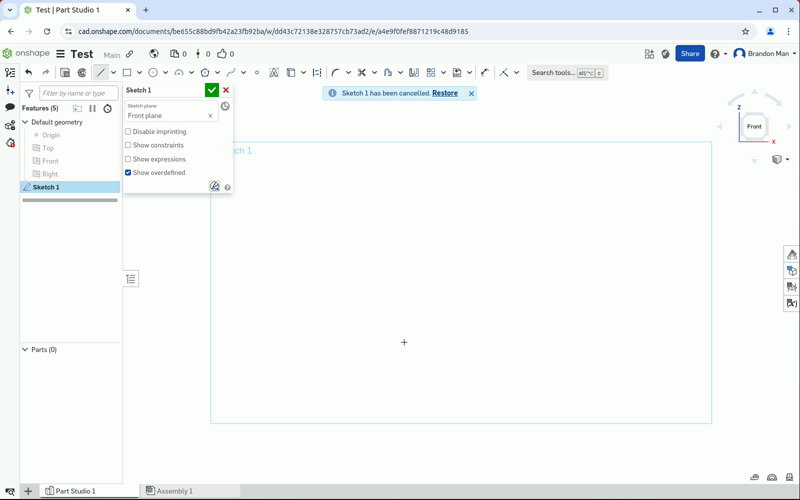
click(404, 341)
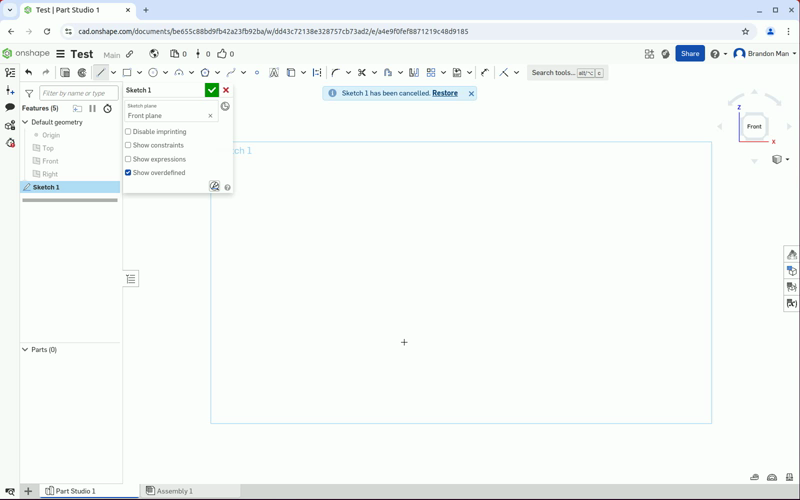
key_up(shift)
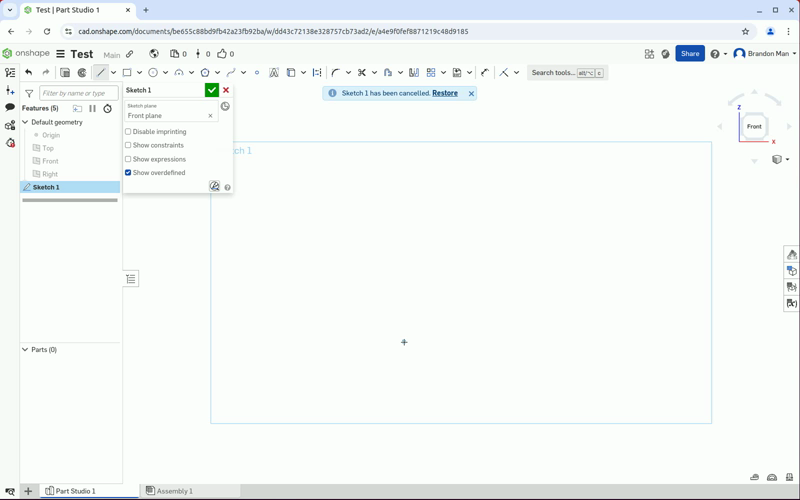
key_down(shift)
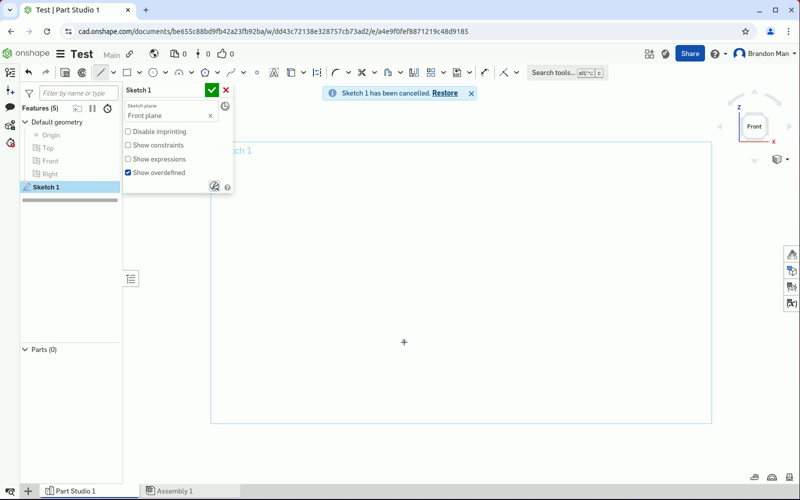
mouse_move(516, 341)
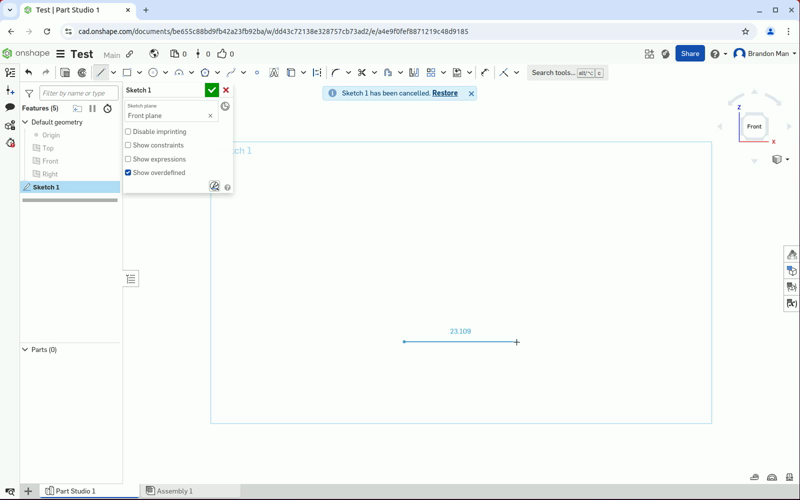
click(516, 341)
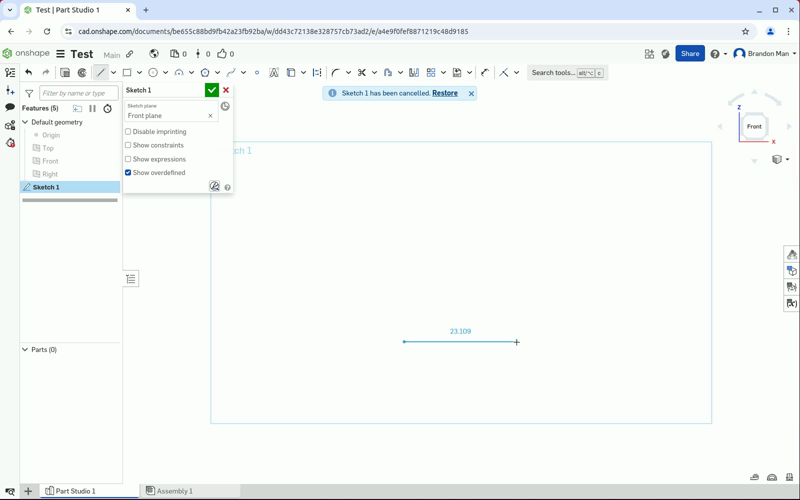
key_up(shift)
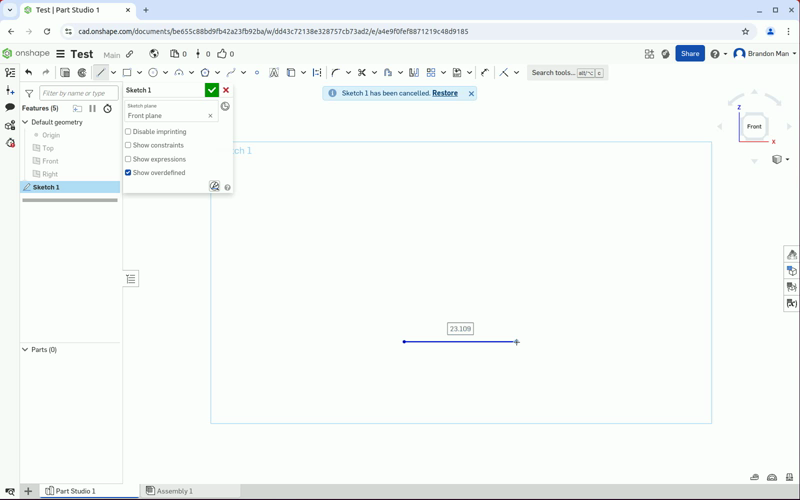
key_down(shift)
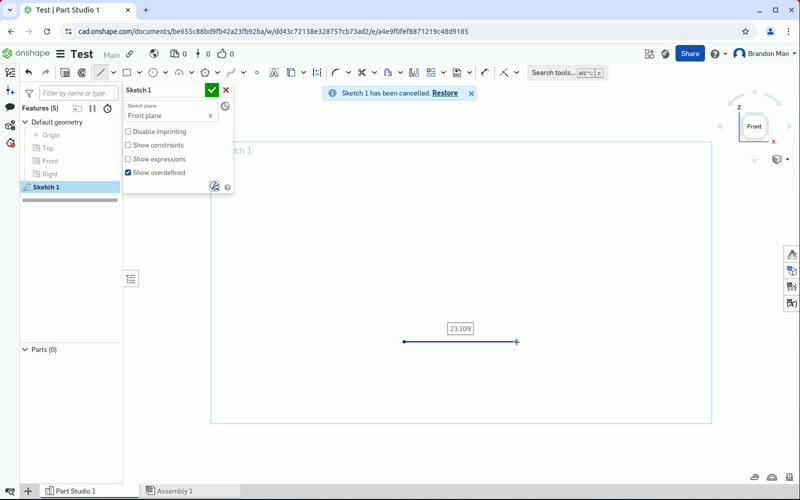
mouse_move(546, 341)
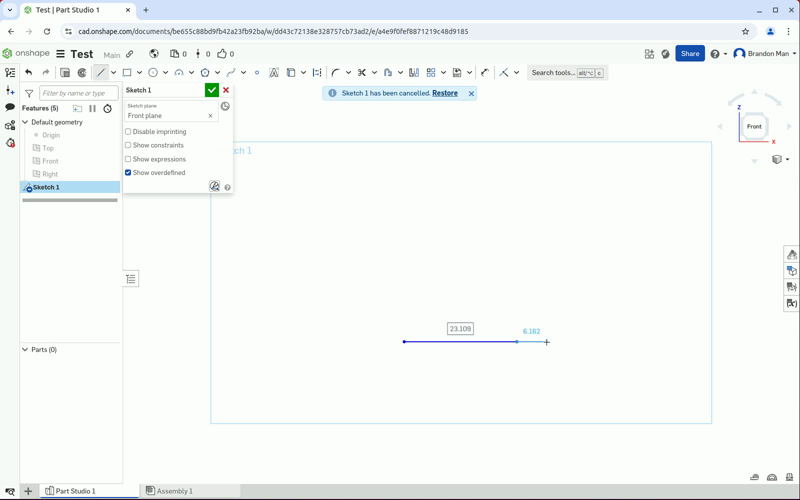
mouse_move(516, 283)
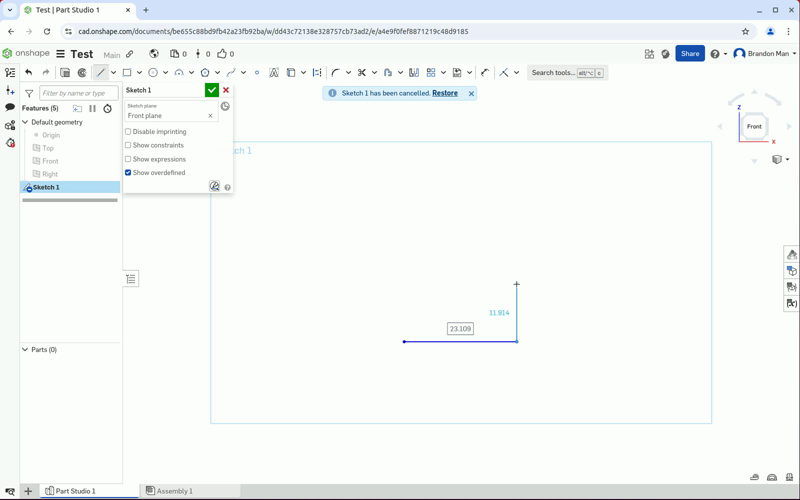
click(516, 283)
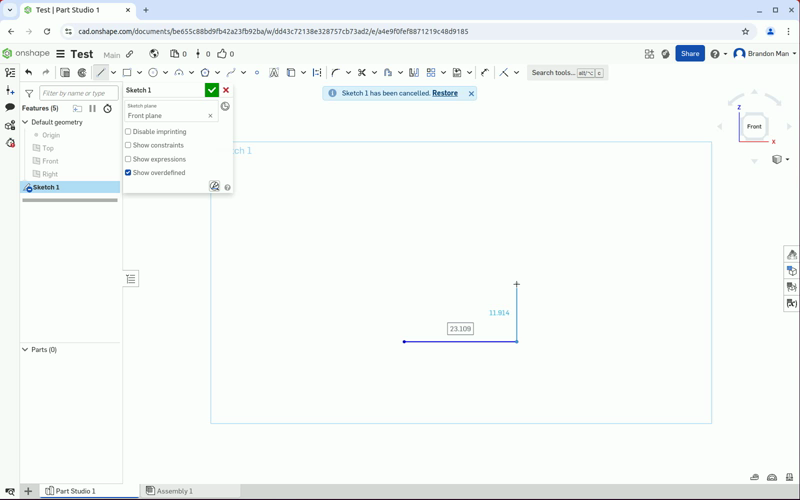
key_up(shift)
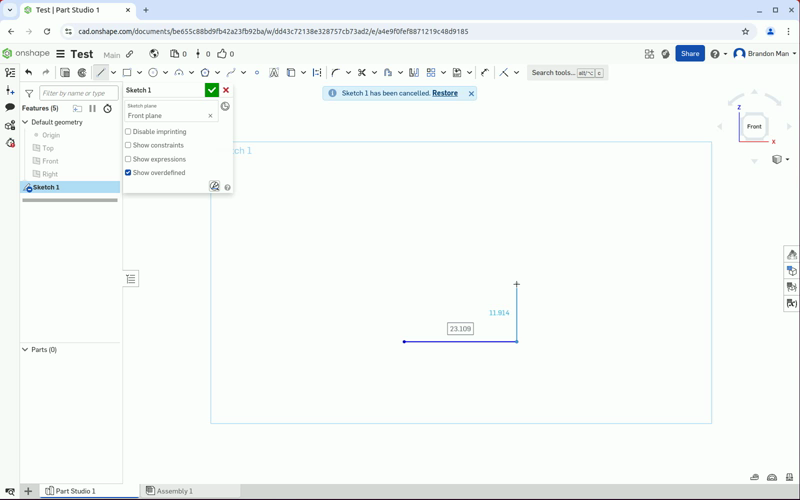
key_down(shift)
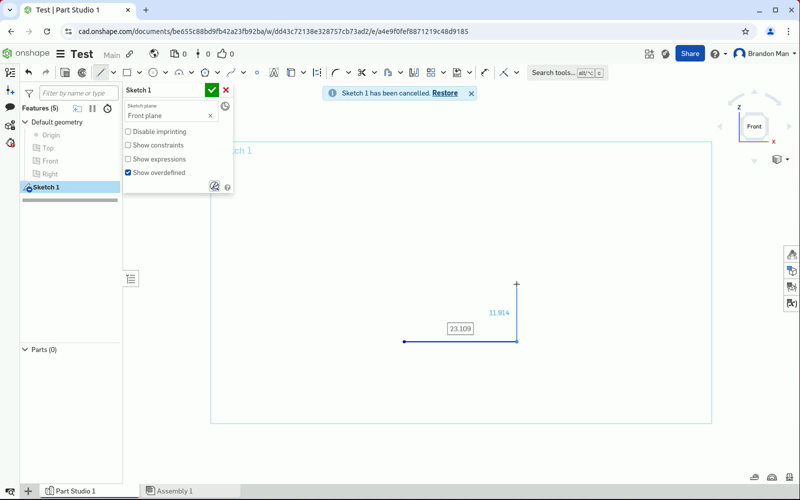
mouse_move(404, 283)
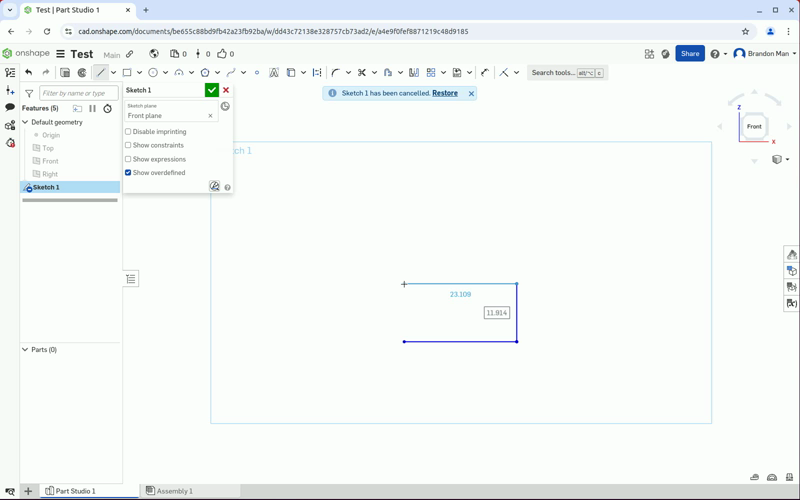
click(404, 283)
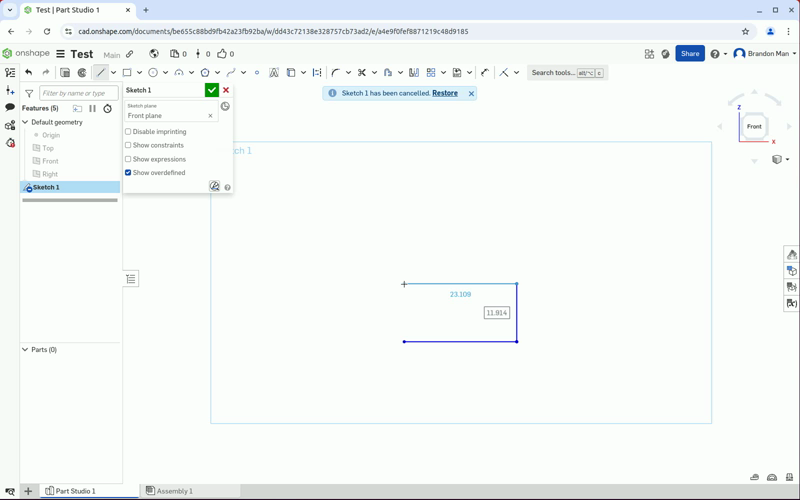
key_up(shift)
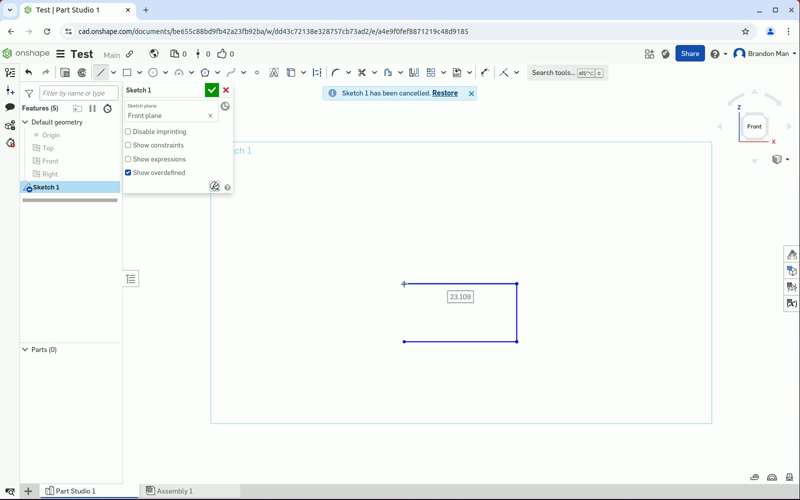
mouse_move(434, 283)
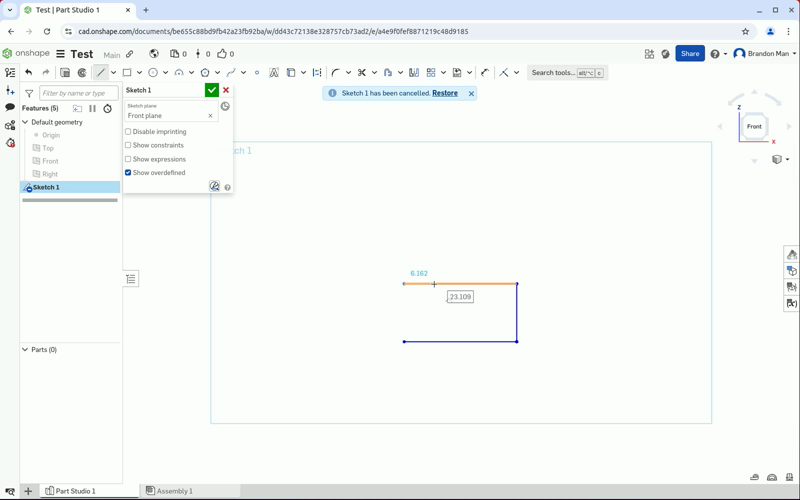
key_down(shift)
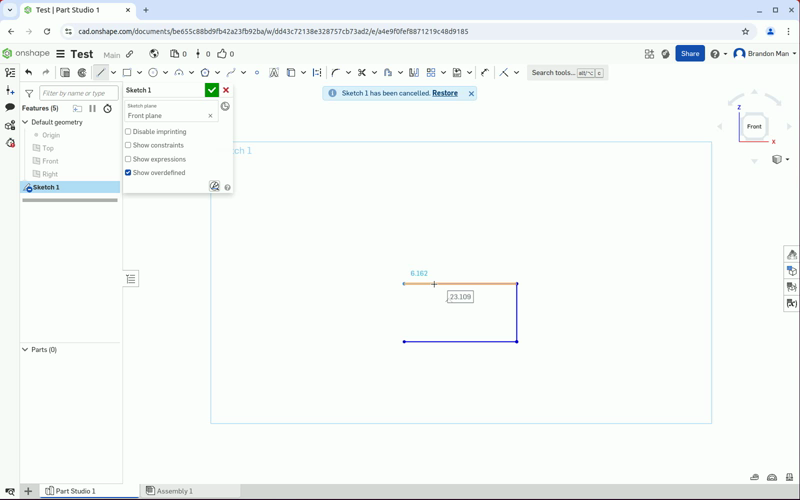
mouse_move(404, 341)
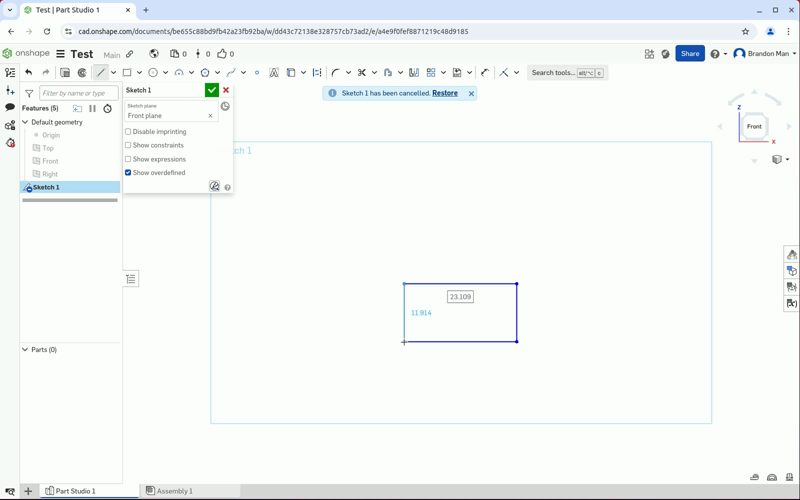
key_up(shift)
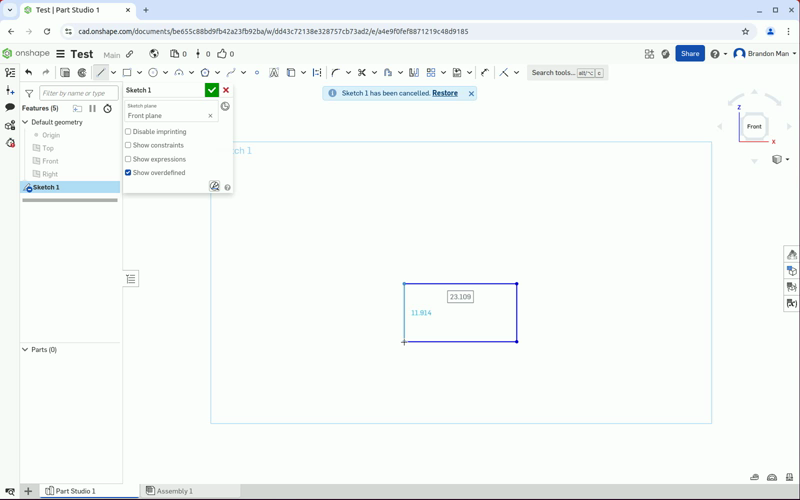
click(404, 341)
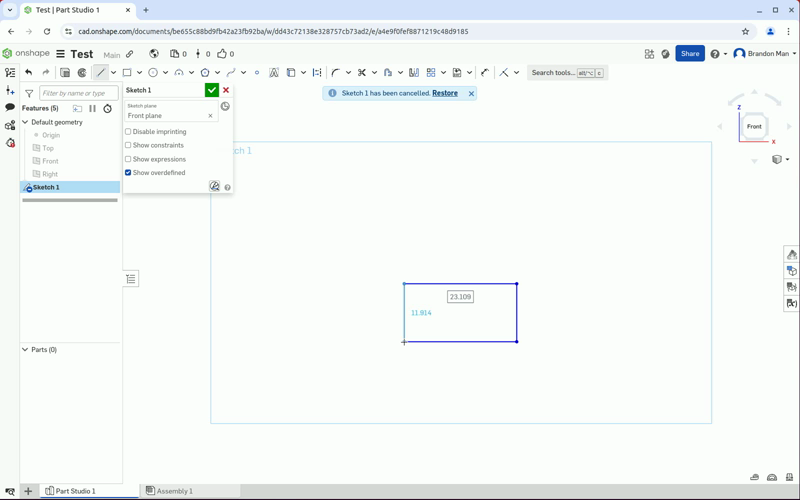
key(esc)
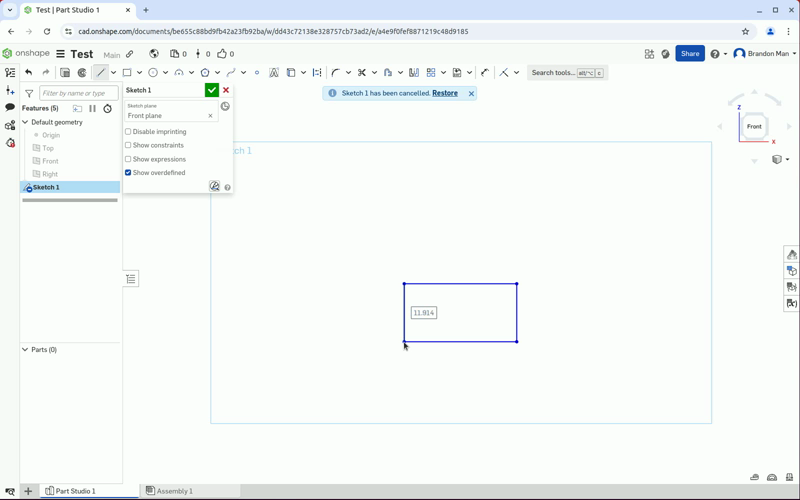
mouse_move(412, 295)
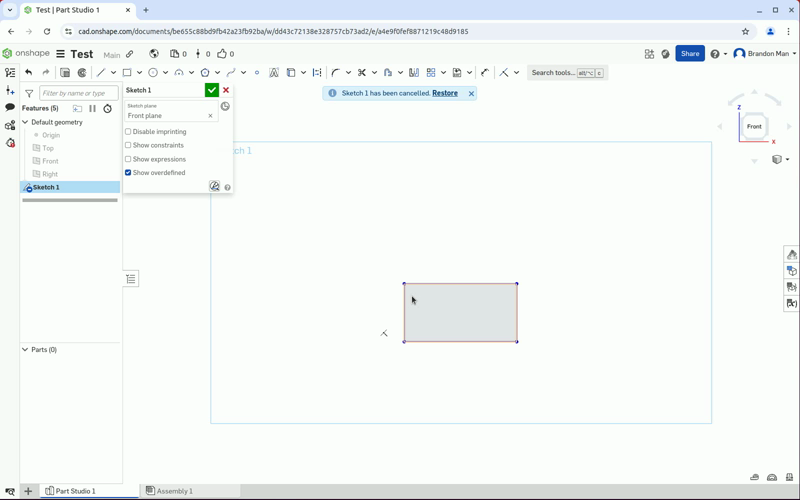
click(412, 295)
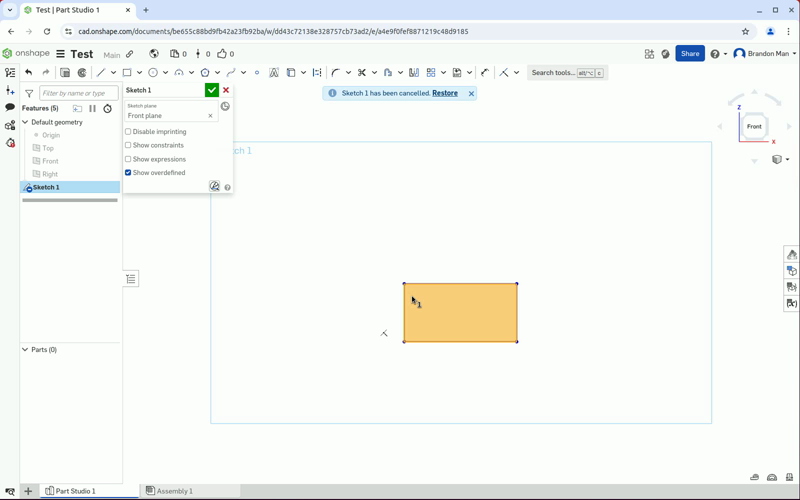
mouse_move(73, 352)
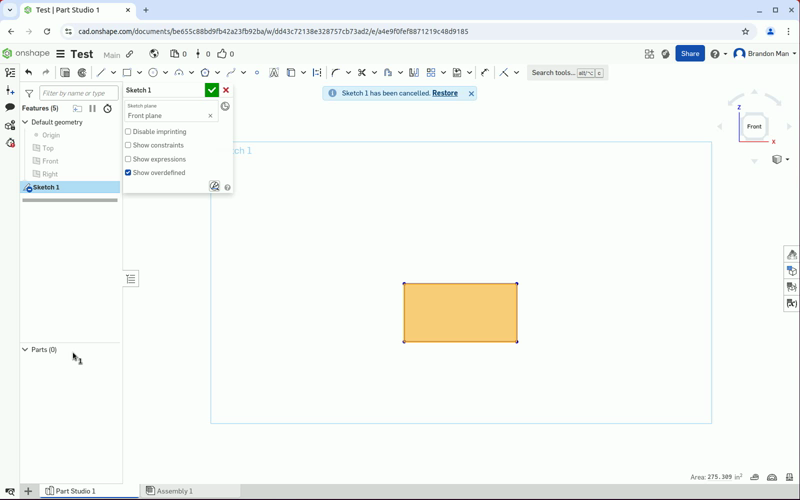
key(shift+y)
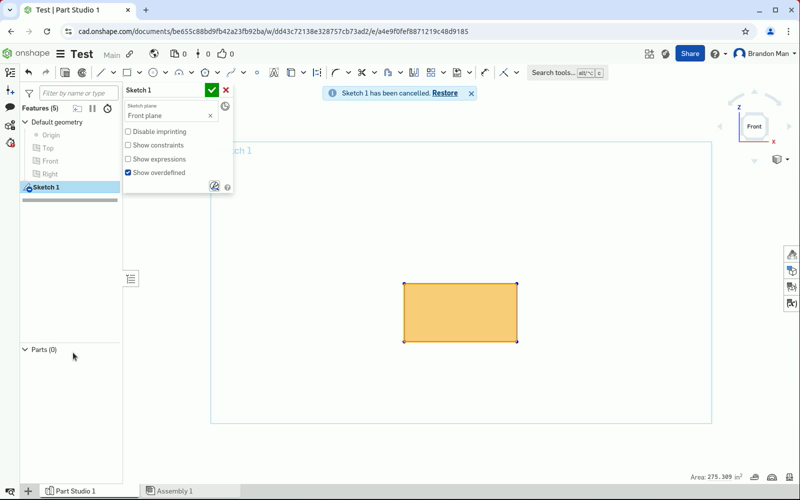
key(shift+e)
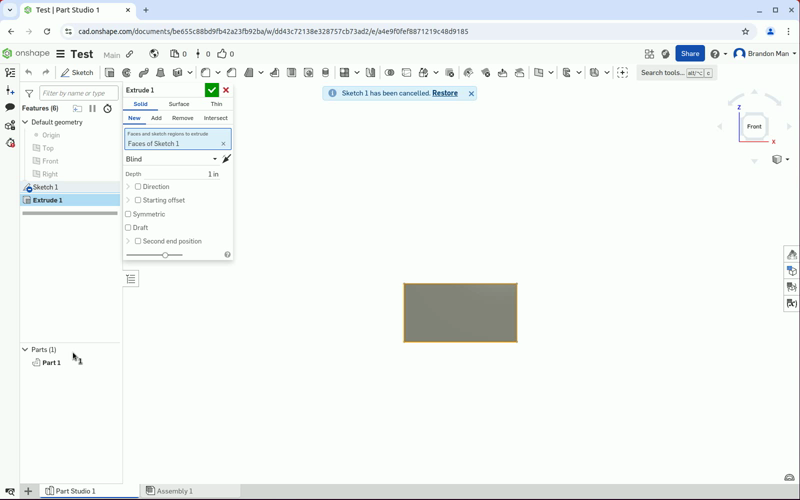
mouse_move(143, 106)
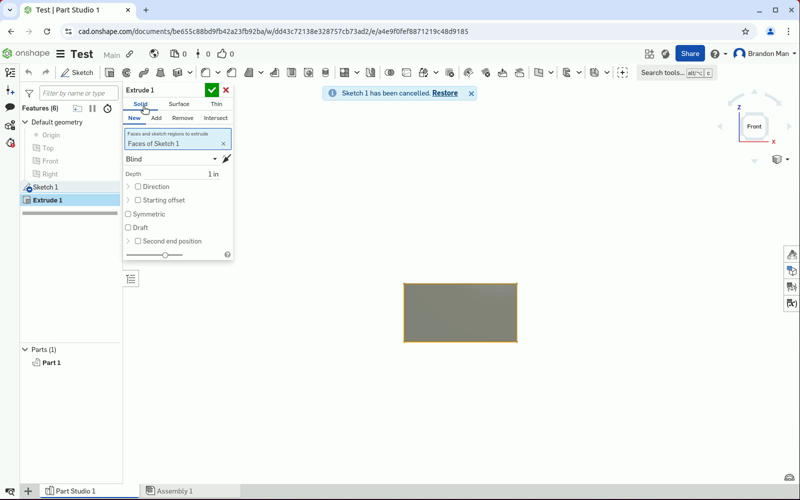
click(143, 106)
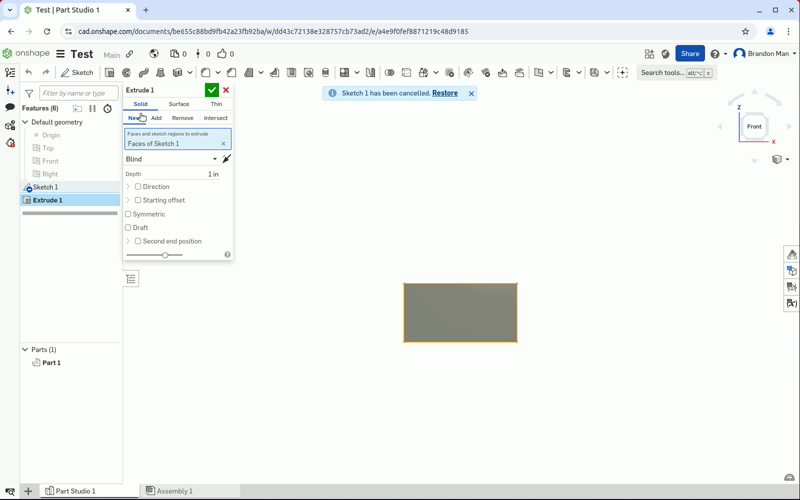
mouse_move(137, 120)
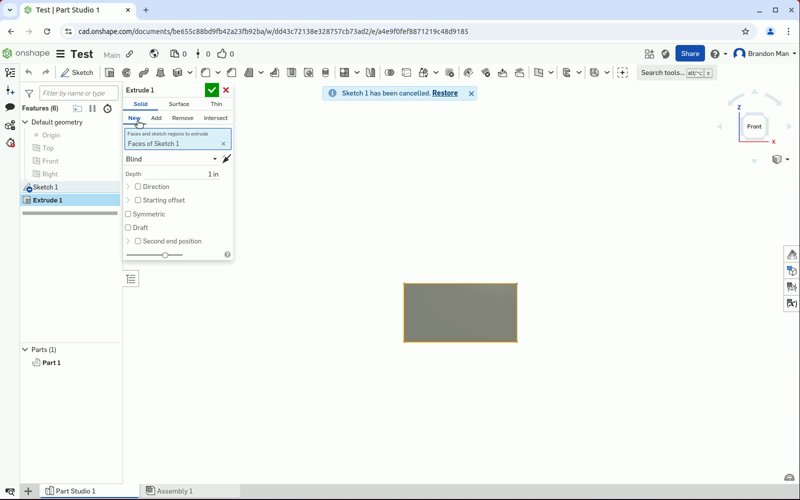
click(137, 120)
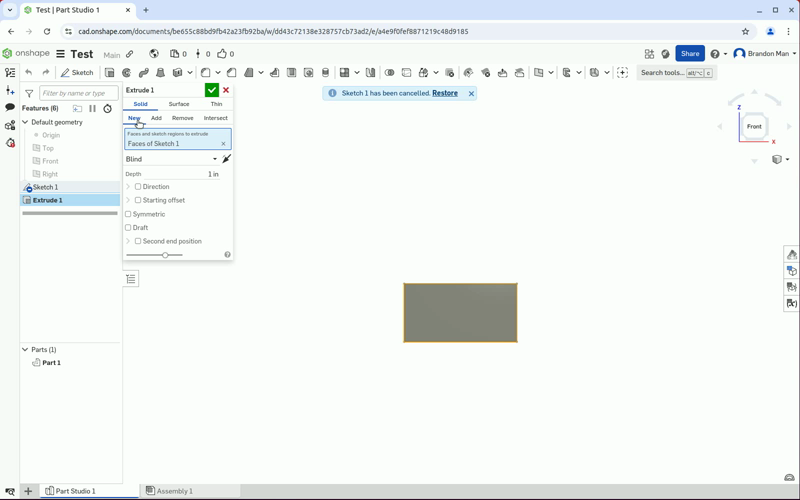
key(tab, 4)
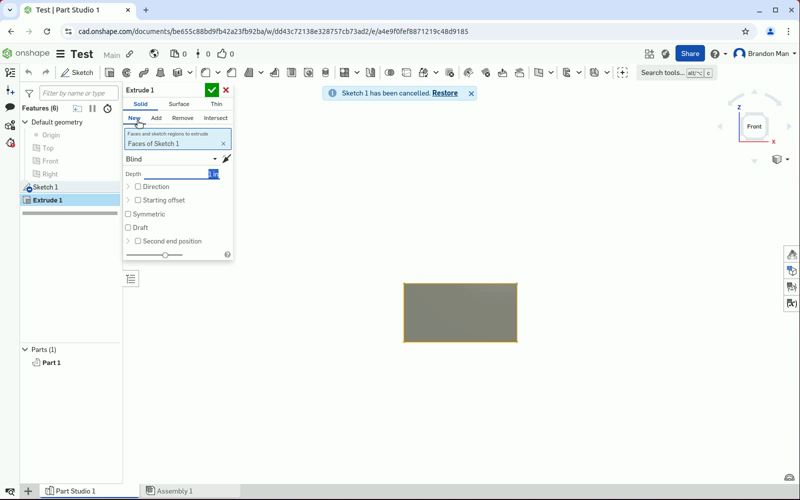
text(23.108)
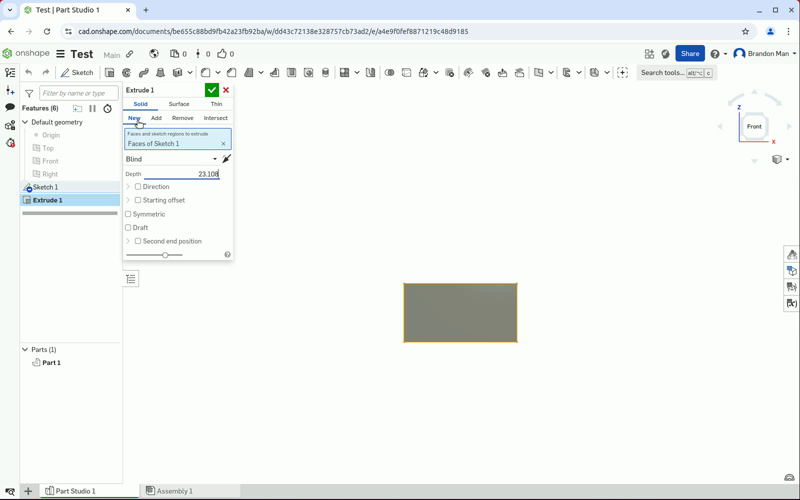
key(enter)
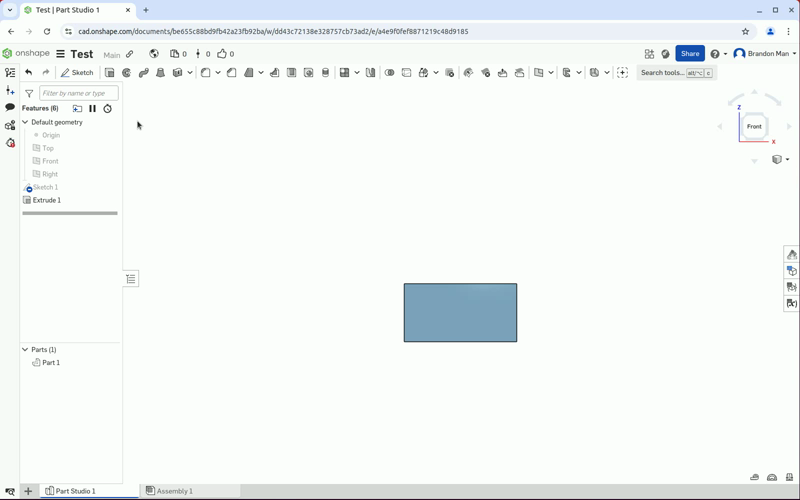
key(shift+h)
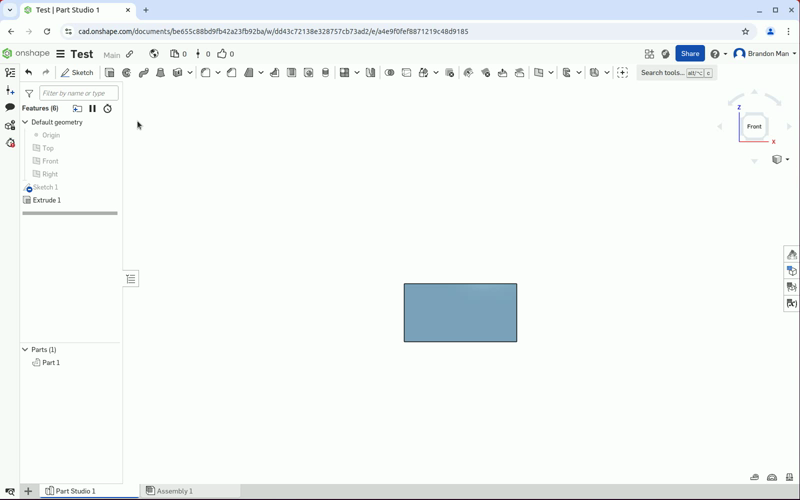
key(shift+h)
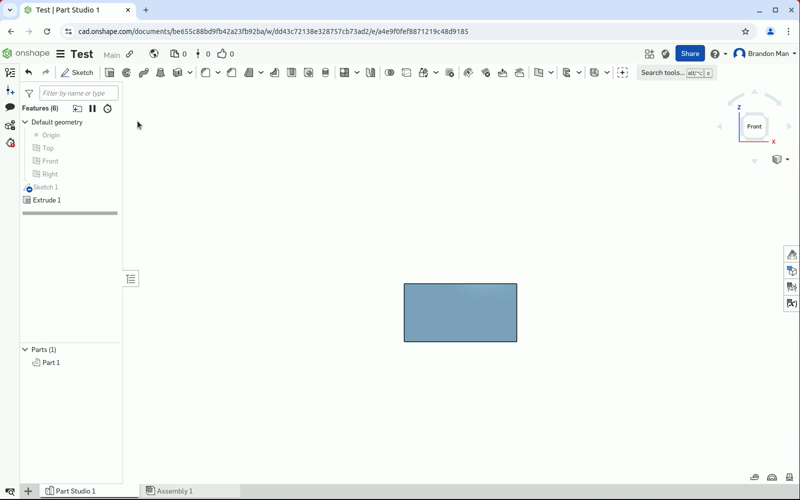
mouse_move(73, 189)
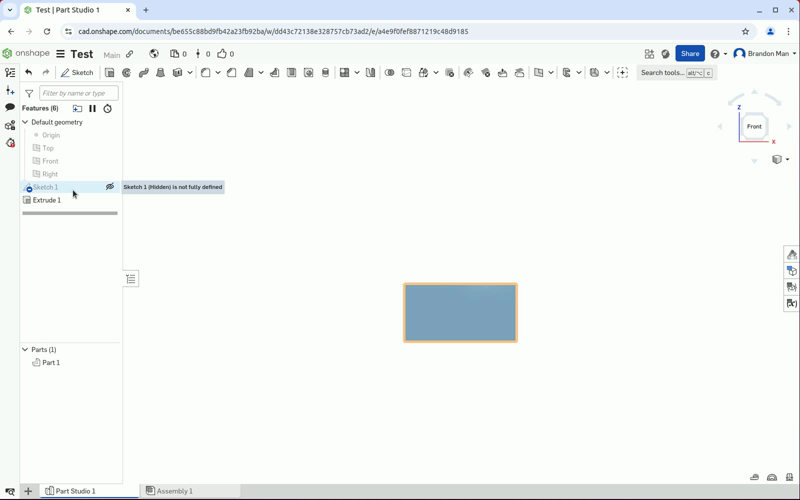
click(73, 189)
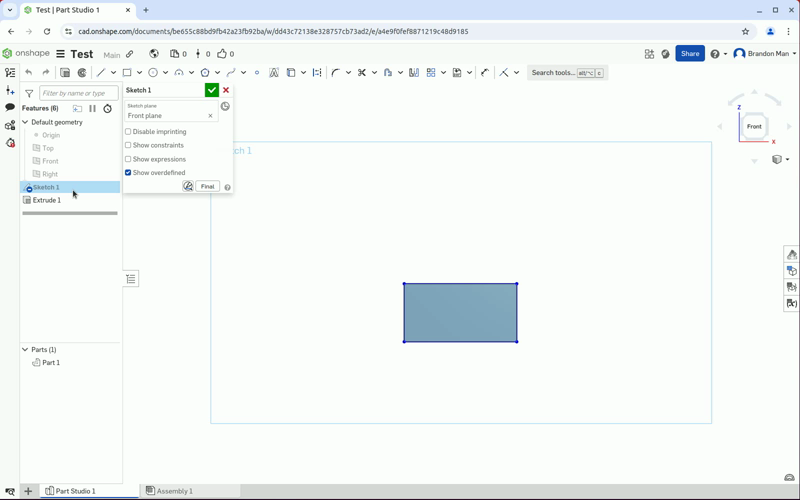
mouse_move(229, 92)
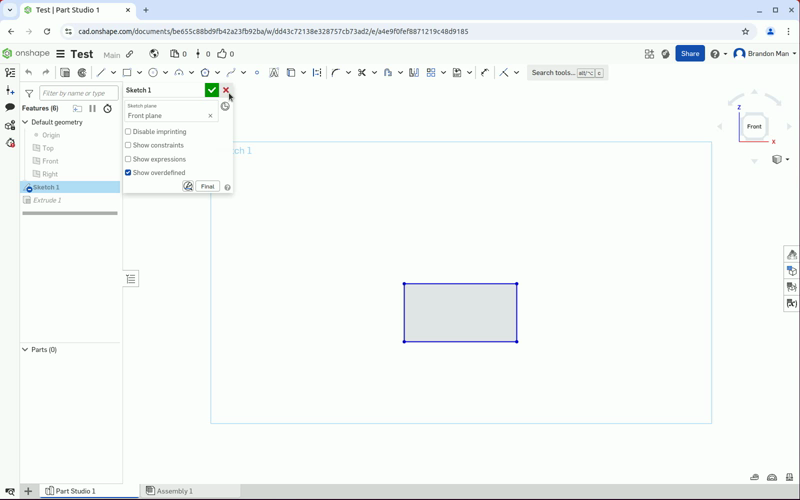
click(229, 92)
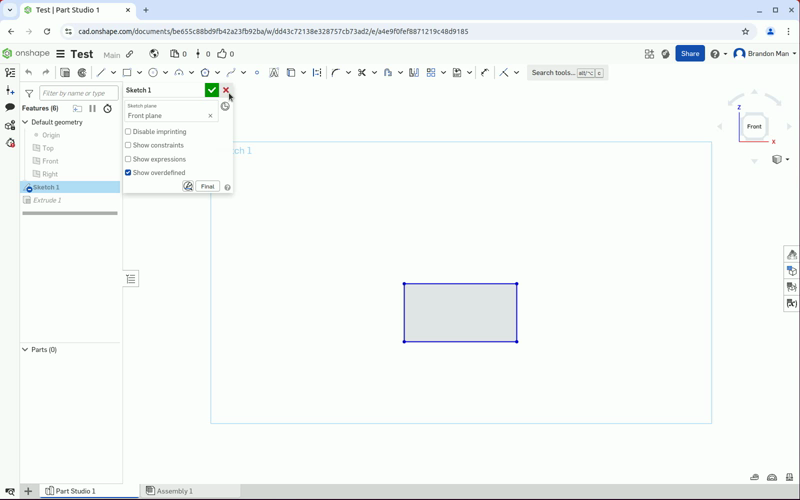
key(shift+s)
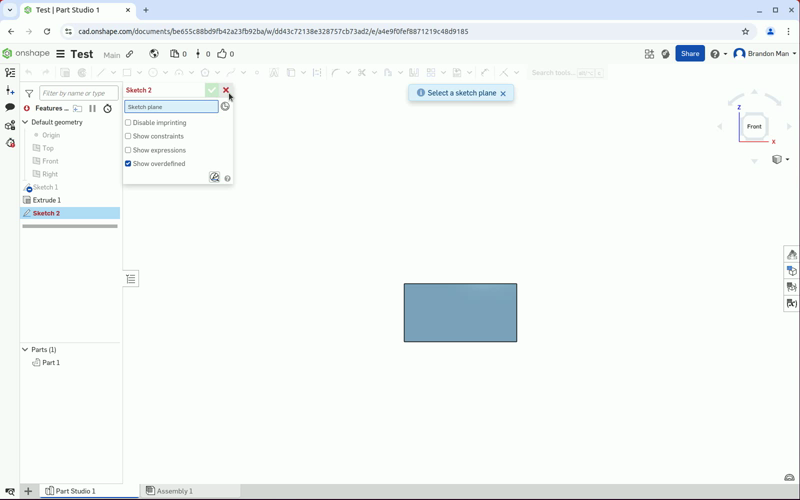
mouse_move(73, 163)
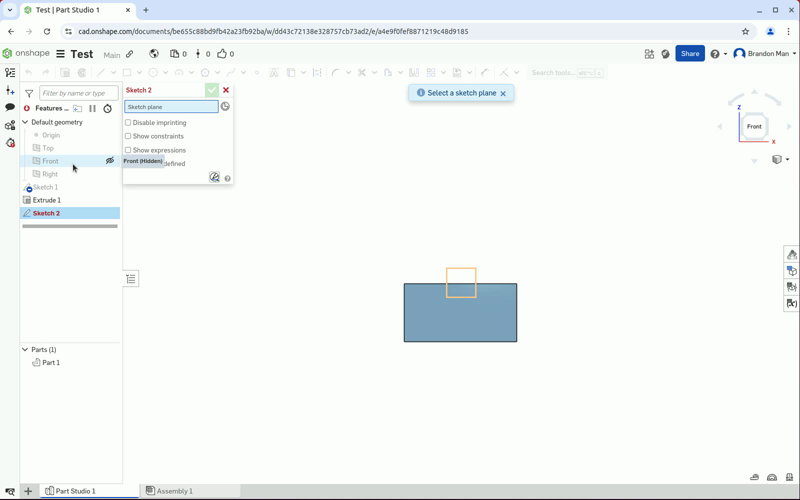
click(73, 163)
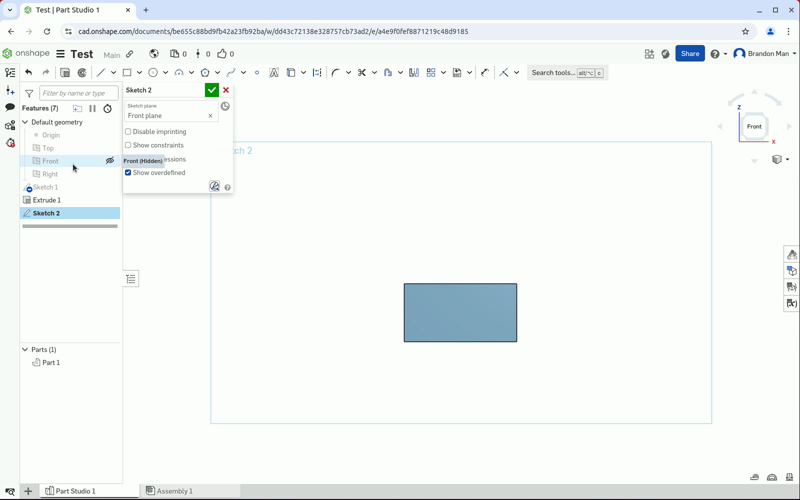
mouse_move(73, 352)
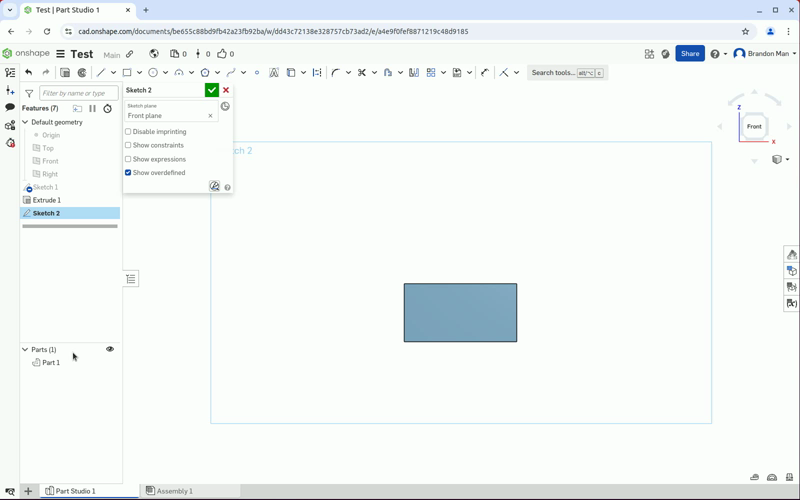
key(y)
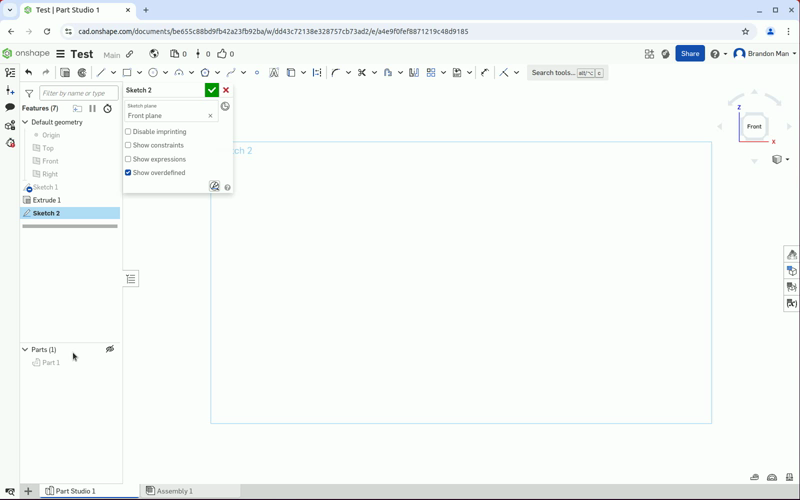
key(l)
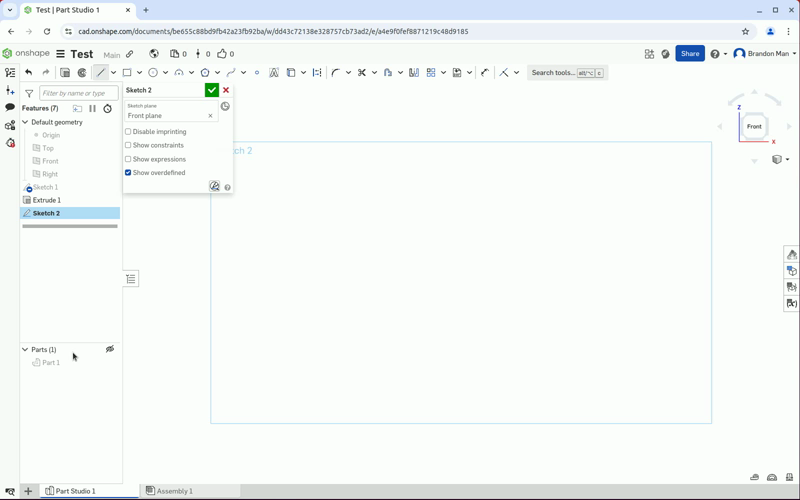
key_down(shift)
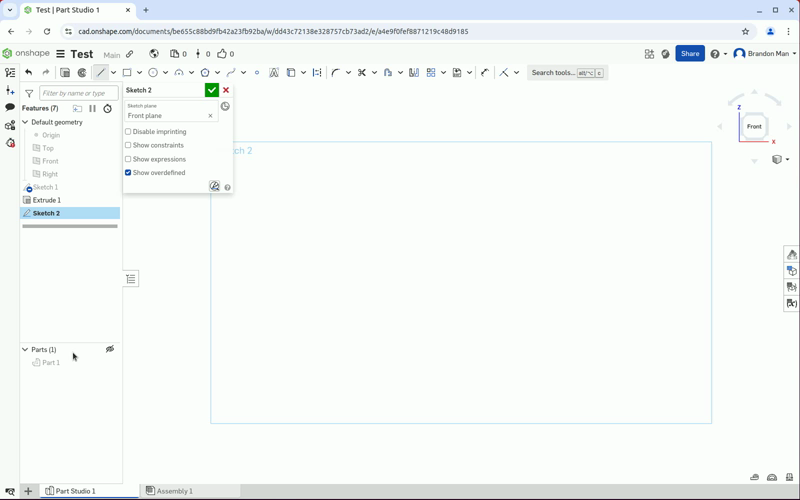
mouse_move(516, 341)
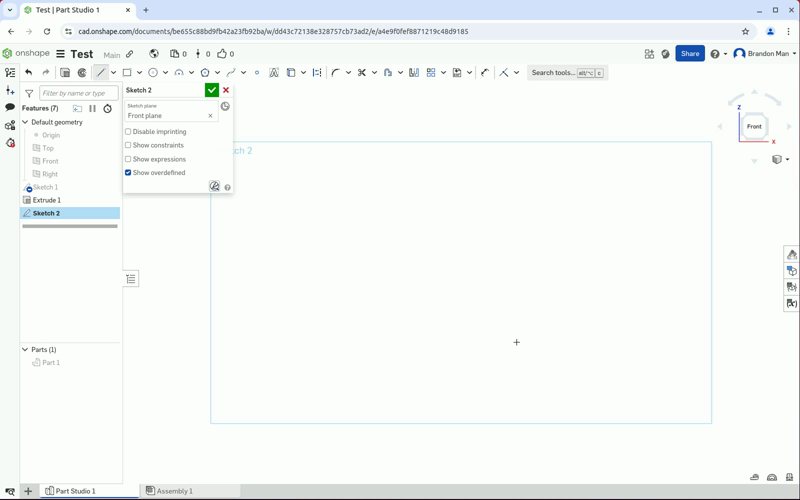
click(516, 341)
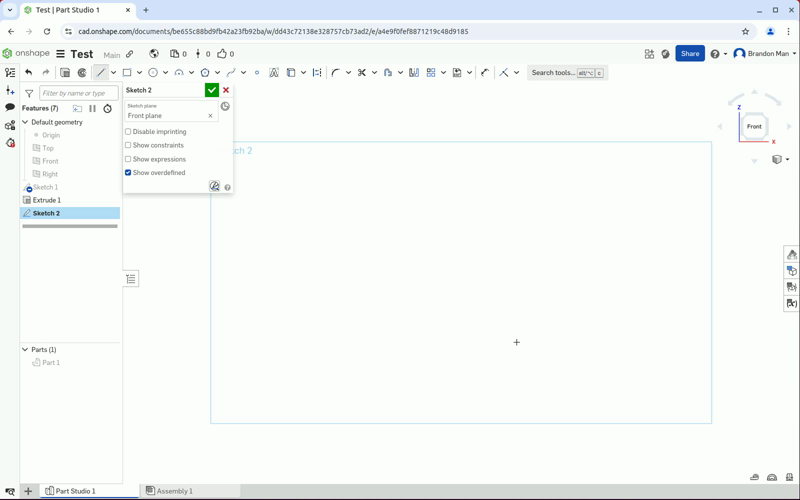
key_up(shift)
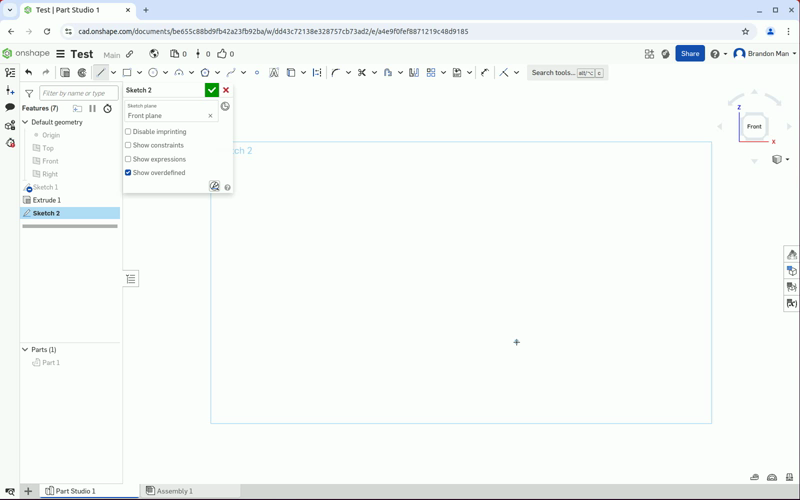
key_down(shift)
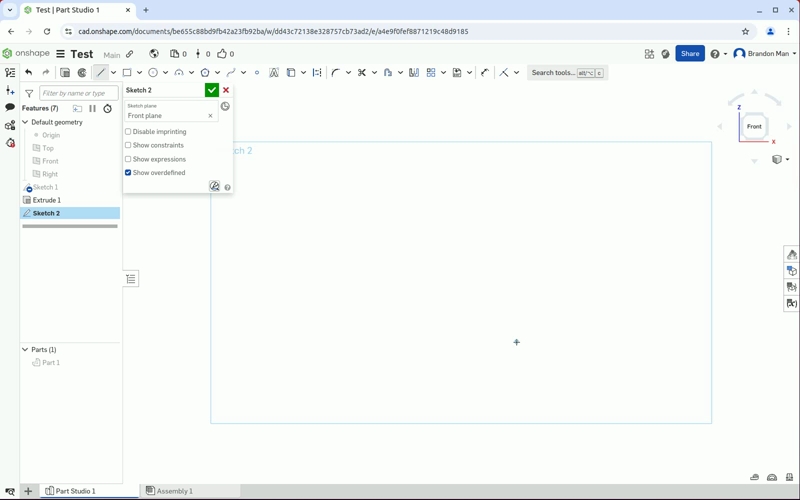
mouse_move(546, 341)
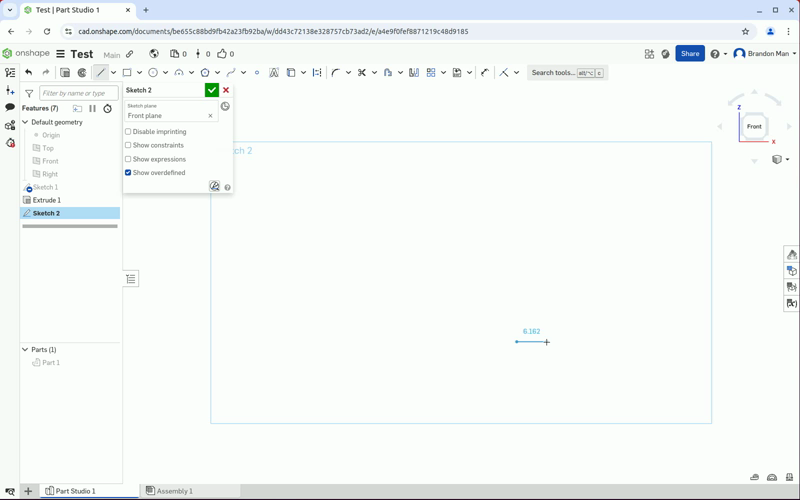
mouse_move(539, 341)
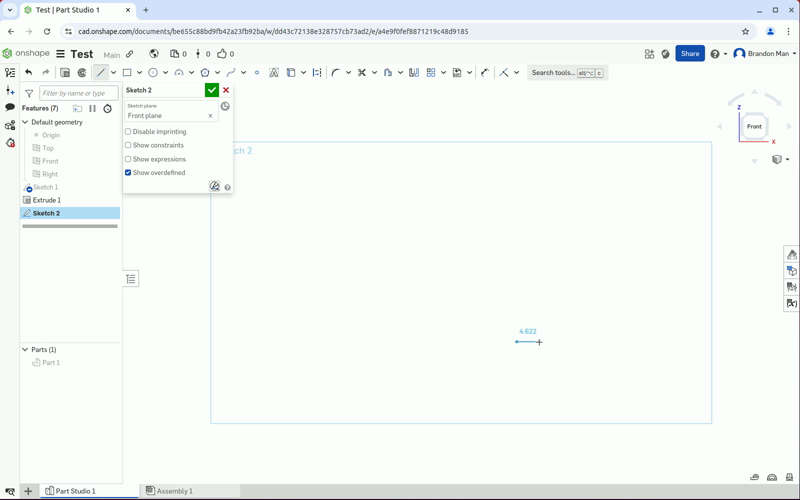
click(539, 341)
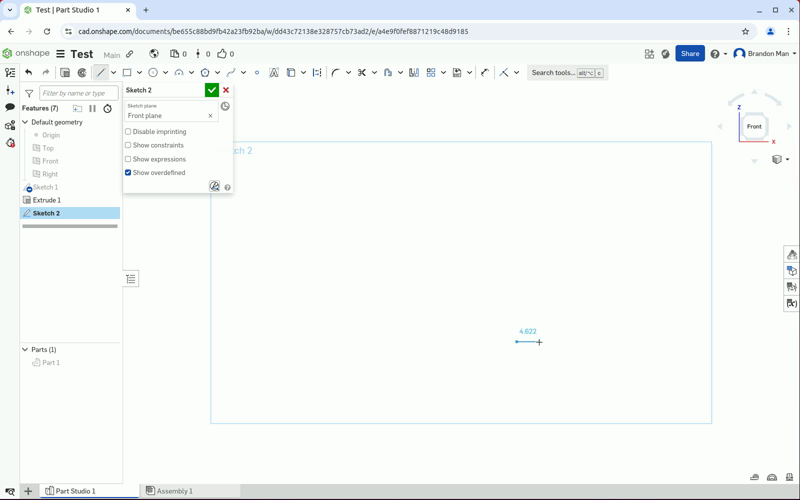
key_up(shift)
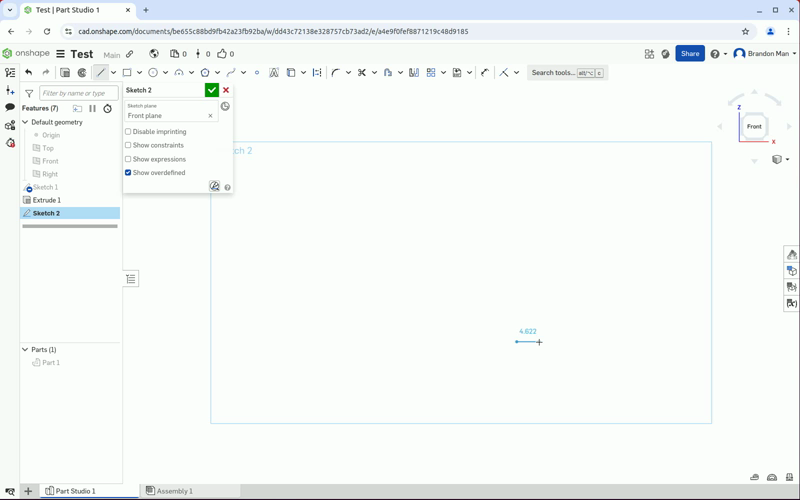
key_down(shift)
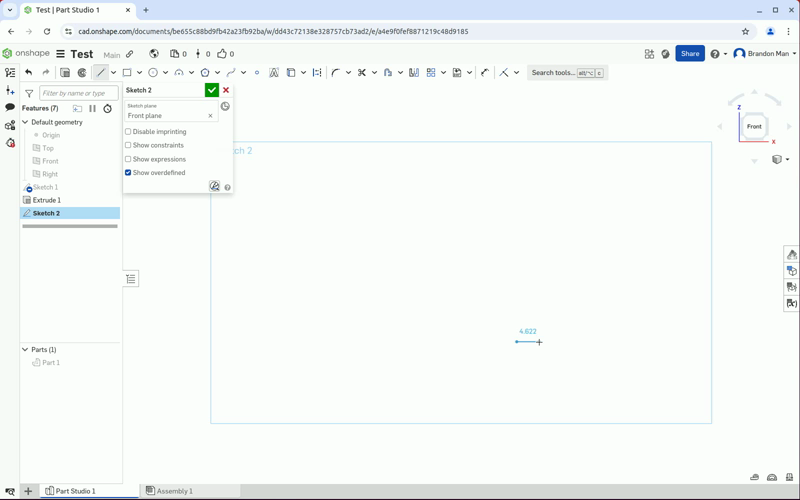
mouse_move(539, 224)
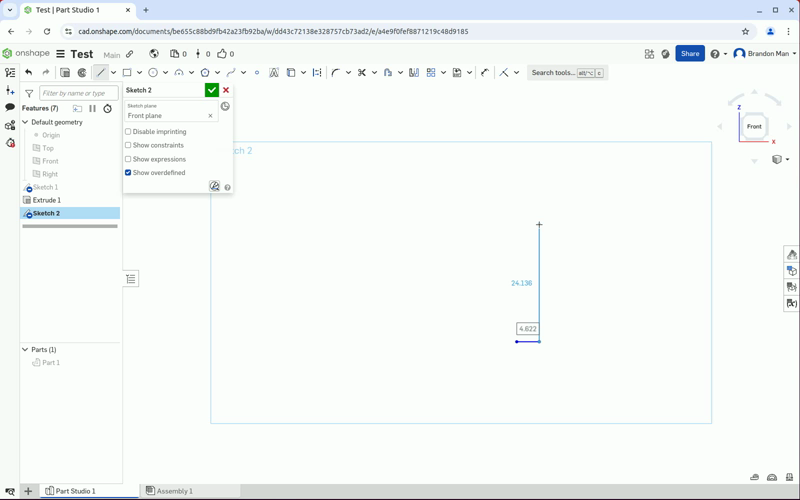
click(539, 224)
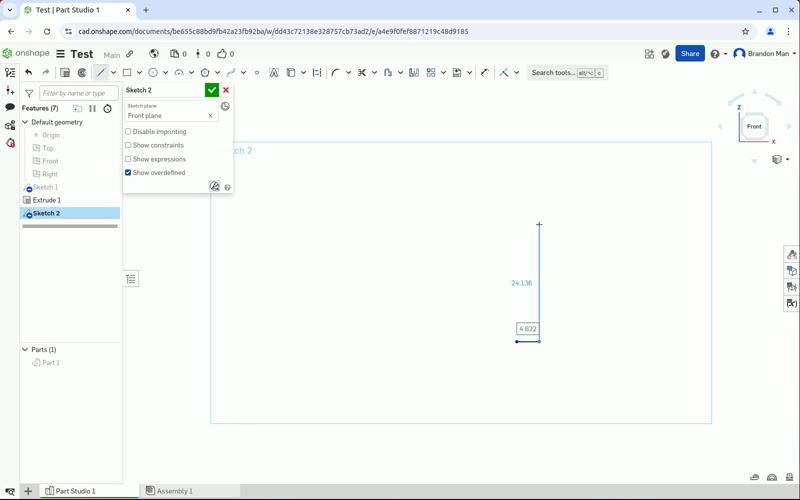
key_up(shift)
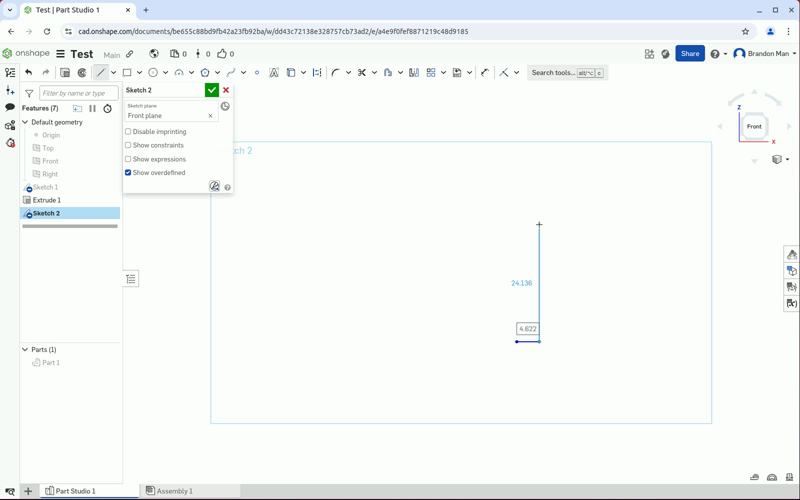
key_down(shift)
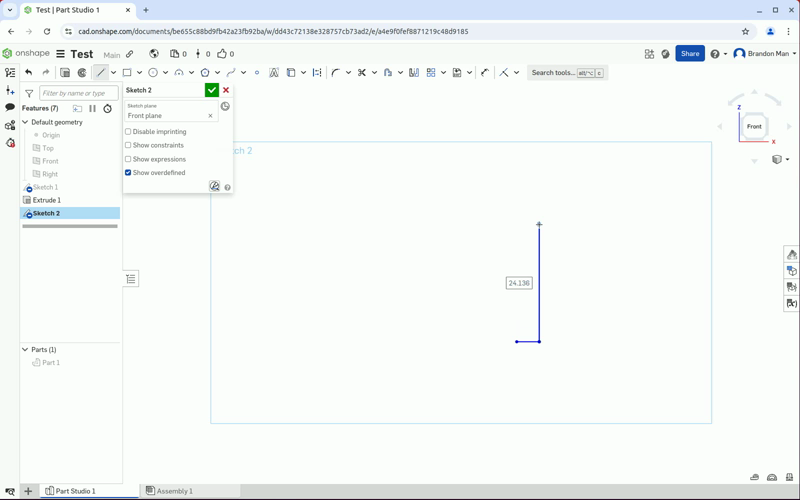
mouse_move(569, 224)
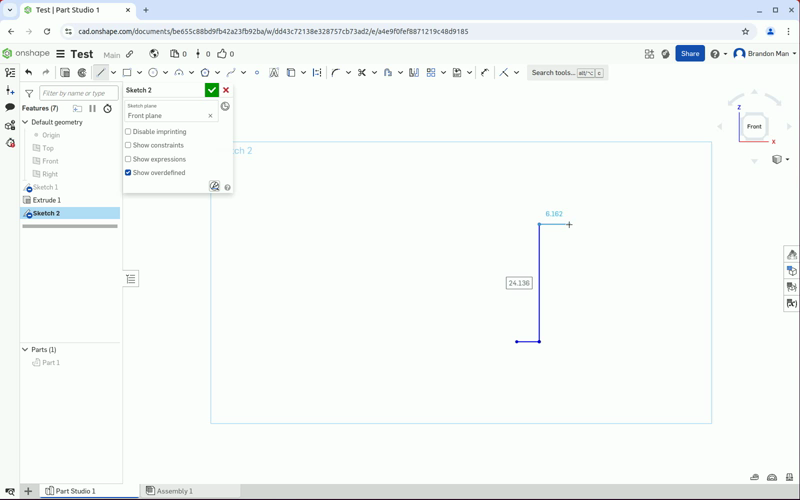
mouse_move(516, 224)
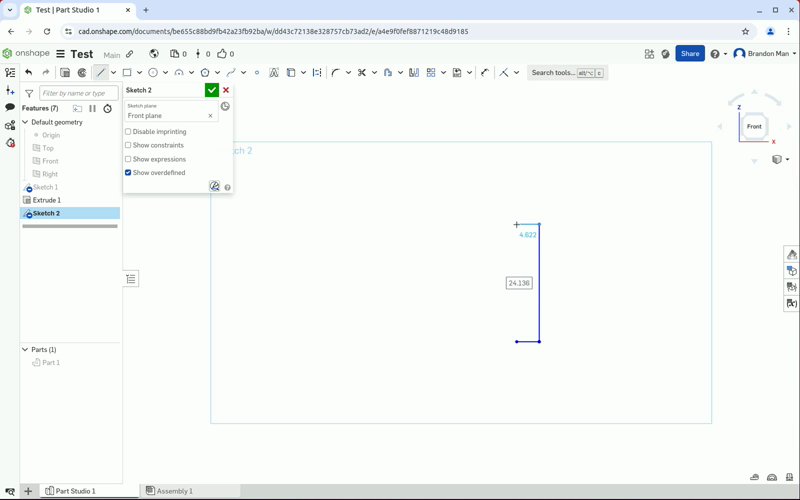
click(516, 224)
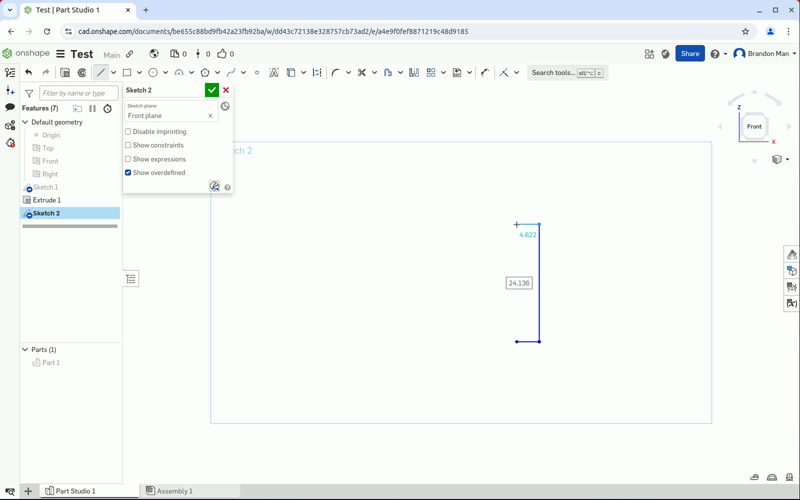
key_up(shift)
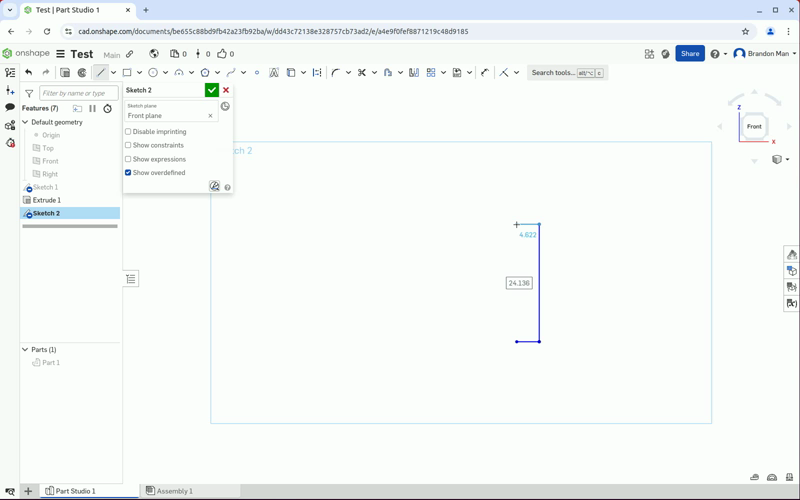
key_down(shift)
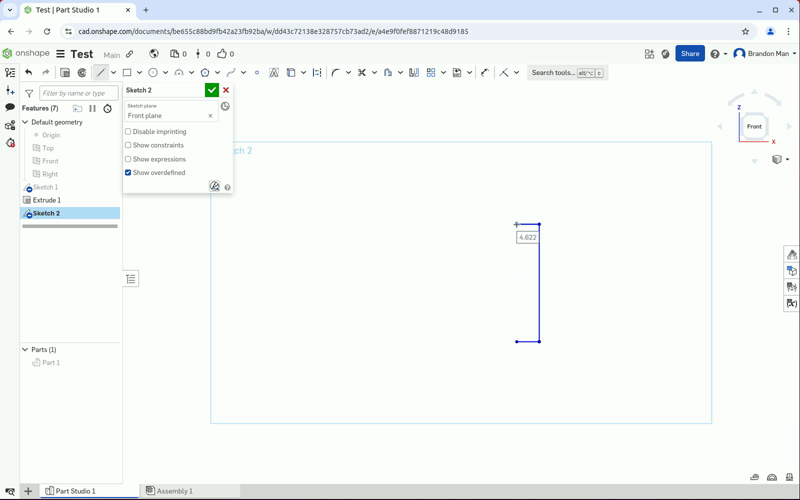
mouse_move(546, 224)
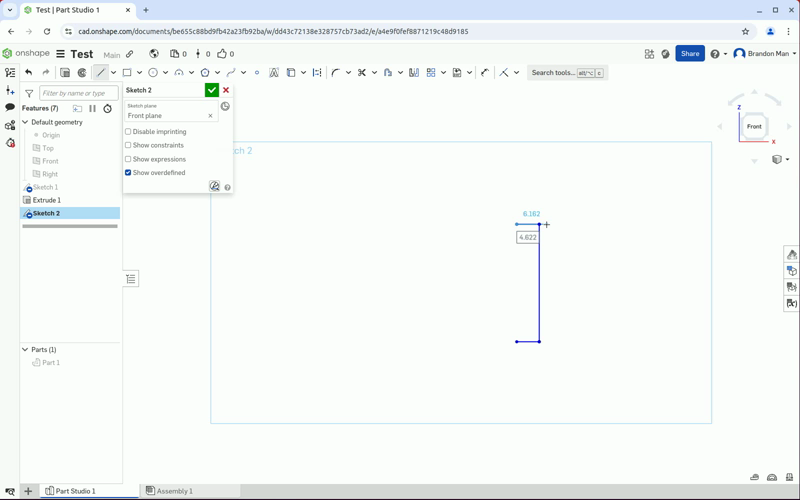
mouse_move(516, 282)
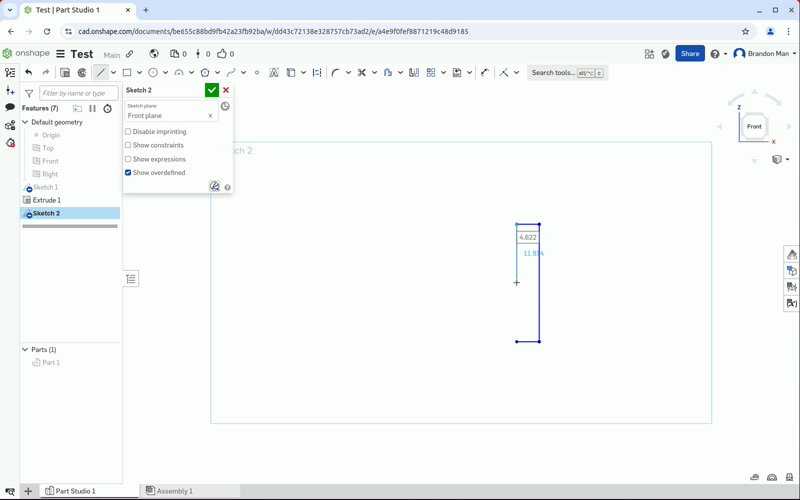
click(516, 282)
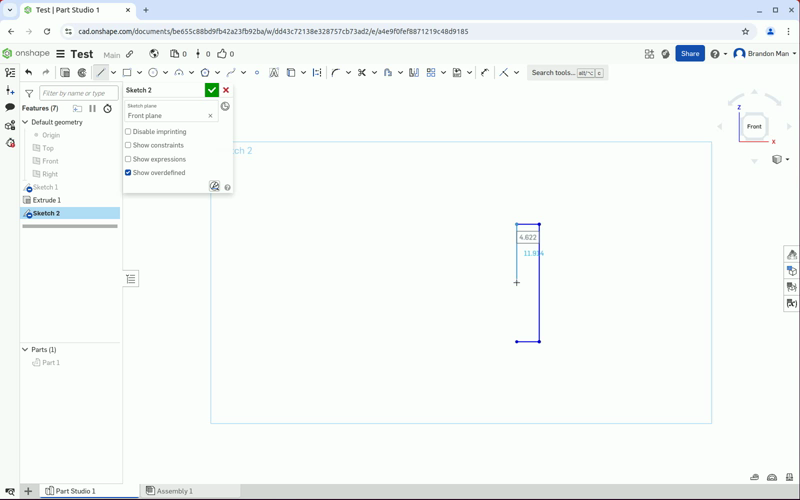
key_up(shift)
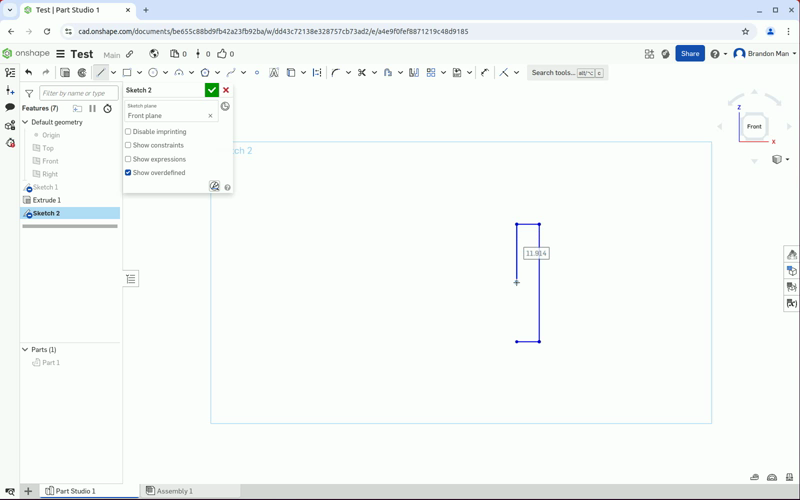
mouse_move(546, 282)
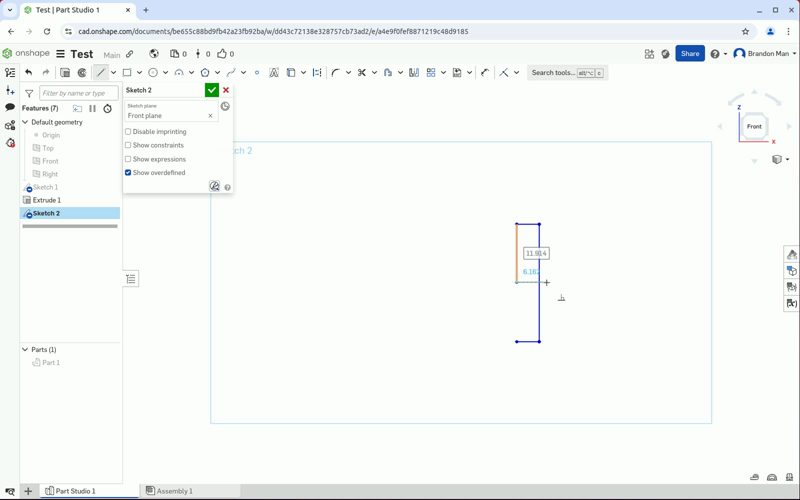
key_down(shift)
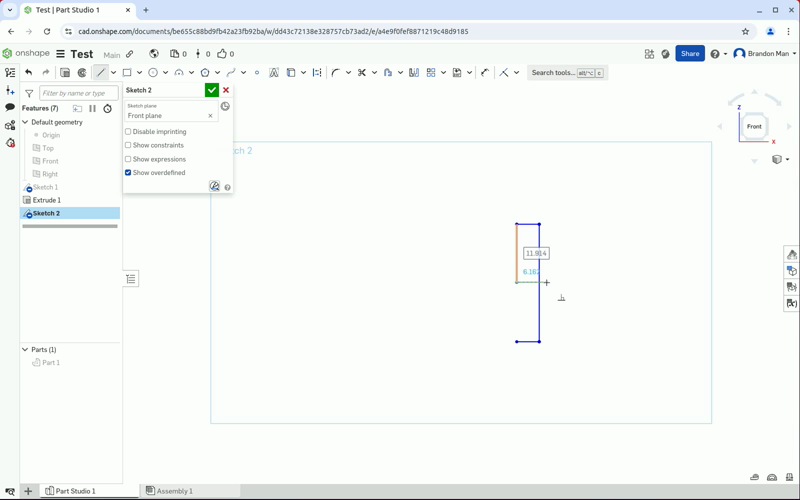
mouse_move(516, 341)
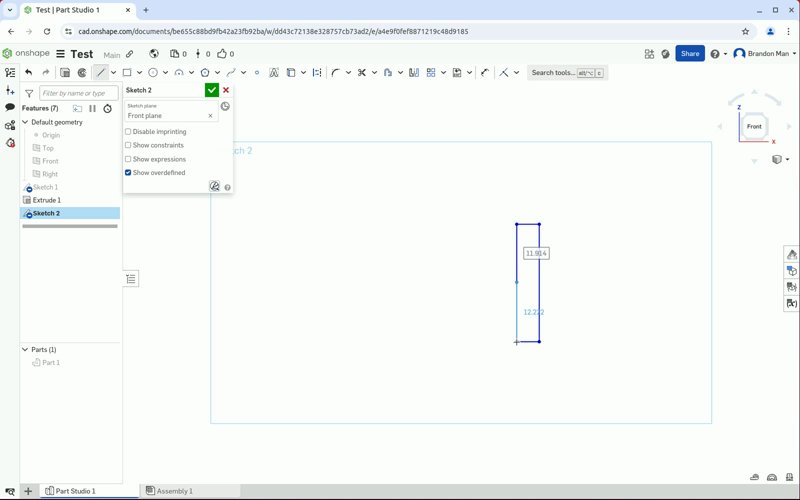
key_up(shift)
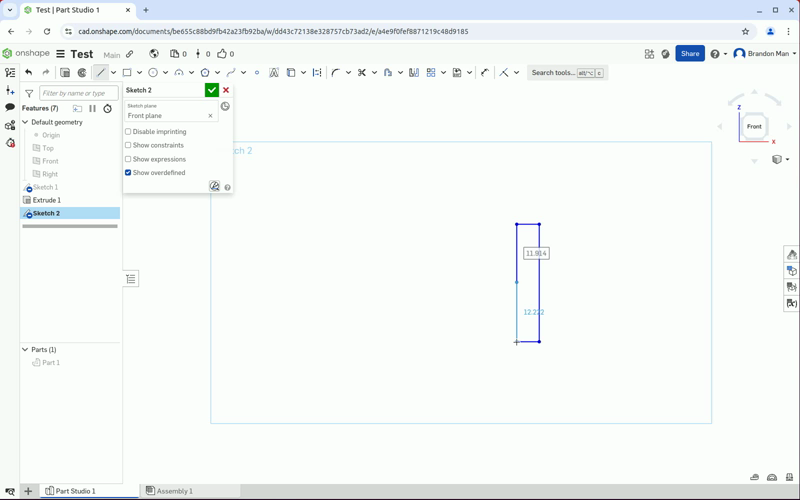
click(516, 341)
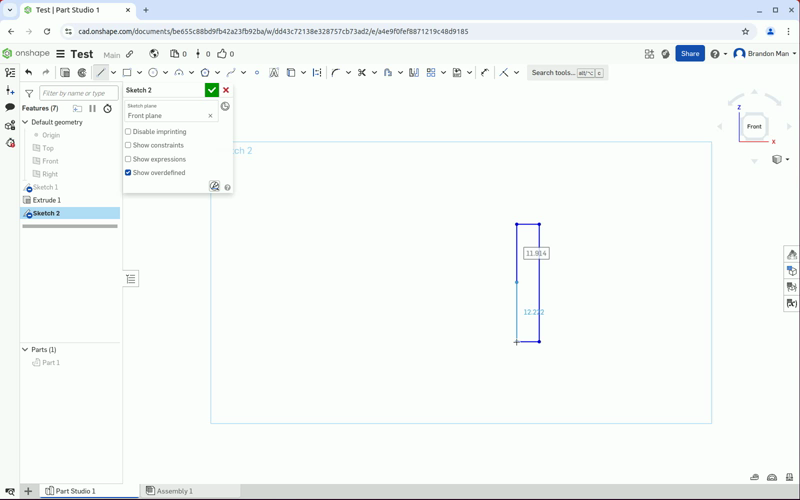
key(esc)
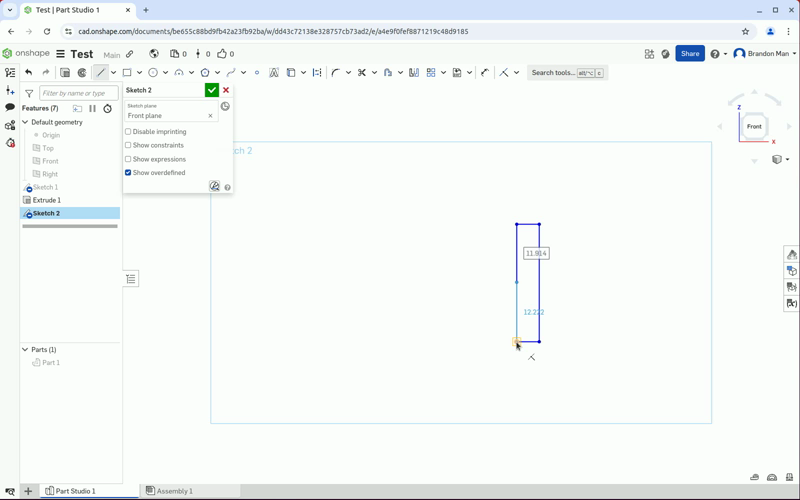
mouse_move(521, 257)
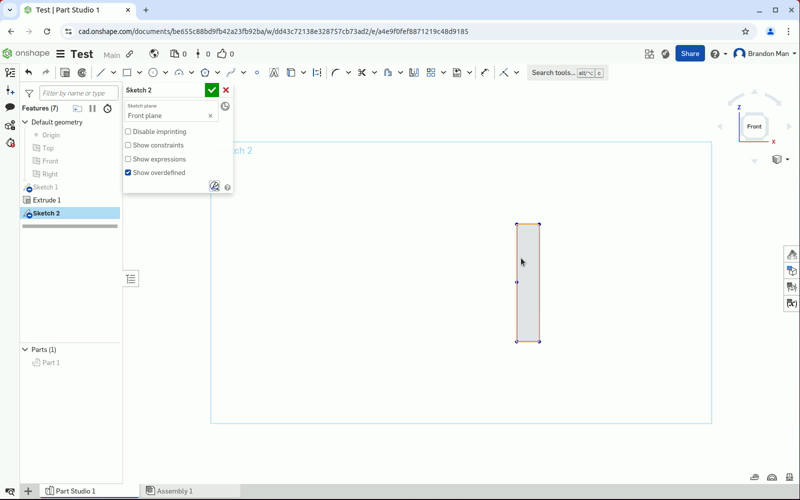
click(521, 257)
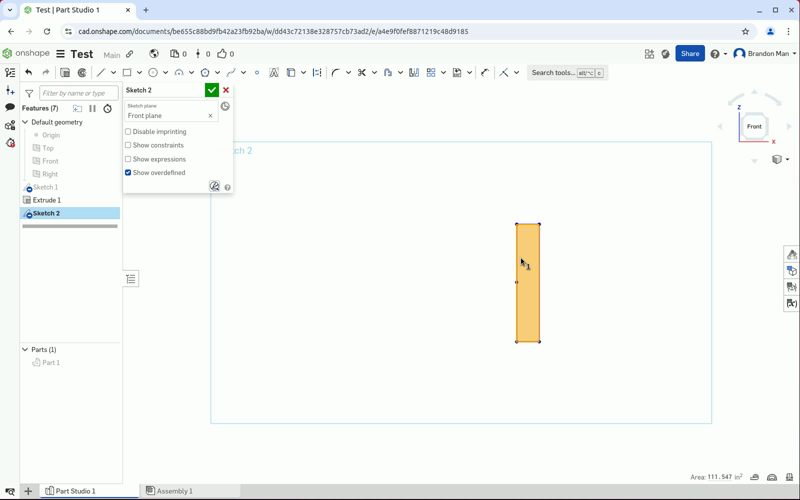
mouse_move(73, 352)
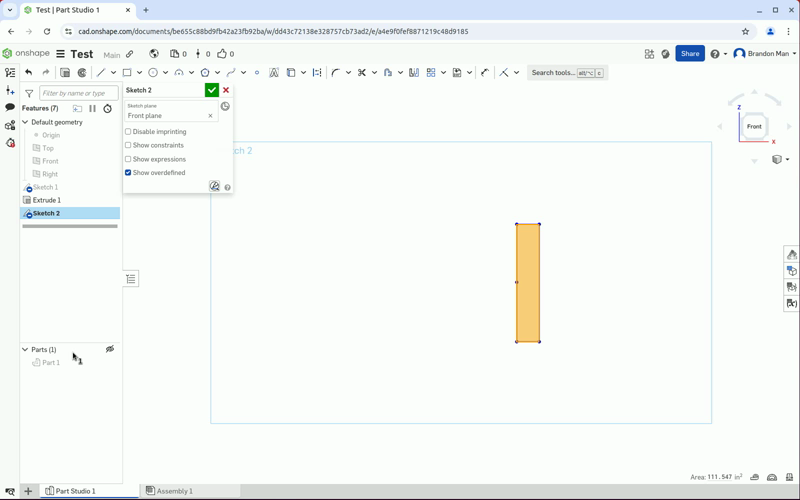
key(shift+y)
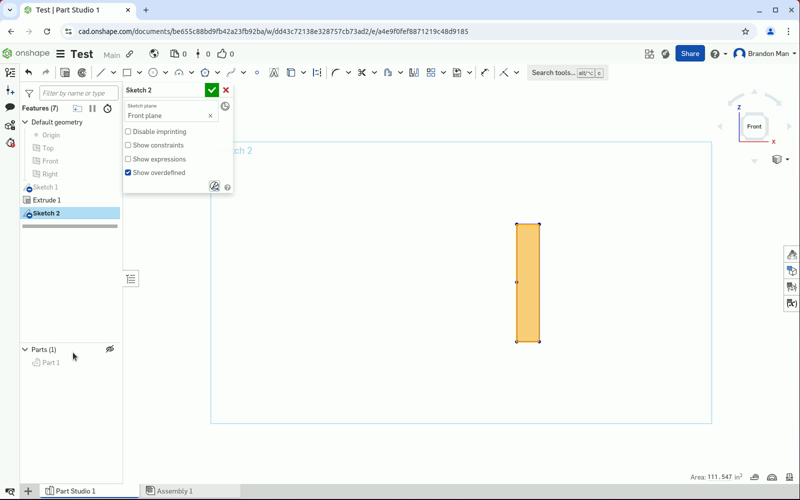
key(shift+e)
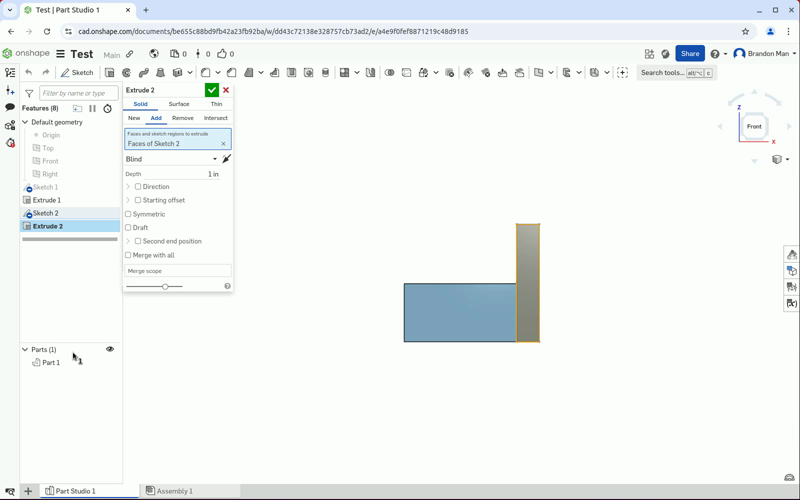
mouse_move(143, 106)
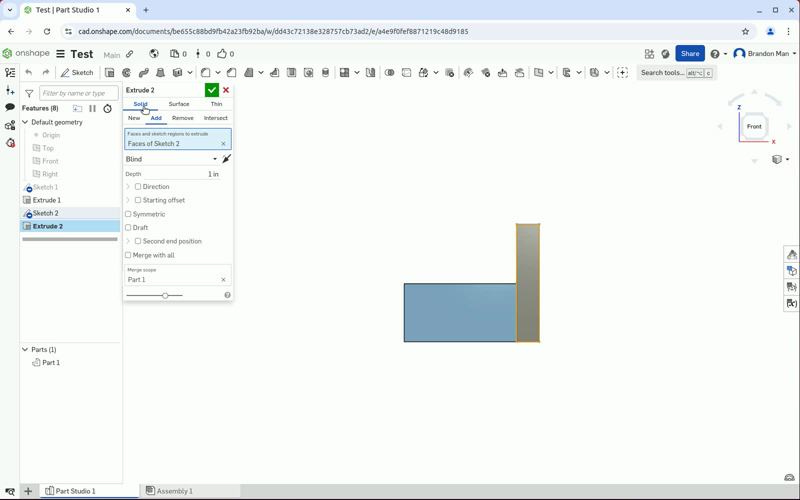
click(143, 106)
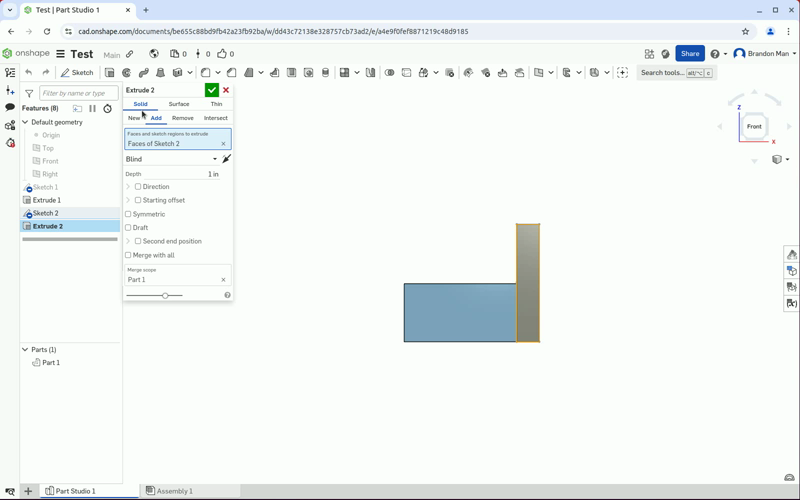
mouse_move(137, 120)
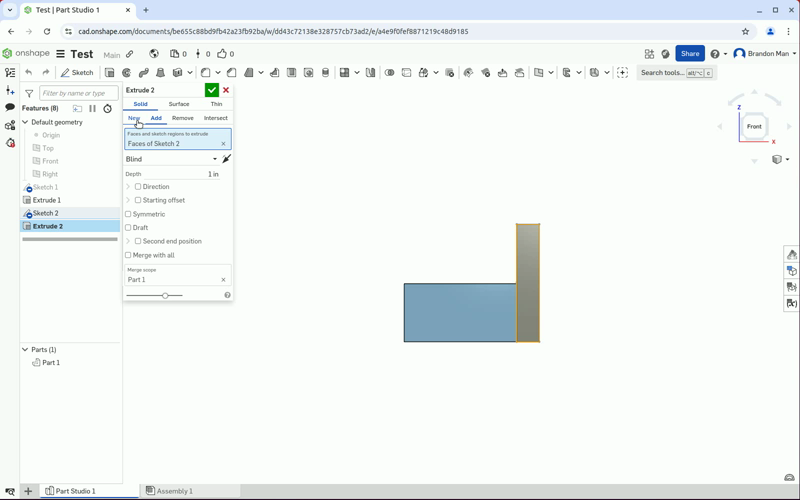
click(137, 120)
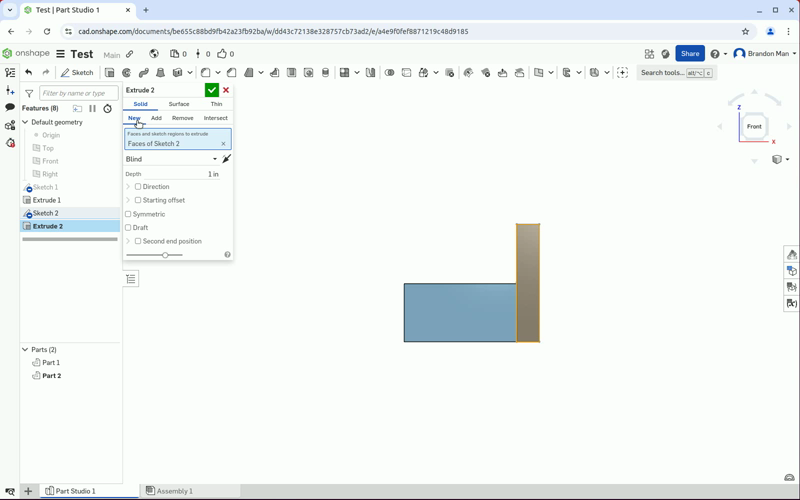
key(tab, 4)
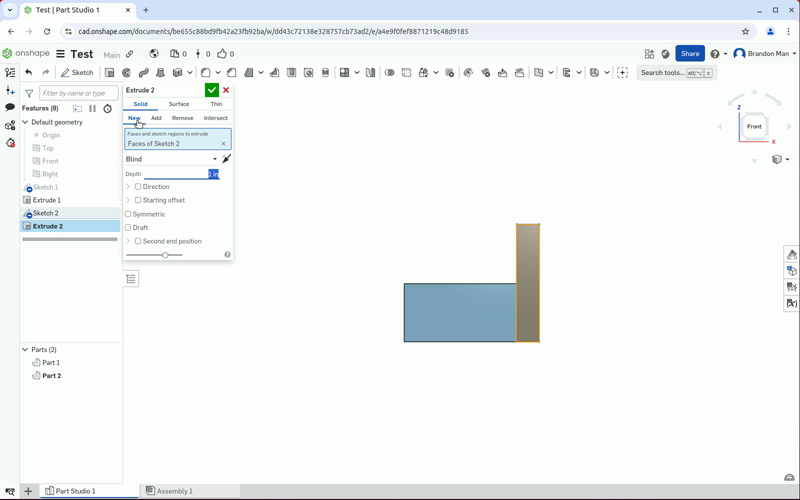
text(23.108)
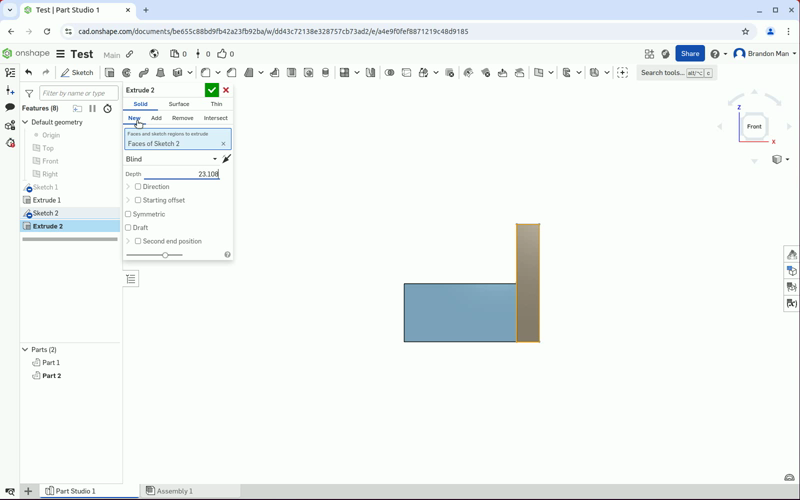
key(enter)
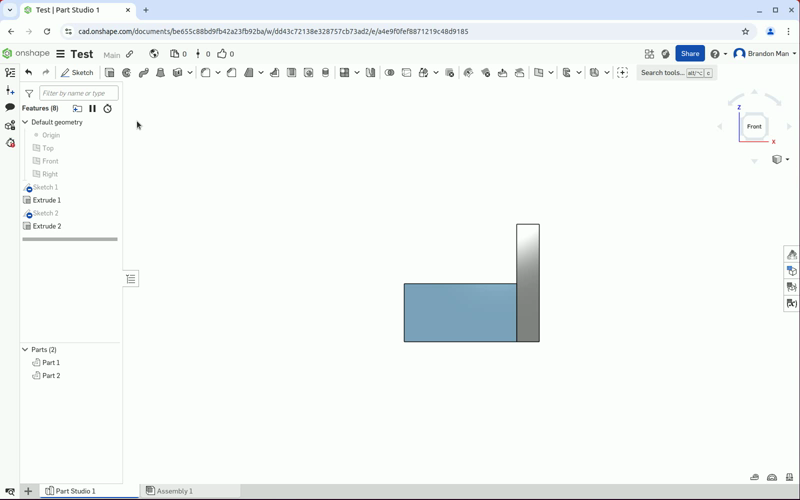
key(shift+h)
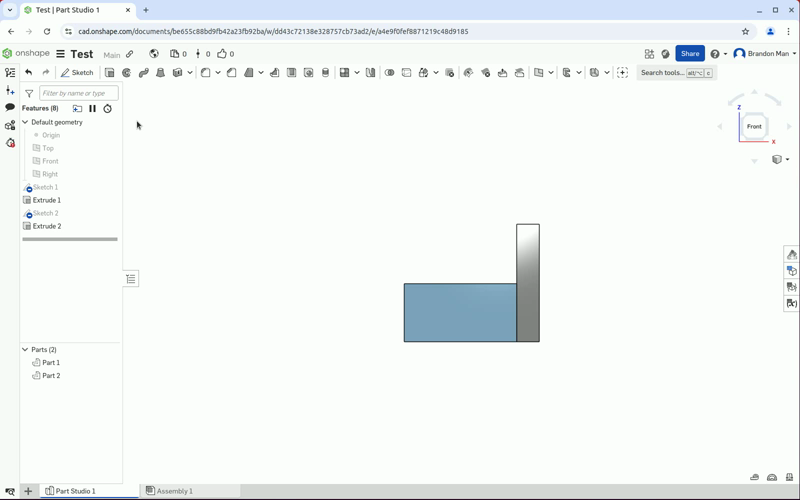
key(shift+h)
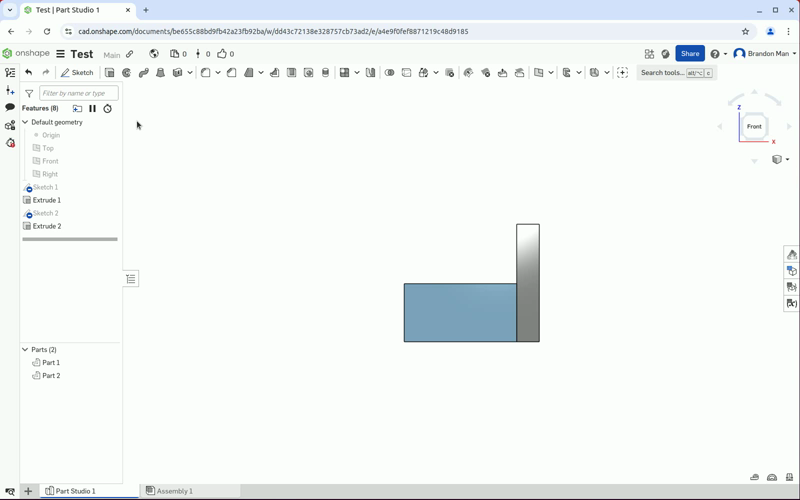
mouse_move(73, 189)
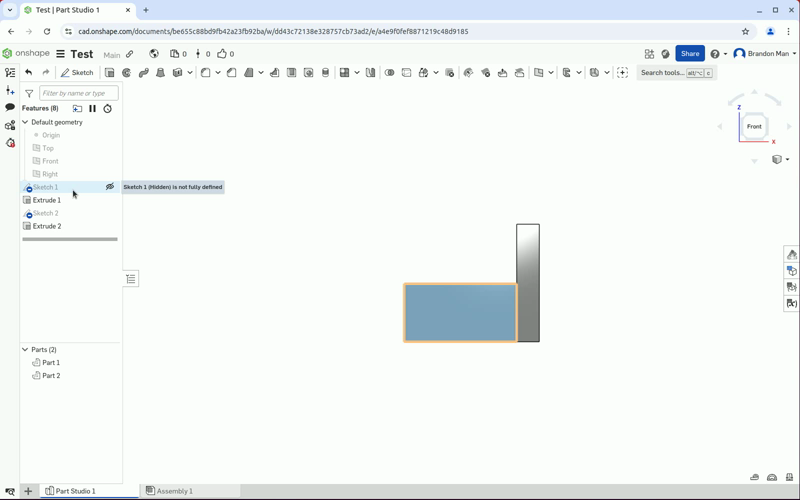
click(73, 189)
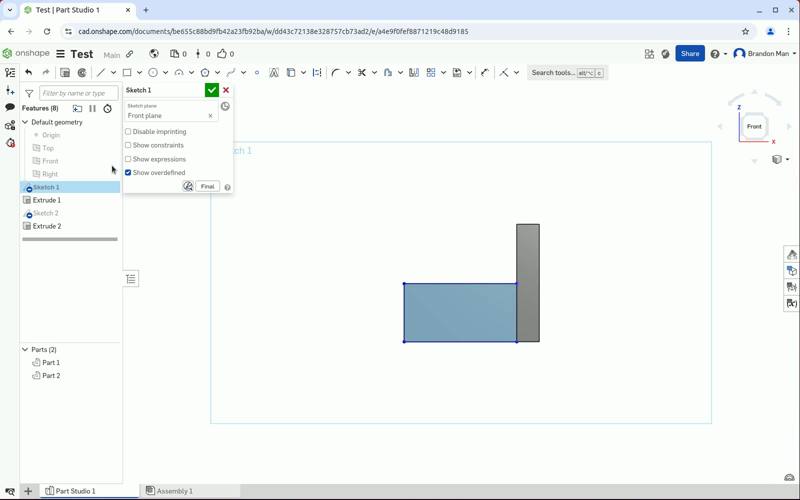
mouse_move(229, 92)
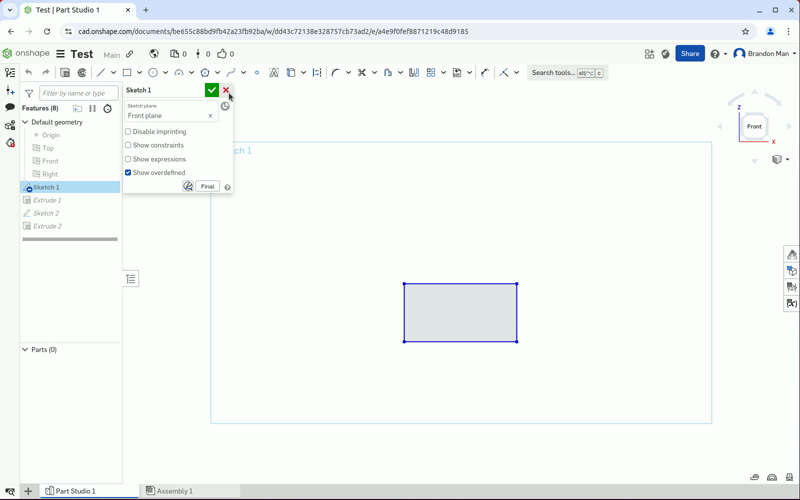
click(229, 92)
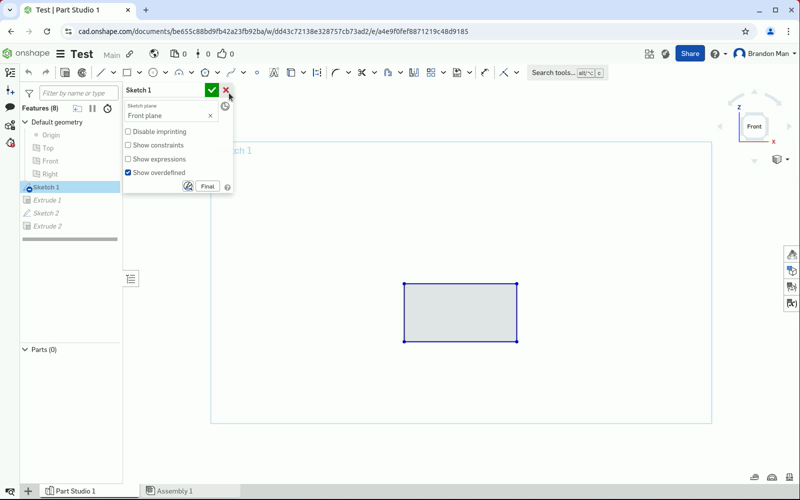
key(shift+s)
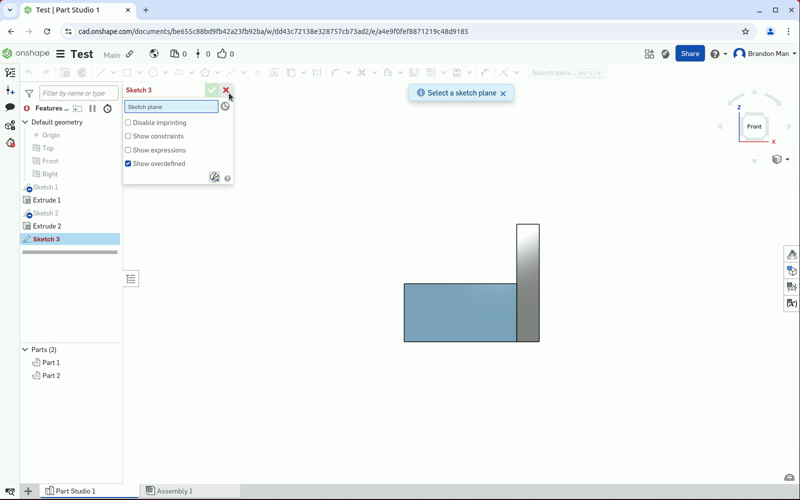
mouse_move(73, 163)
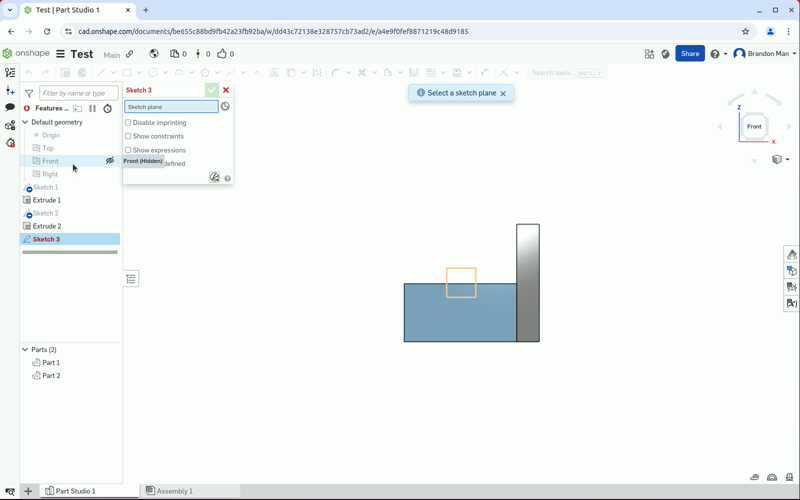
click(73, 163)
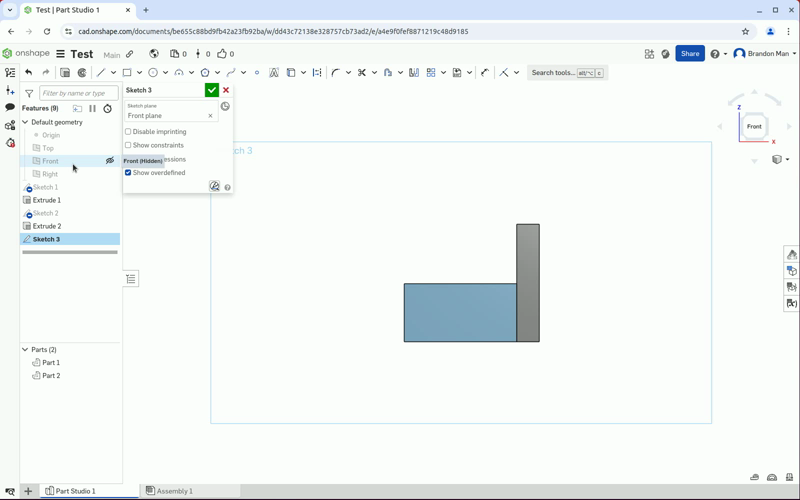
mouse_move(73, 352)
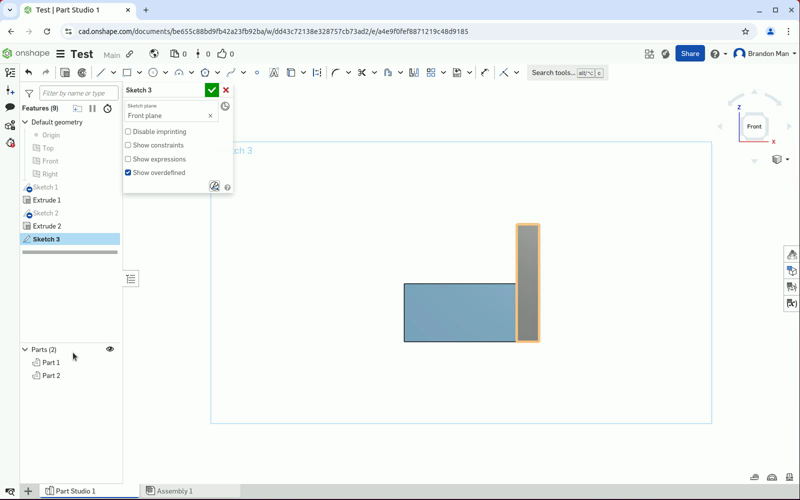
key(y)
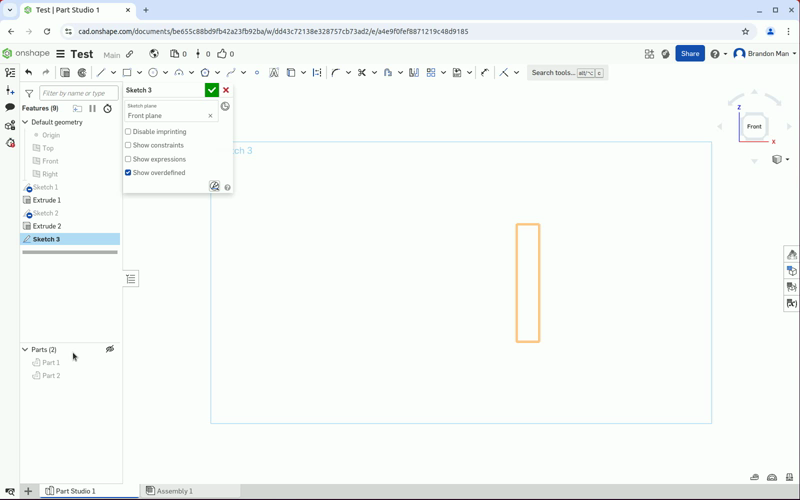
key(l)
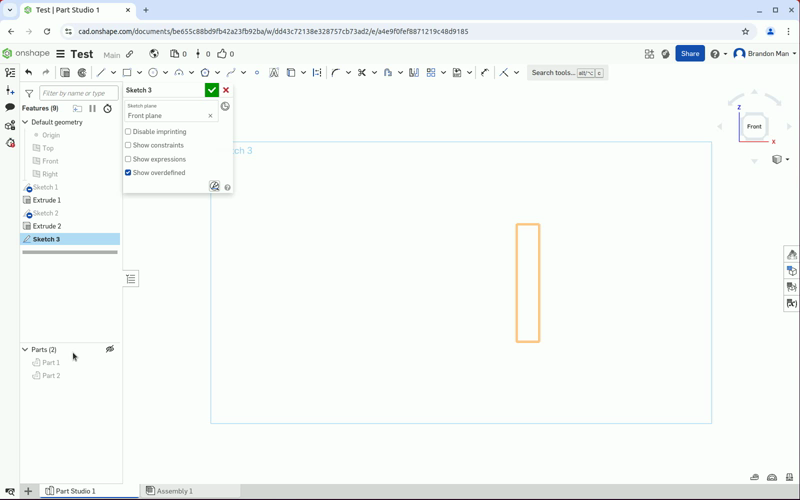
key_down(shift)
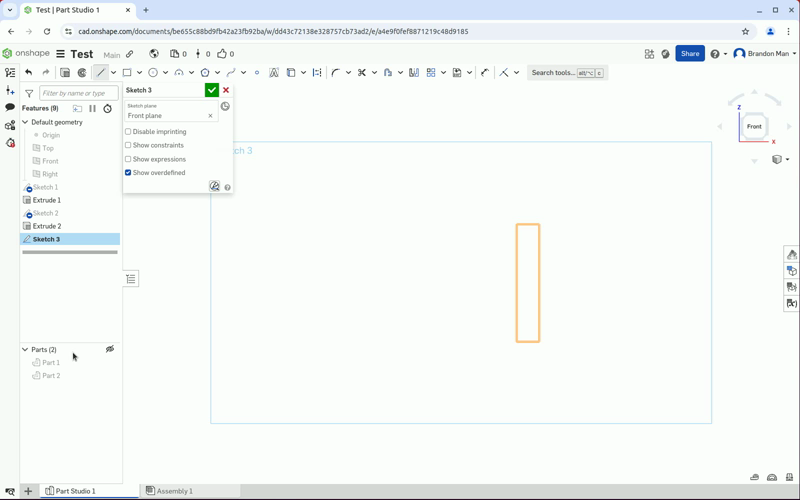
mouse_move(382, 341)
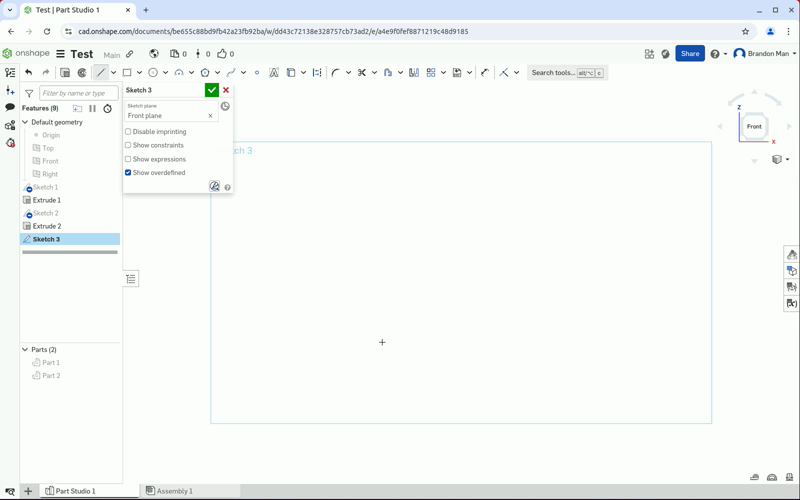
click(382, 341)
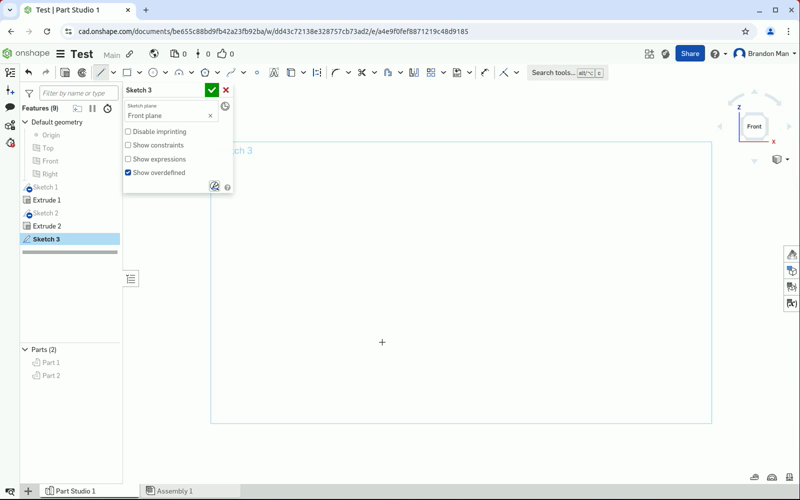
key_up(shift)
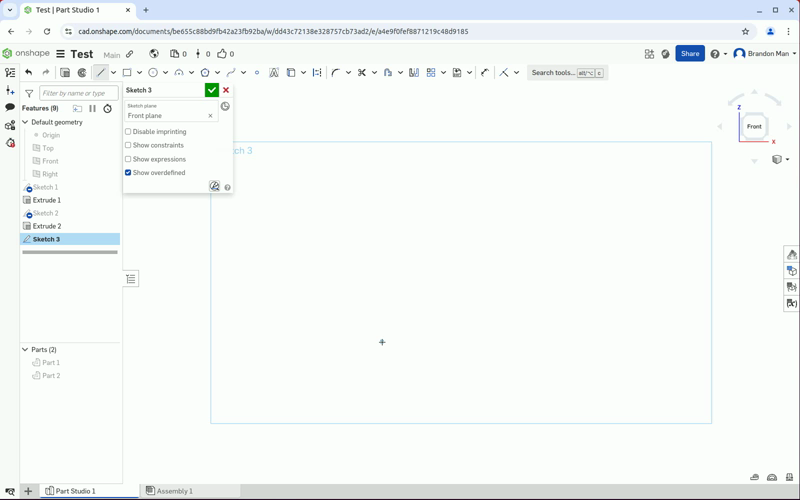
key_down(shift)
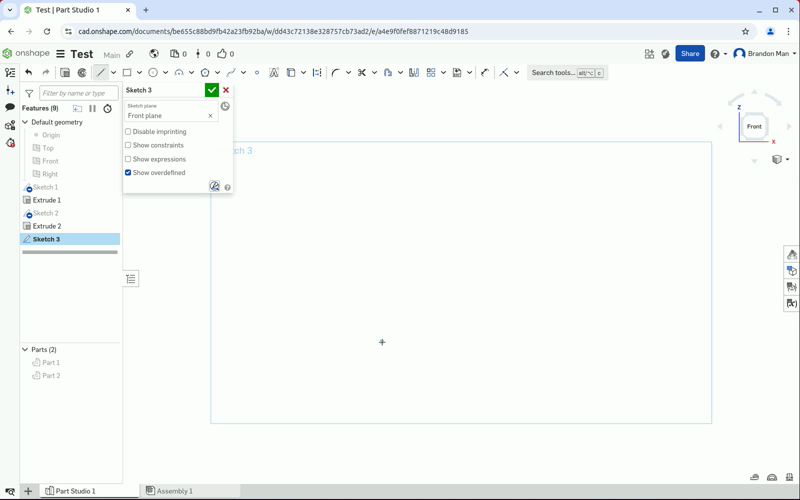
mouse_move(412, 341)
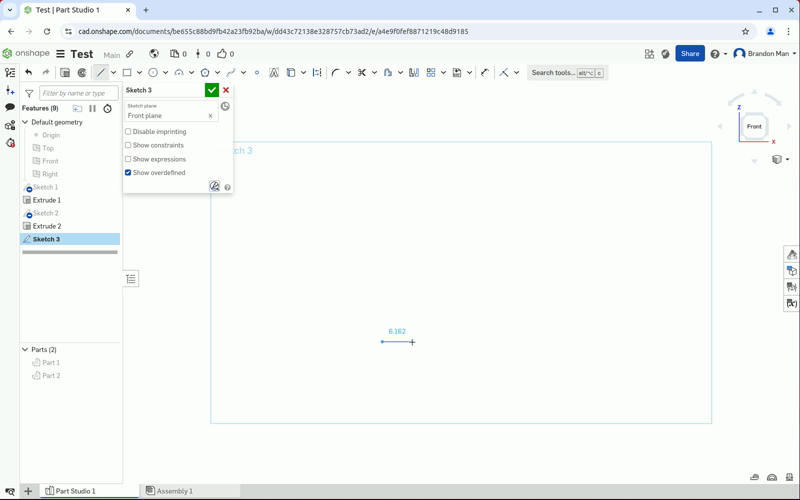
mouse_move(404, 341)
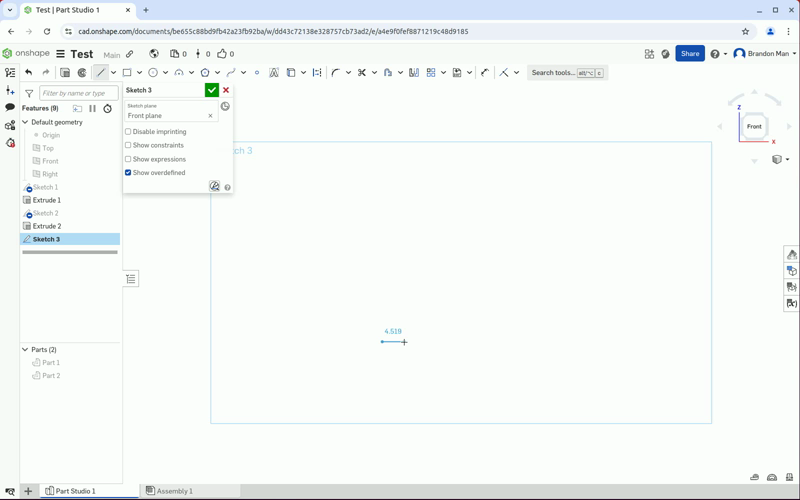
click(404, 341)
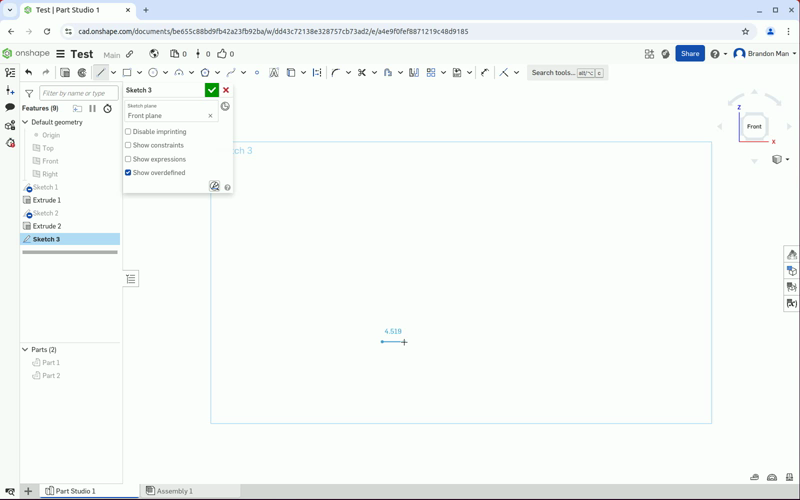
key_up(shift)
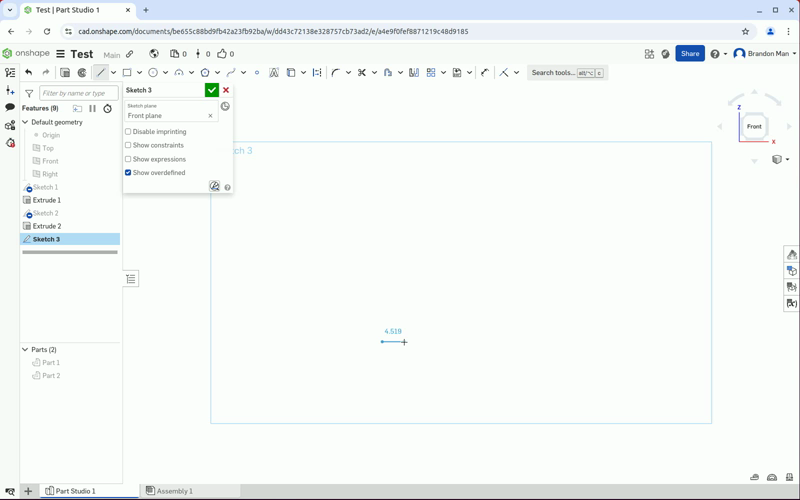
key_down(shift)
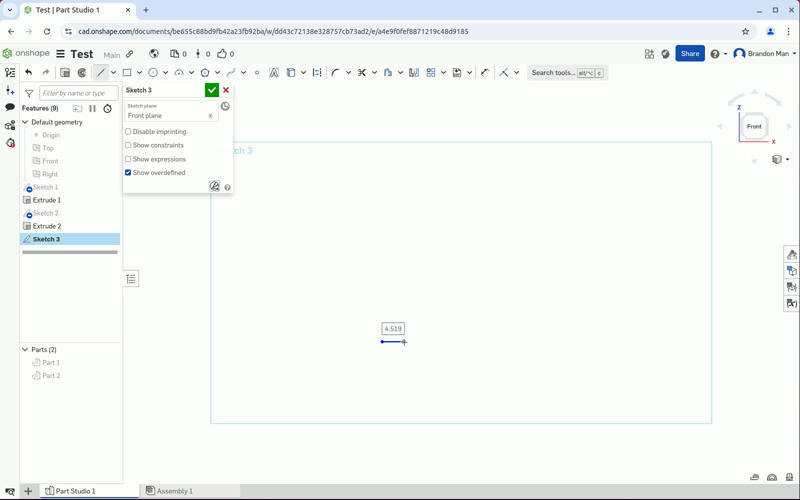
mouse_move(434, 341)
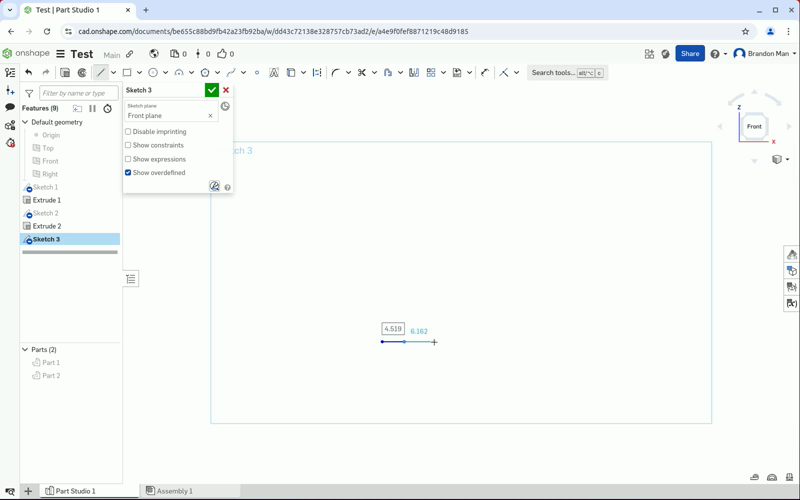
mouse_move(404, 282)
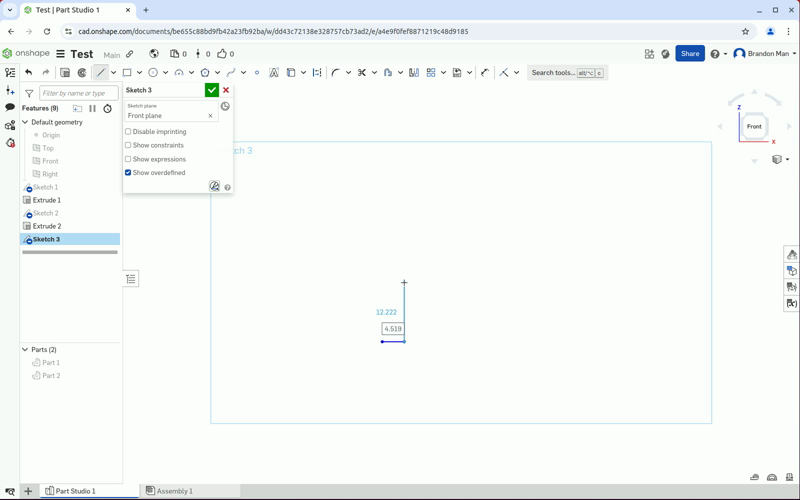
click(404, 282)
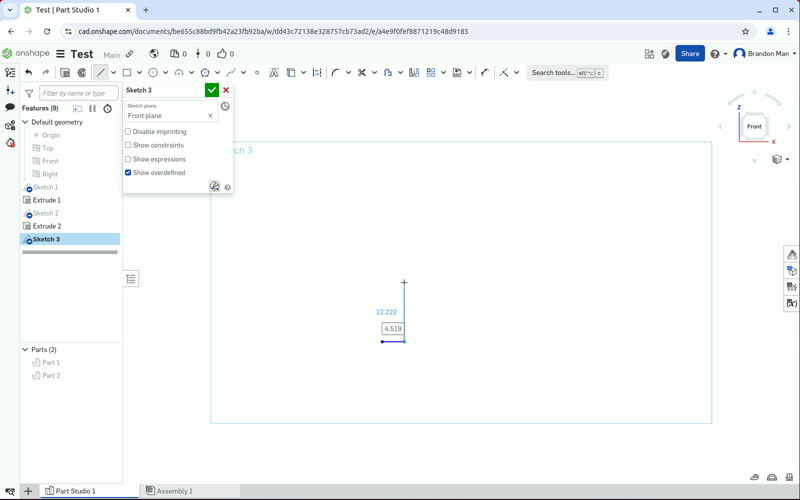
key_up(shift)
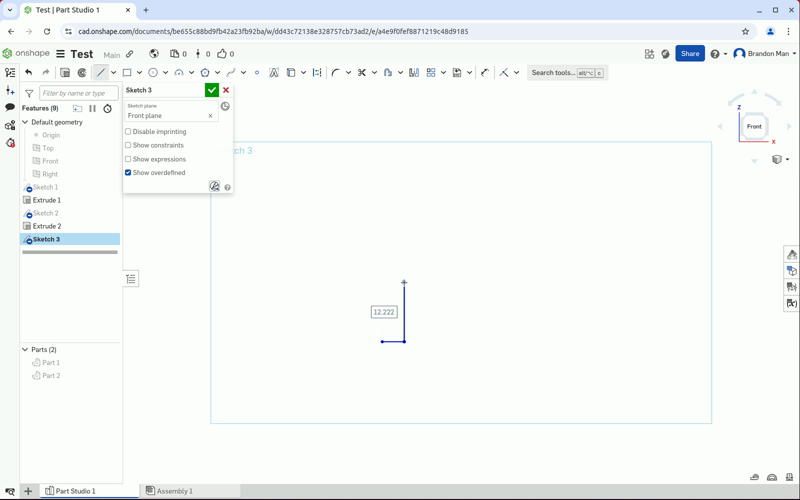
key_down(shift)
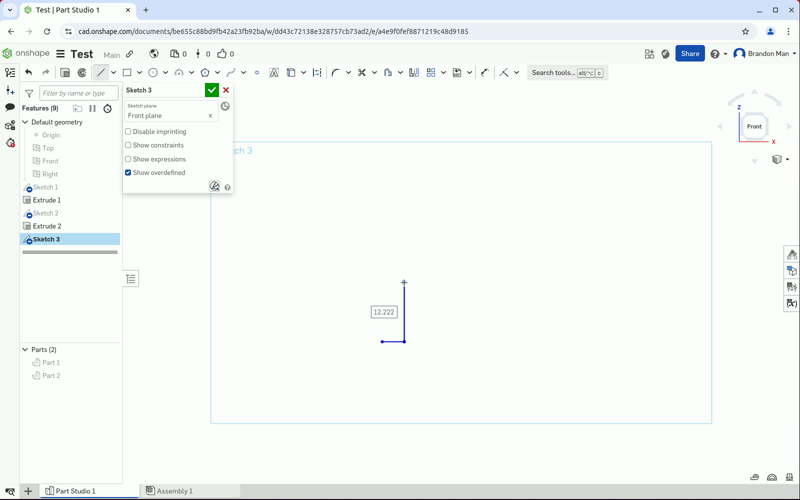
mouse_move(434, 282)
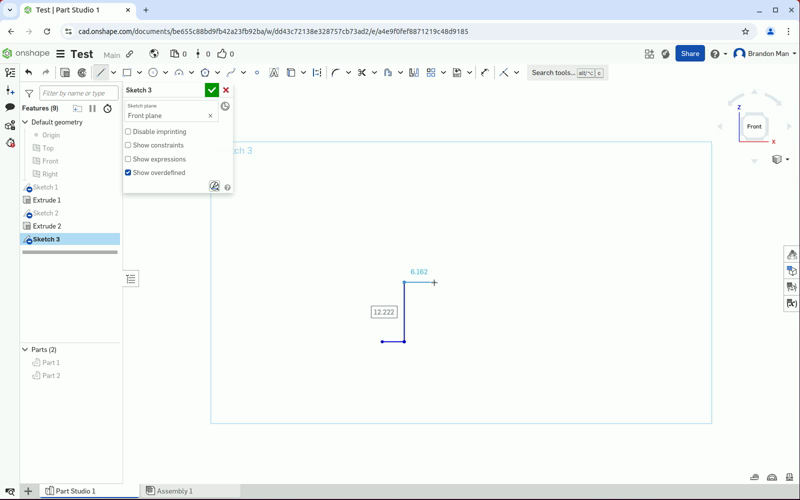
mouse_move(404, 224)
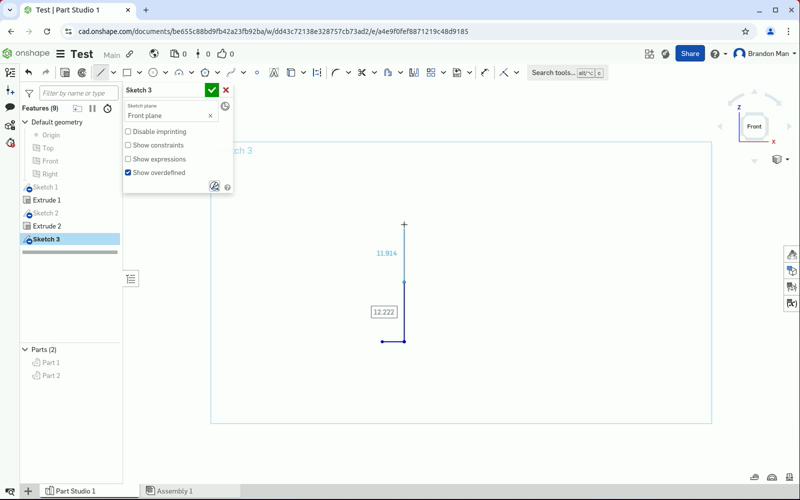
click(404, 224)
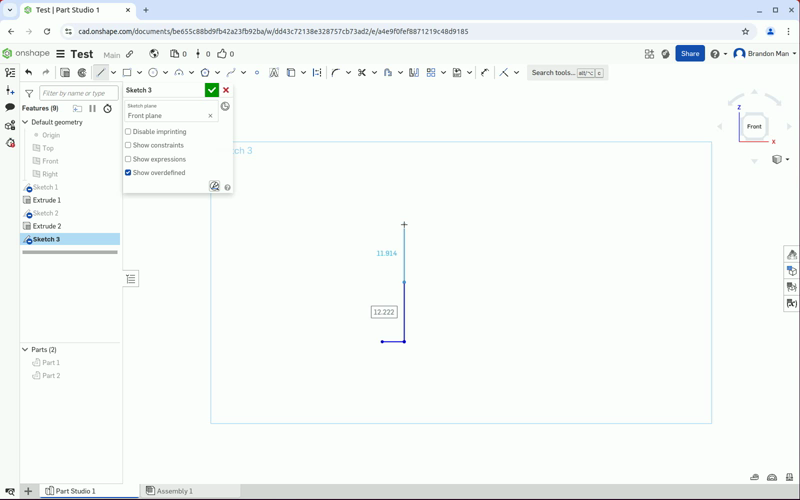
key_up(shift)
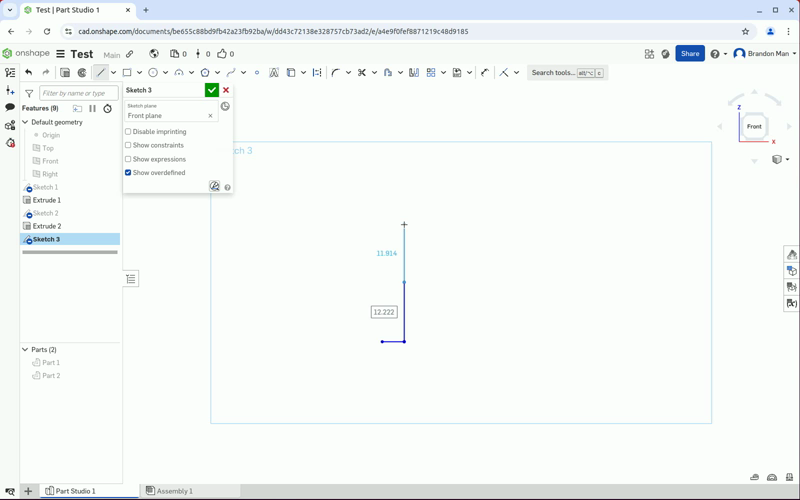
key_down(shift)
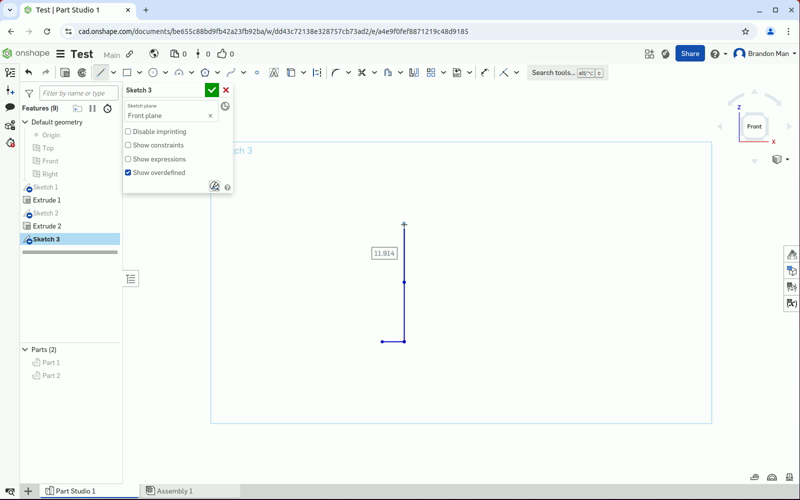
mouse_move(434, 224)
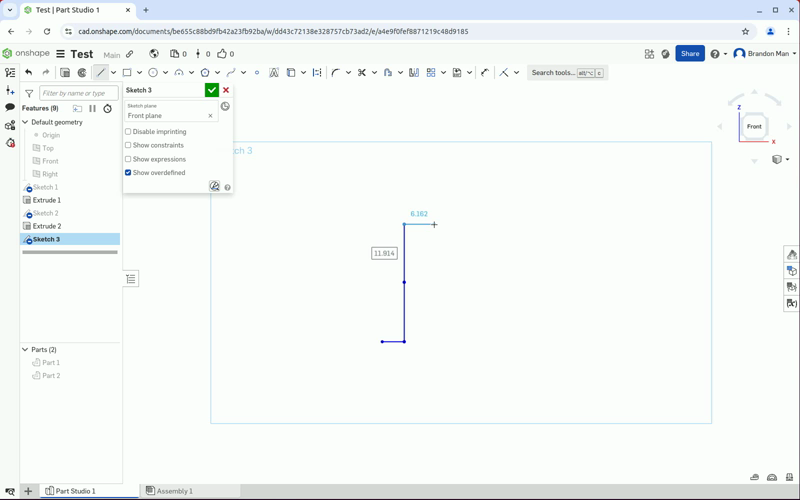
mouse_move(382, 224)
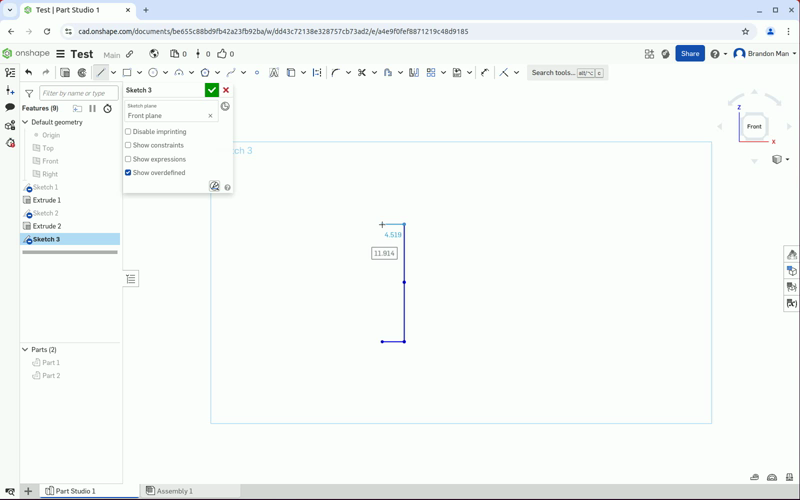
click(382, 224)
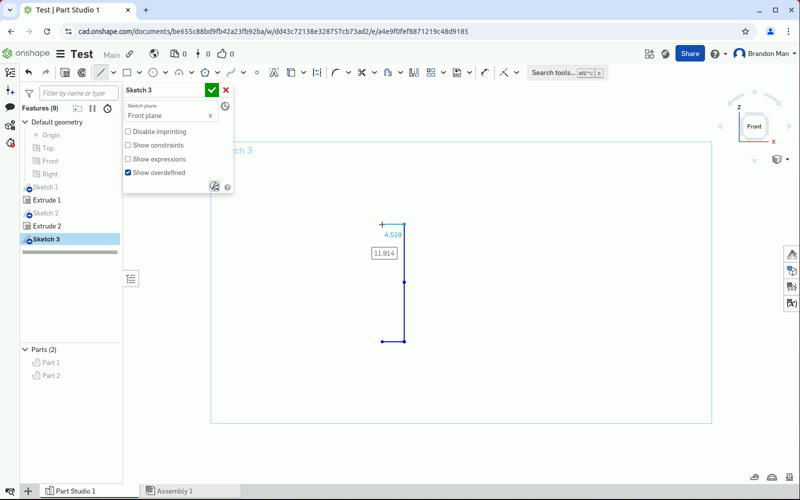
key_up(shift)
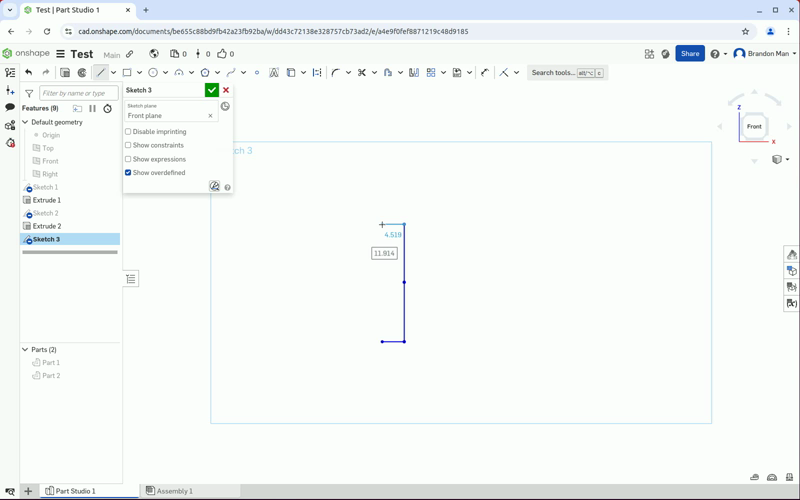
key_down(shift)
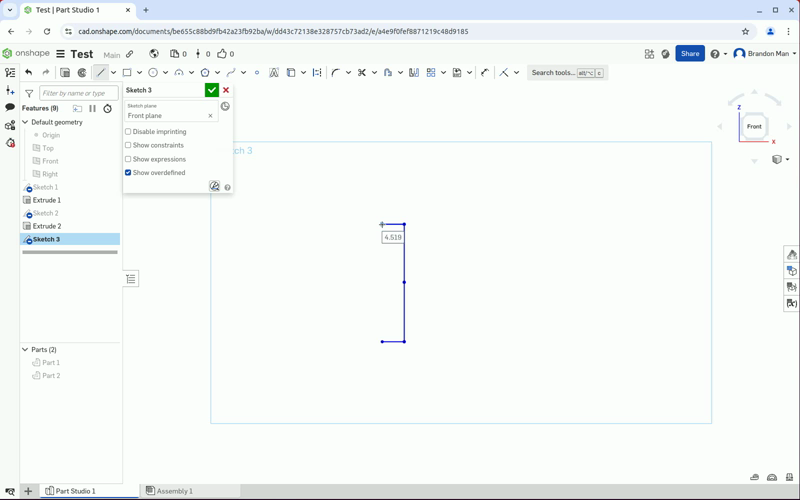
mouse_move(412, 224)
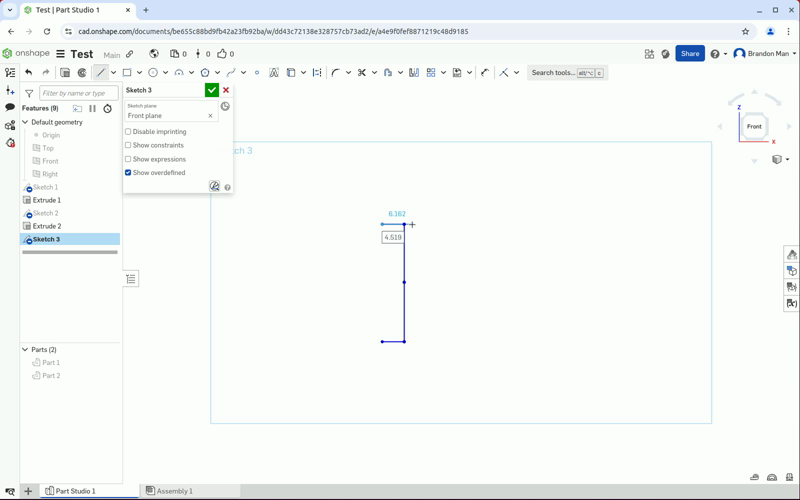
mouse_move(382, 278)
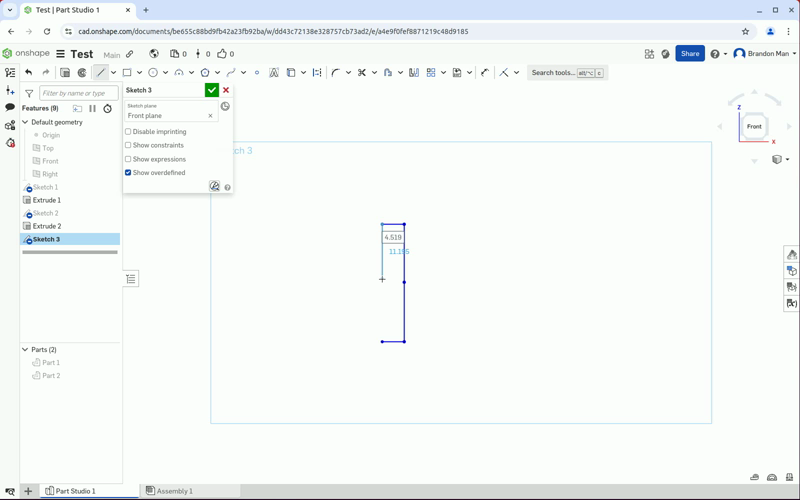
click(382, 278)
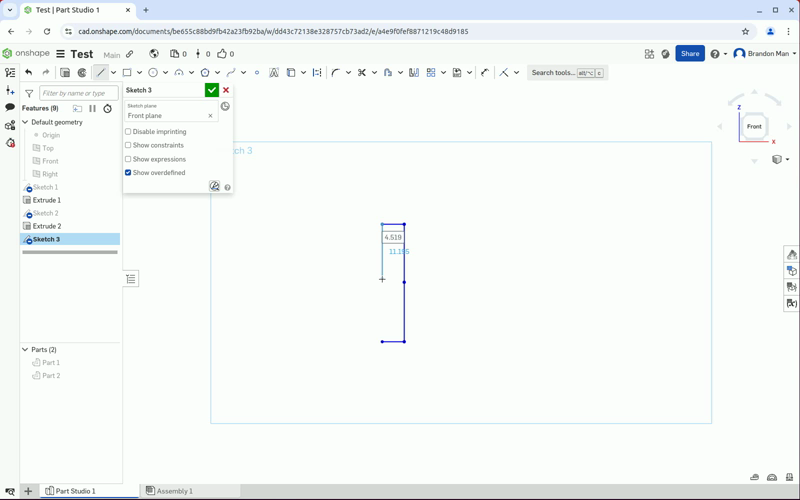
key_up(shift)
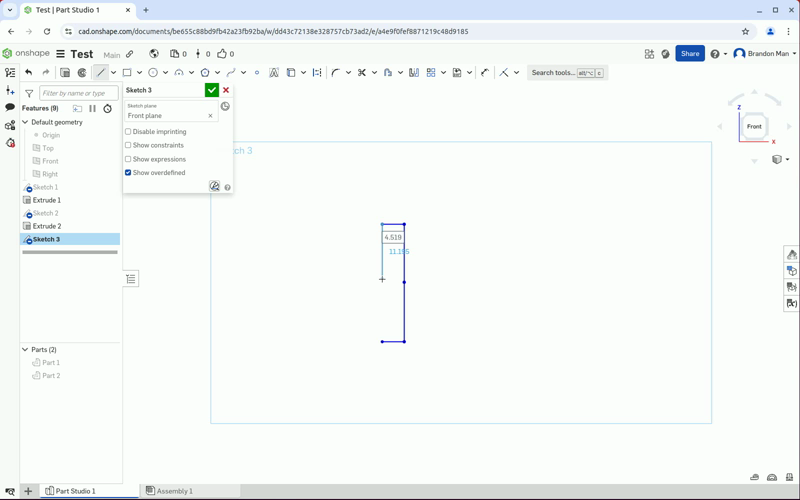
key_down(shift)
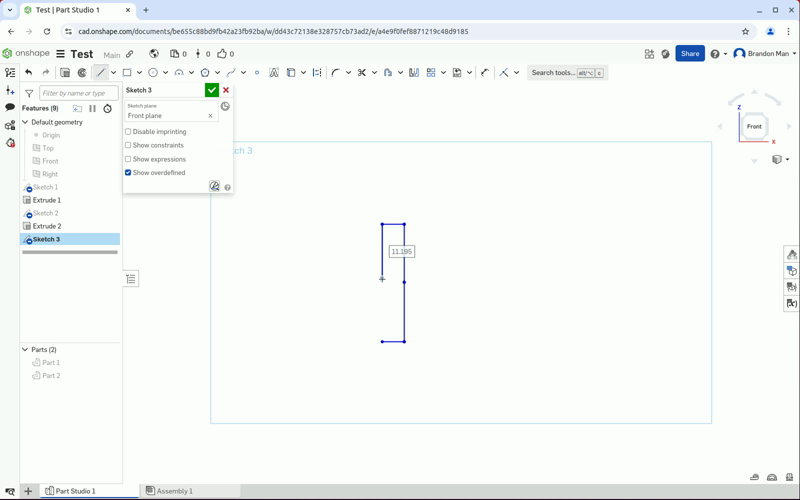
mouse_move(412, 278)
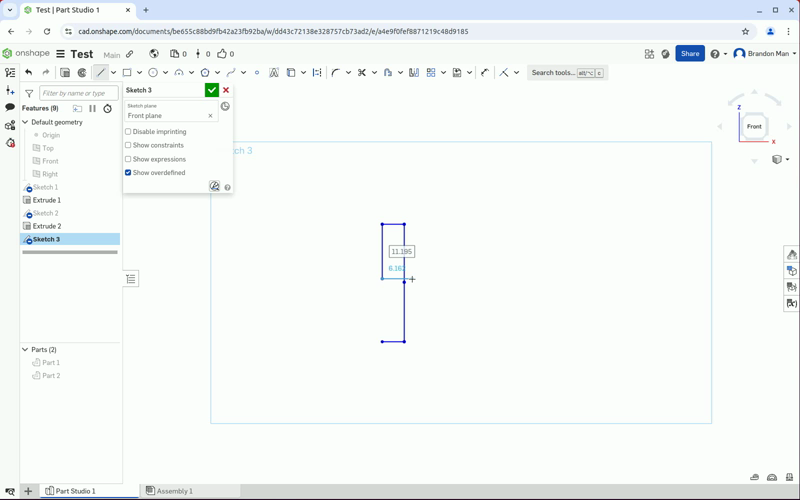
mouse_move(382, 282)
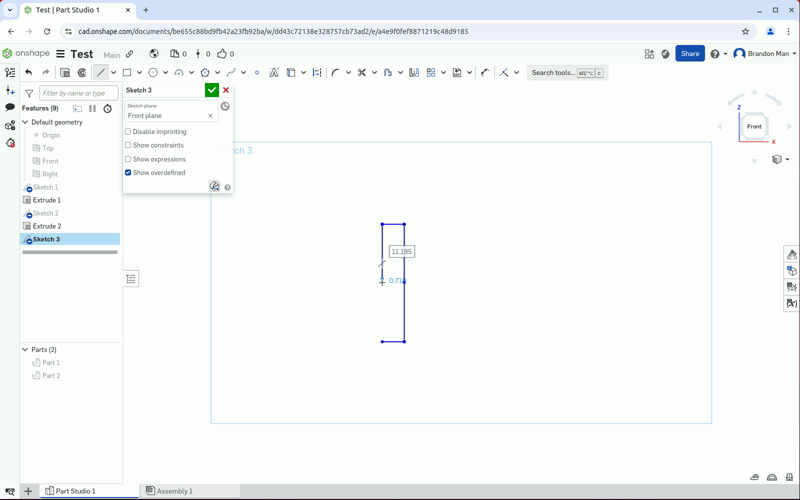
scroll(6)
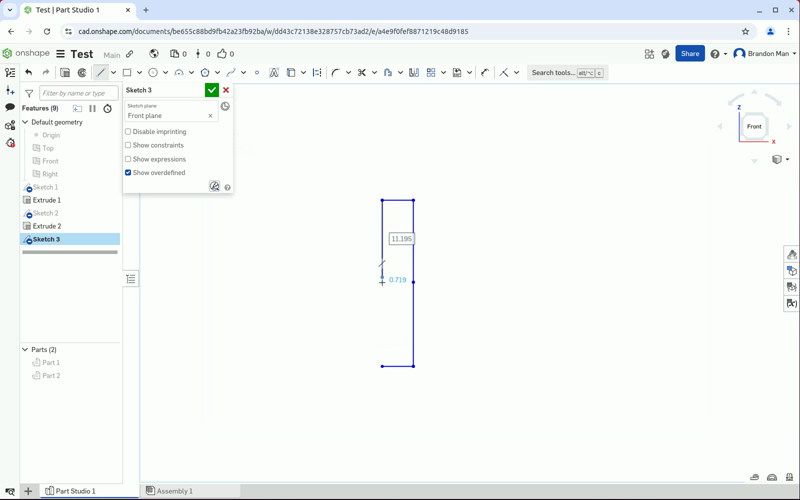
scroll(6)
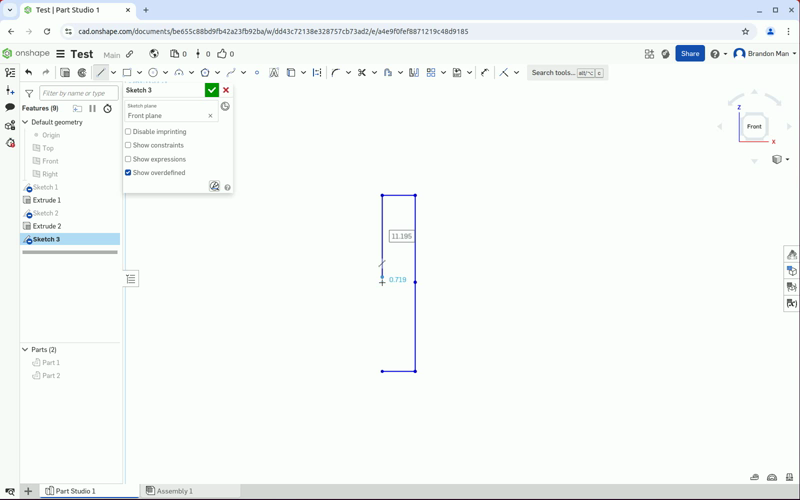
scroll(6)
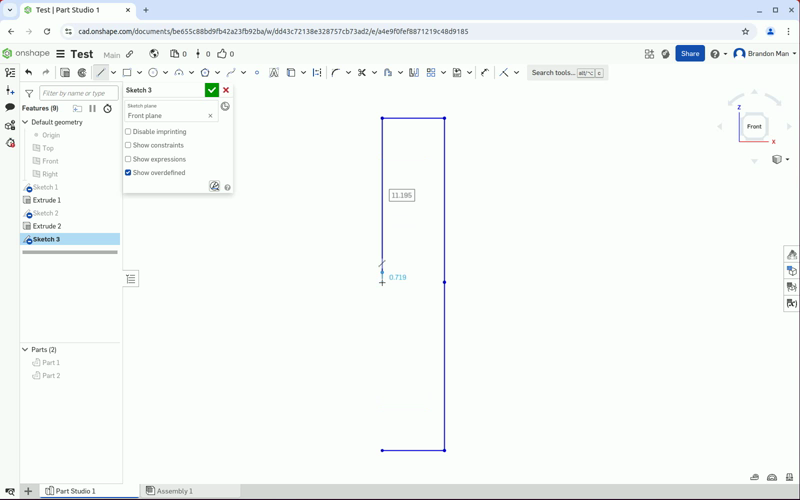
scroll(6)
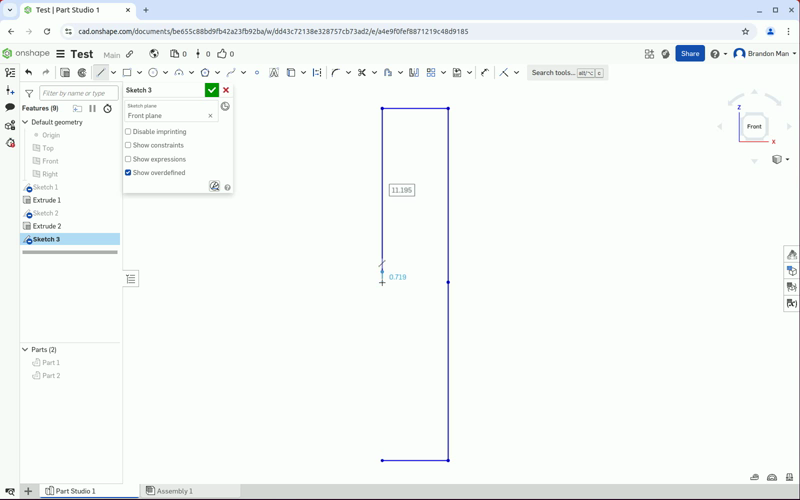
scroll(6)
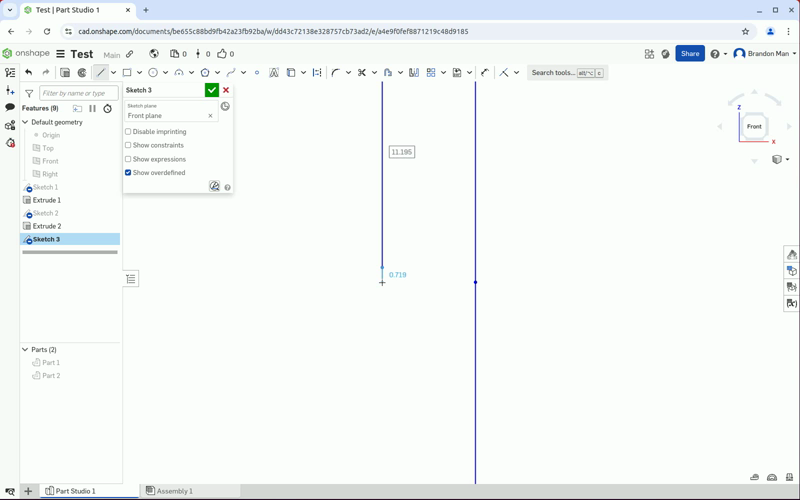
scroll(6)
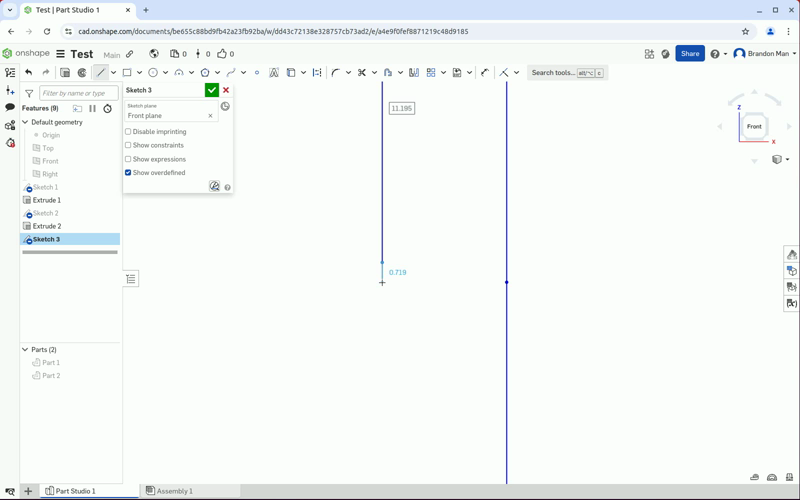
scroll(6)
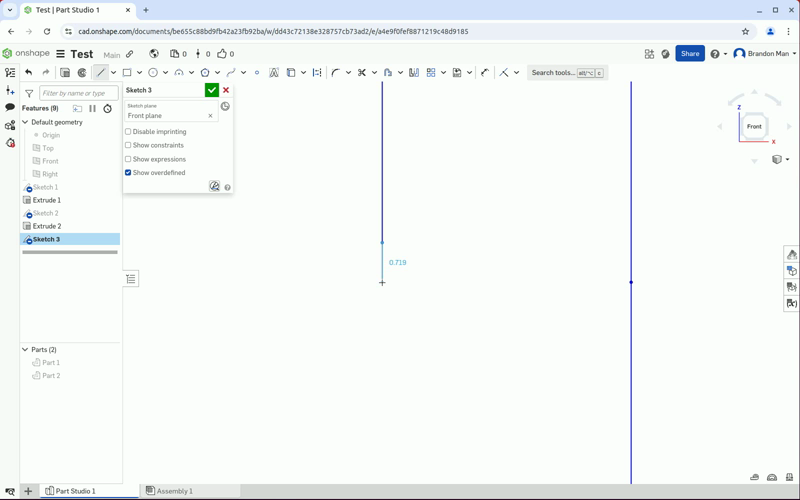
click(382, 282)
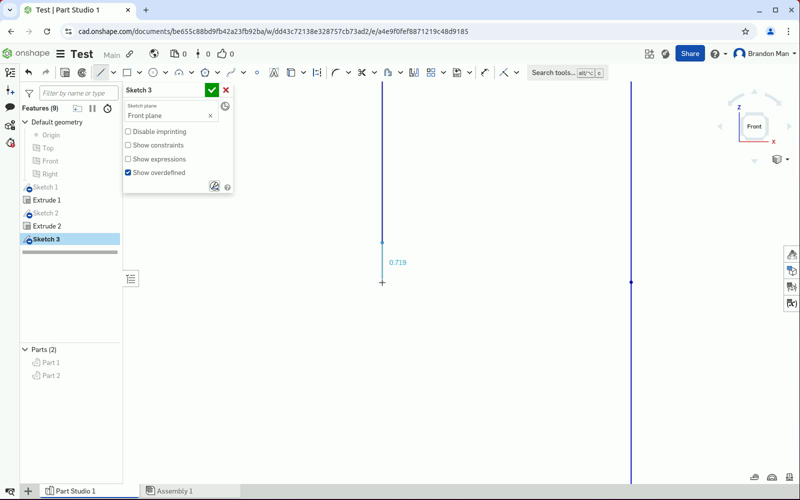
scroll(-6)
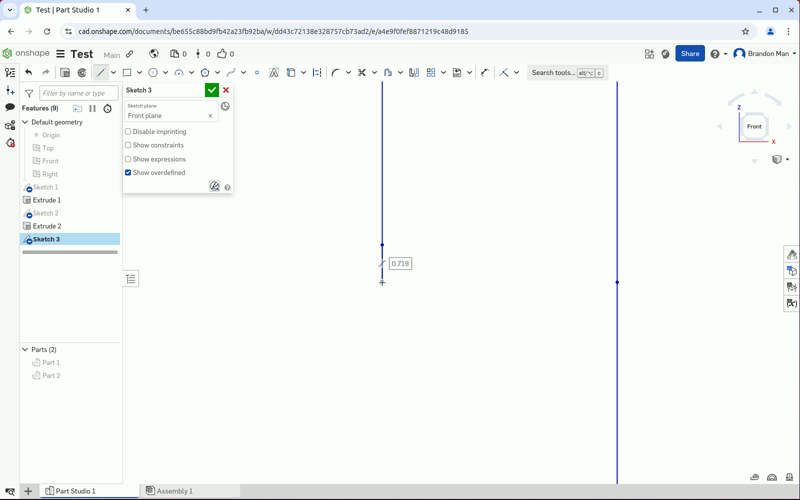
scroll(-6)
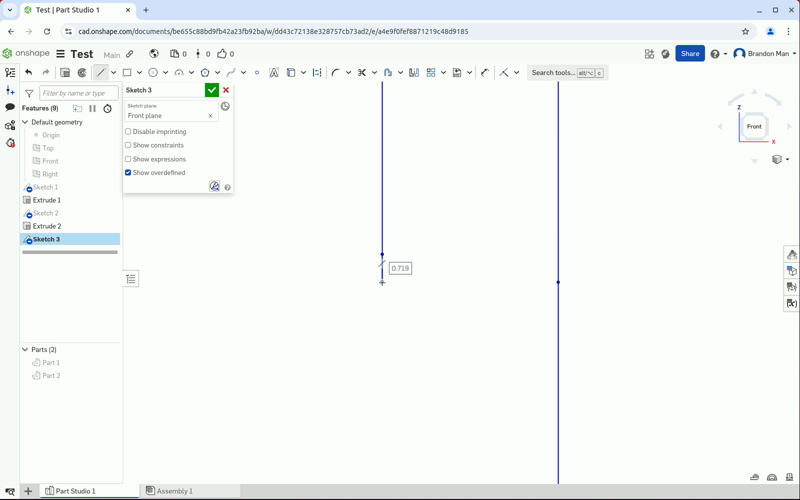
scroll(-6)
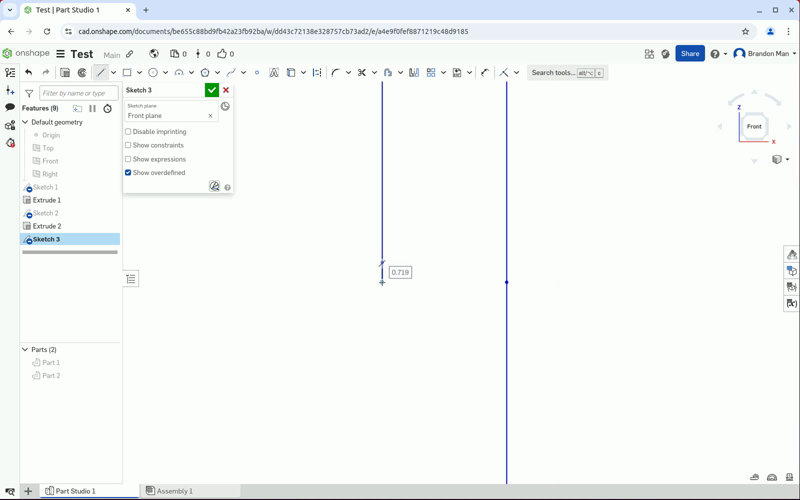
scroll(-6)
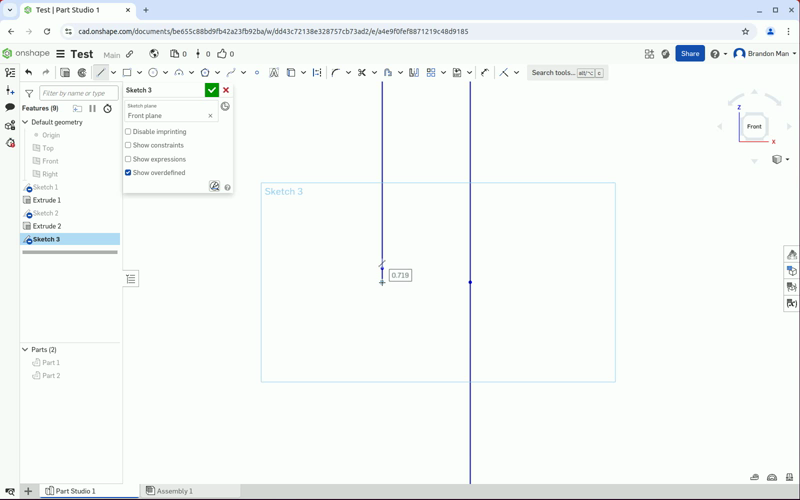
scroll(-6)
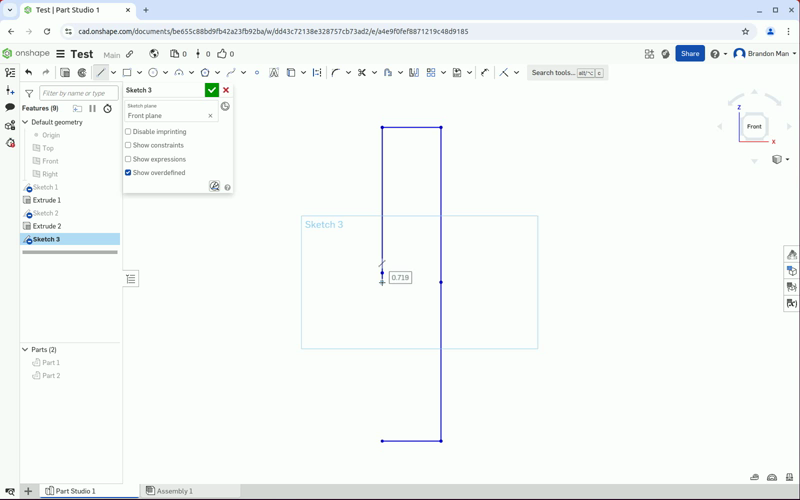
scroll(-6)
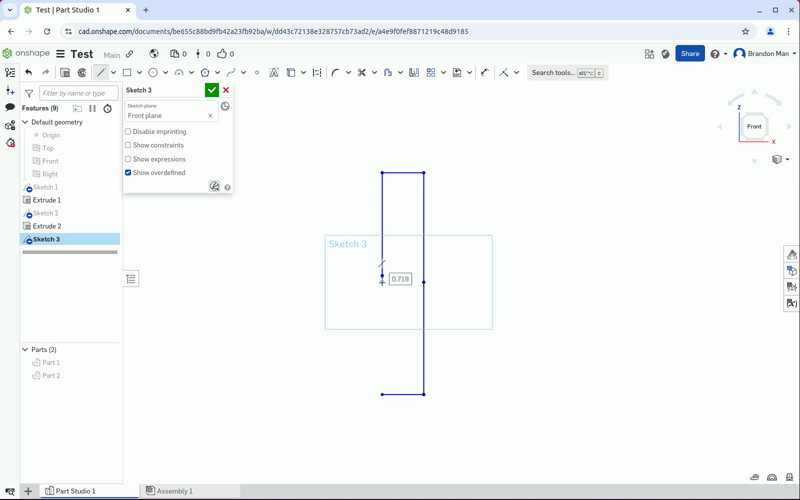
scroll(-6)
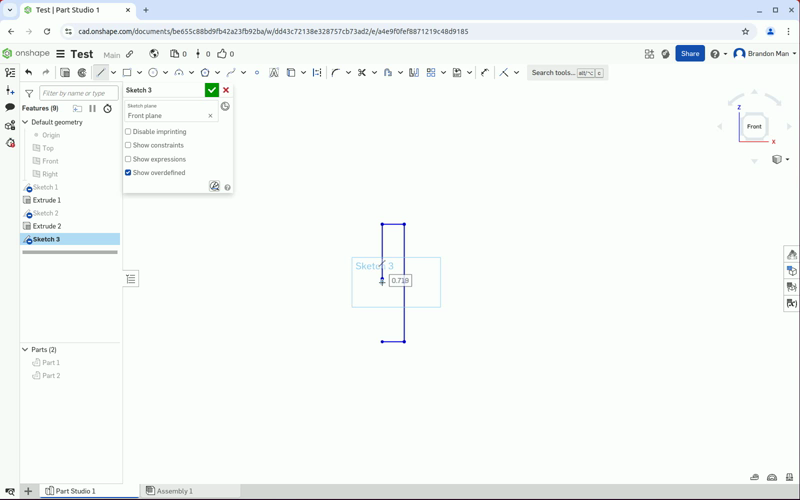
key_up(shift)
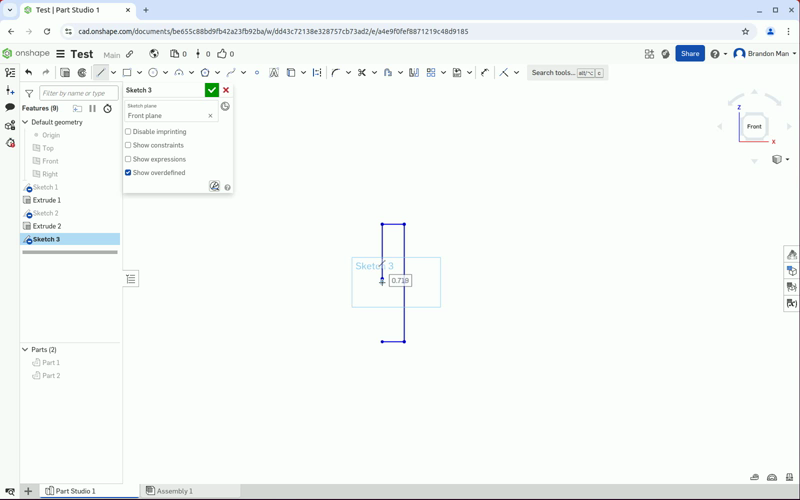
key_down(shift)
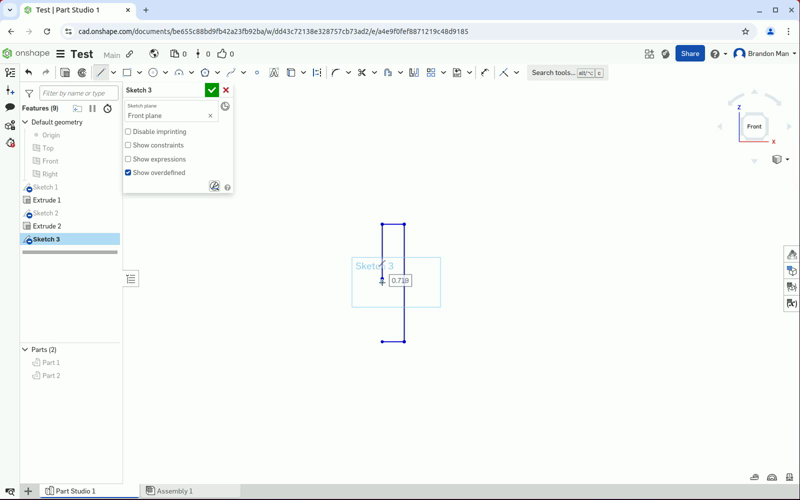
mouse_move(412, 282)
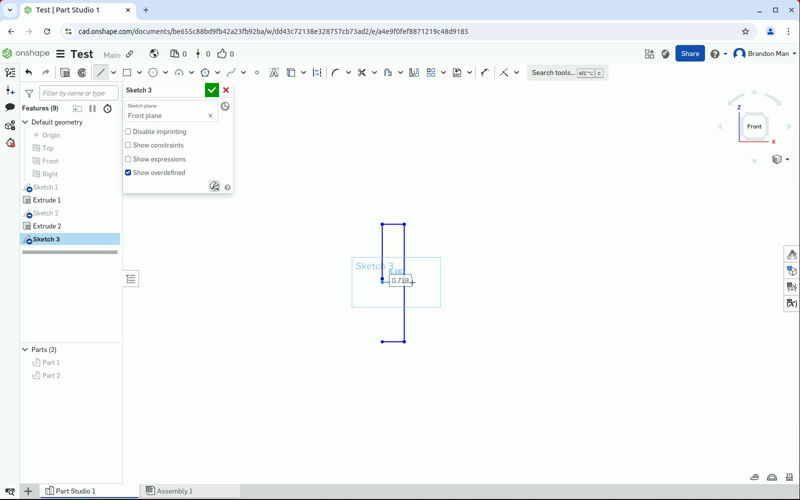
mouse_move(382, 336)
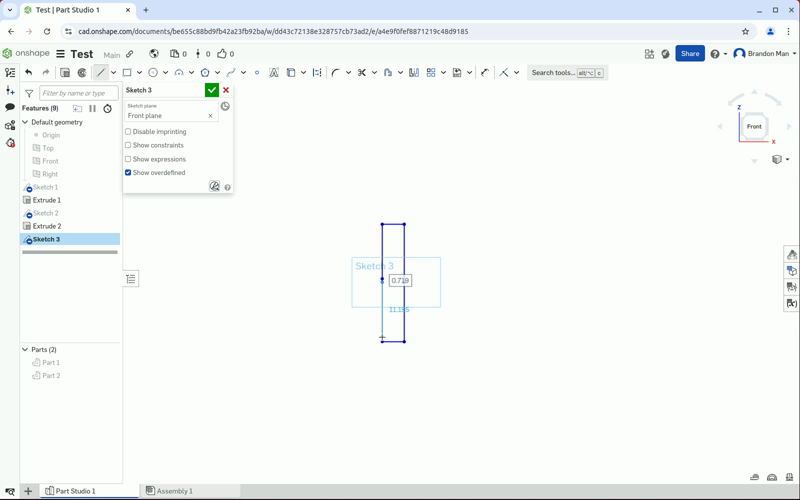
click(382, 336)
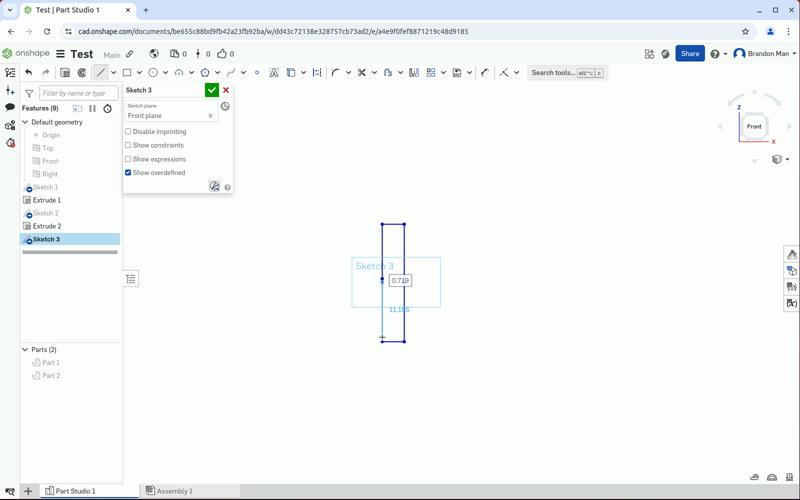
key_up(shift)
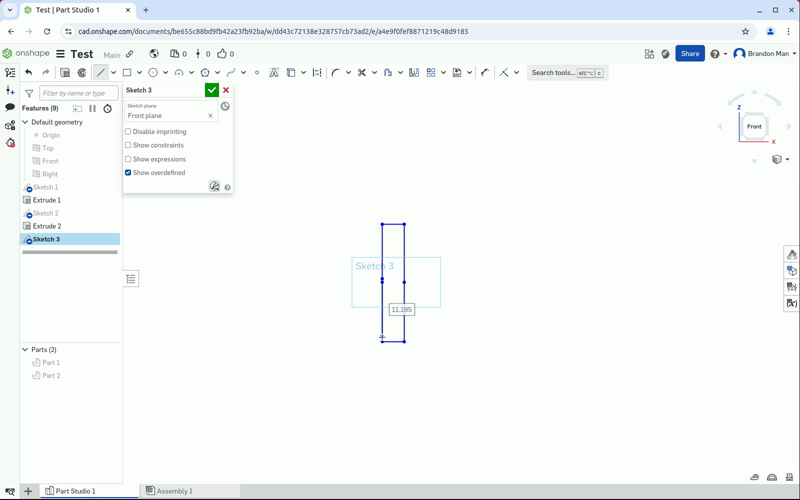
mouse_move(412, 336)
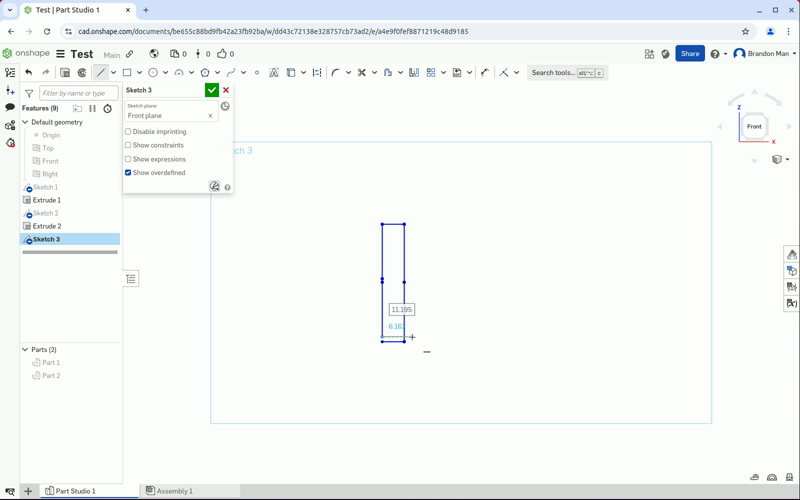
key_down(shift)
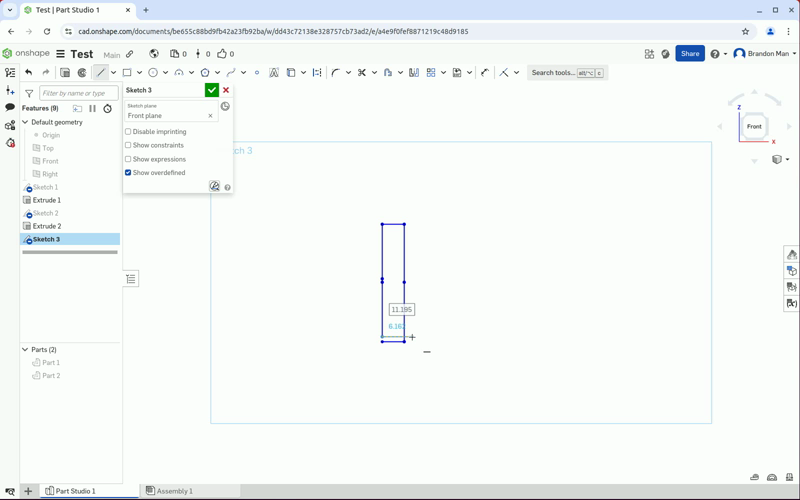
mouse_move(382, 341)
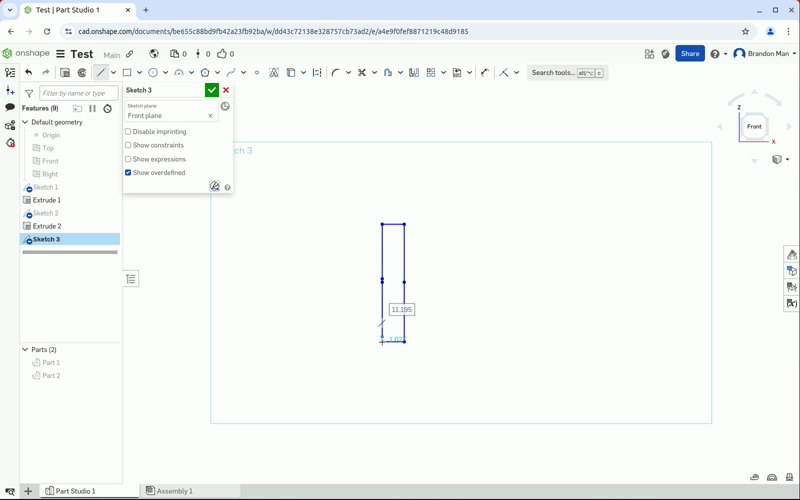
scroll(6)
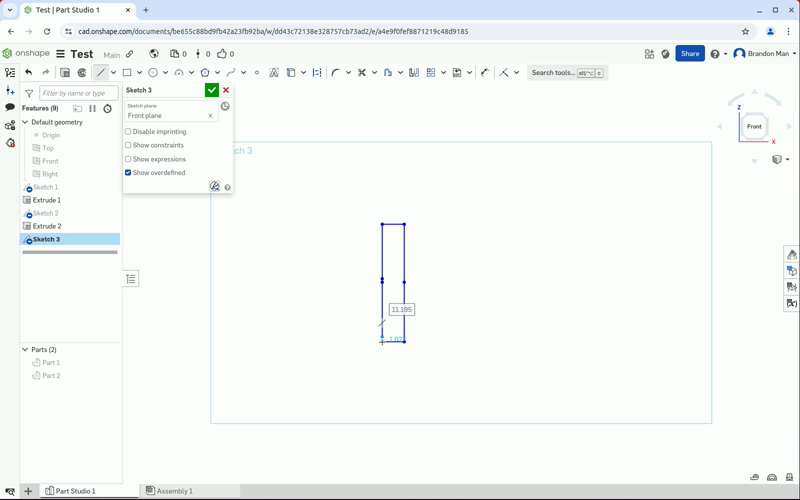
scroll(6)
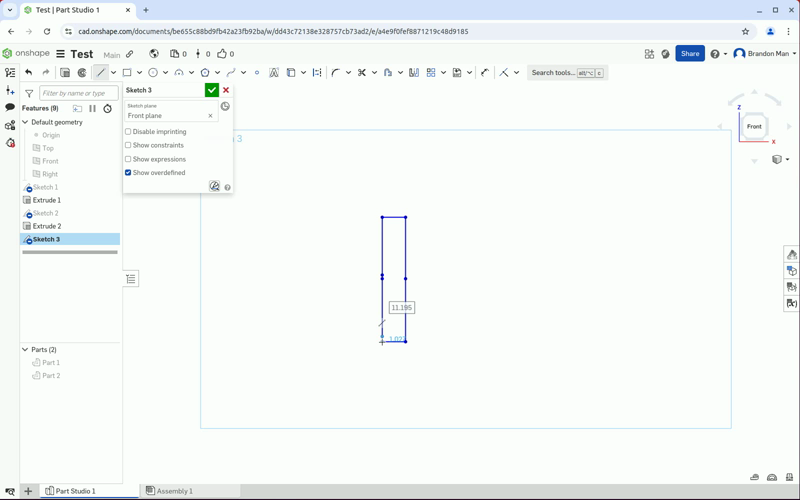
scroll(6)
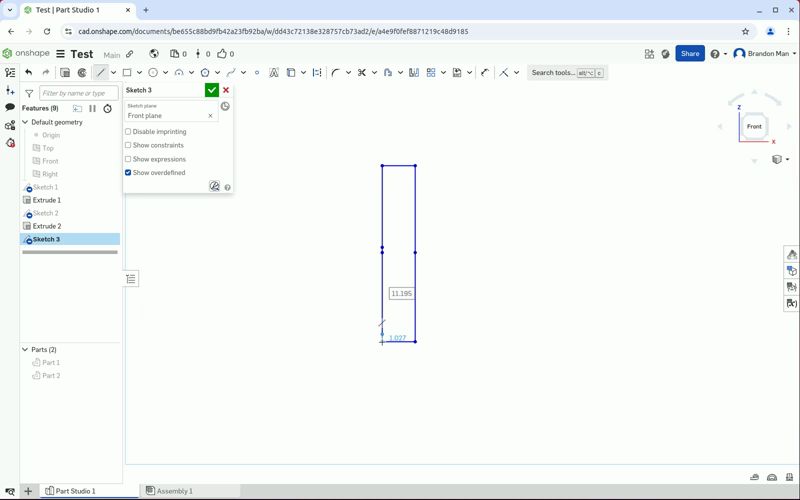
scroll(6)
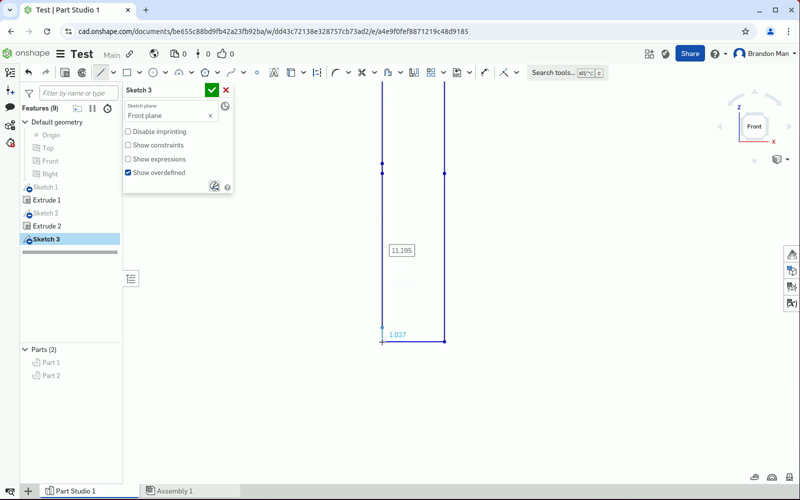
scroll(6)
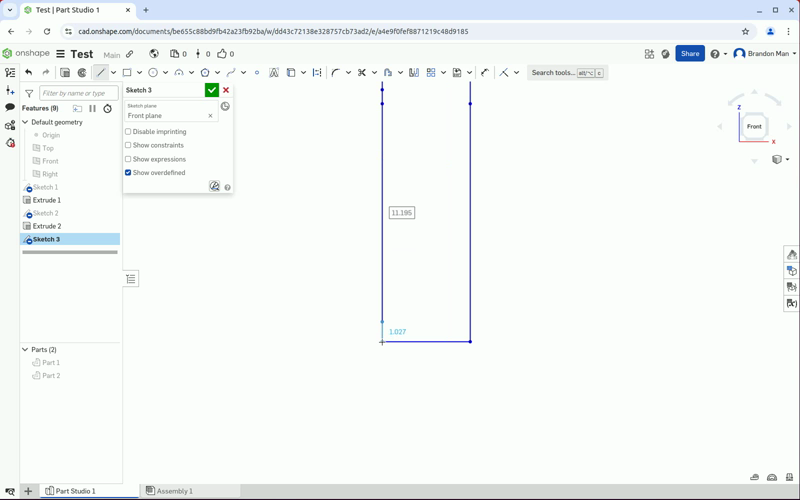
scroll(6)
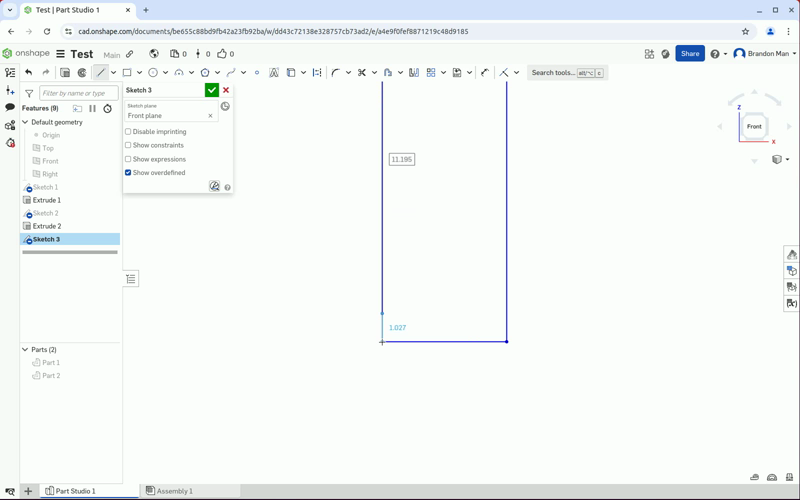
scroll(6)
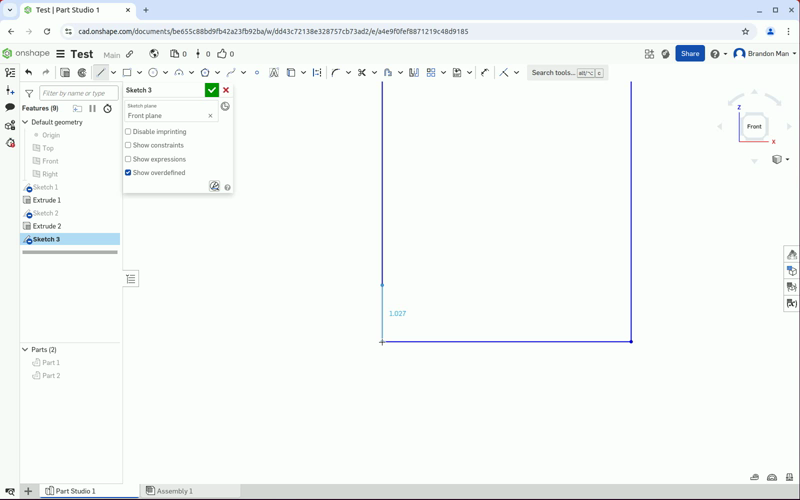
key_up(shift)
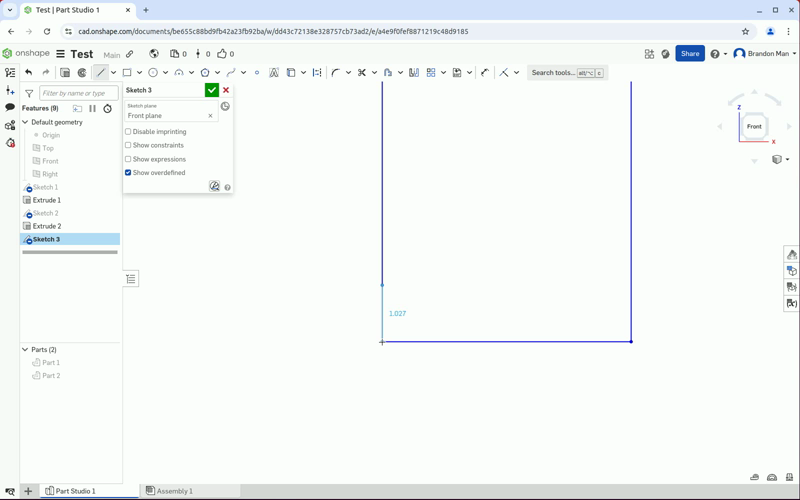
click(382, 341)
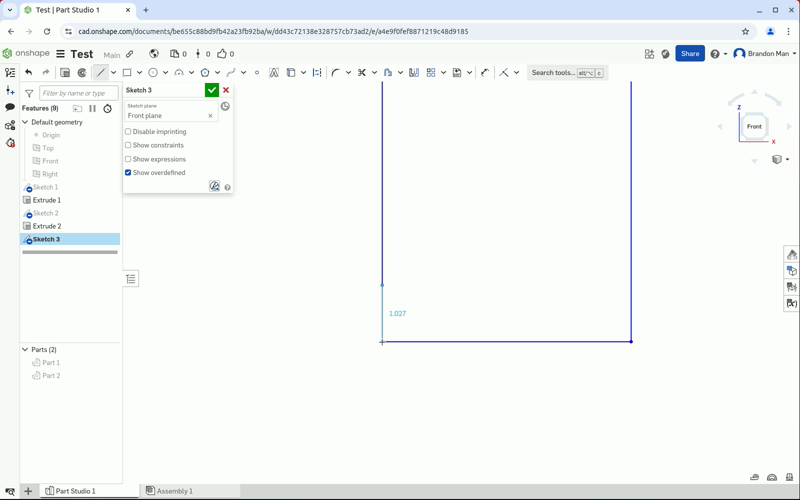
scroll(-6)
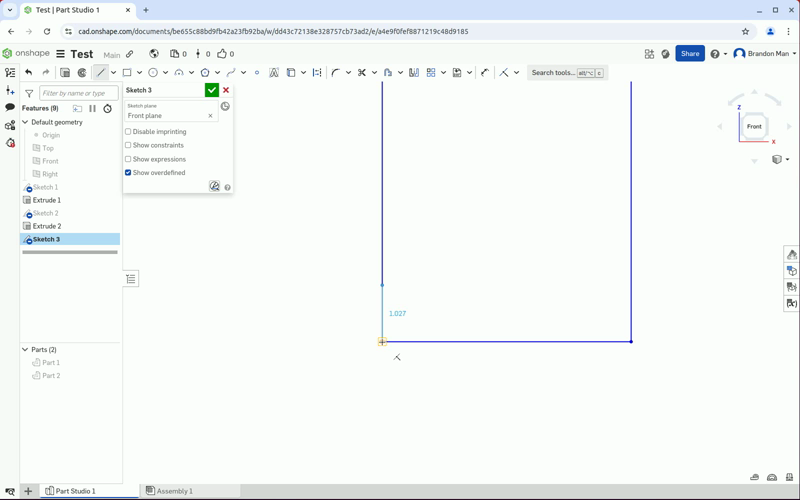
scroll(-6)
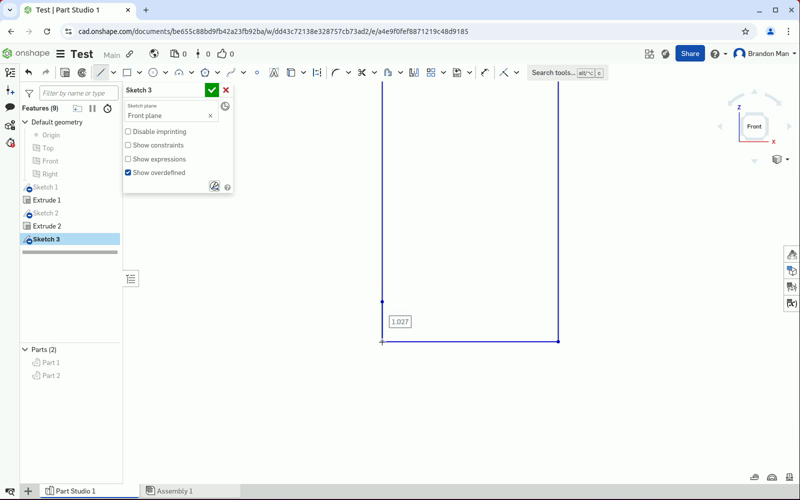
scroll(-6)
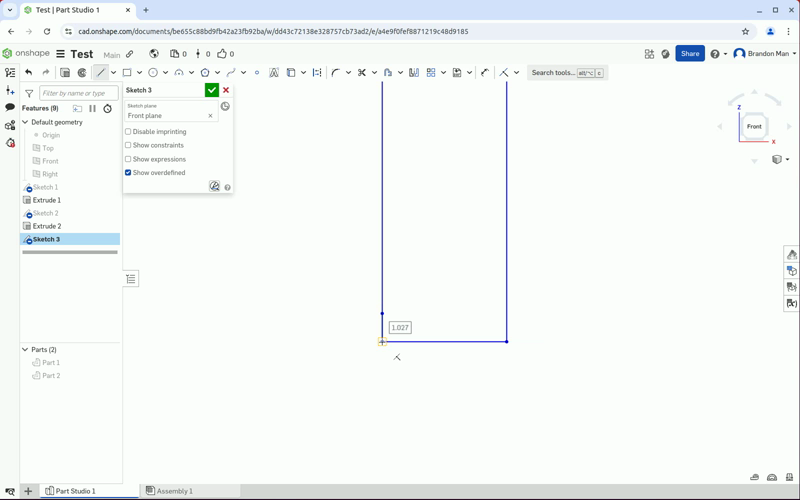
scroll(-6)
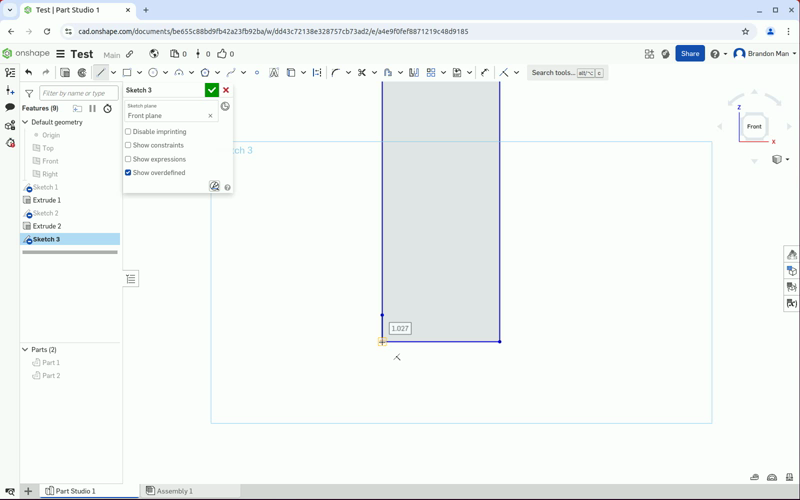
scroll(-6)
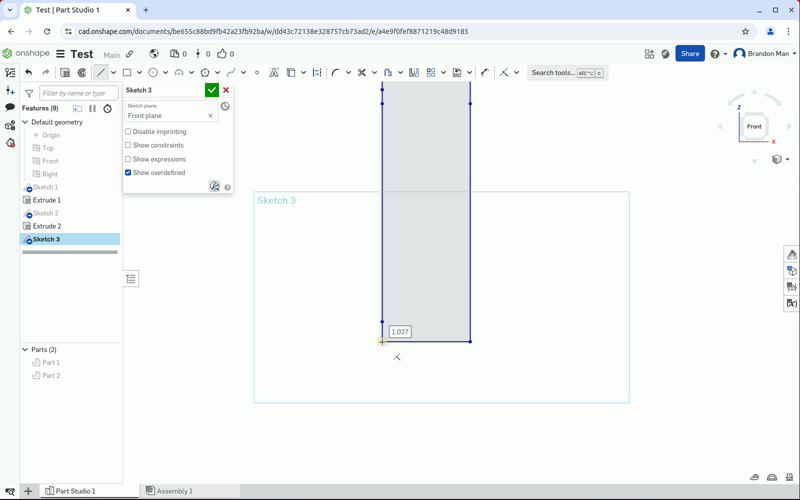
scroll(-6)
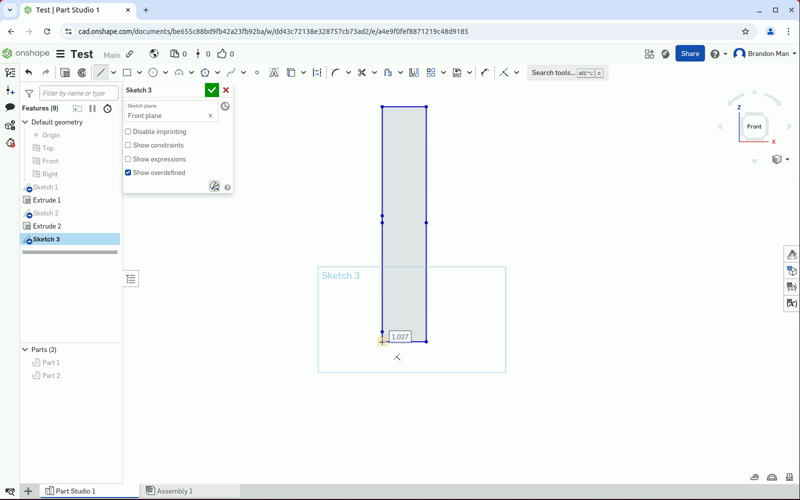
scroll(-6)
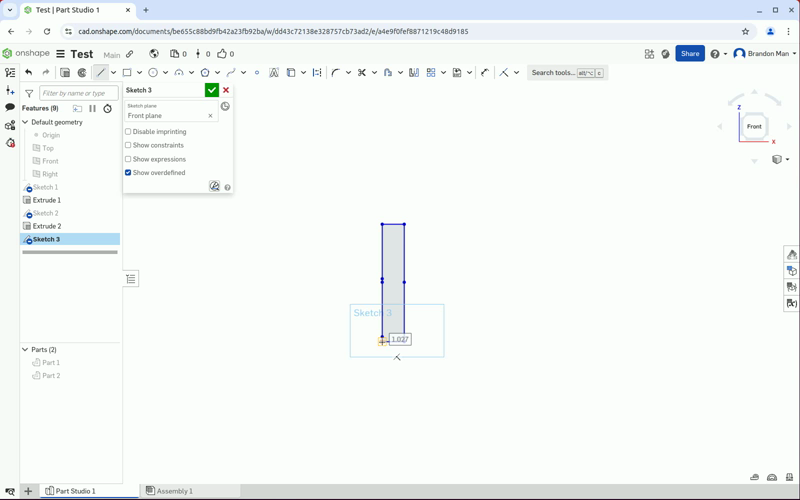
key(esc)
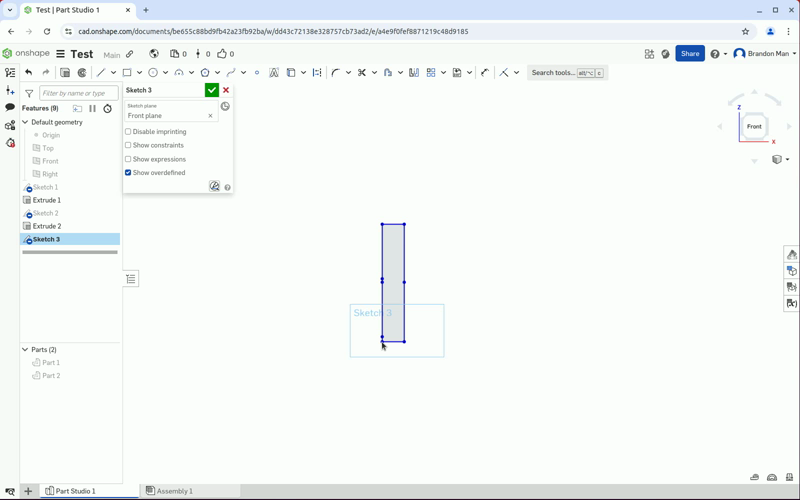
mouse_move(387, 226)
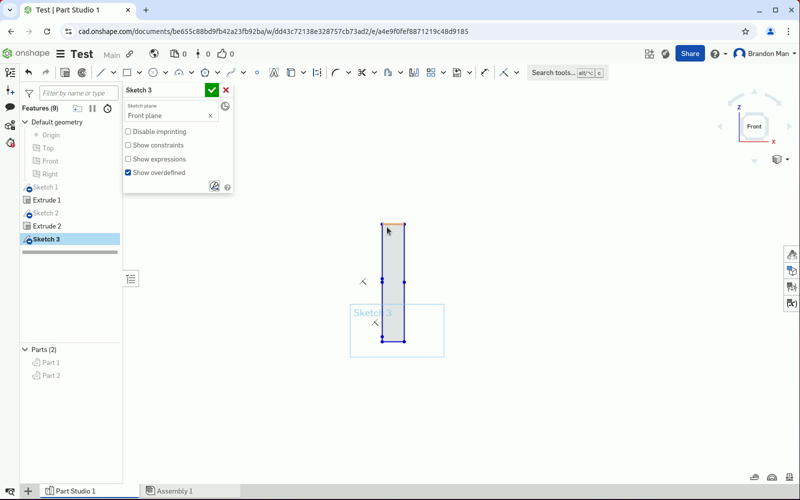
click(387, 226)
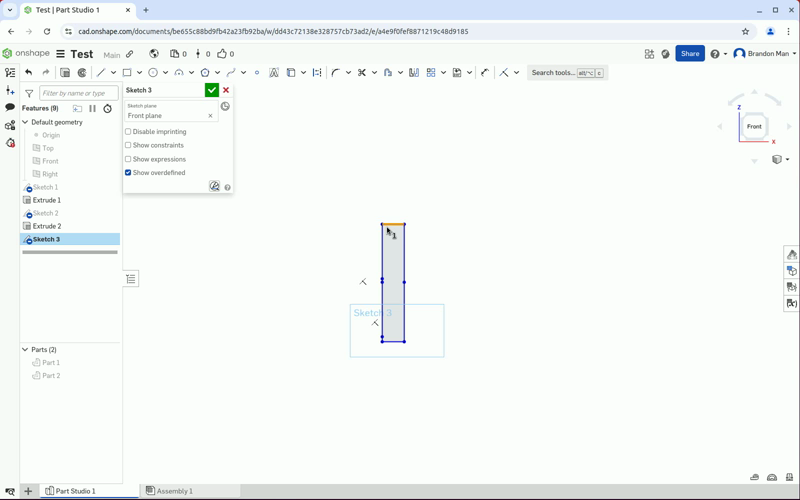
mouse_move(73, 352)
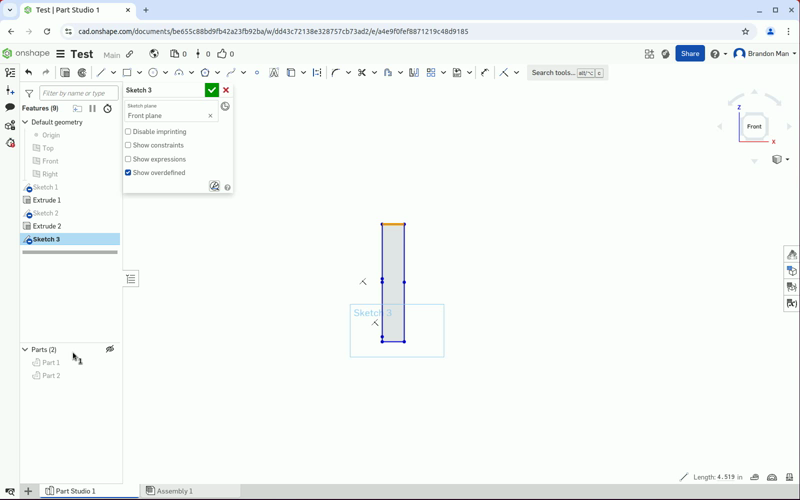
key(shift+y)
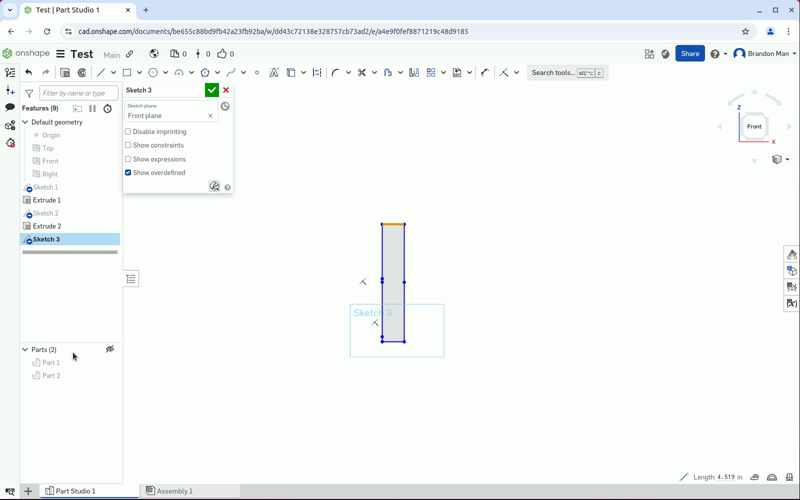
key(shift+e)
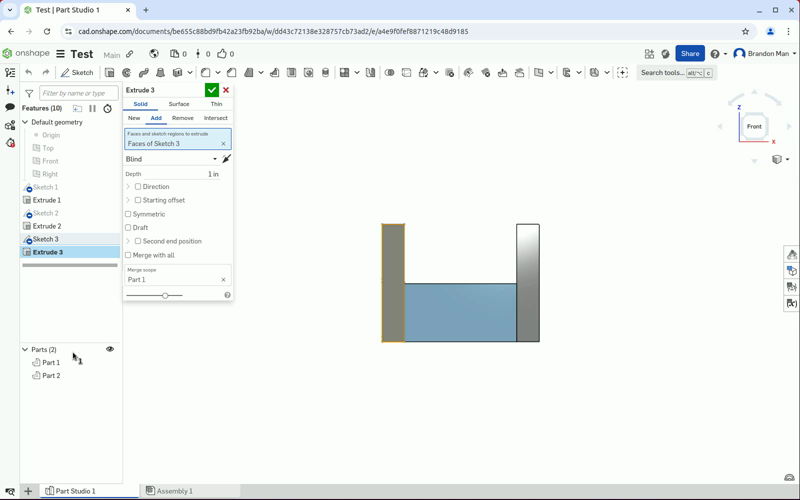
mouse_move(143, 106)
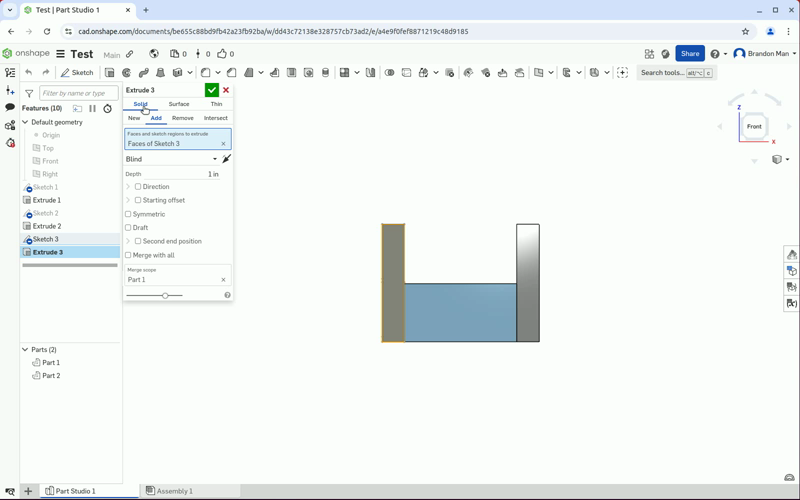
click(143, 106)
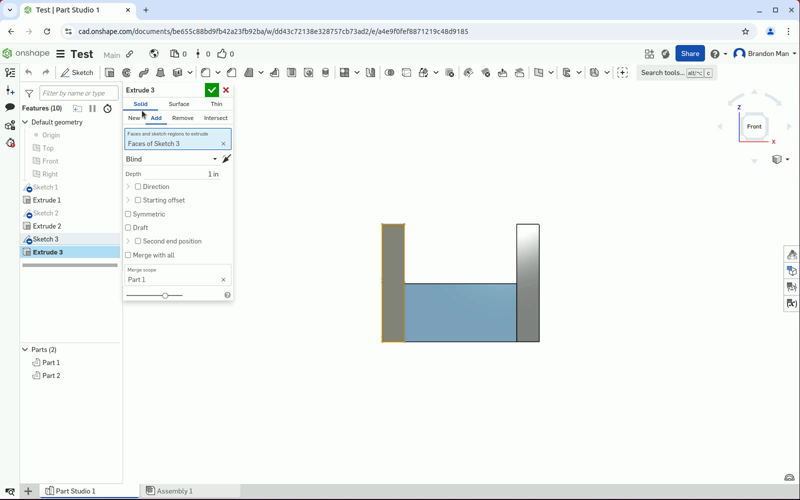
mouse_move(137, 120)
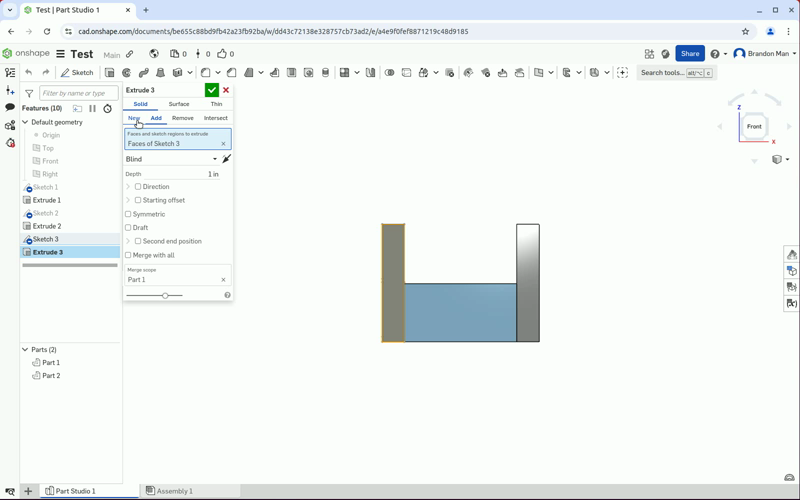
click(137, 120)
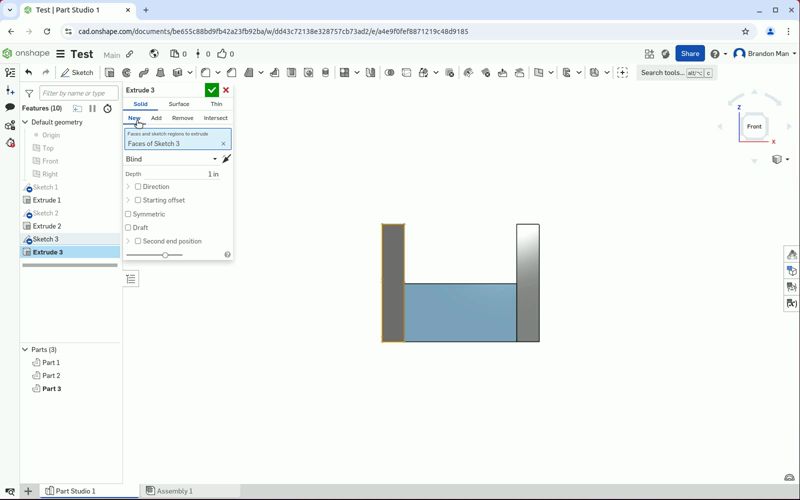
key(tab, 4)
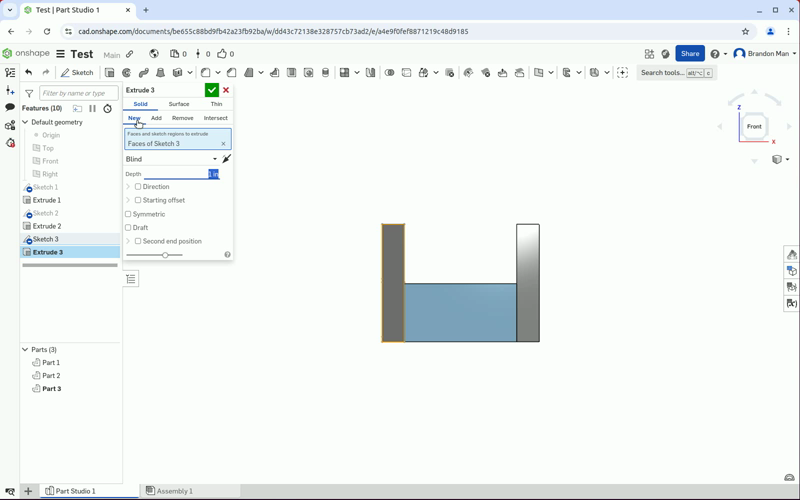
text(23.108)
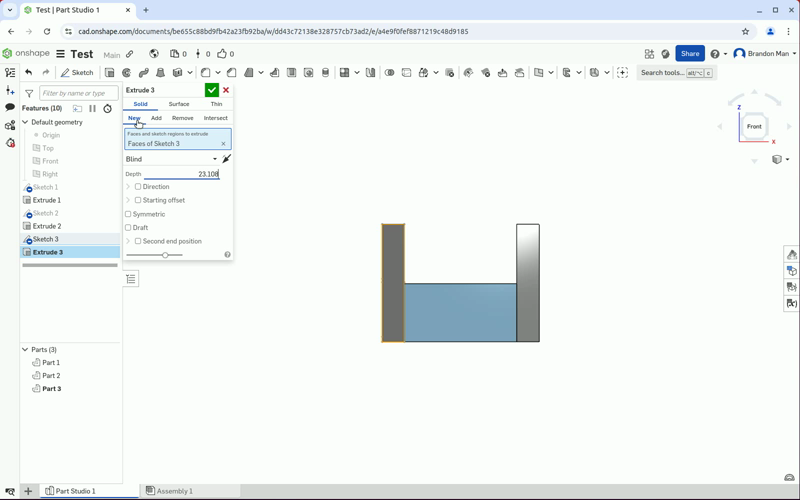
key(enter)
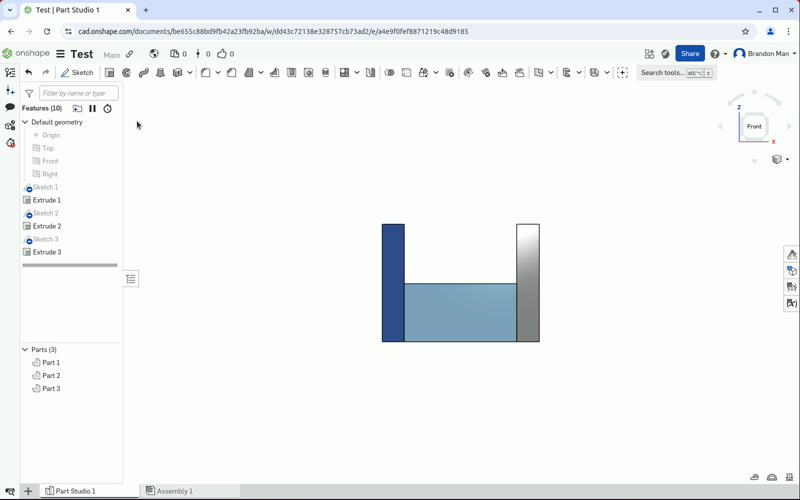
key(shift+h)
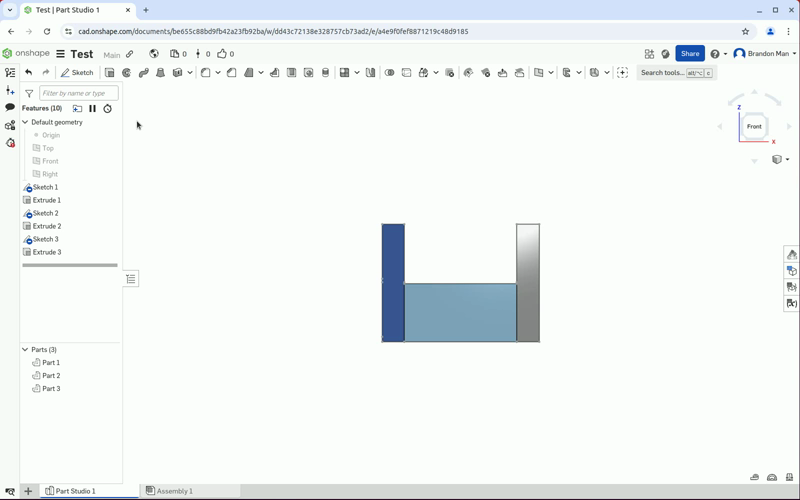
key(shift+h)
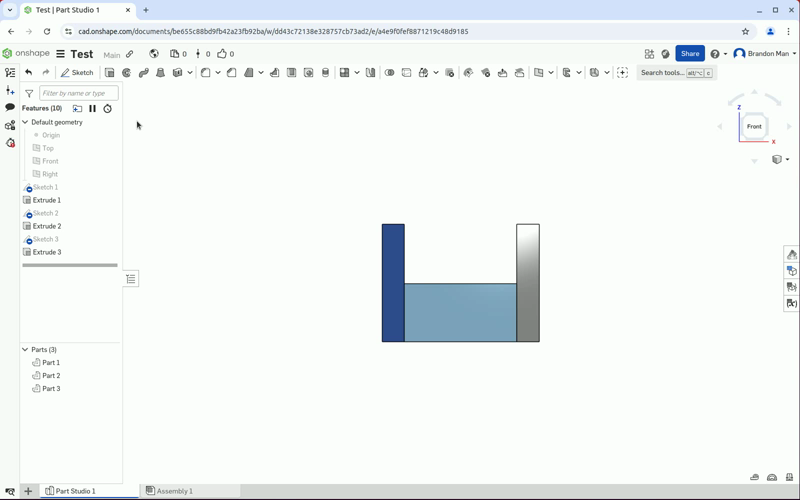
mouse_move(73, 189)
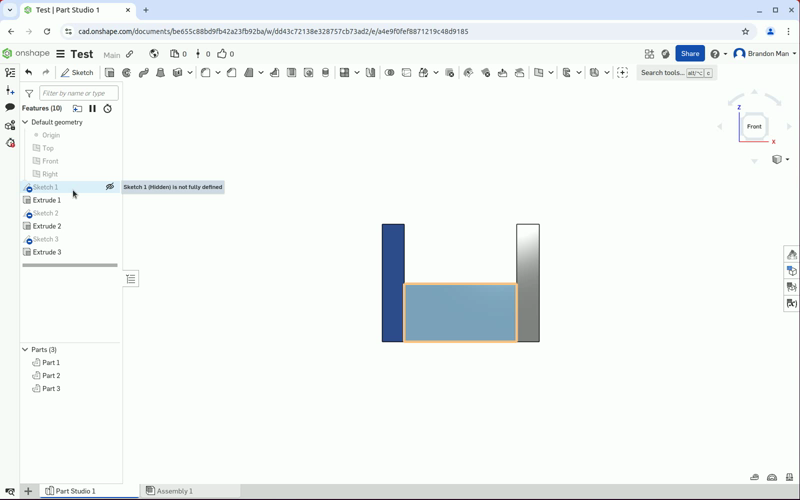
click(73, 189)
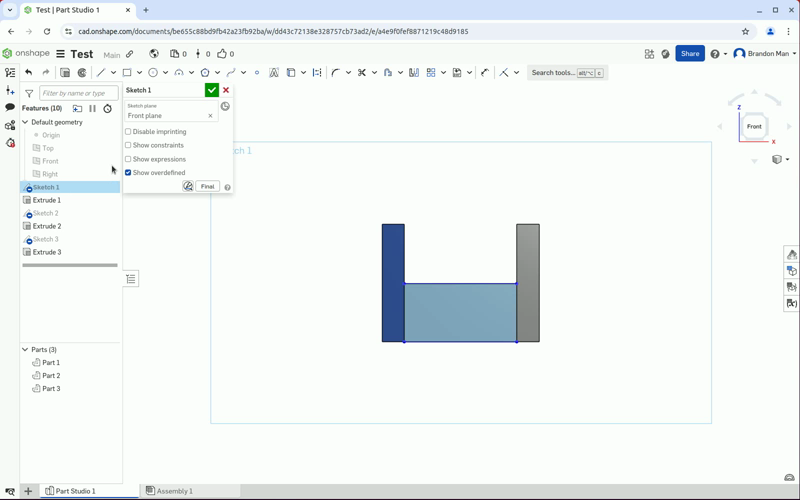
mouse_move(229, 92)
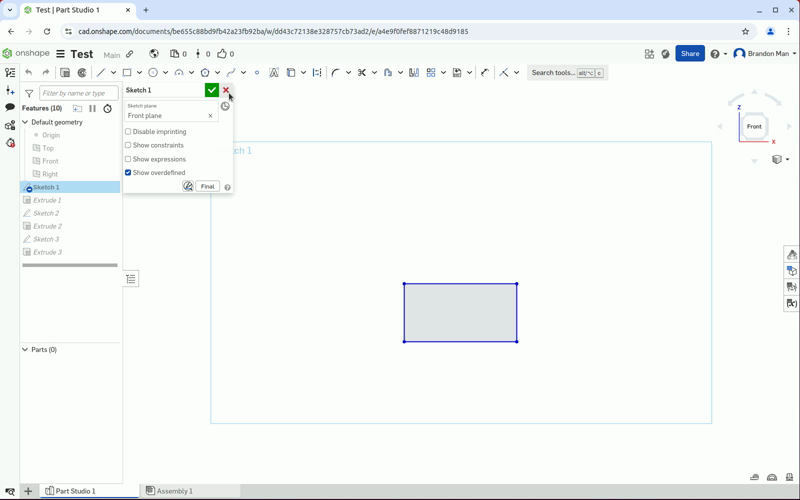
click(229, 92)
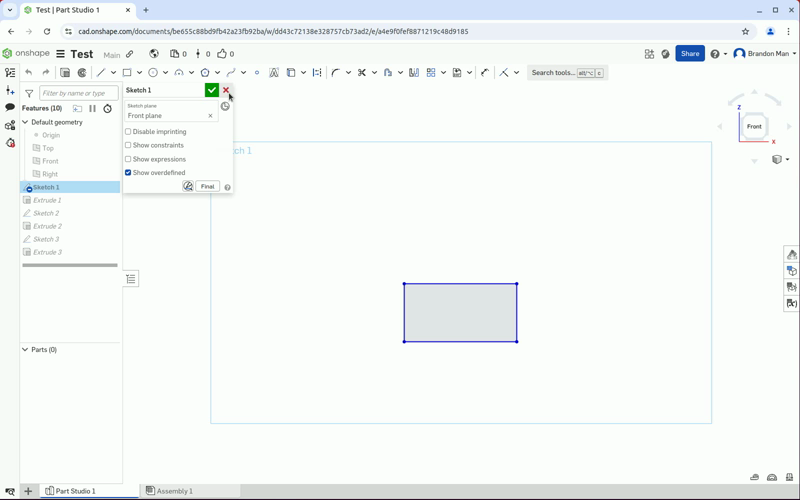
key(shift+s)
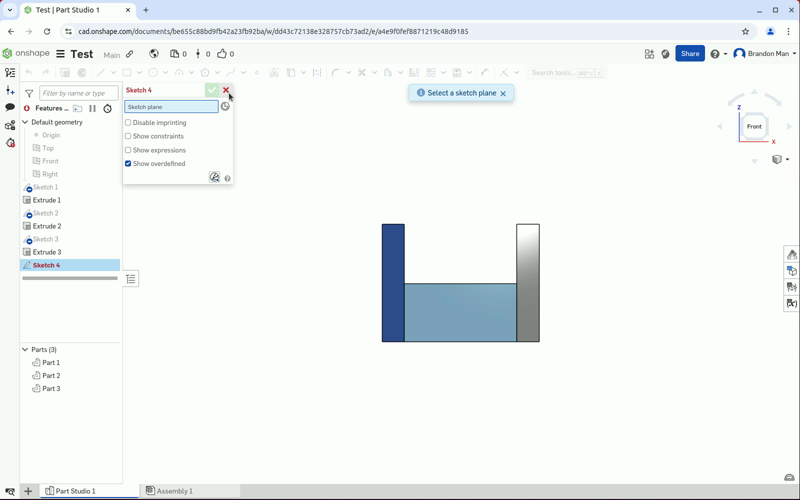
mouse_move(73, 163)
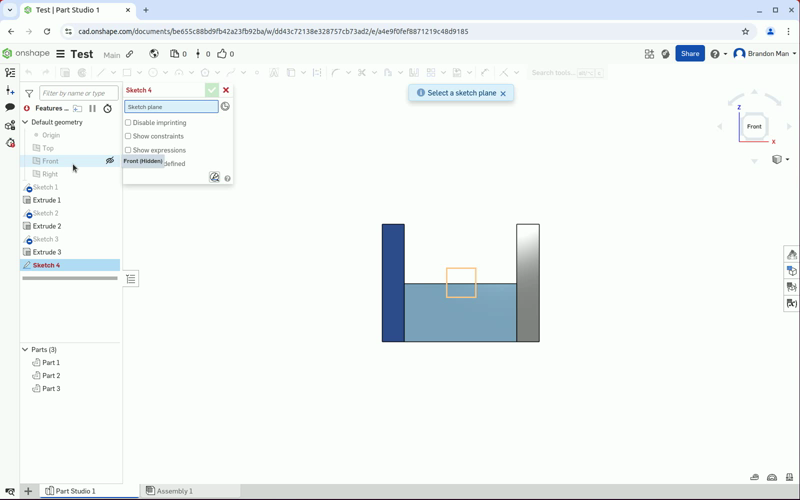
click(73, 163)
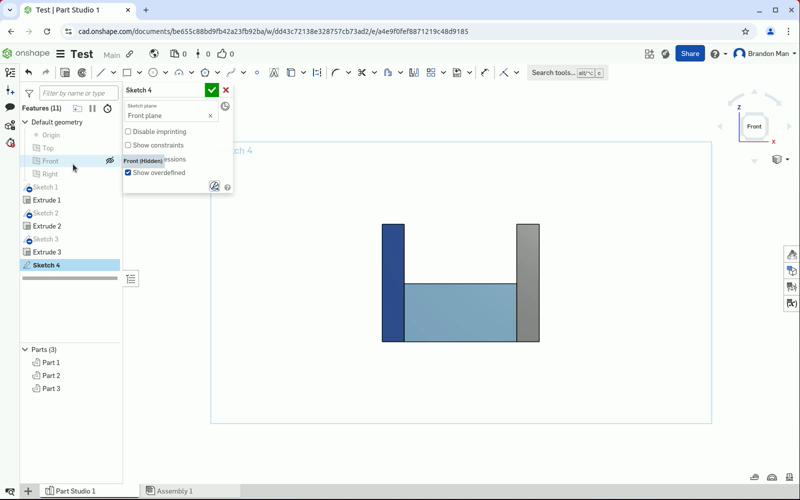
mouse_move(73, 352)
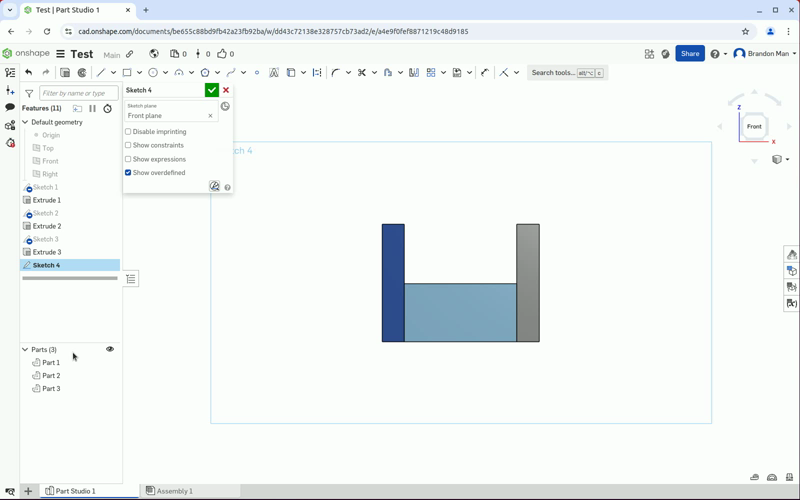
key(y)
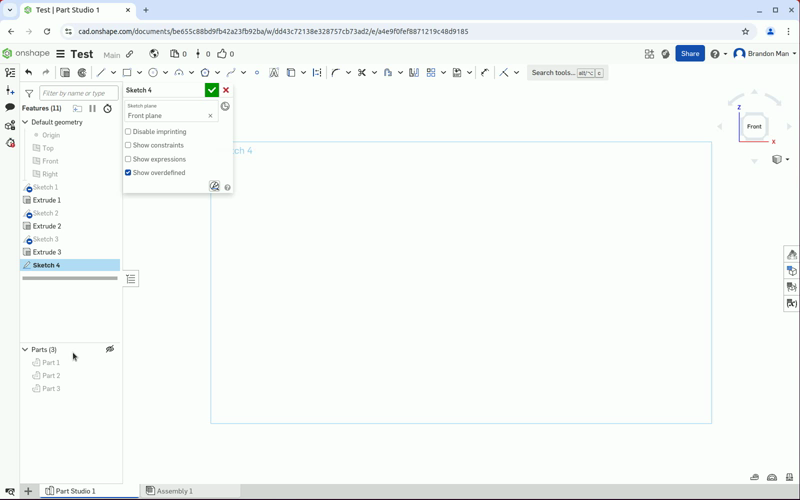
key(l)
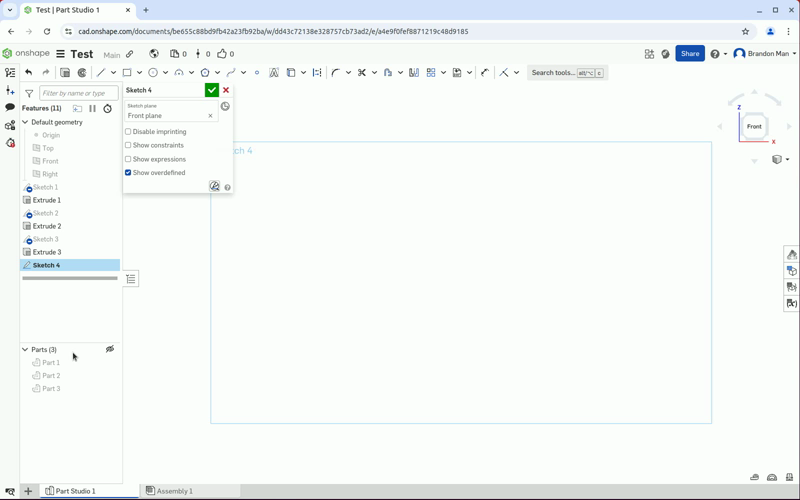
key_down(shift)
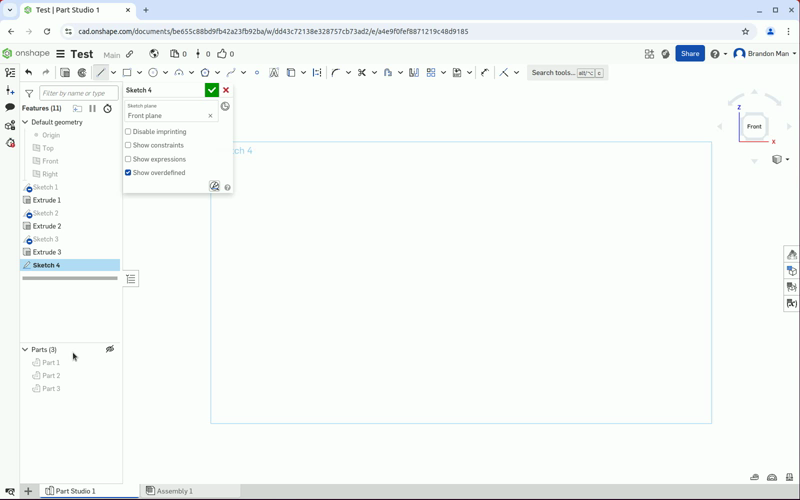
mouse_move(350, 282)
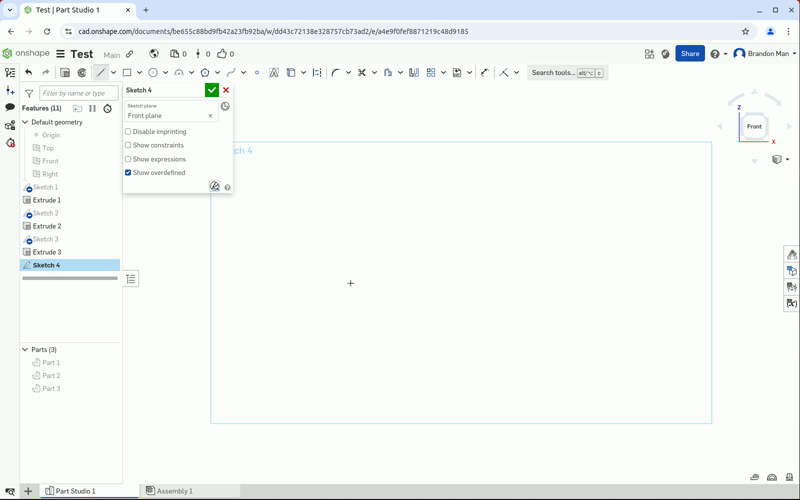
click(350, 282)
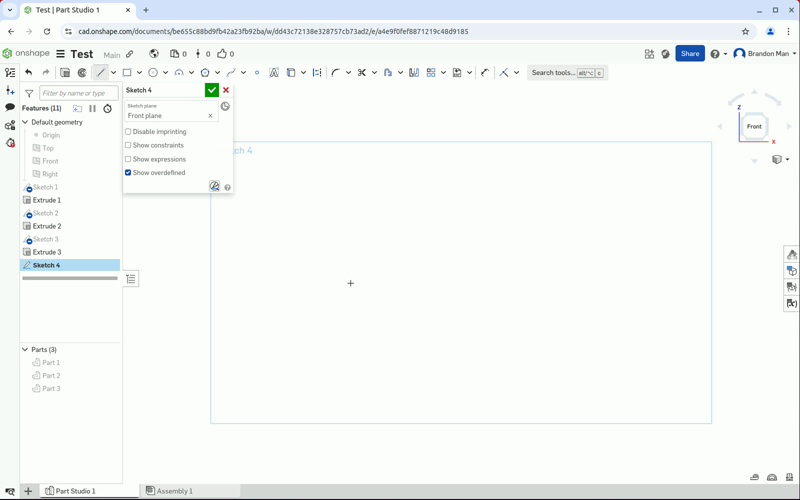
key_up(shift)
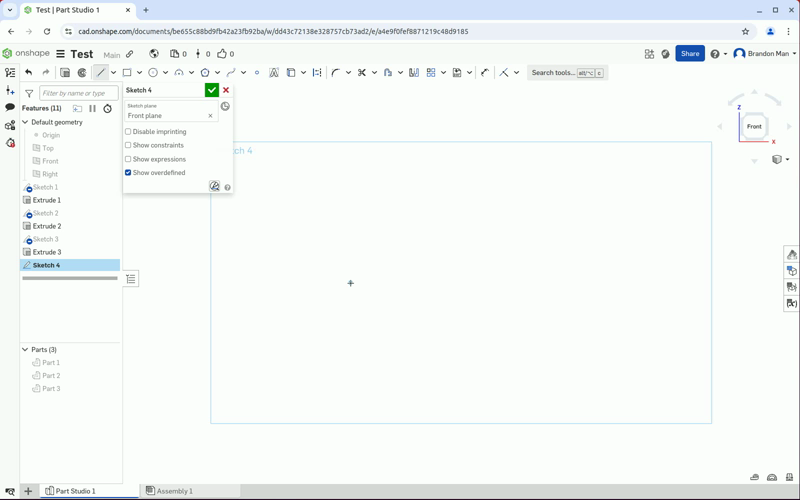
key_down(shift)
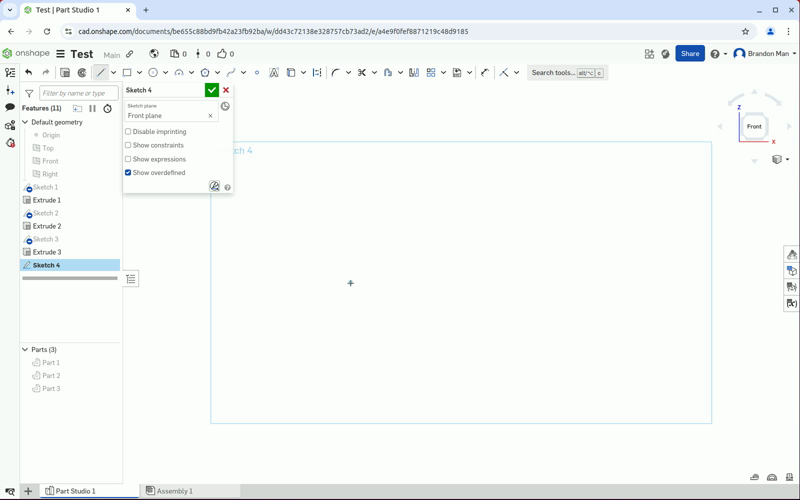
mouse_move(380, 282)
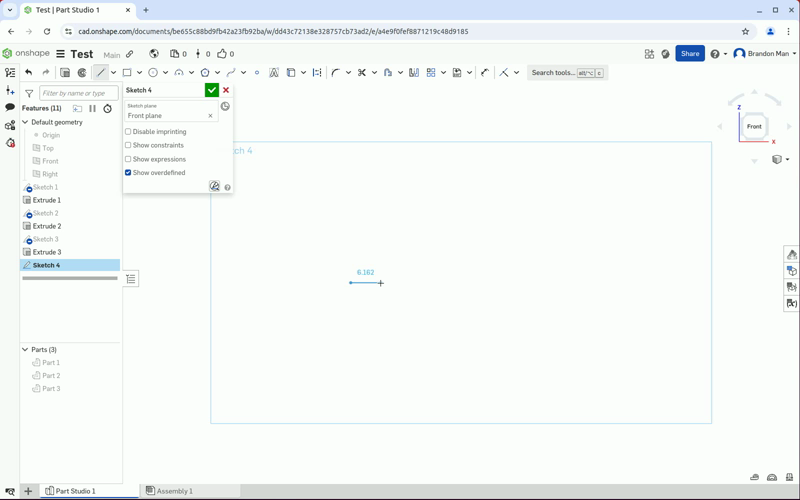
mouse_move(383, 282)
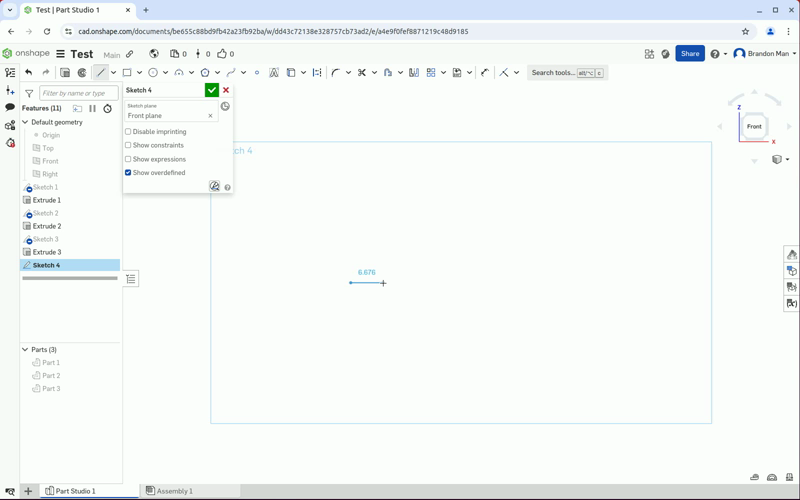
click(383, 282)
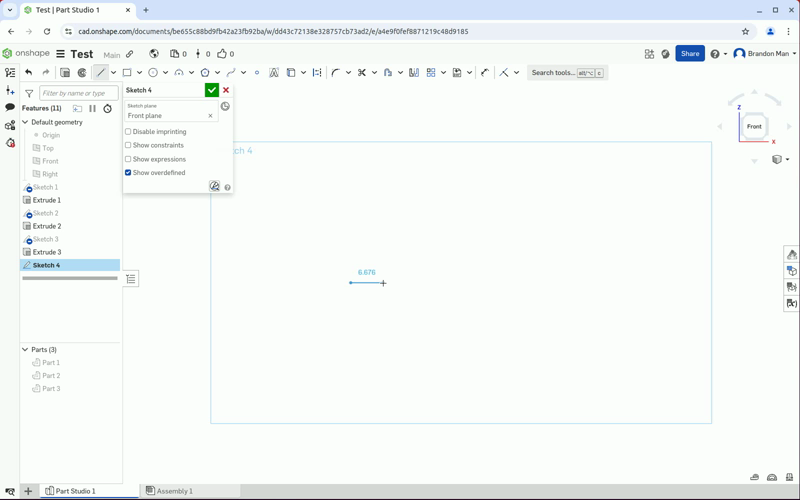
key_up(shift)
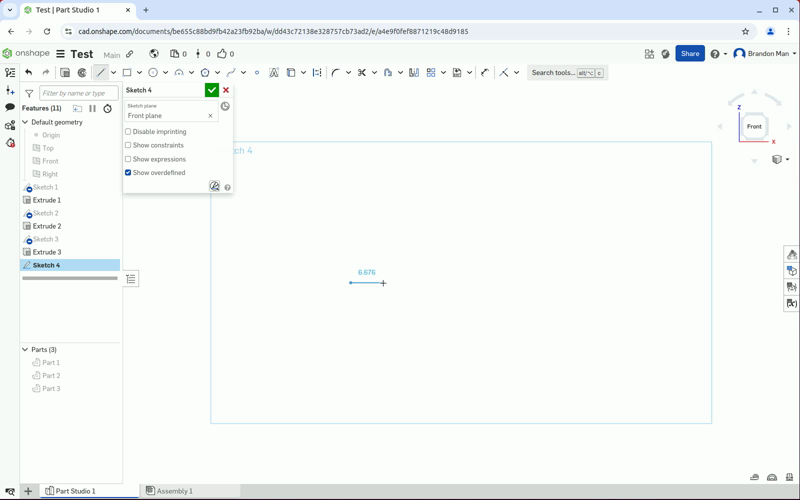
key_down(shift)
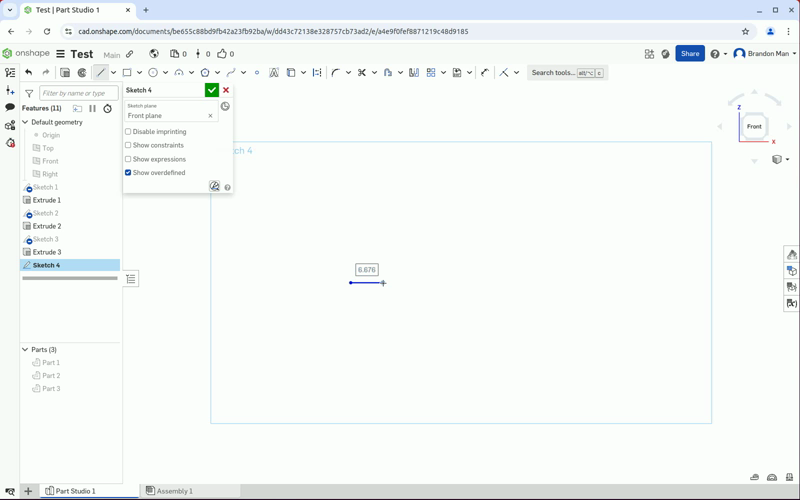
mouse_move(413, 282)
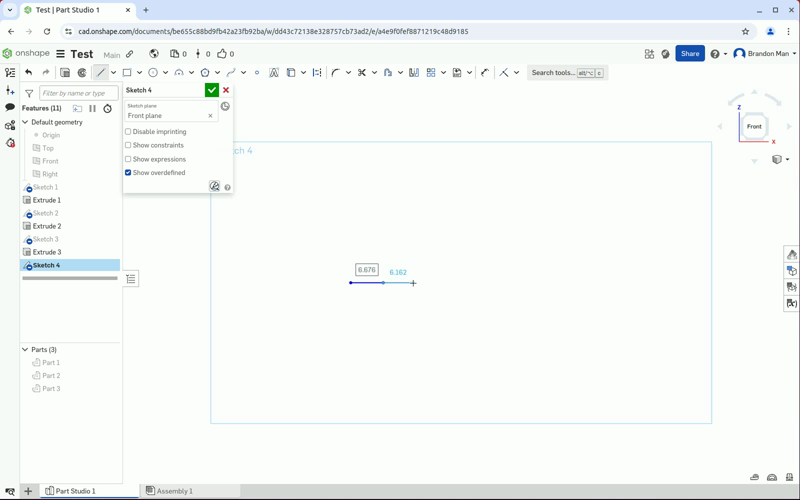
mouse_move(383, 278)
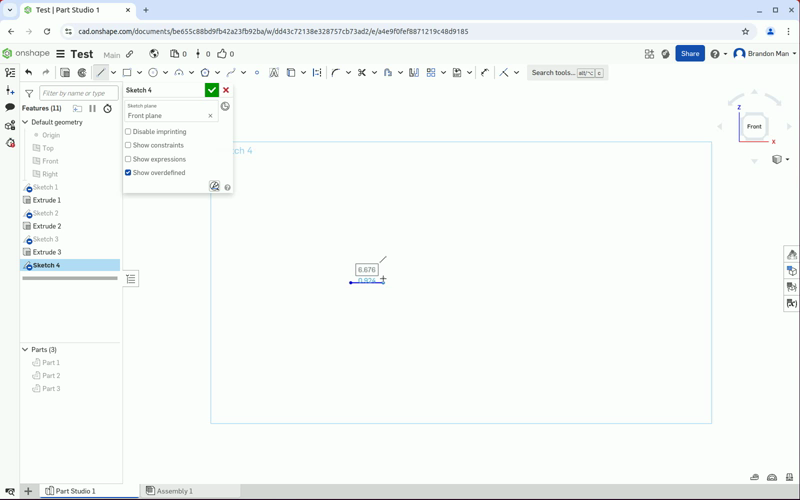
scroll(6)
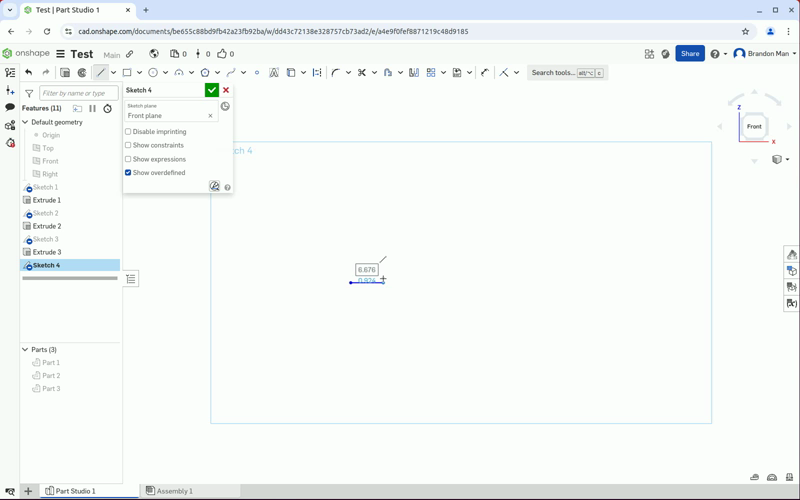
scroll(6)
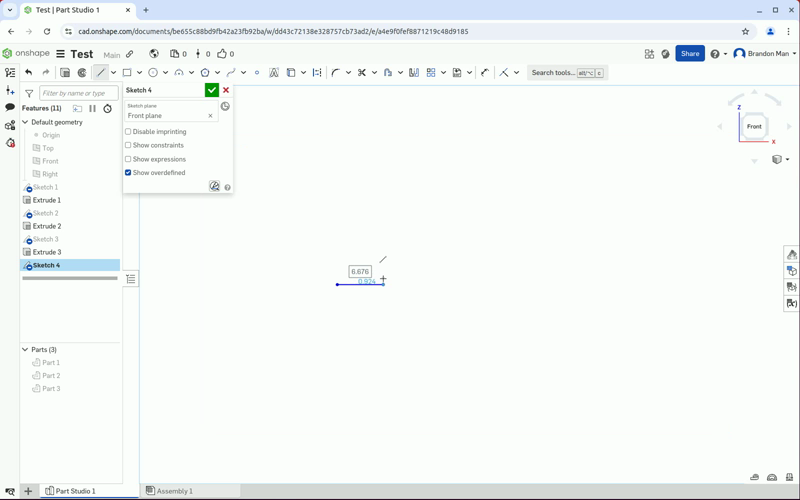
scroll(6)
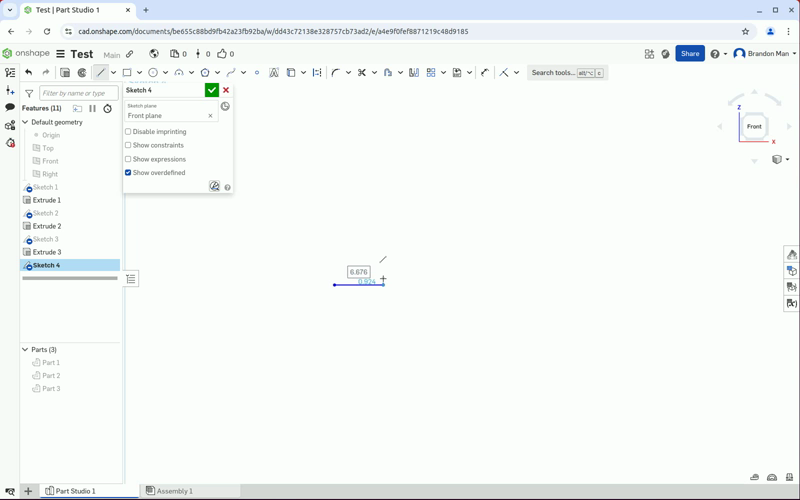
scroll(6)
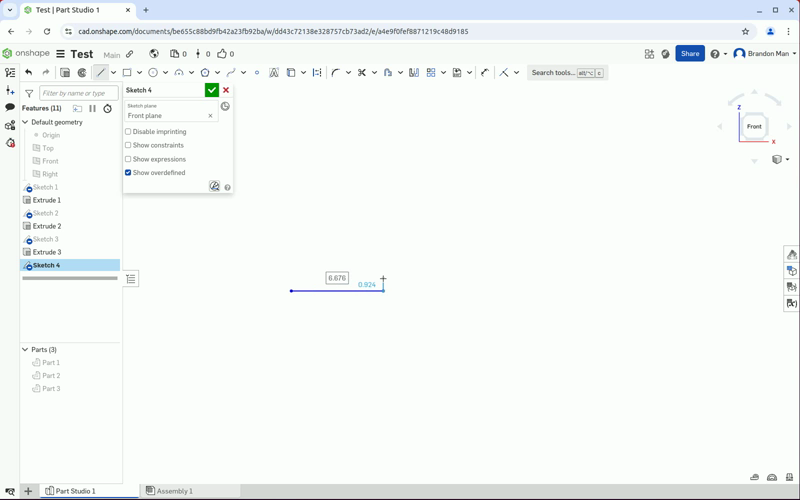
scroll(6)
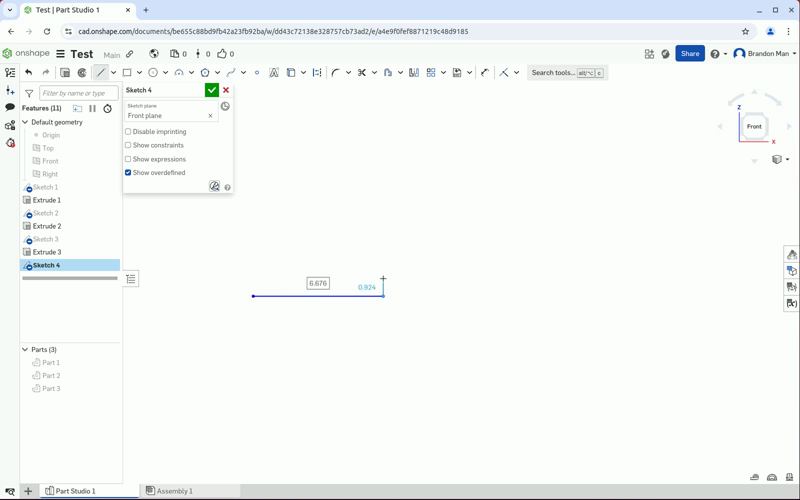
scroll(6)
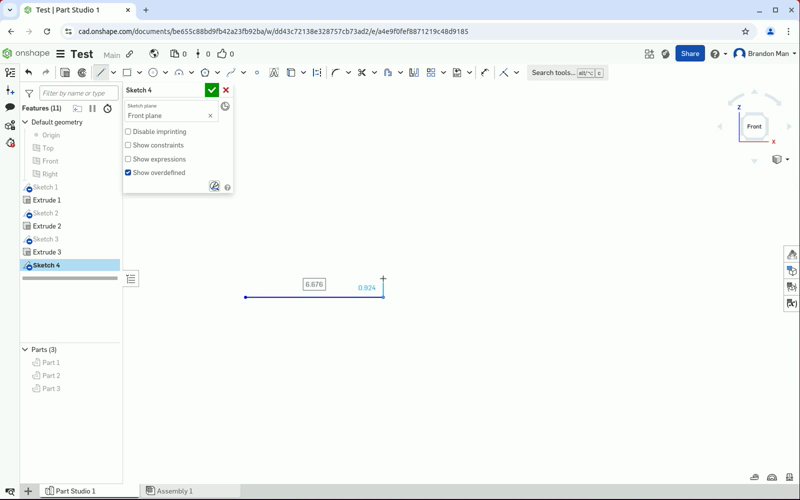
scroll(6)
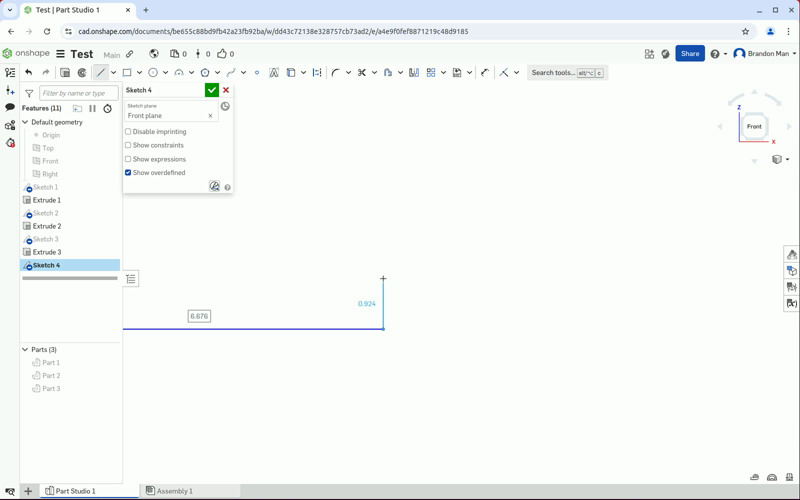
click(383, 278)
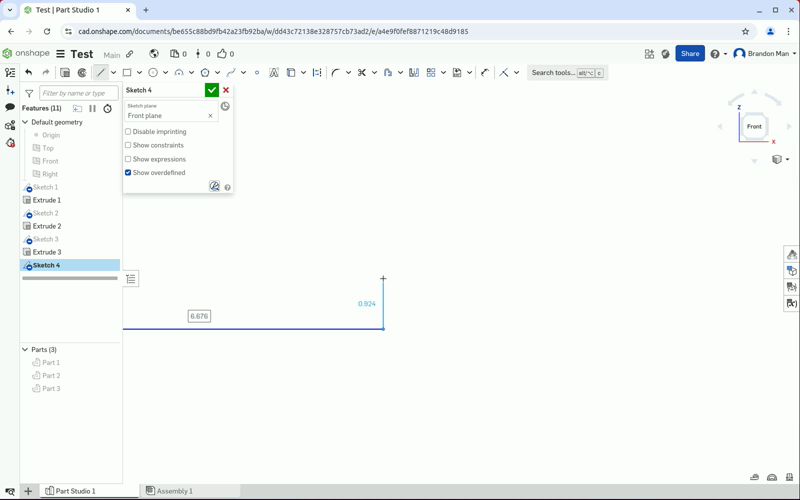
scroll(-6)
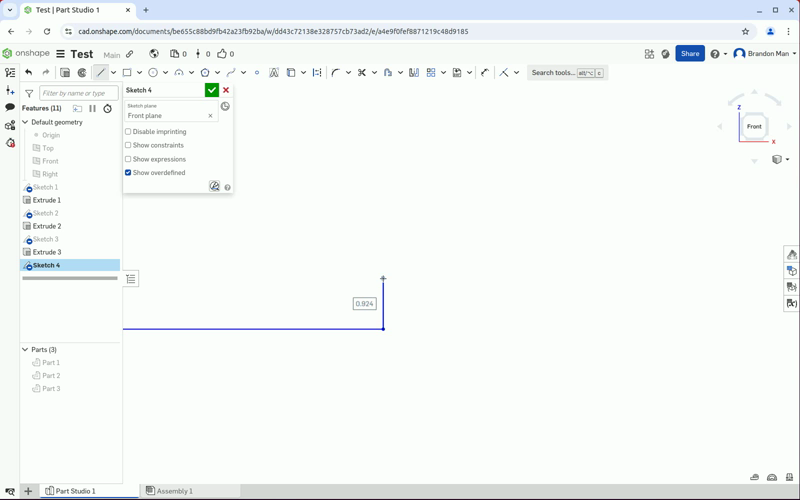
scroll(-6)
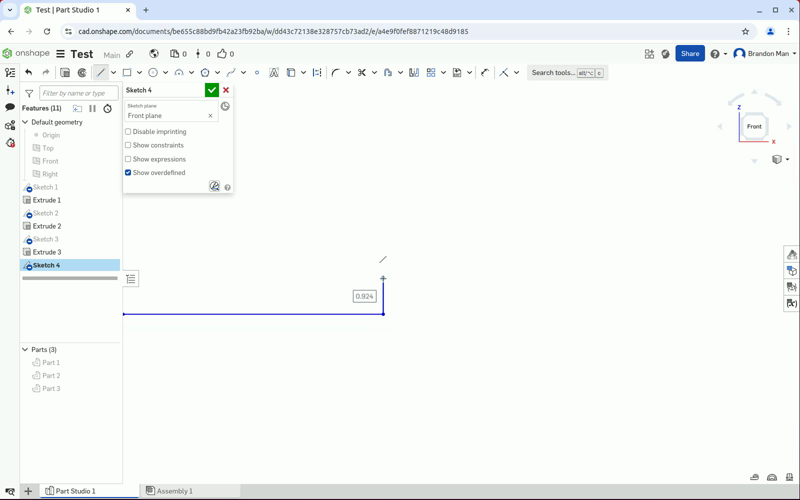
scroll(-6)
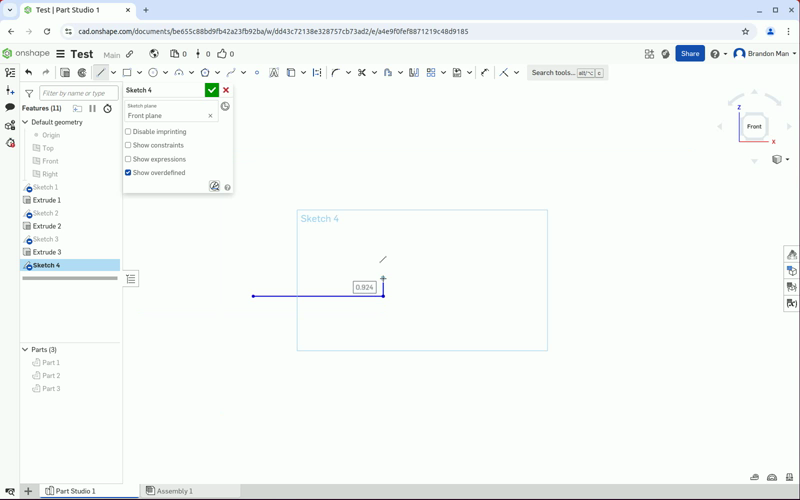
scroll(-6)
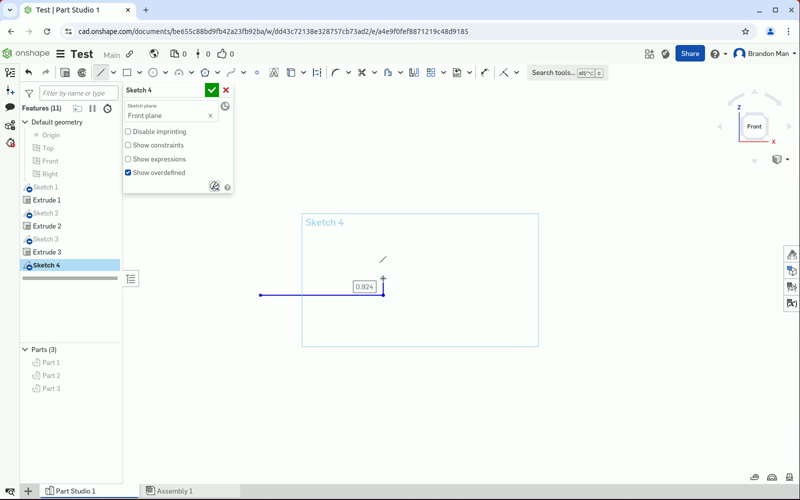
scroll(-6)
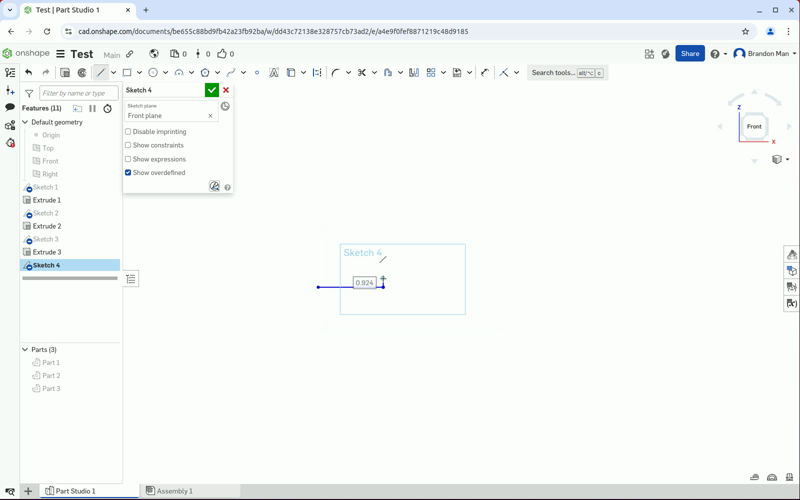
scroll(-6)
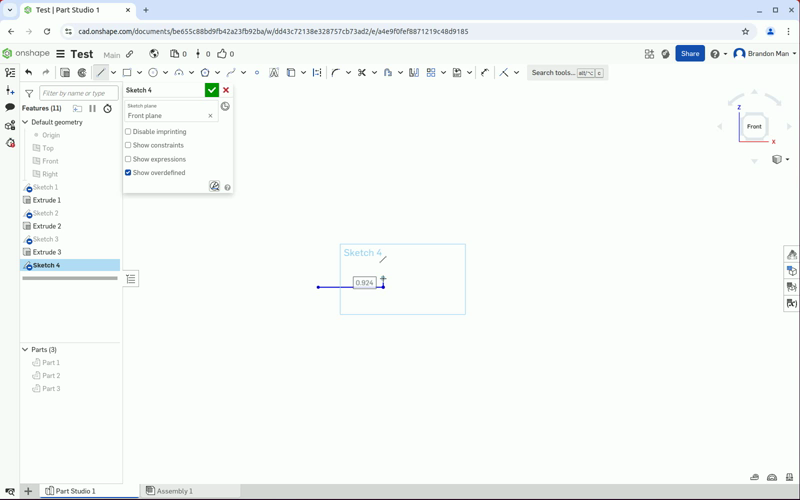
scroll(-6)
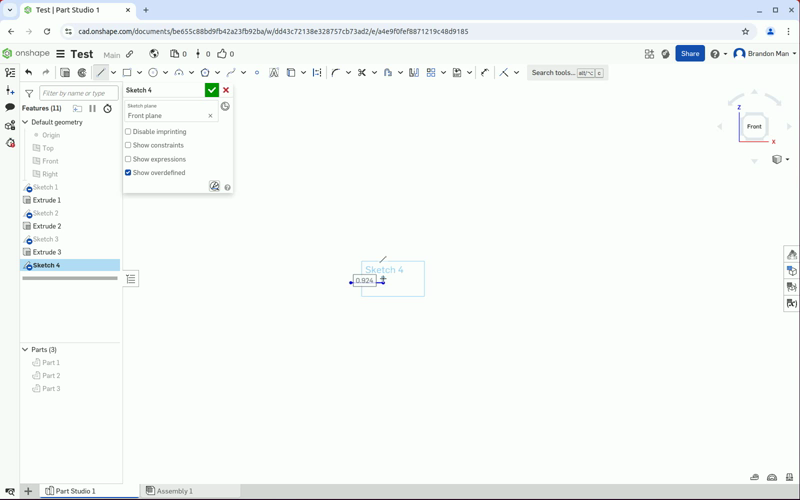
key_up(shift)
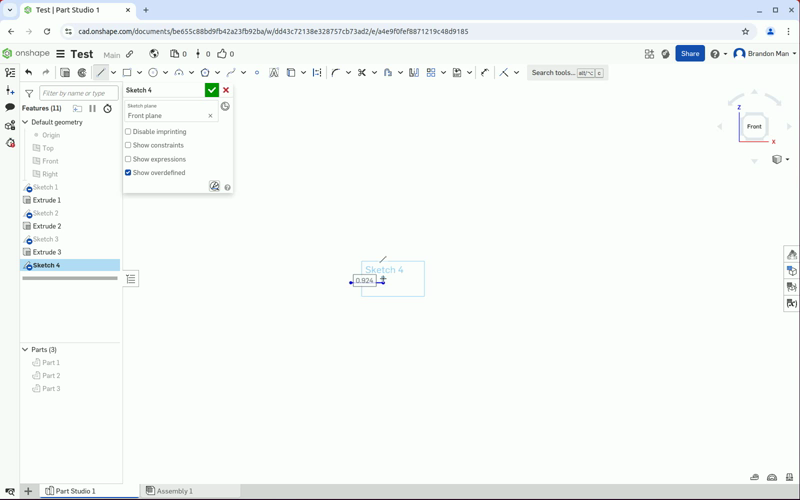
key_down(shift)
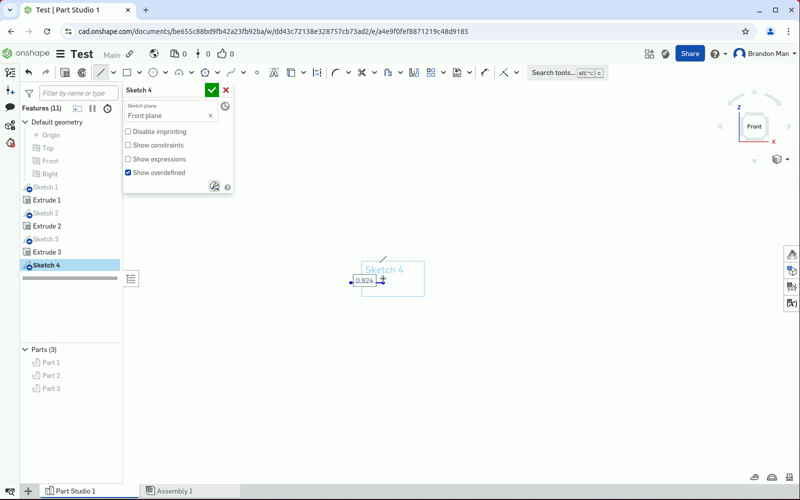
mouse_move(413, 278)
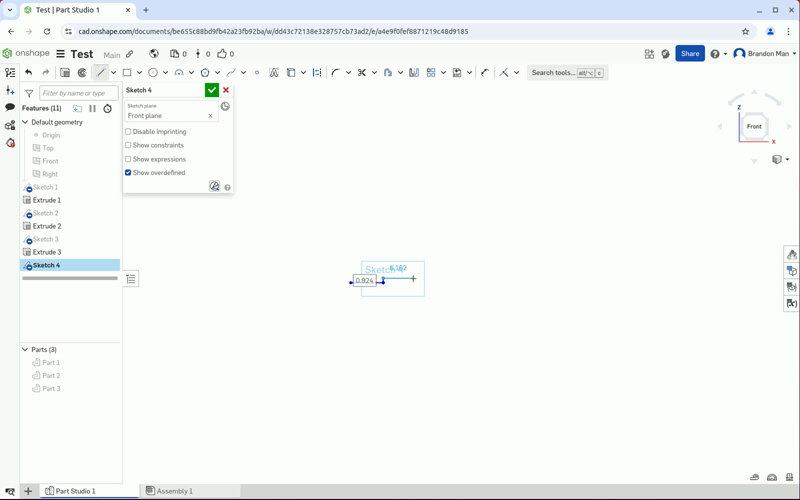
mouse_move(350, 278)
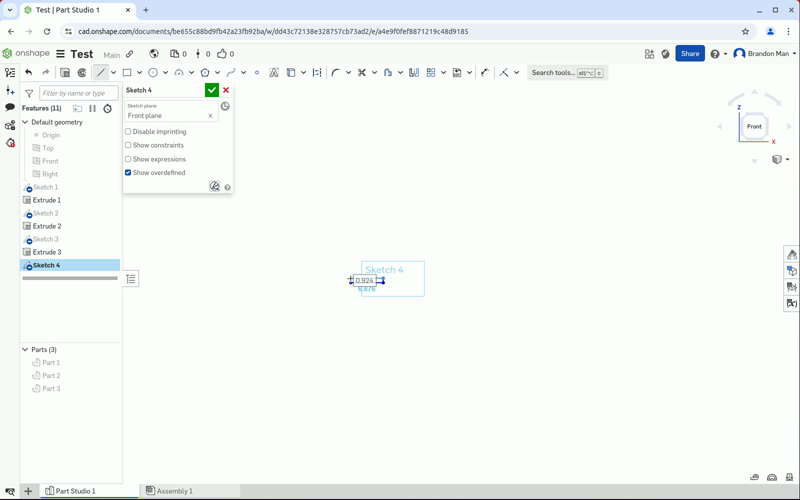
click(350, 278)
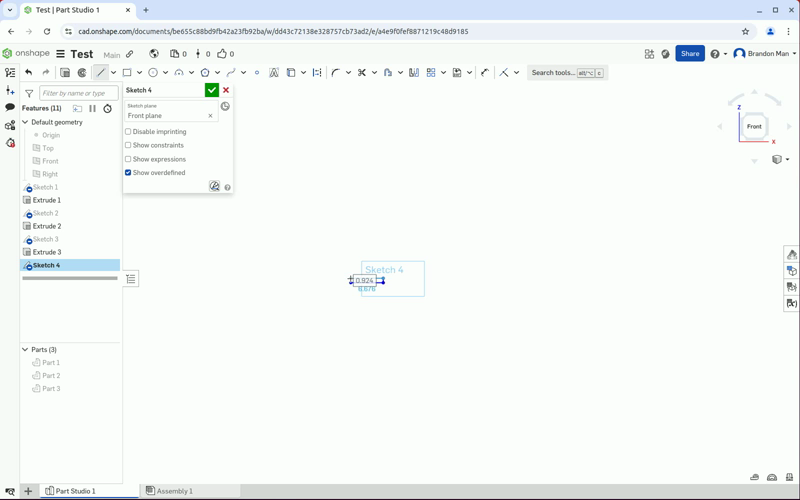
key_up(shift)
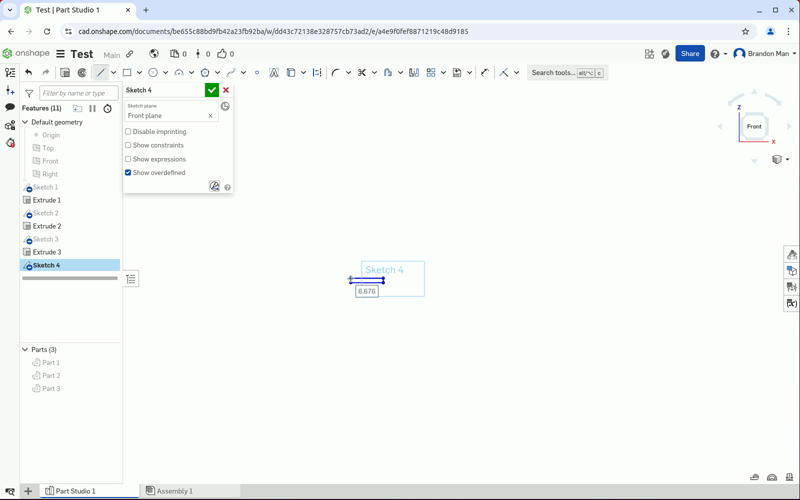
mouse_move(380, 278)
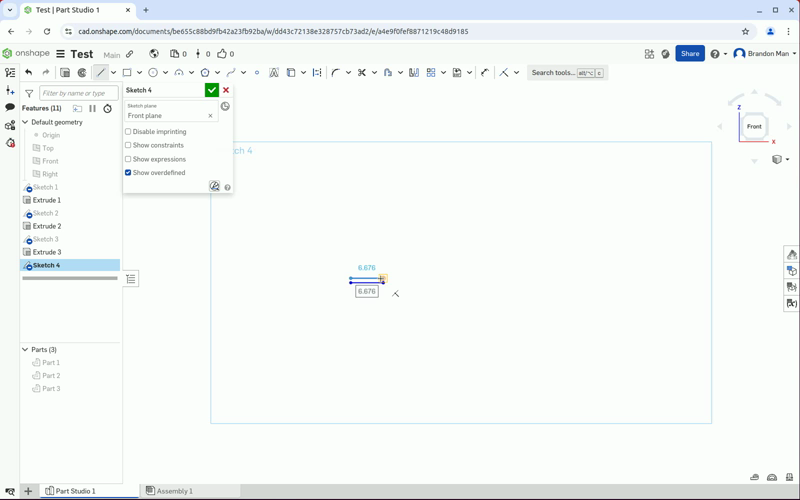
key_down(shift)
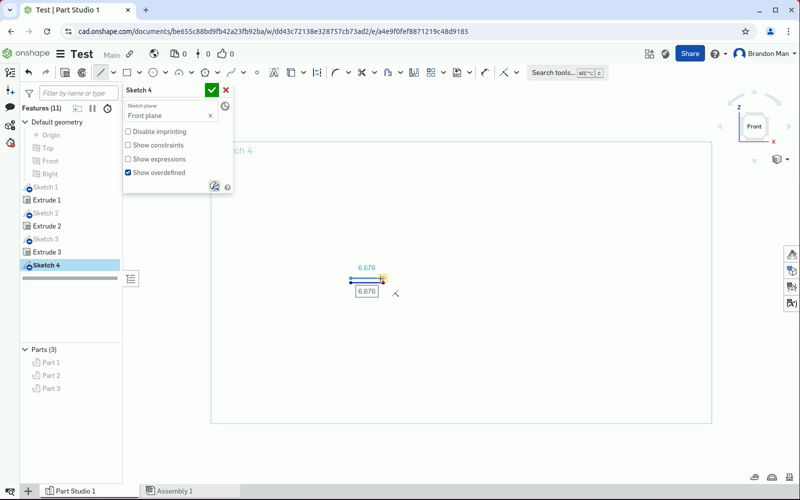
mouse_move(350, 282)
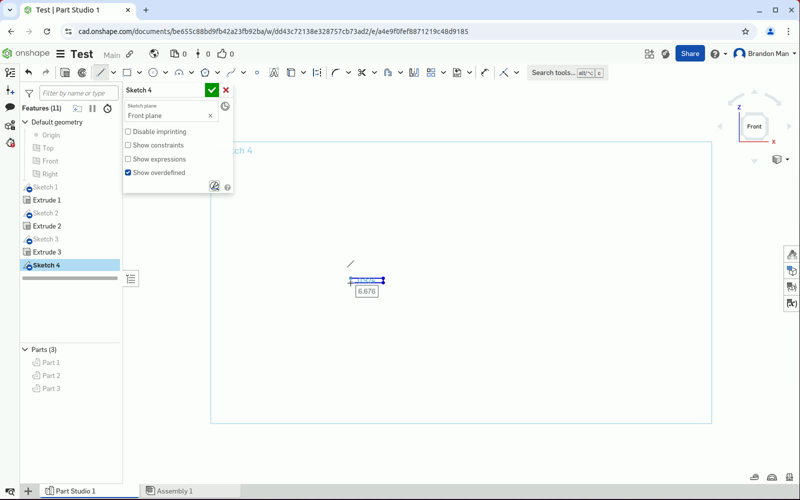
scroll(6)
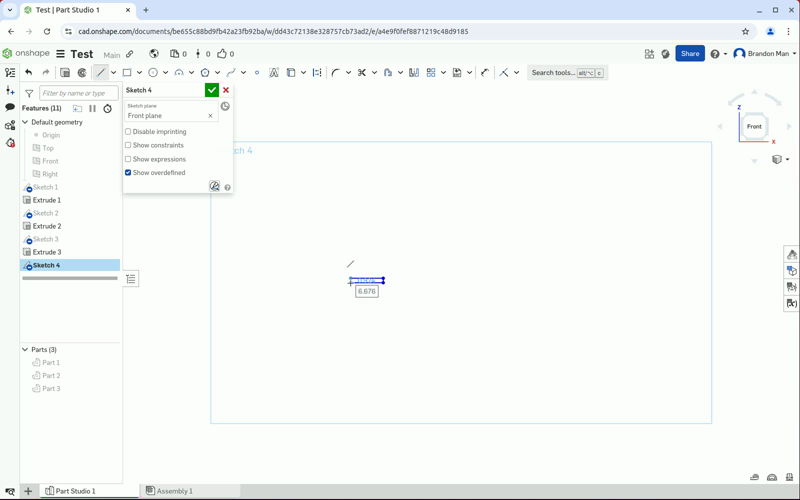
scroll(6)
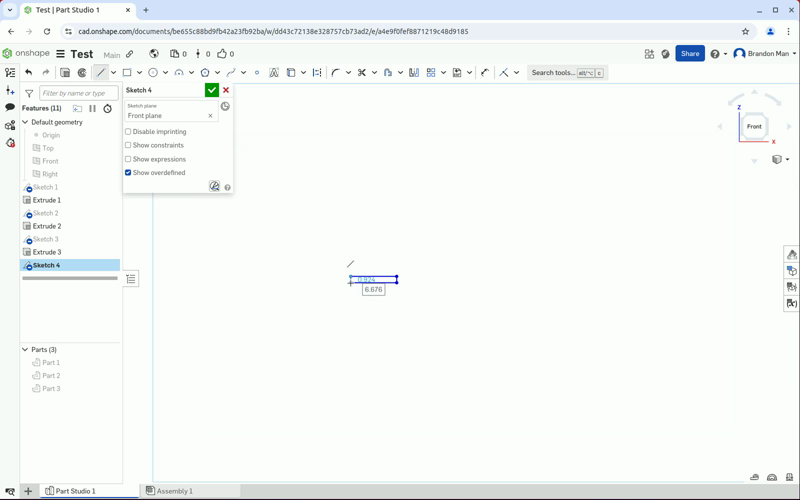
scroll(6)
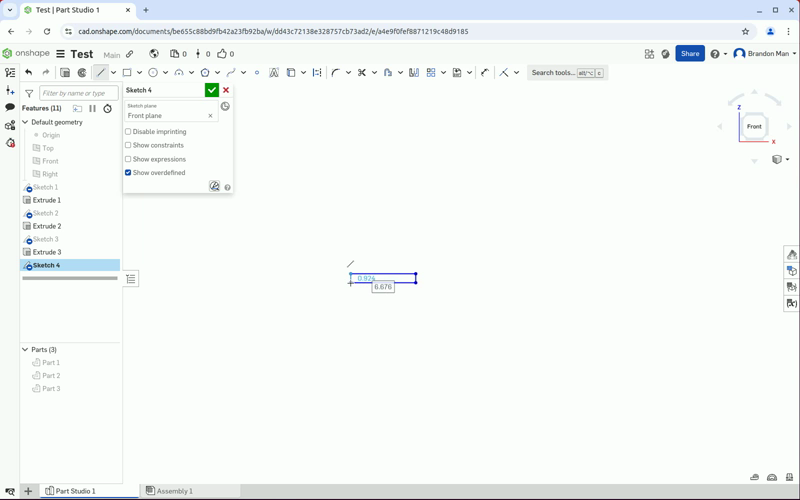
scroll(6)
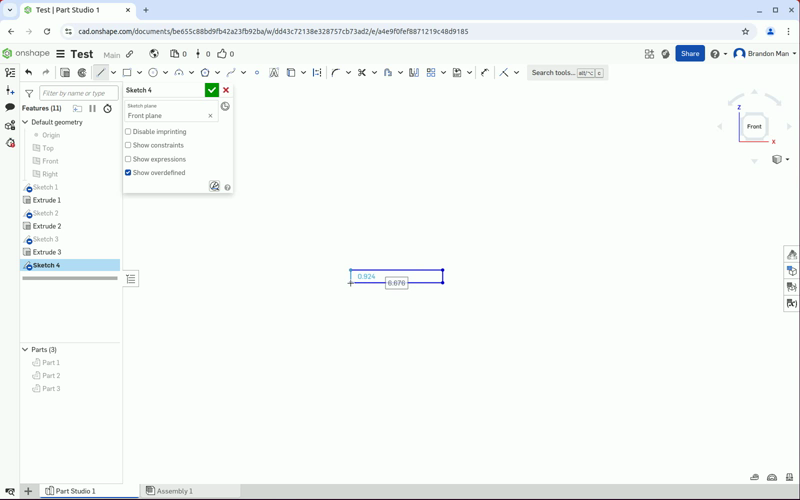
scroll(6)
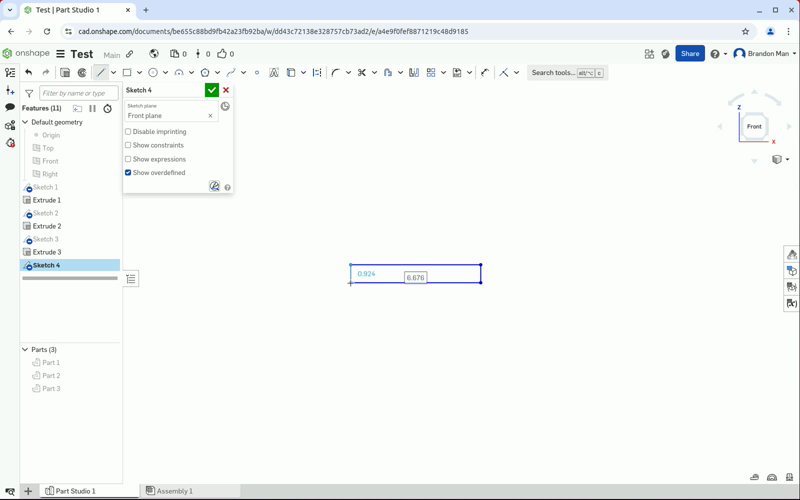
scroll(6)
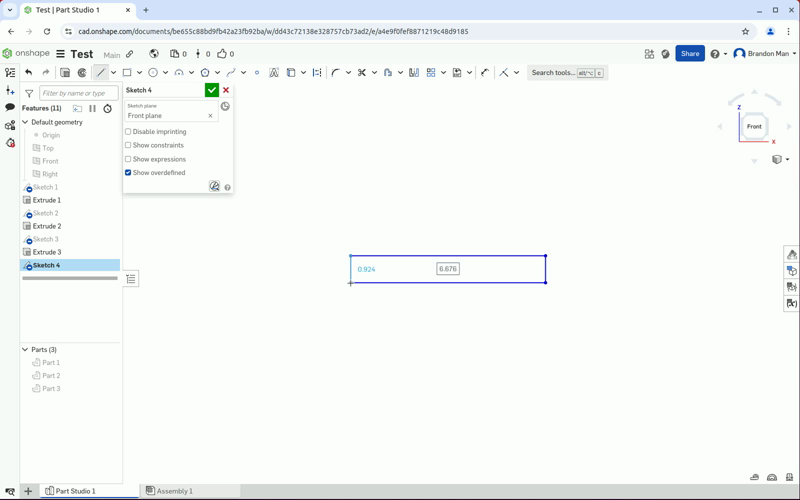
scroll(6)
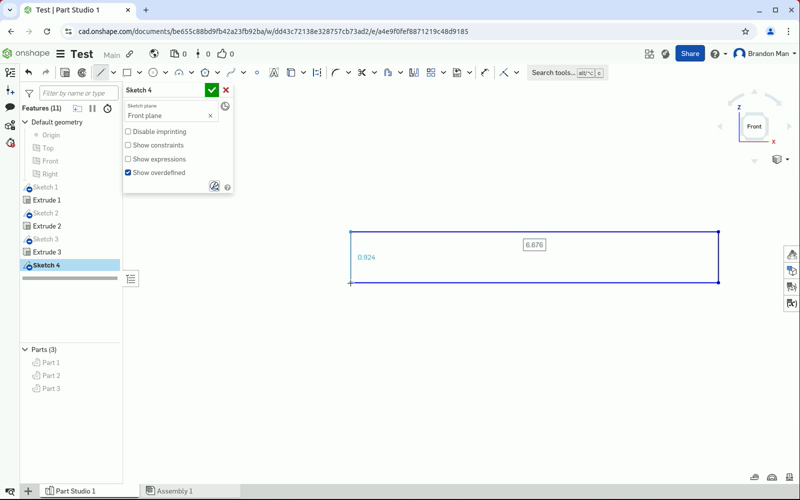
key_up(shift)
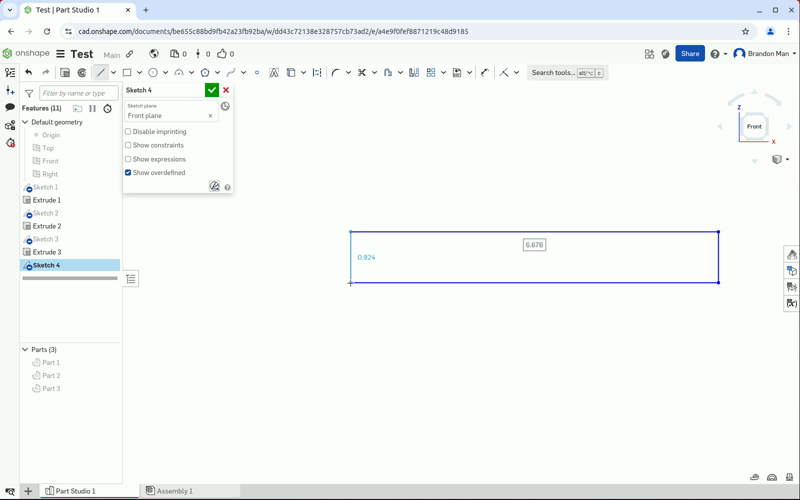
click(350, 282)
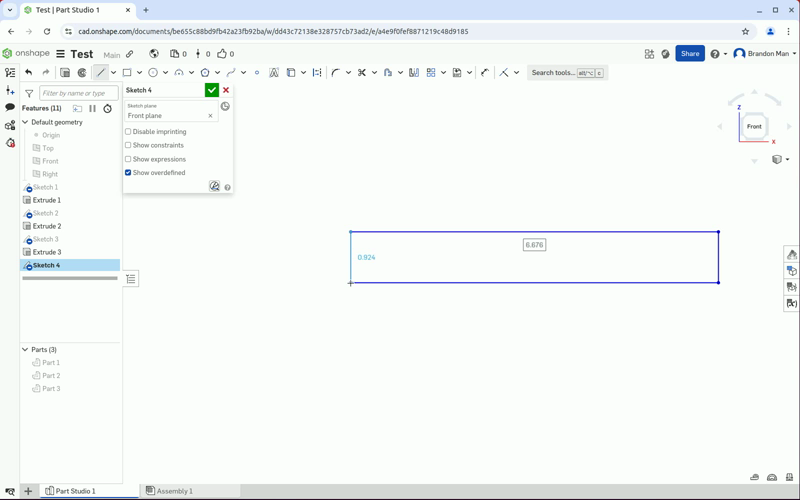
scroll(-6)
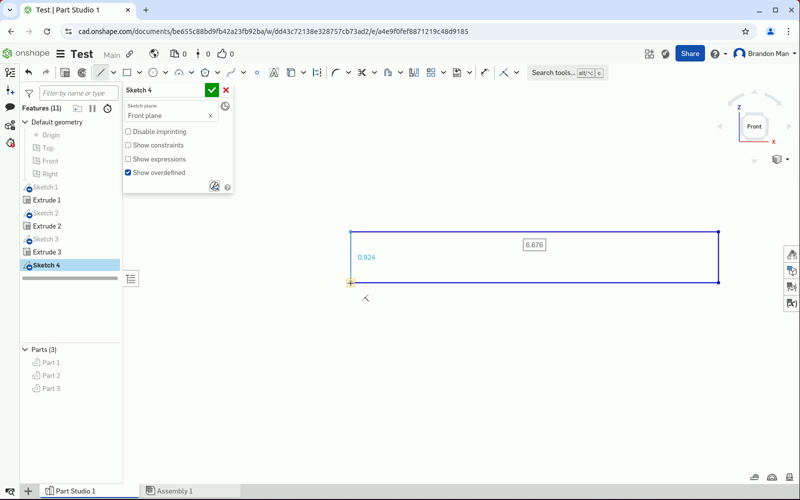
scroll(-6)
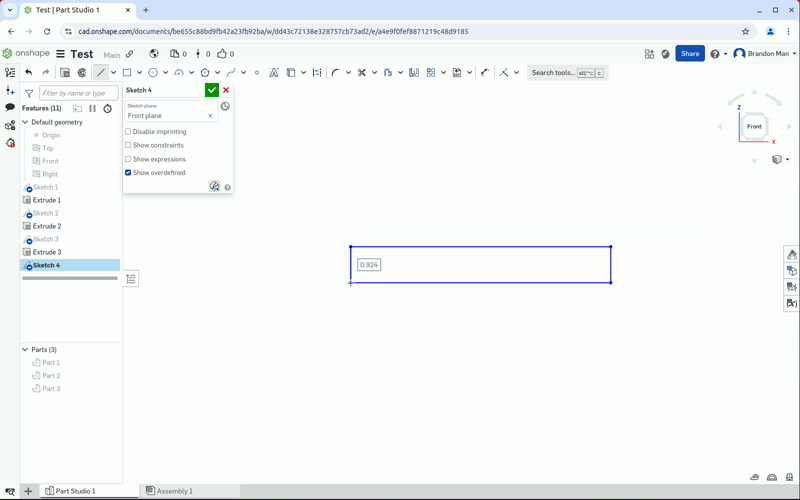
scroll(-6)
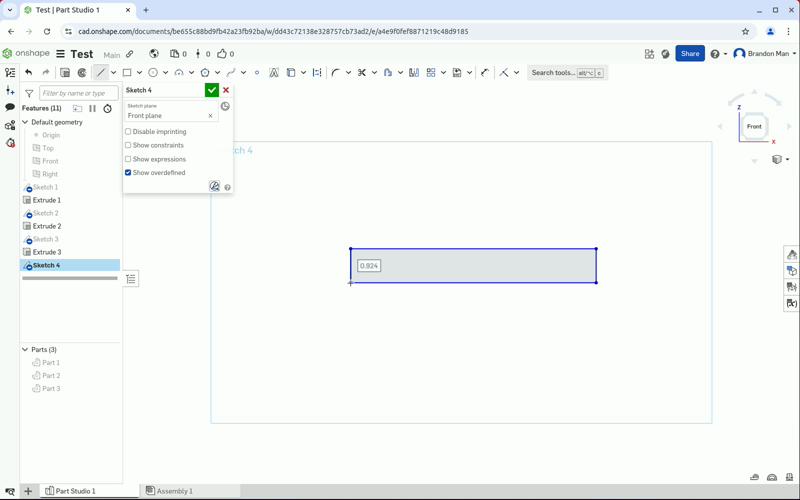
scroll(-6)
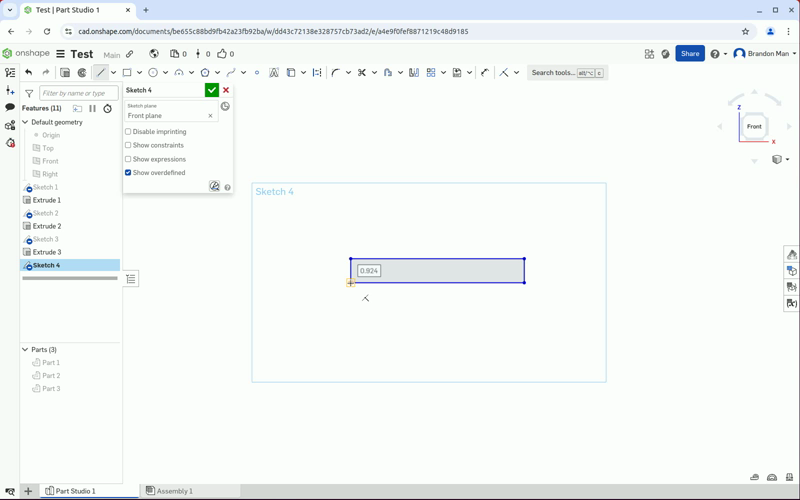
scroll(-6)
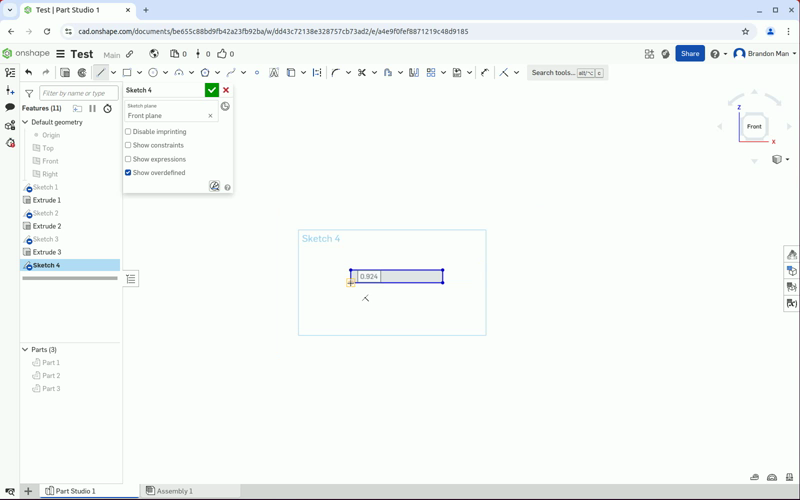
scroll(-6)
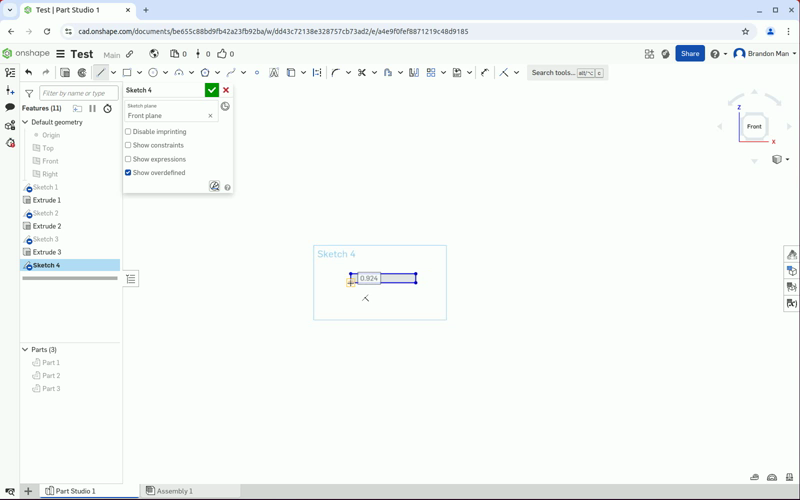
scroll(-6)
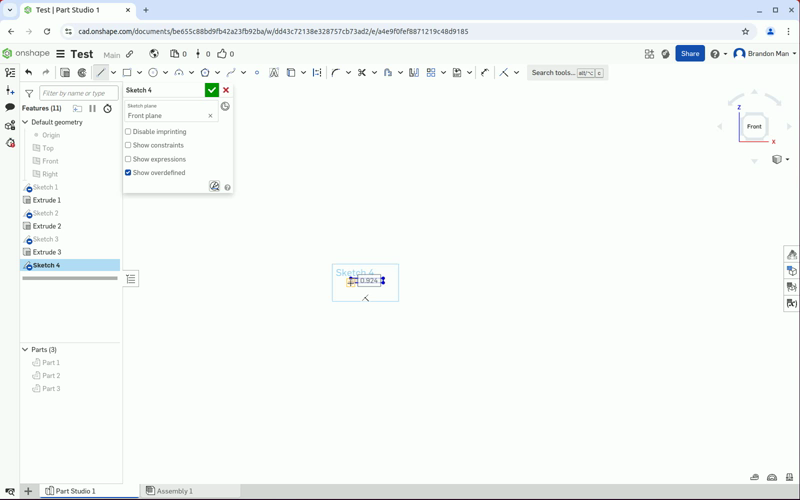
key(esc)
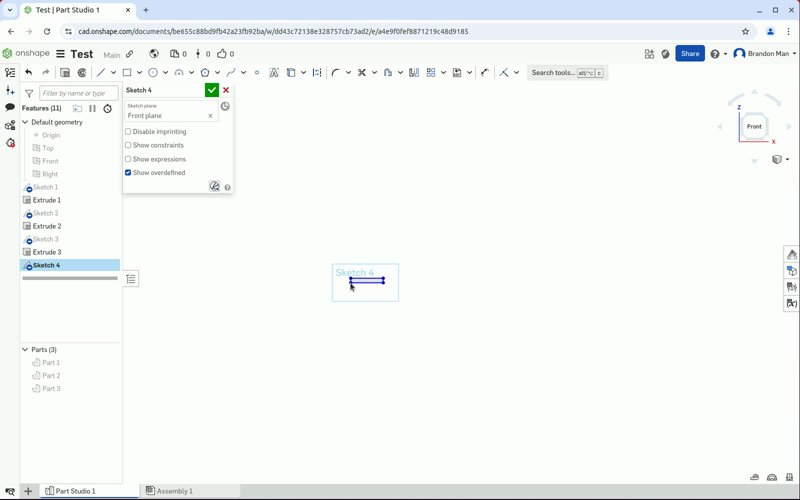
mouse_move(351, 281)
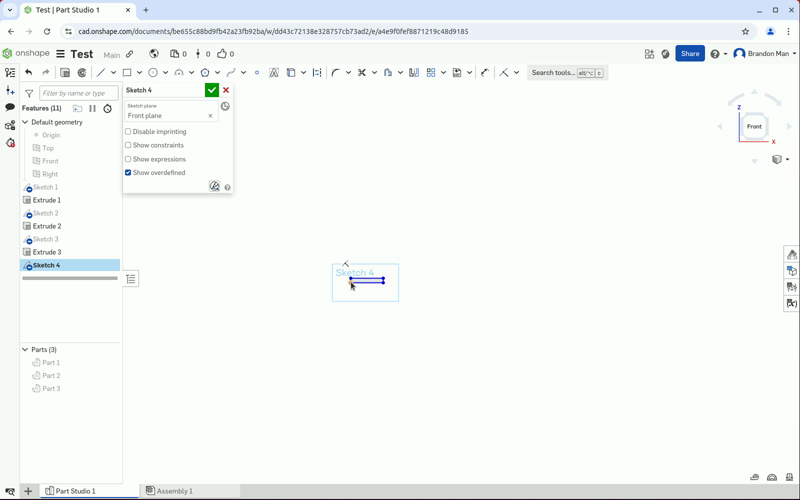
scroll(6)
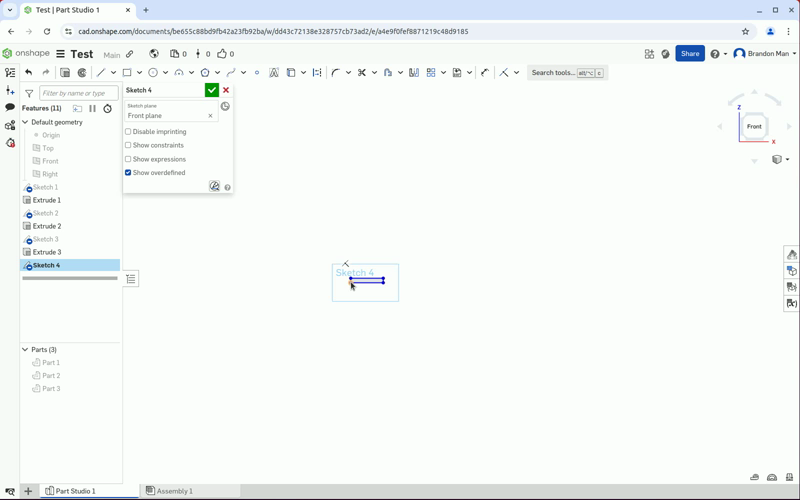
scroll(6)
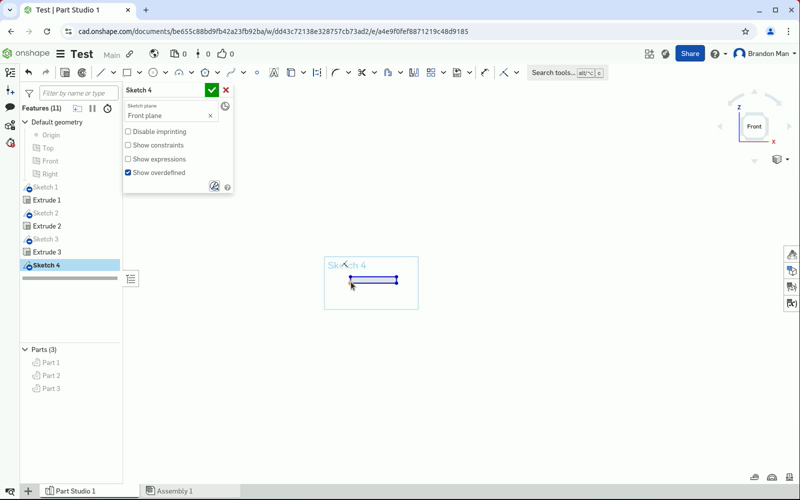
scroll(6)
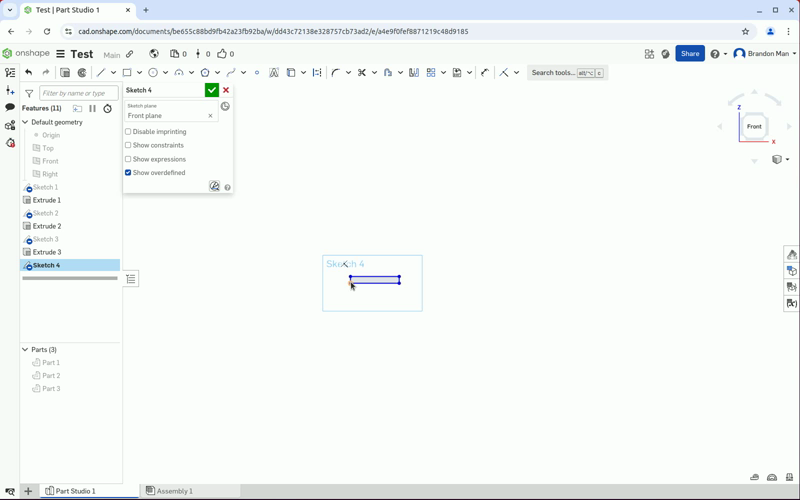
scroll(6)
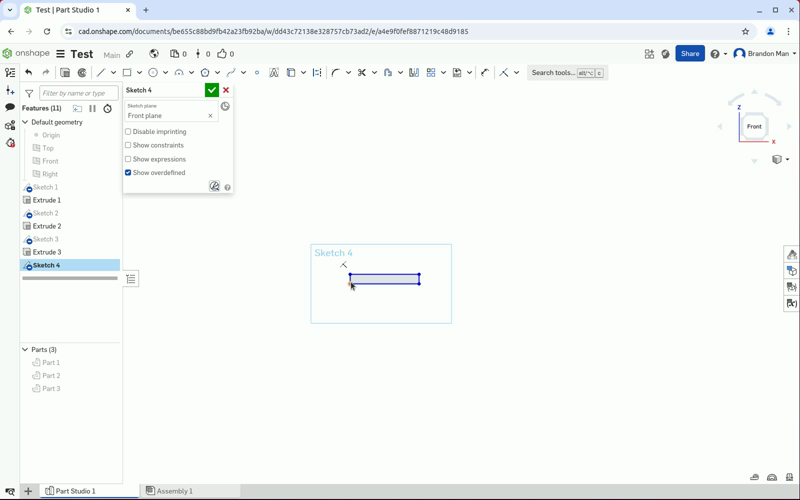
scroll(6)
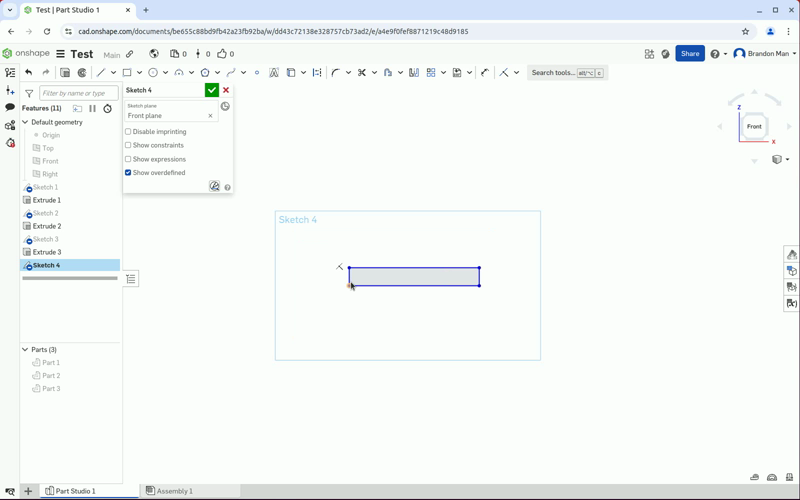
scroll(6)
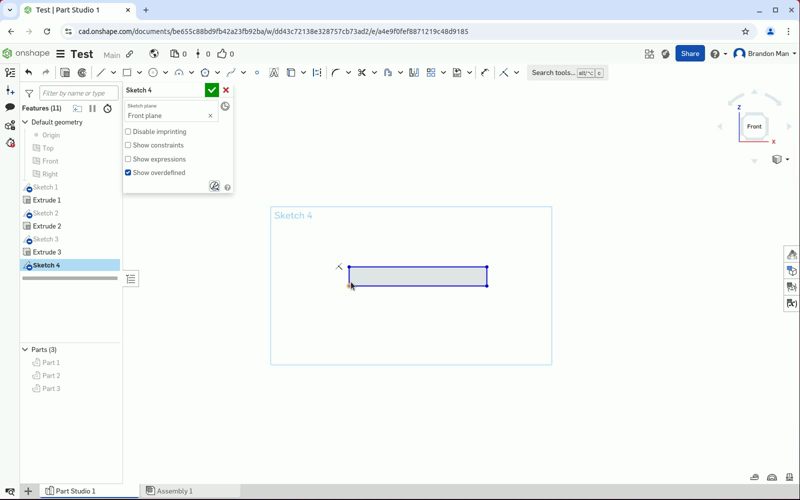
scroll(6)
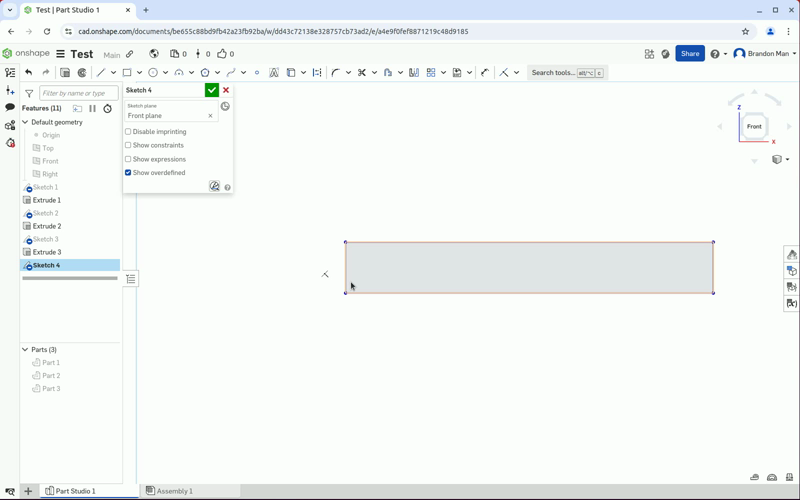
click(351, 281)
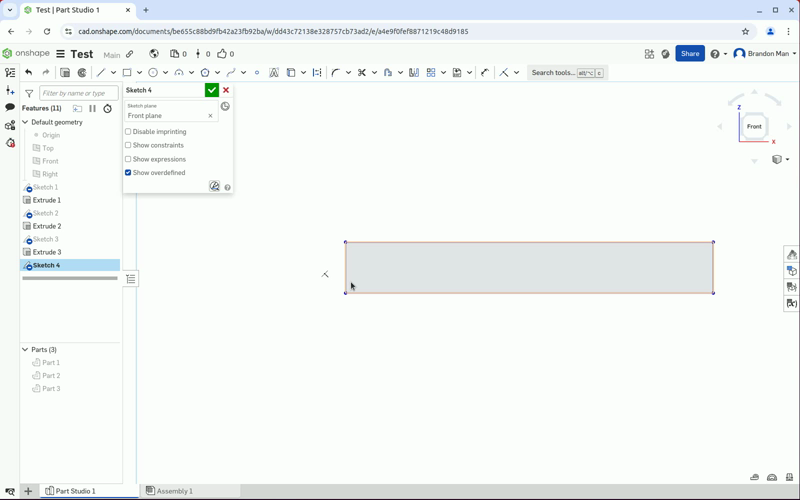
scroll(-6)
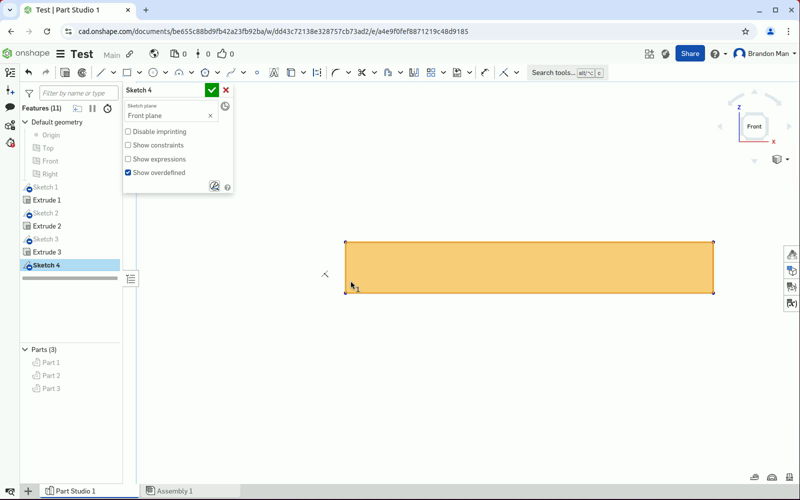
scroll(-6)
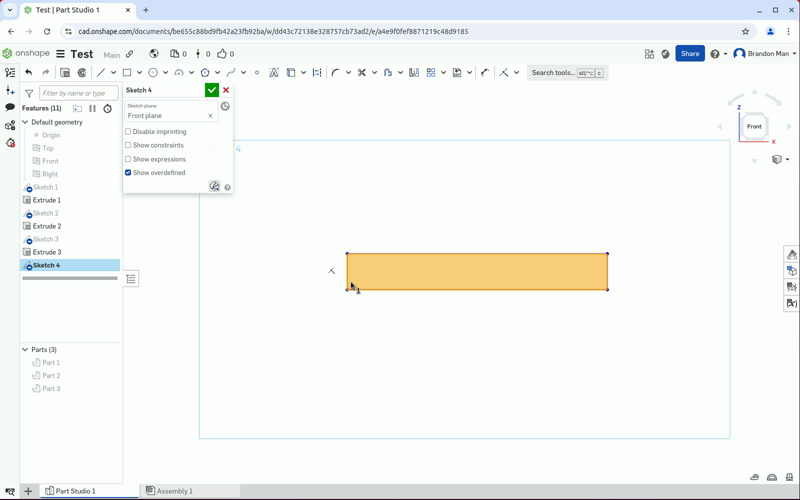
scroll(-6)
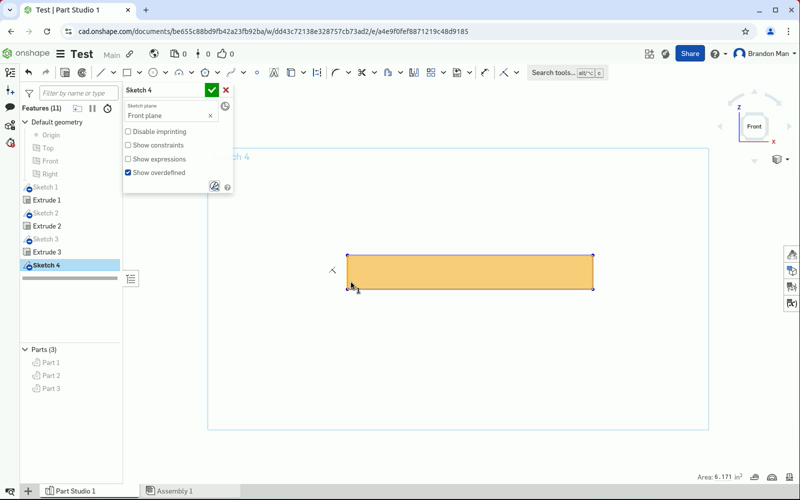
scroll(-6)
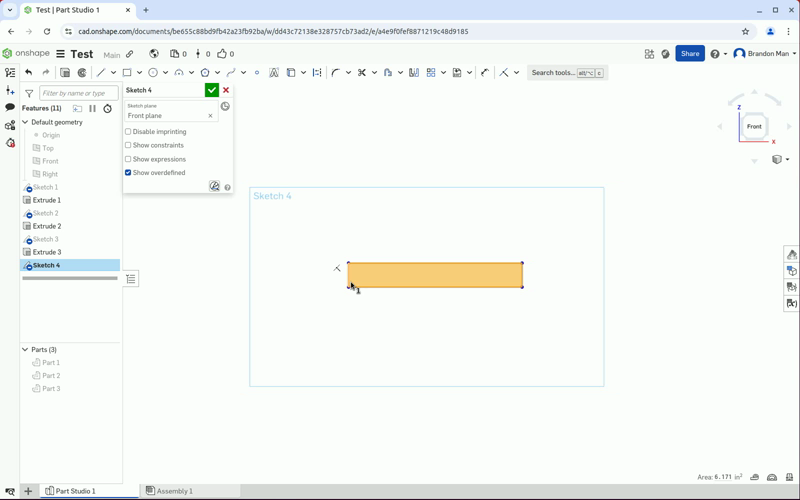
scroll(-6)
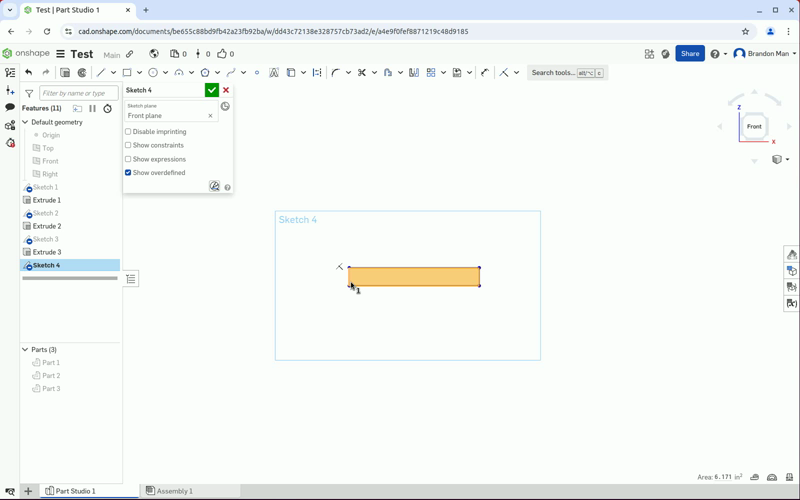
scroll(-6)
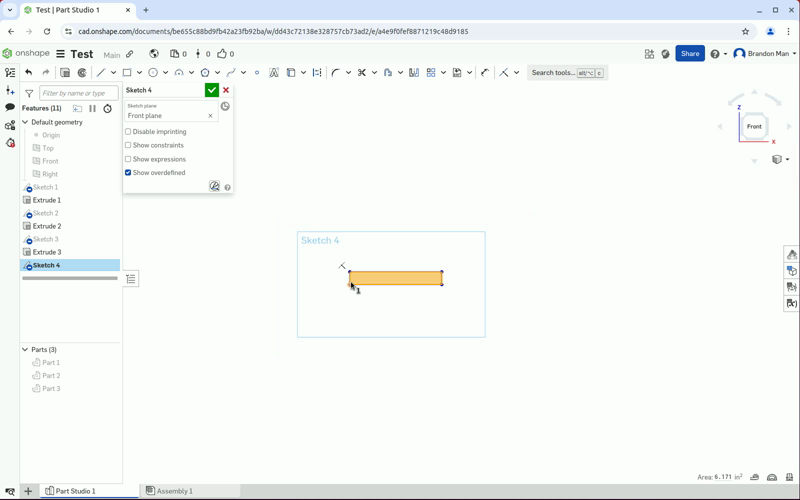
scroll(-6)
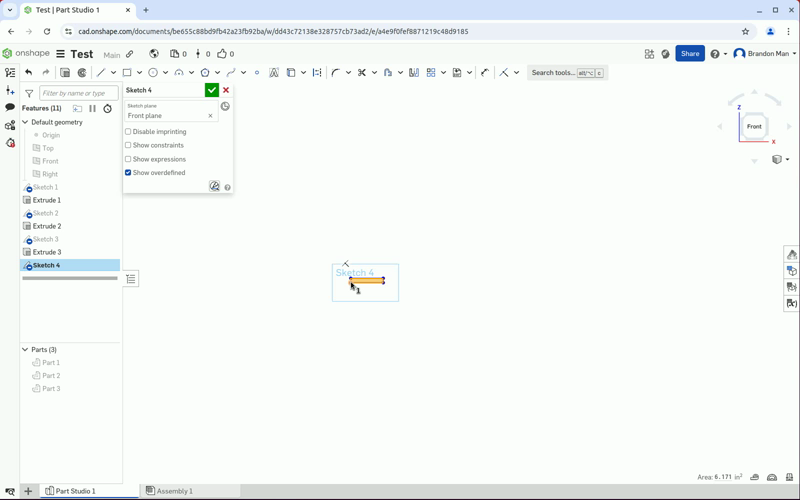
mouse_move(73, 352)
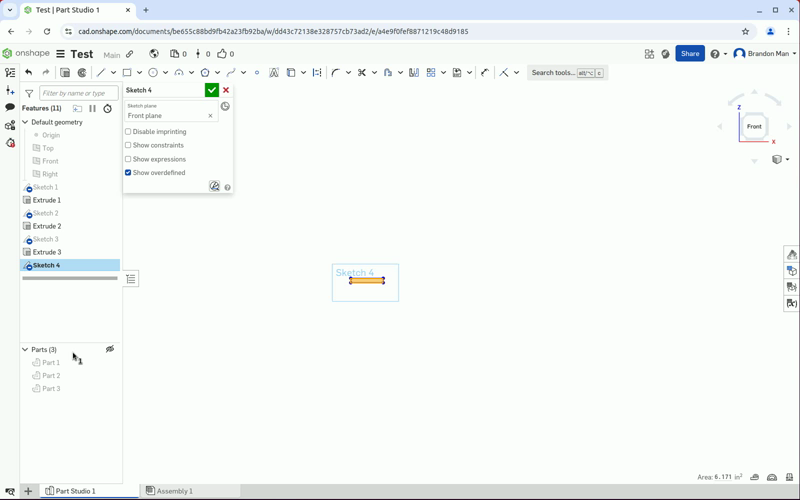
key(shift+y)
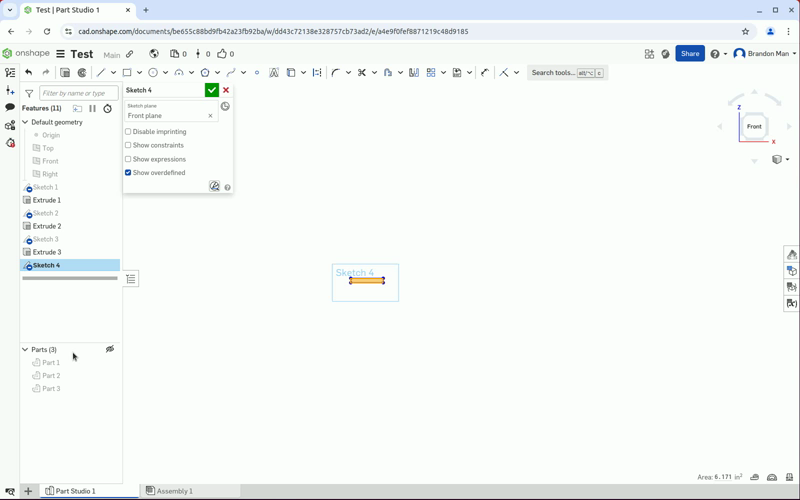
key(shift+e)
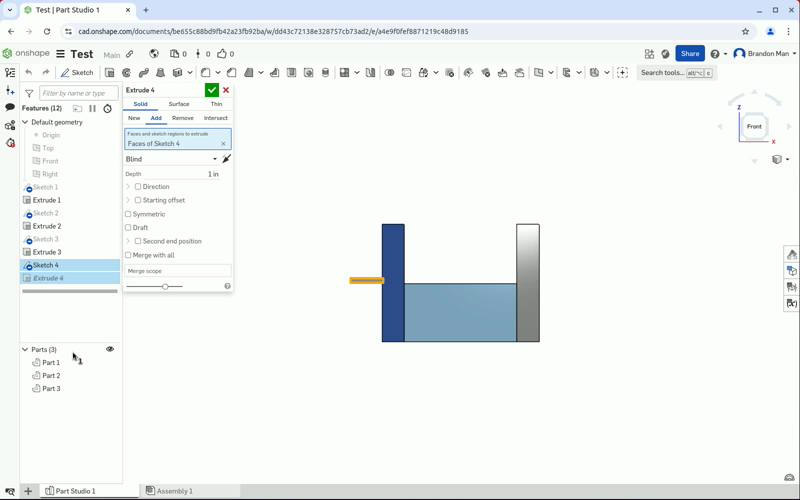
mouse_move(143, 106)
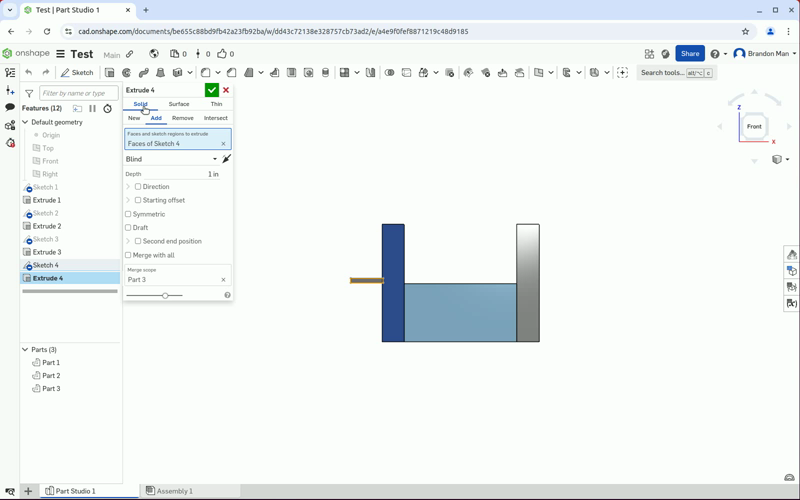
click(143, 106)
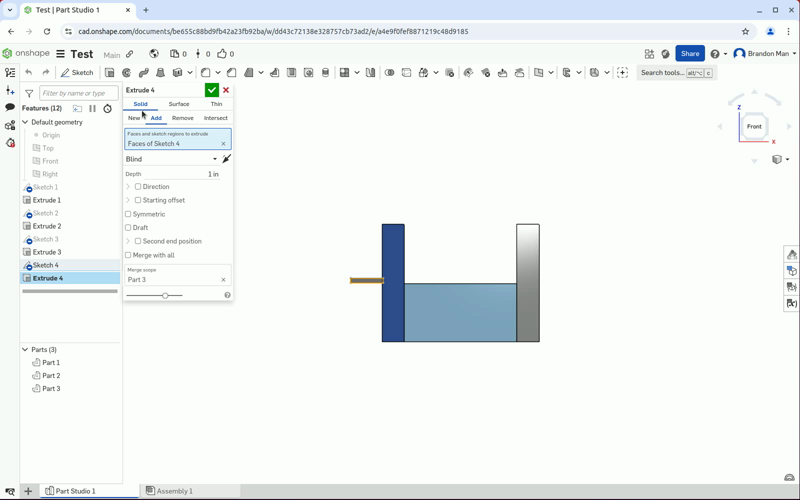
mouse_move(137, 120)
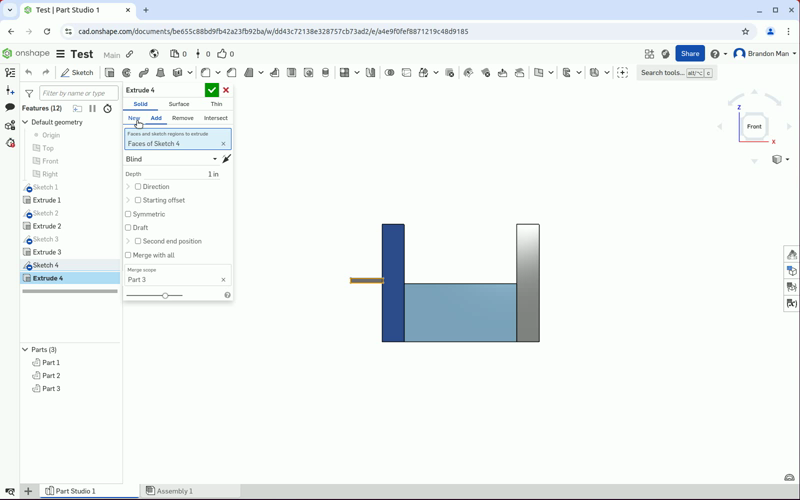
click(137, 120)
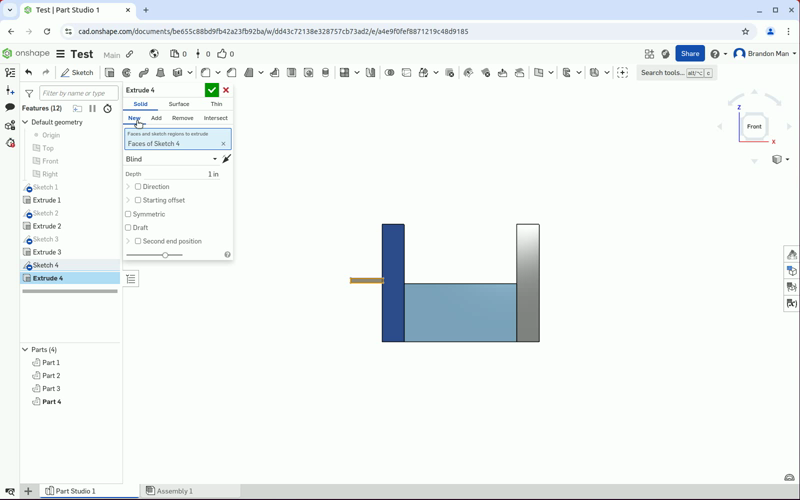
key(tab, 4)
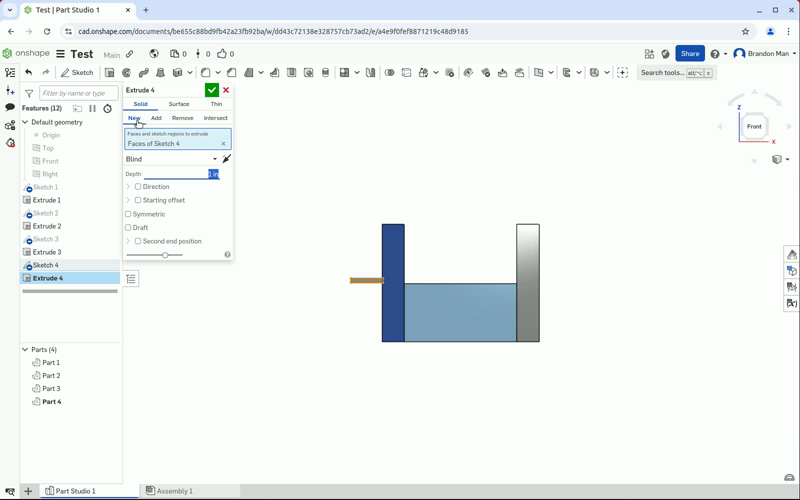
text(23.108)
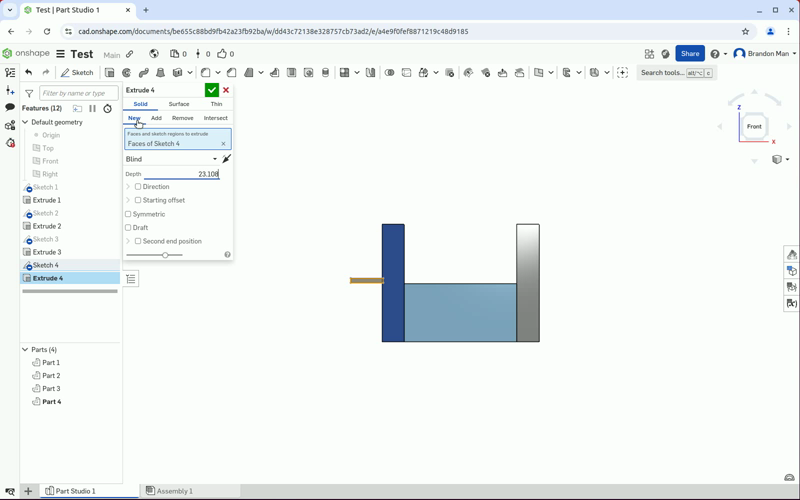
key(enter)
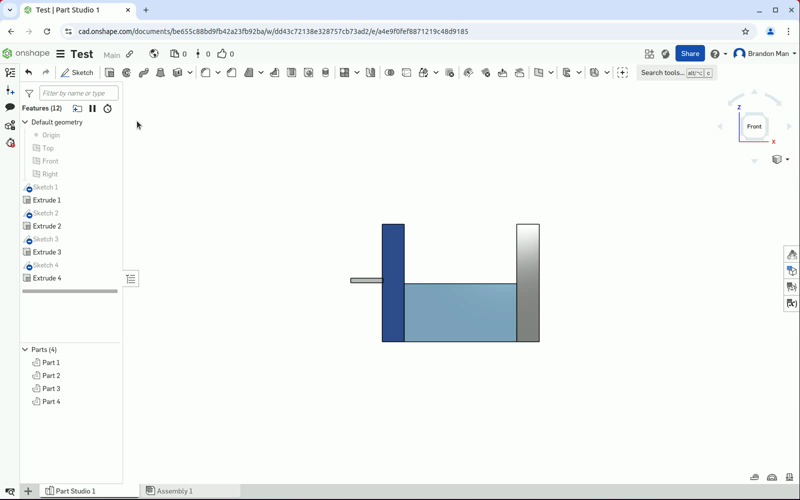
key(shift+h)
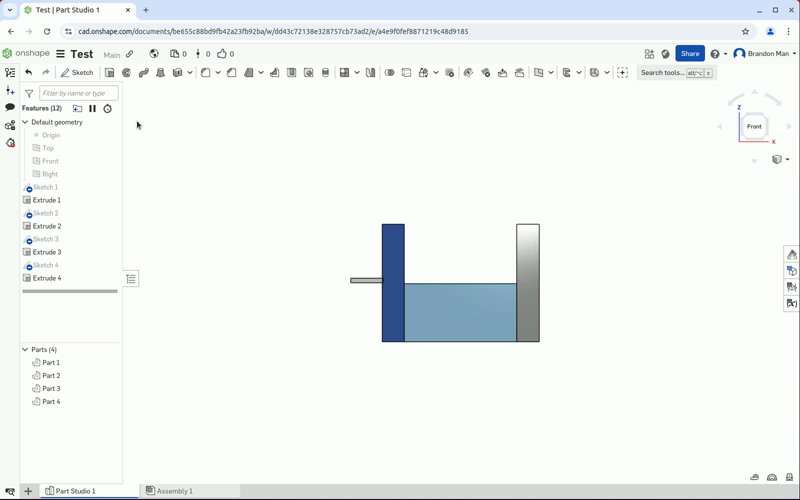
key(shift+h)
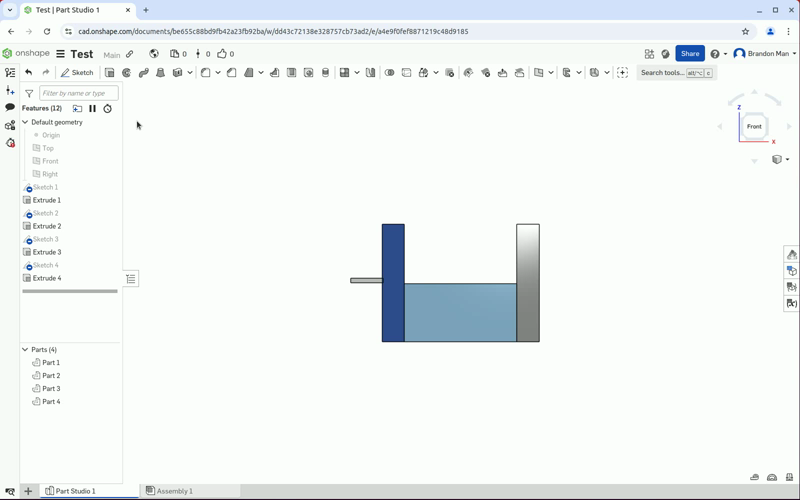
mouse_move(73, 189)
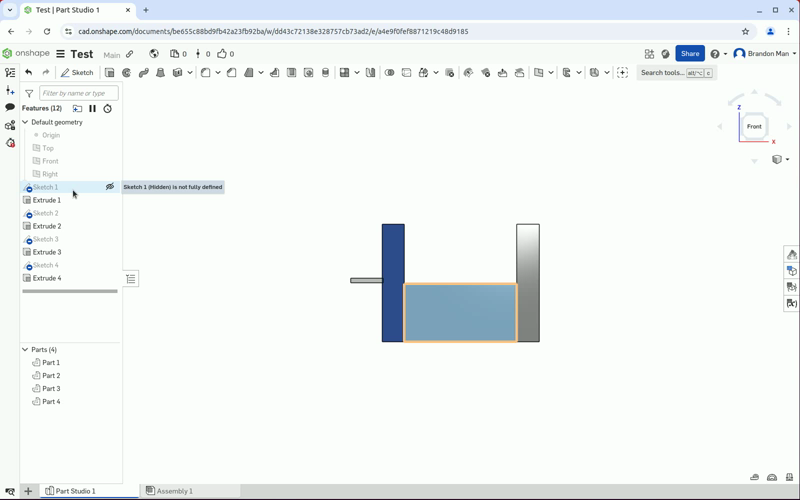
click(73, 189)
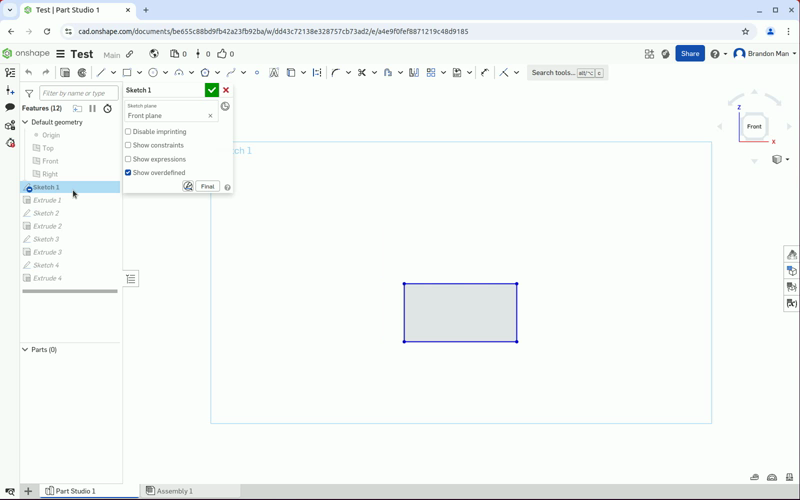
mouse_move(229, 92)
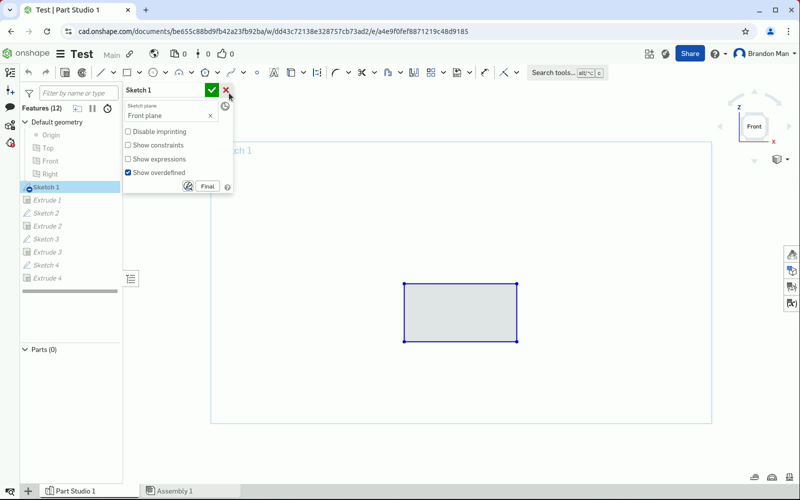
click(229, 92)
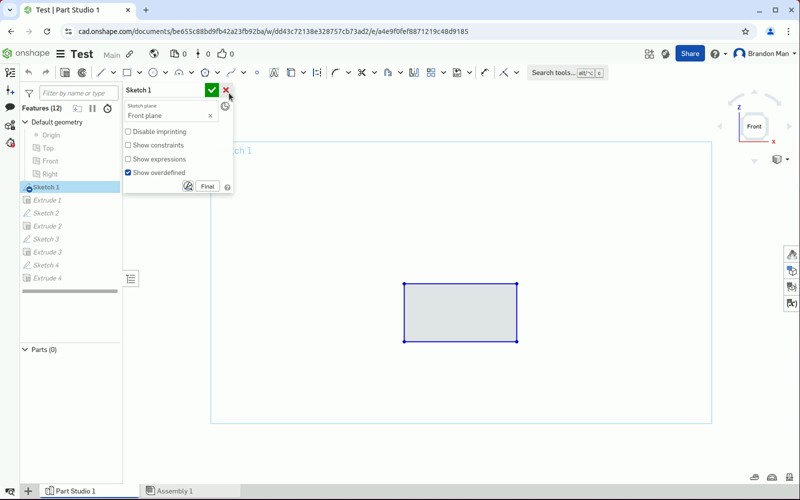
key(shift+s)
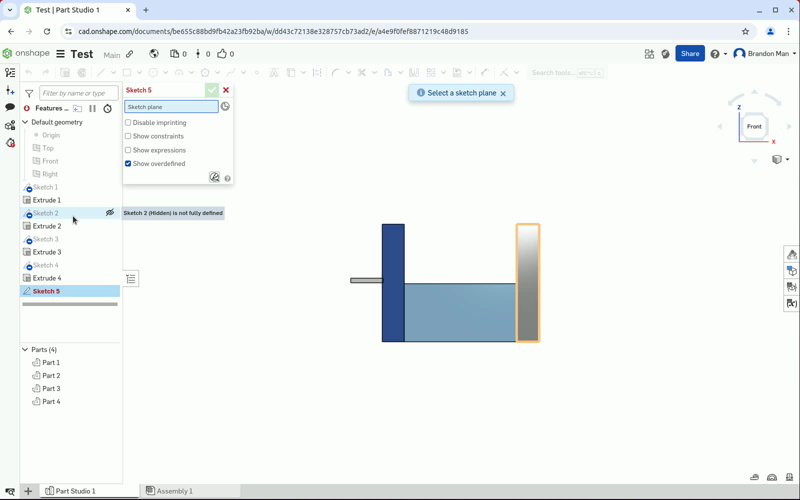
scroll(3)
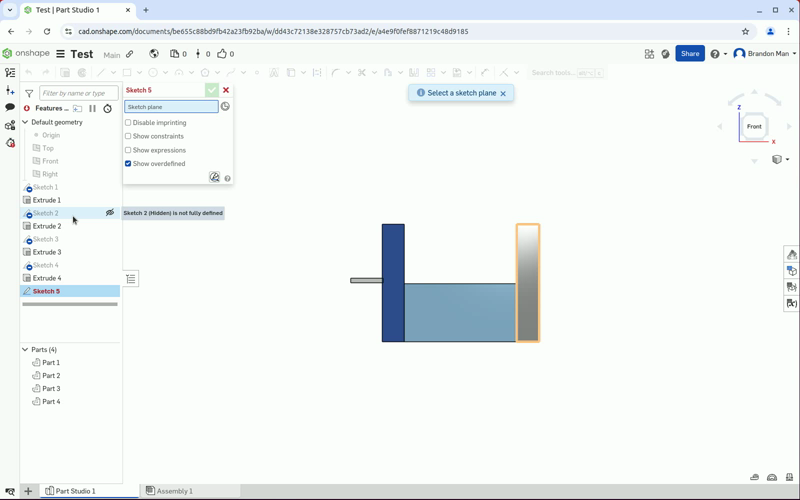
mouse_move(73, 163)
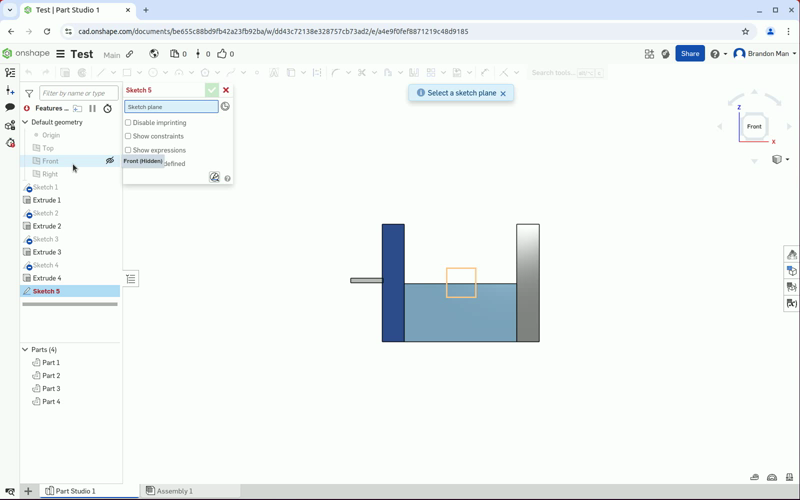
click(73, 163)
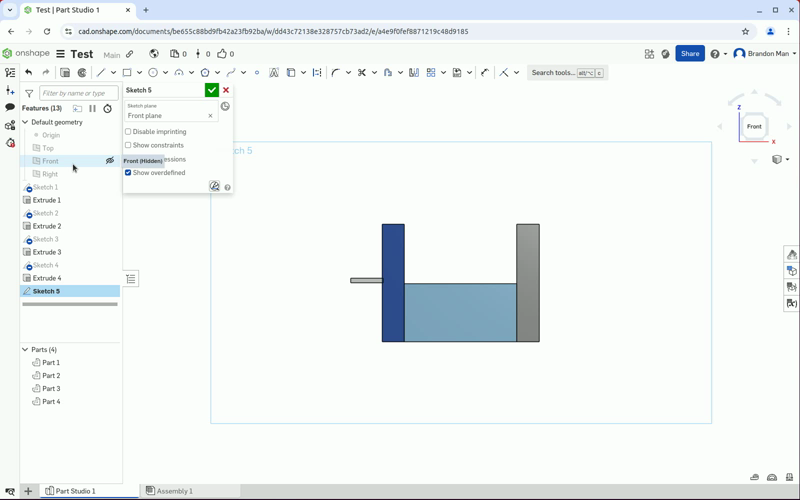
mouse_move(73, 352)
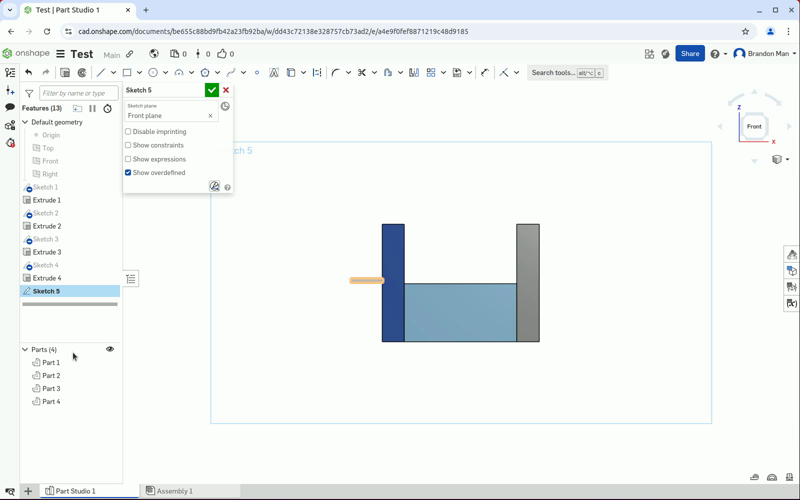
key(y)
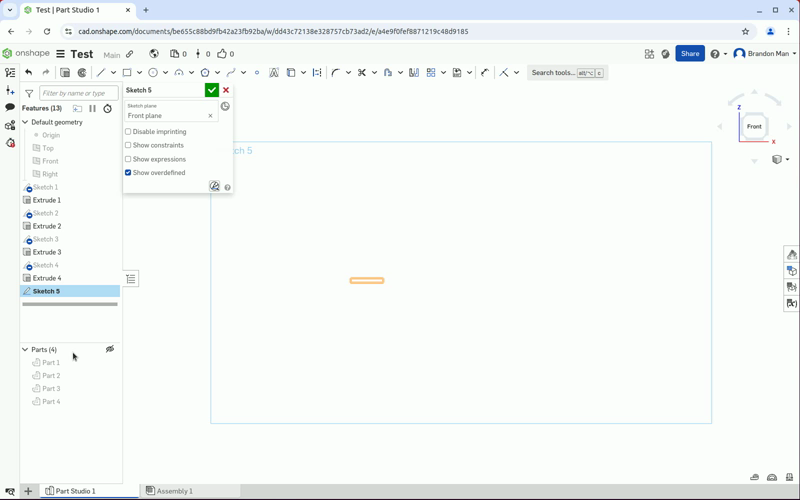
key(l)
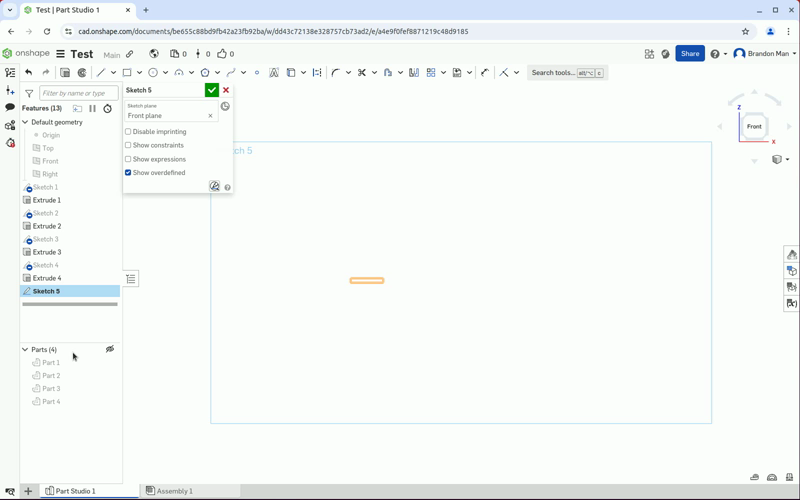
key_down(shift)
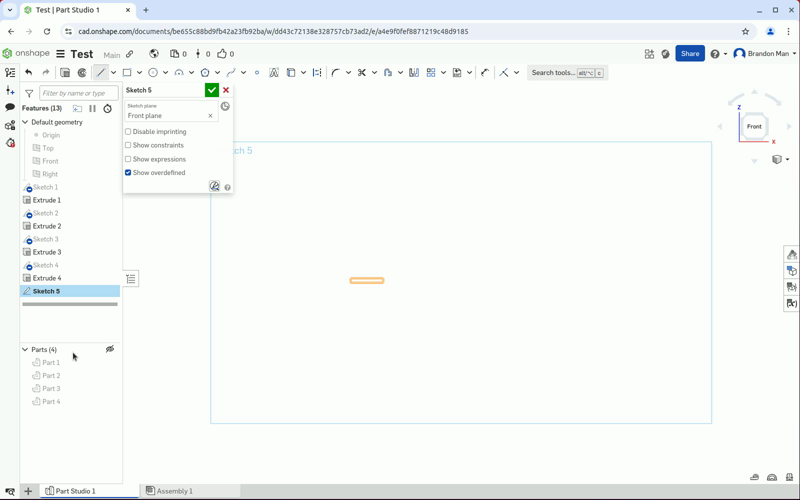
mouse_move(350, 341)
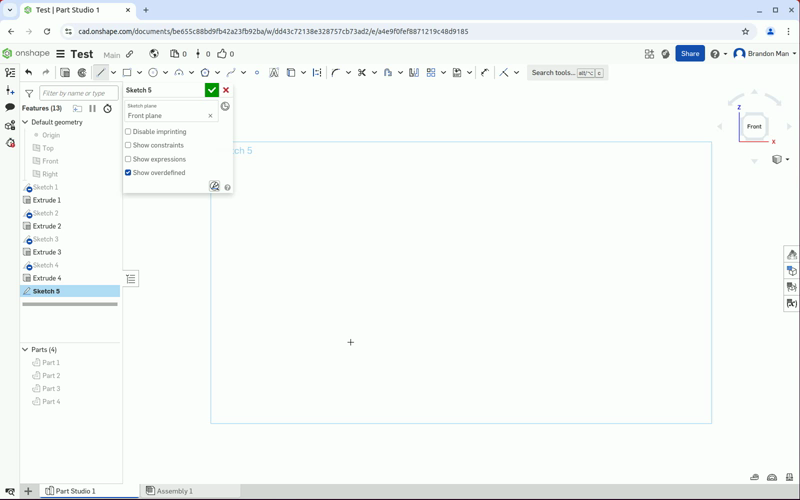
click(350, 341)
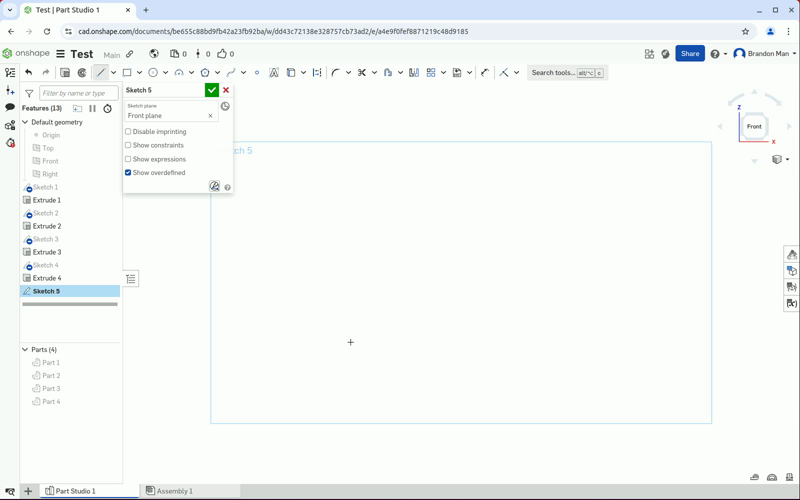
key_up(shift)
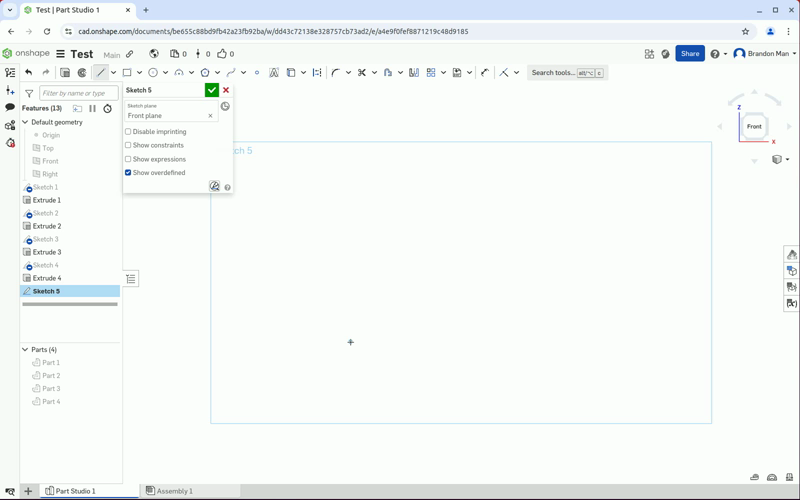
key_down(shift)
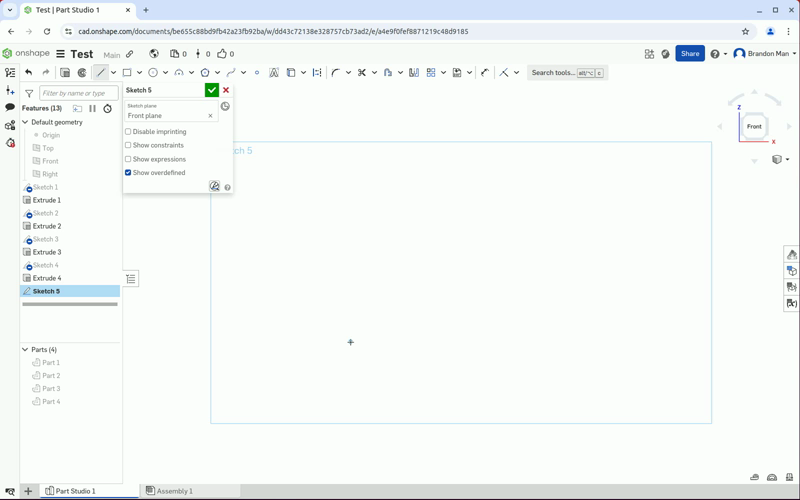
mouse_move(380, 341)
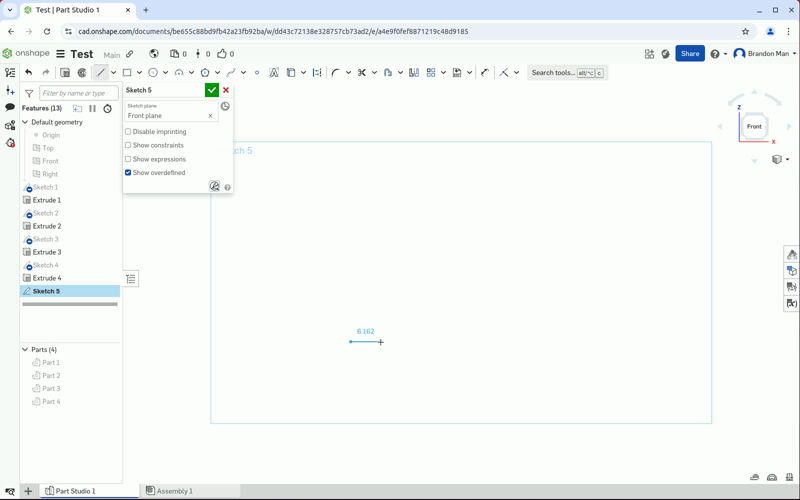
mouse_move(383, 341)
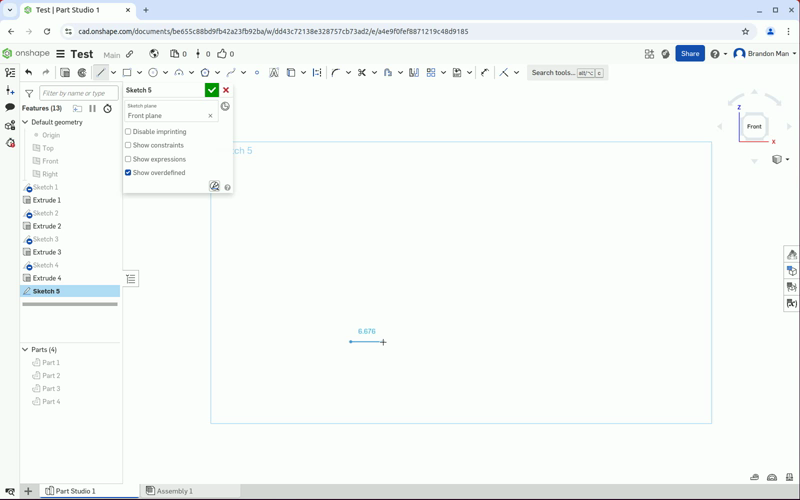
click(383, 341)
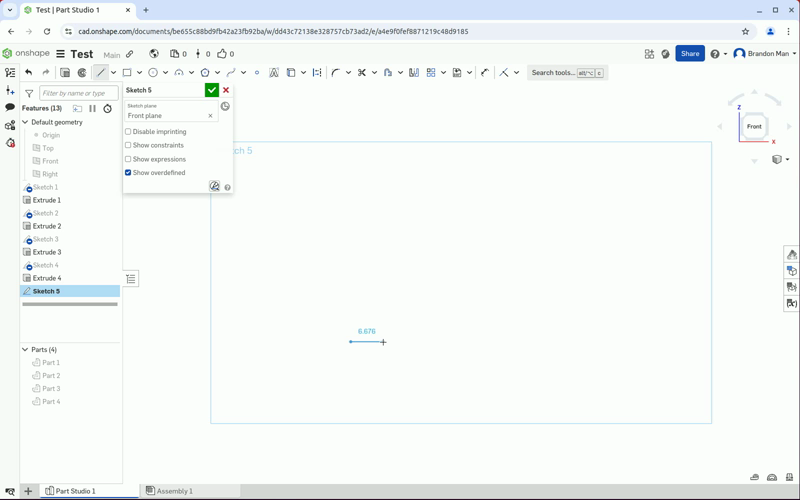
key_up(shift)
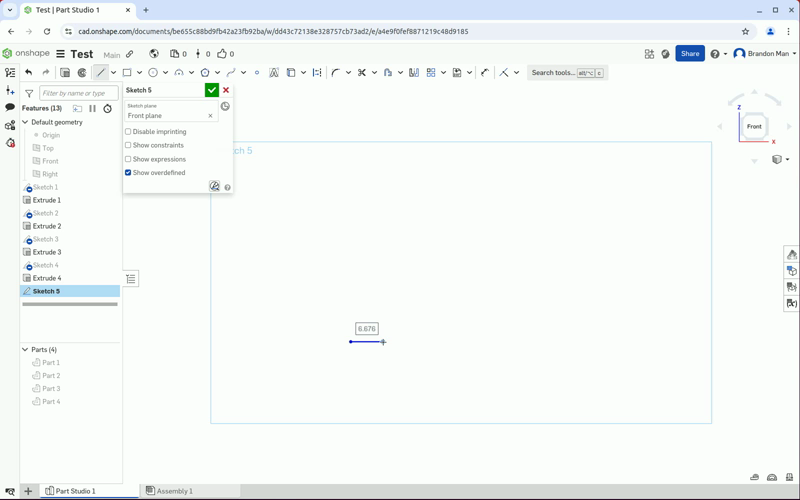
key_down(shift)
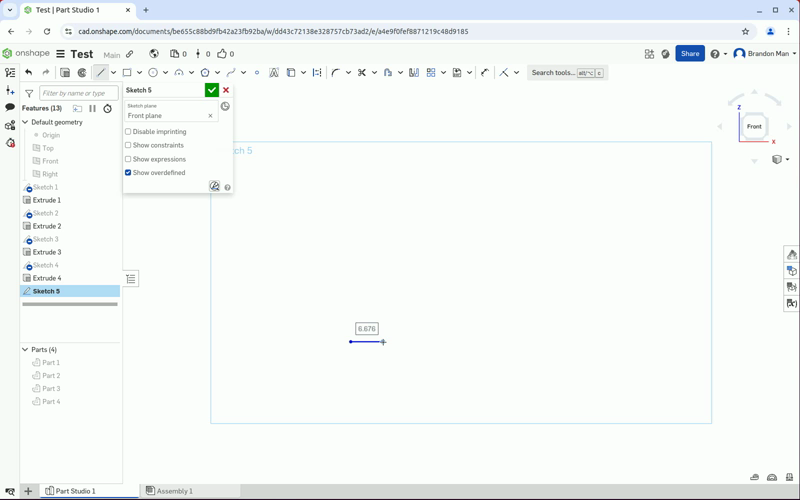
mouse_move(413, 341)
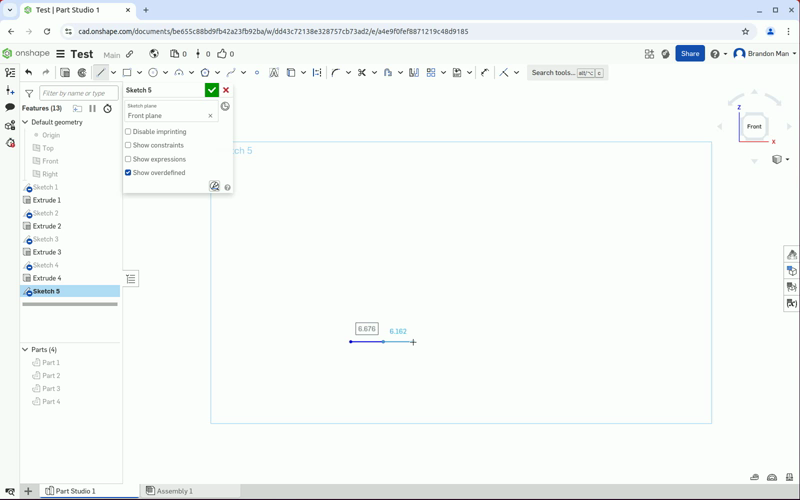
mouse_move(383, 336)
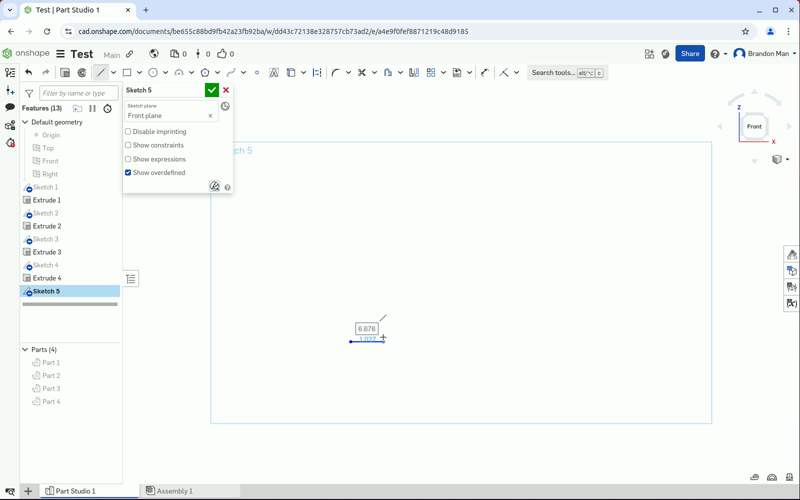
scroll(6)
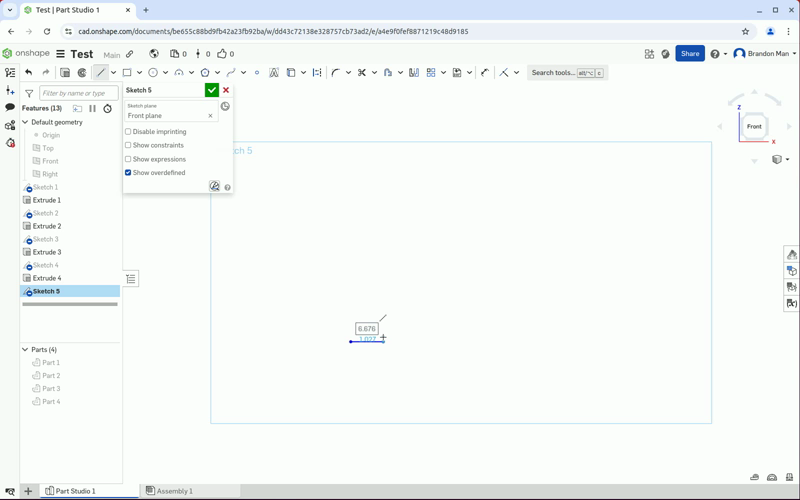
scroll(6)
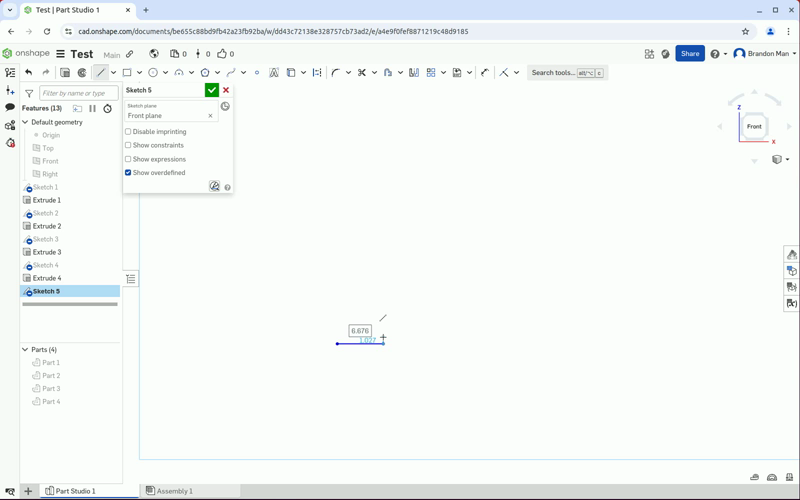
scroll(6)
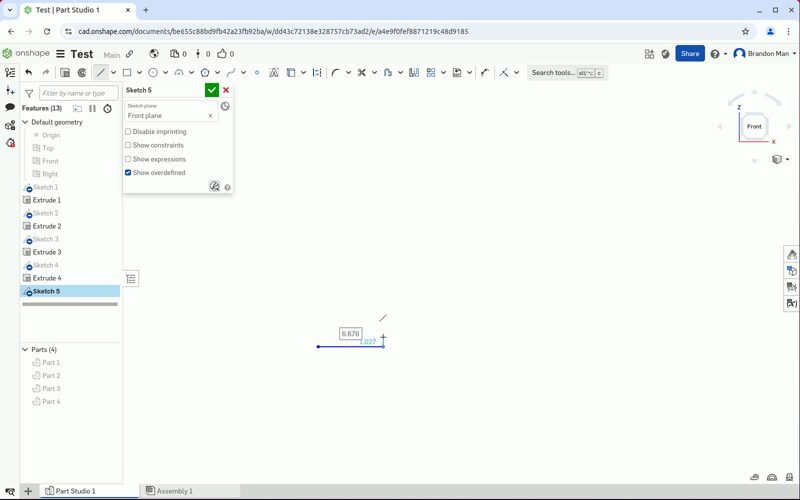
scroll(6)
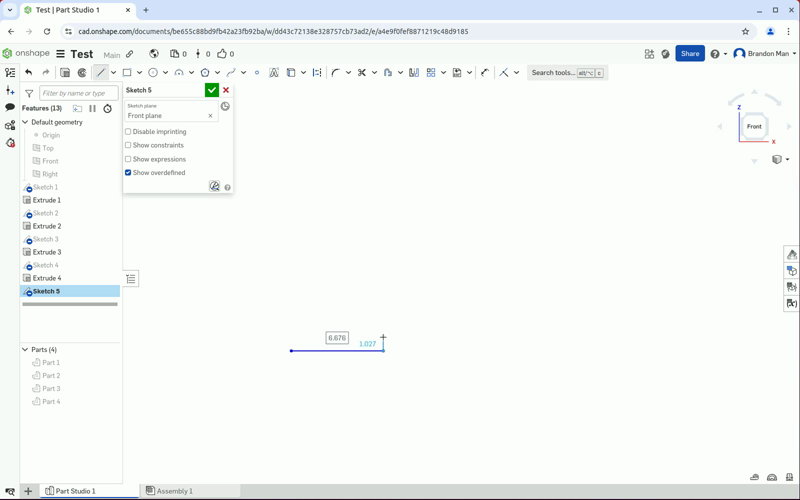
scroll(6)
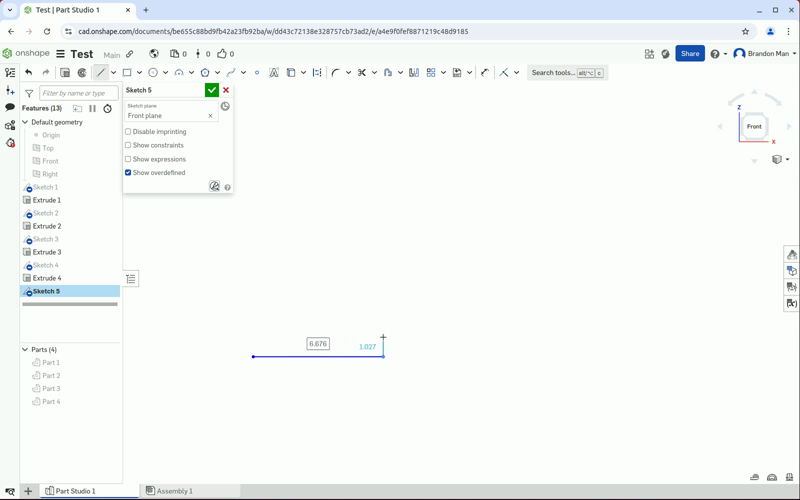
scroll(6)
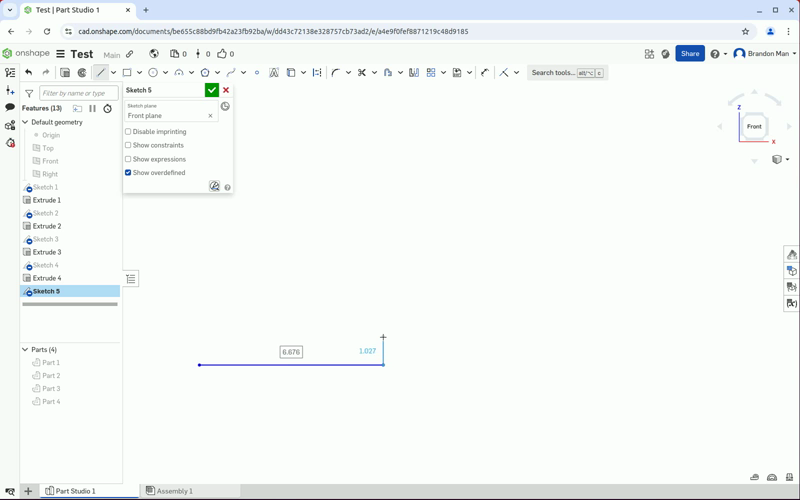
scroll(6)
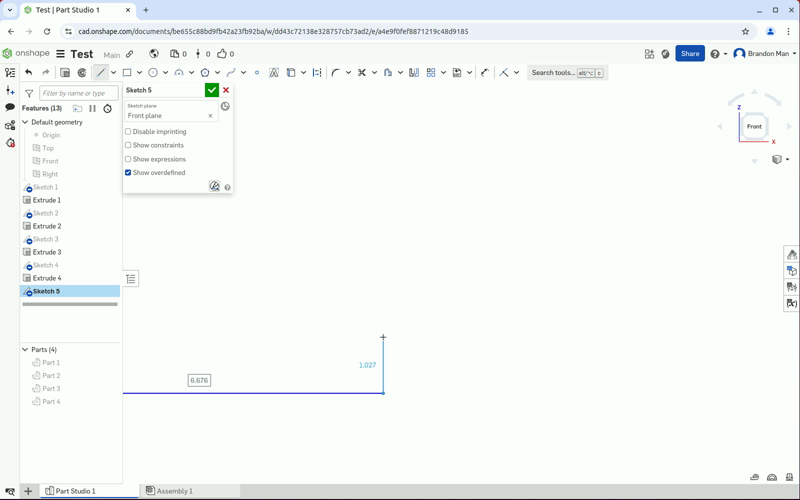
click(383, 336)
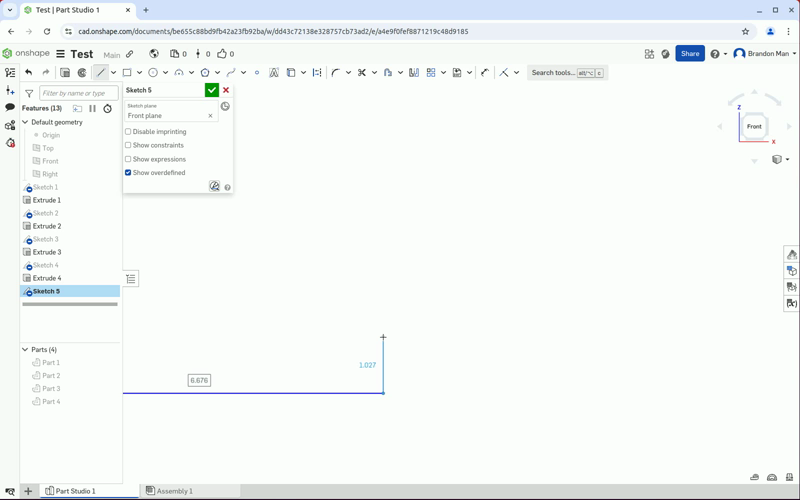
scroll(-6)
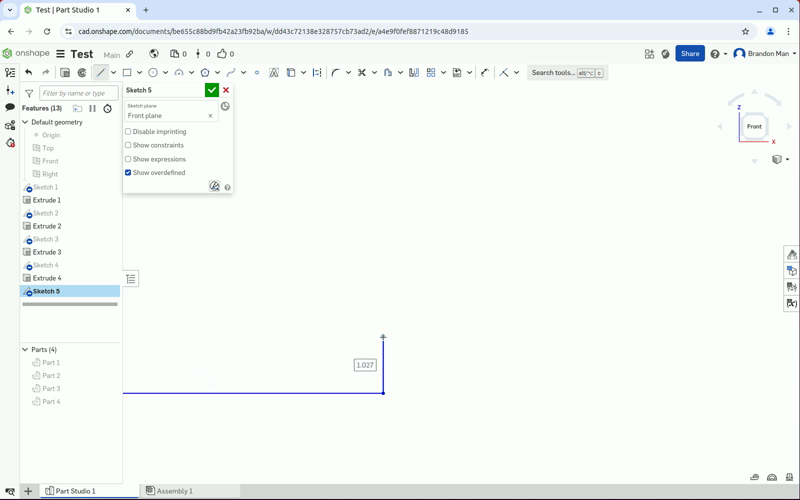
scroll(-6)
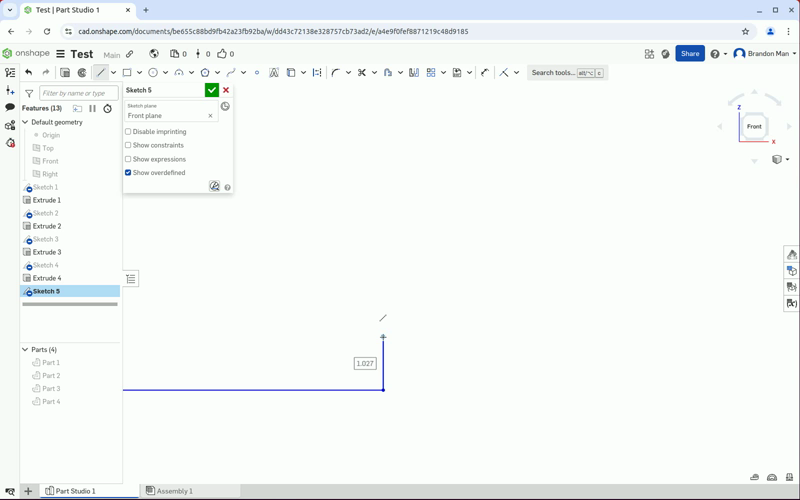
scroll(-6)
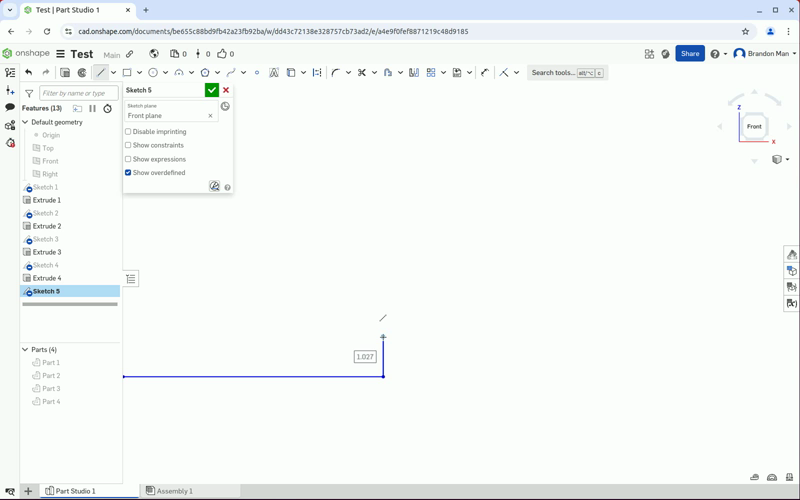
scroll(-6)
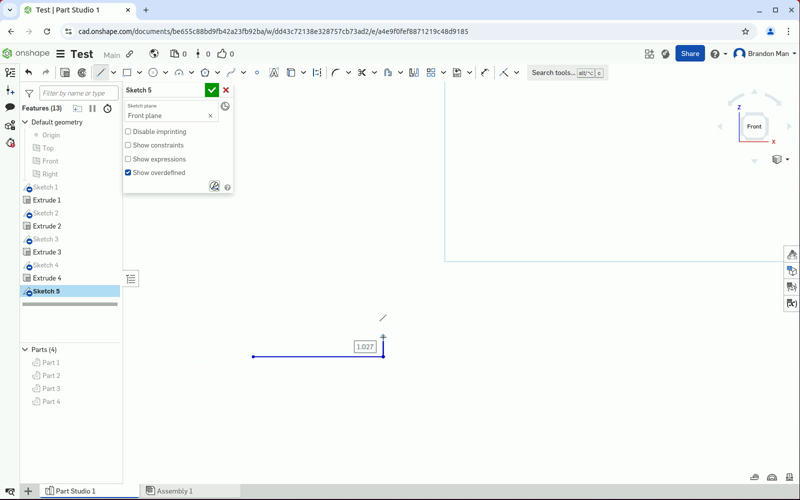
scroll(-6)
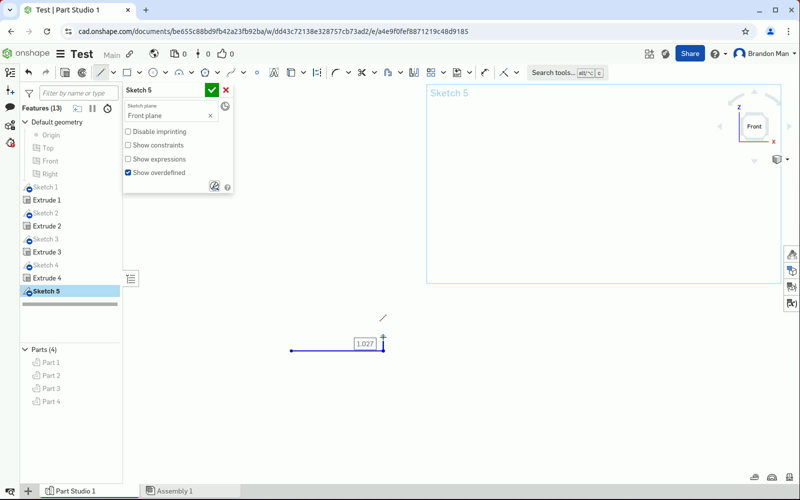
scroll(-6)
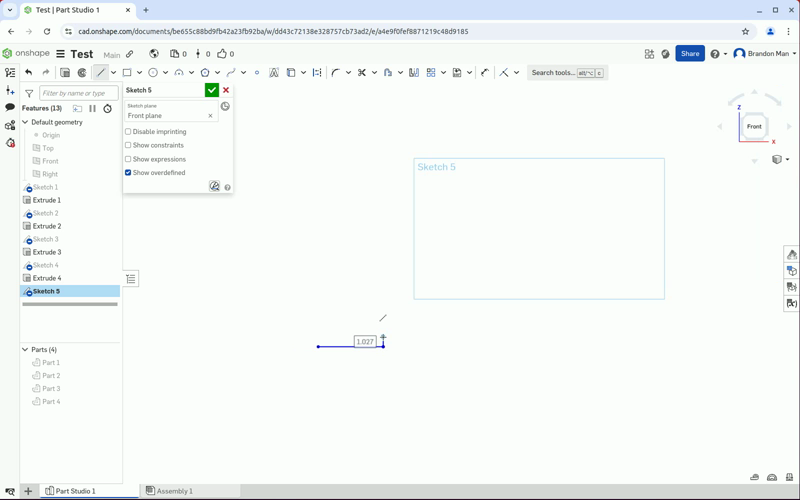
scroll(-6)
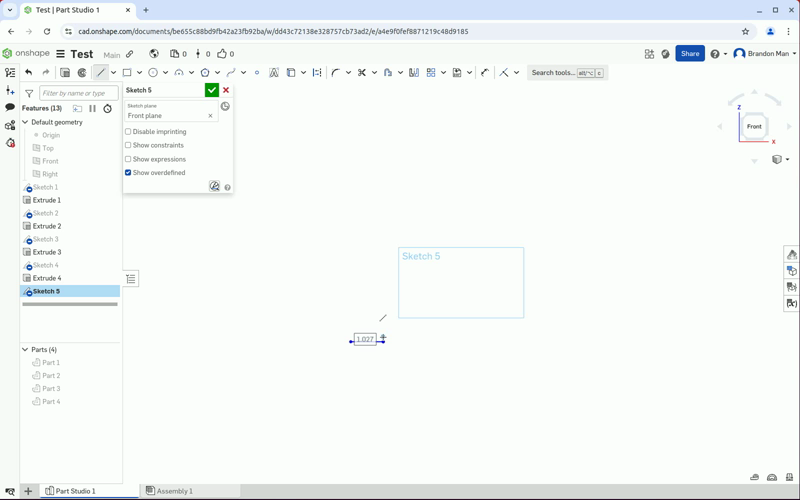
key_up(shift)
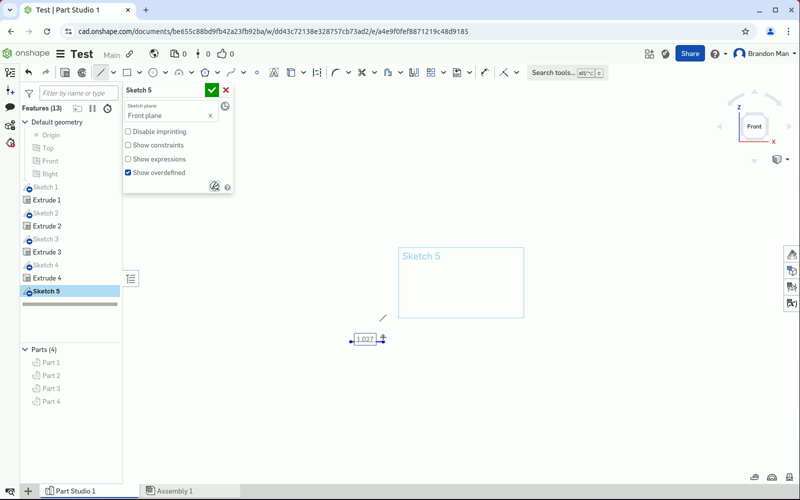
key_down(shift)
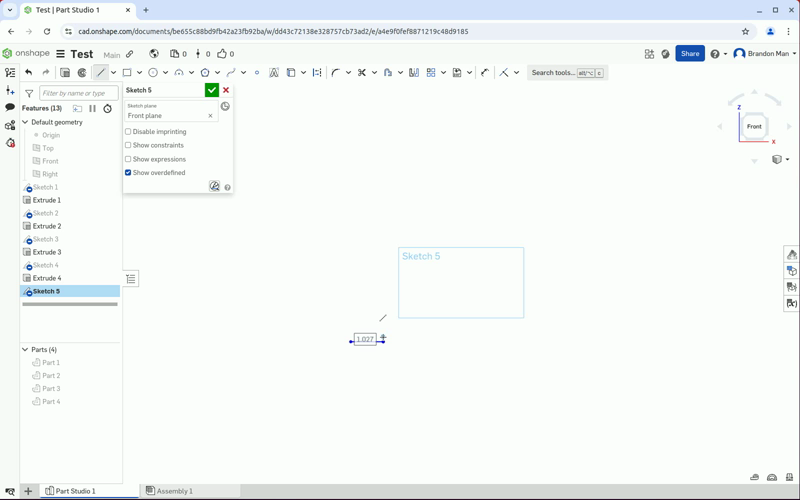
mouse_move(413, 336)
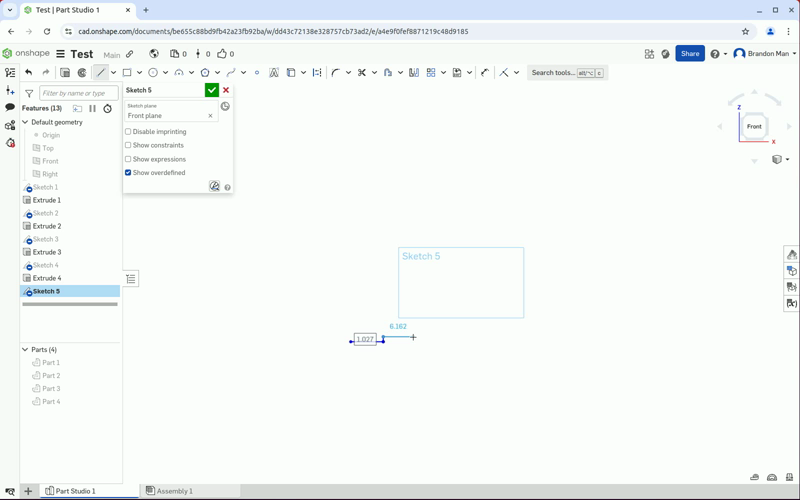
mouse_move(350, 336)
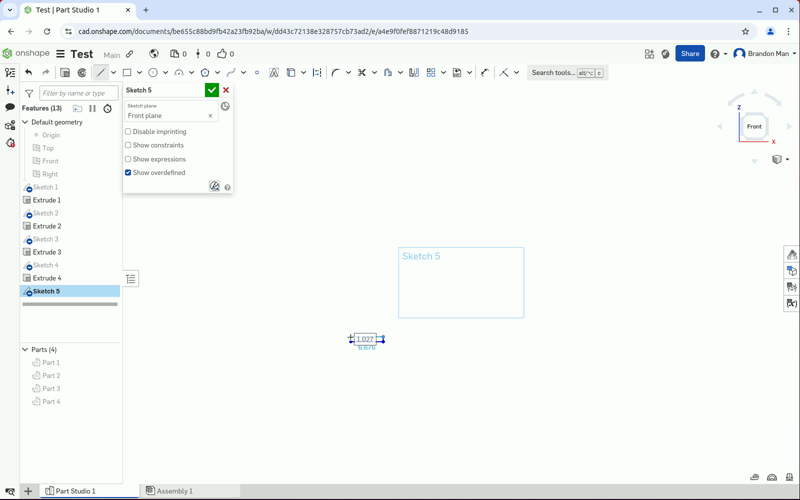
click(350, 336)
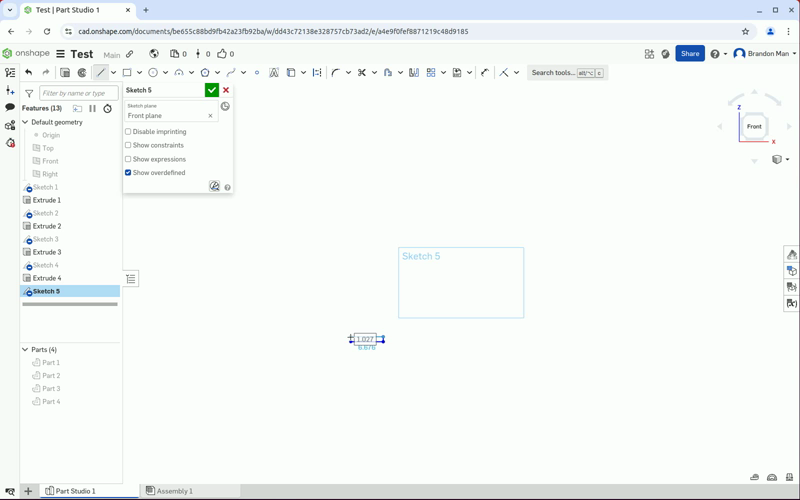
key_up(shift)
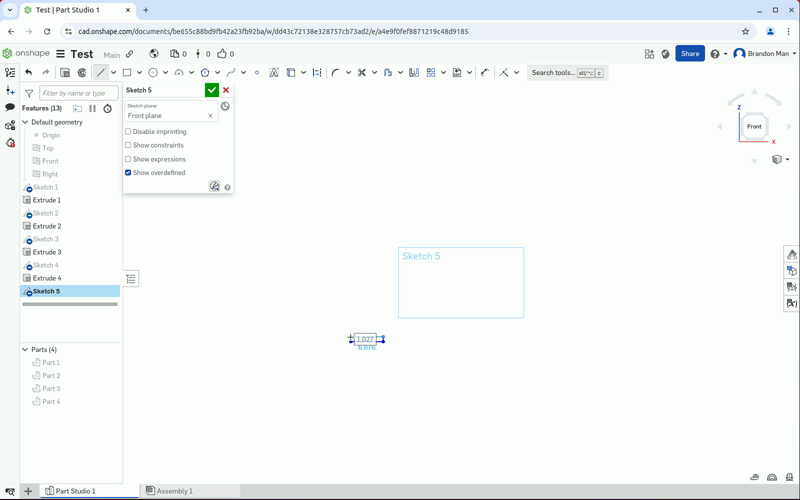
mouse_move(380, 336)
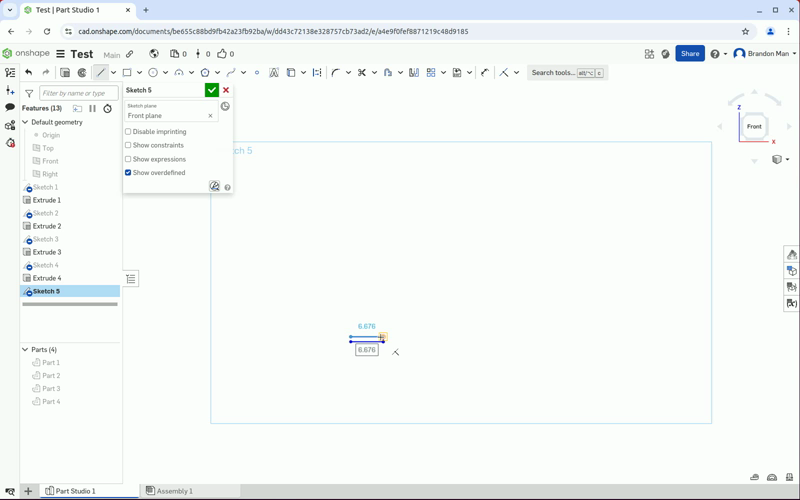
key_down(shift)
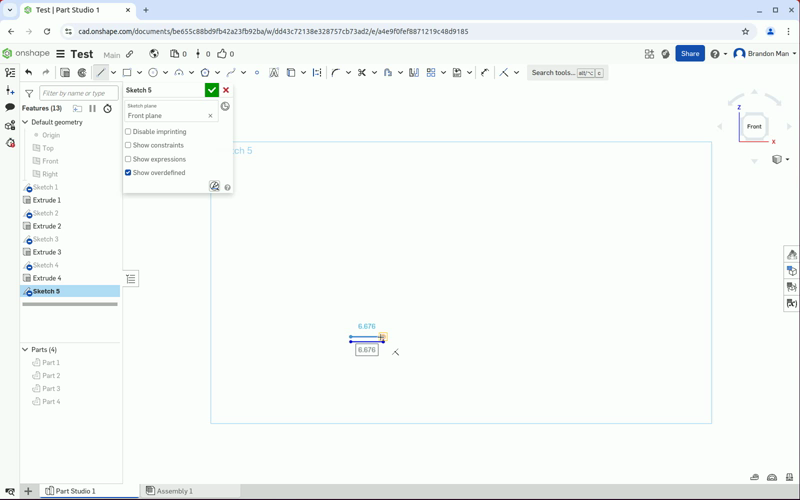
mouse_move(350, 341)
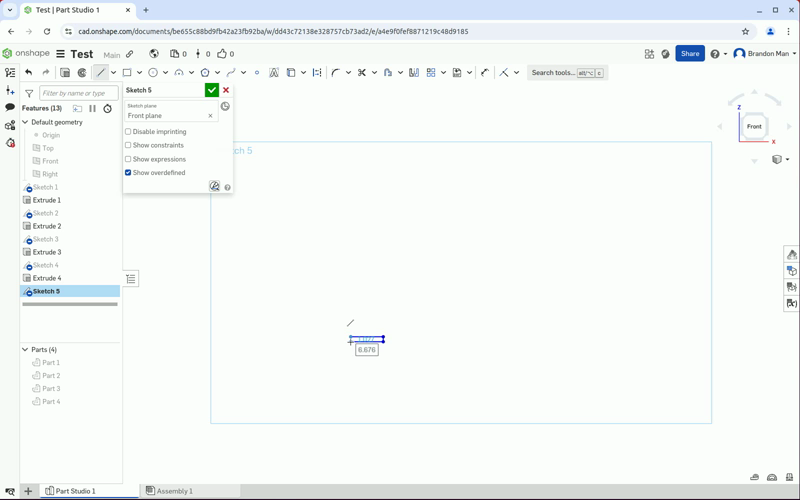
scroll(6)
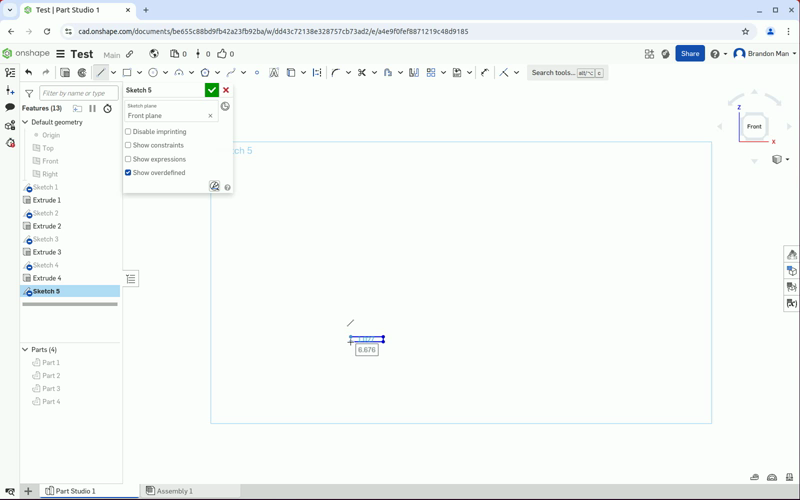
scroll(6)
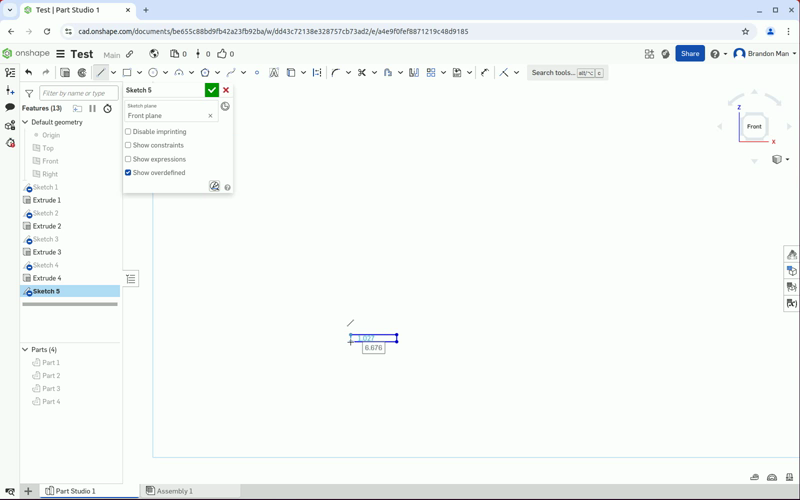
scroll(6)
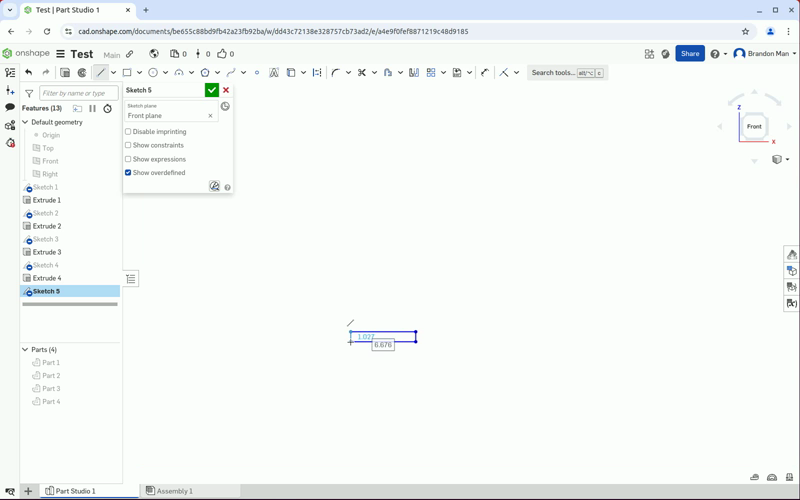
scroll(6)
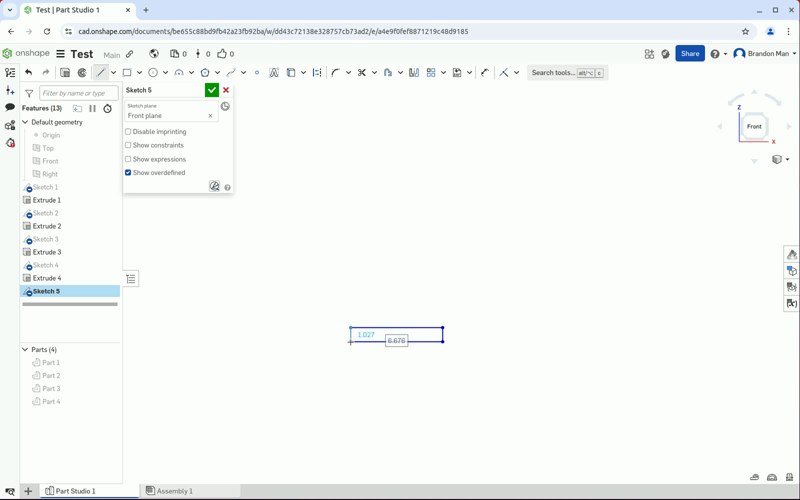
scroll(6)
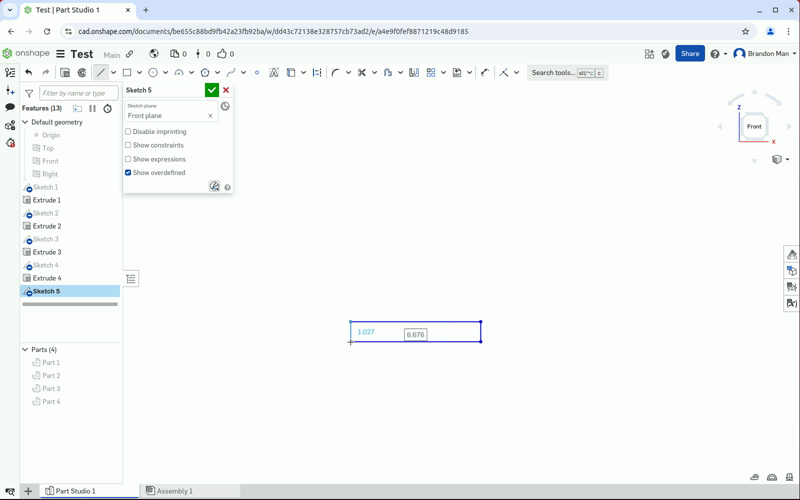
scroll(6)
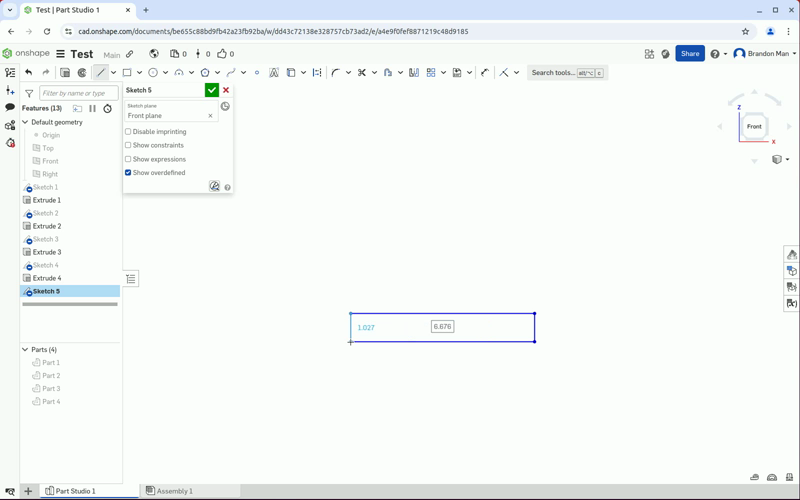
scroll(6)
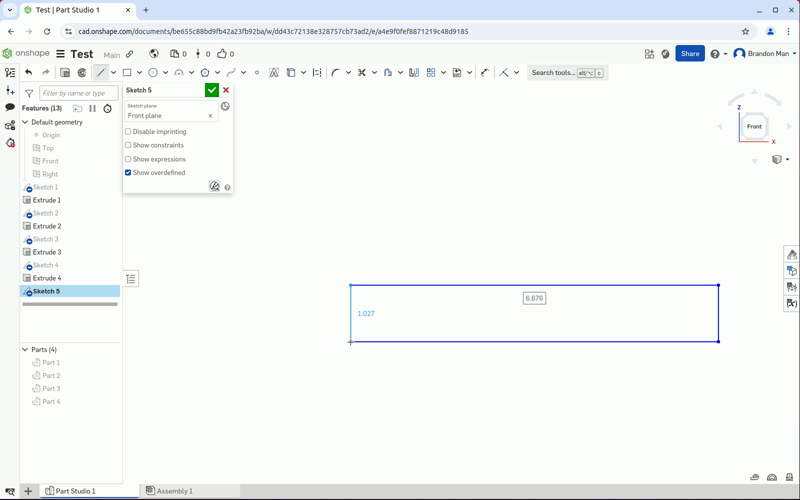
key_up(shift)
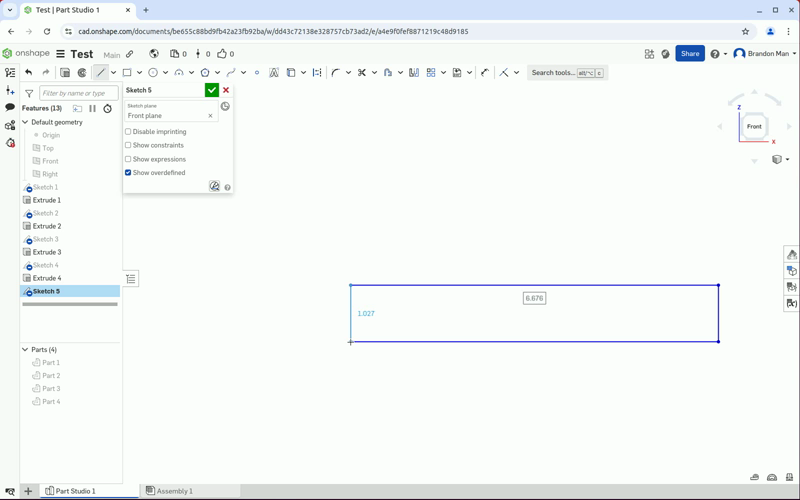
click(350, 341)
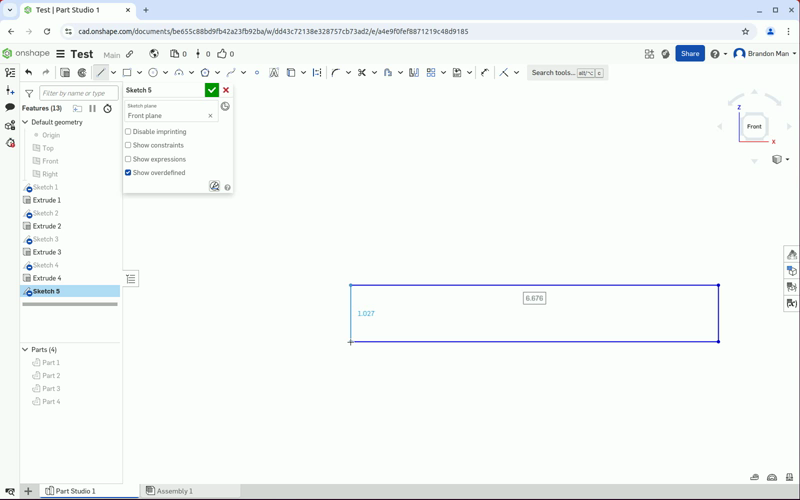
scroll(-6)
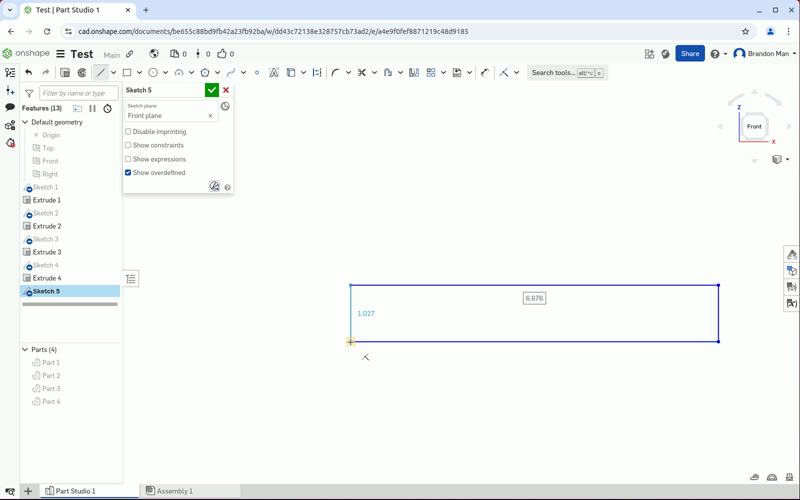
scroll(-6)
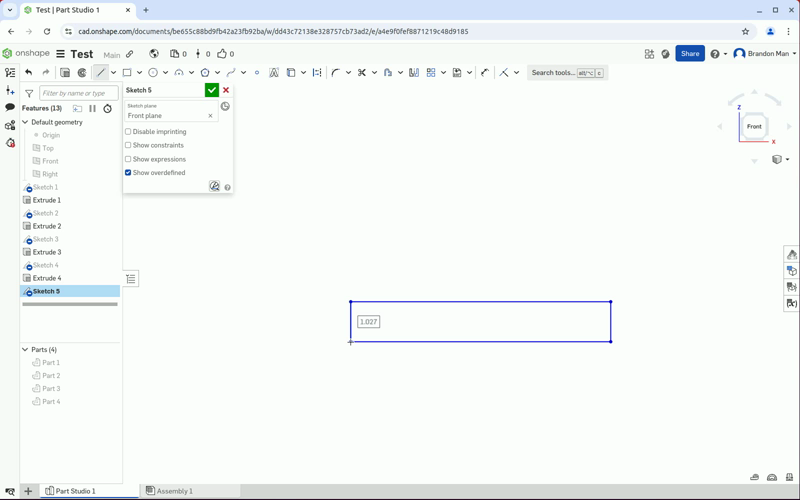
scroll(-6)
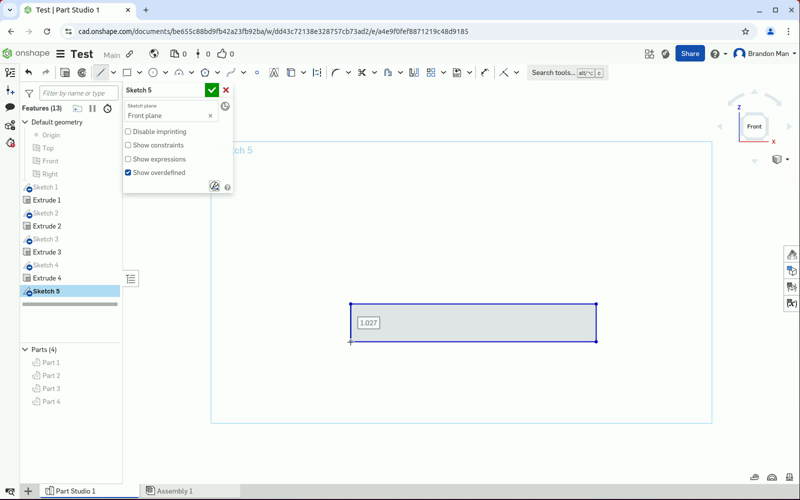
scroll(-6)
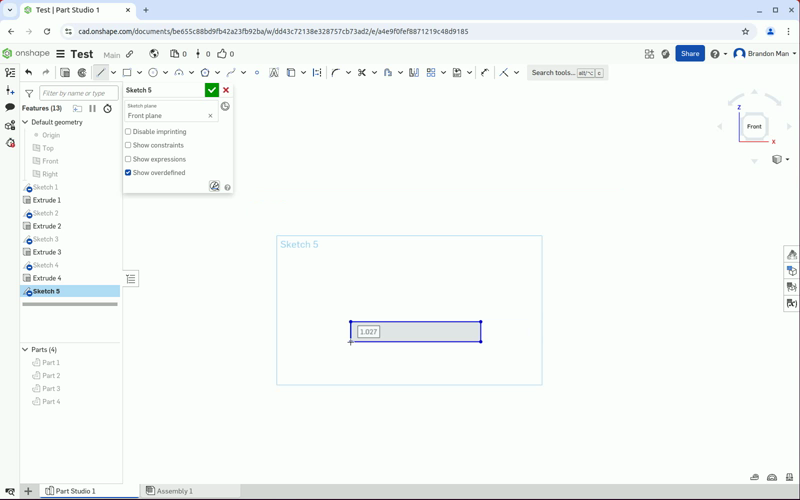
scroll(-6)
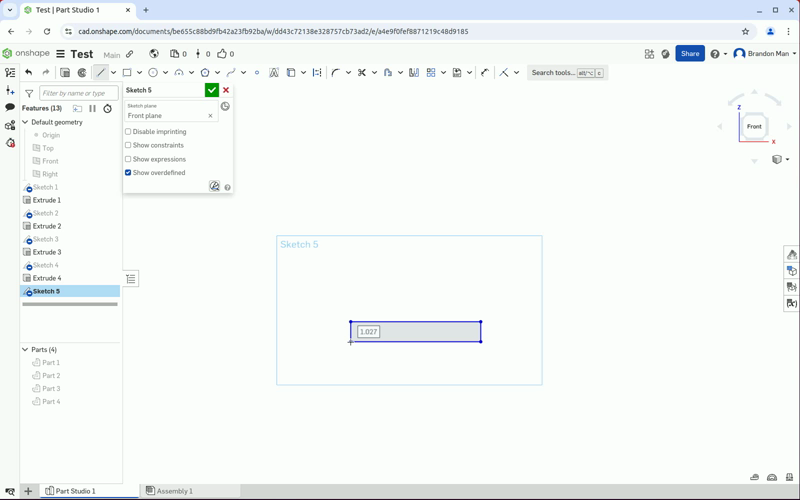
scroll(-6)
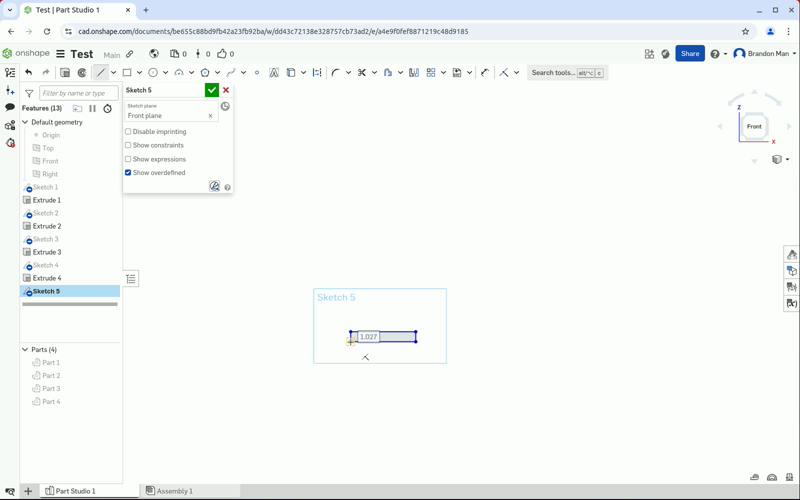
scroll(-6)
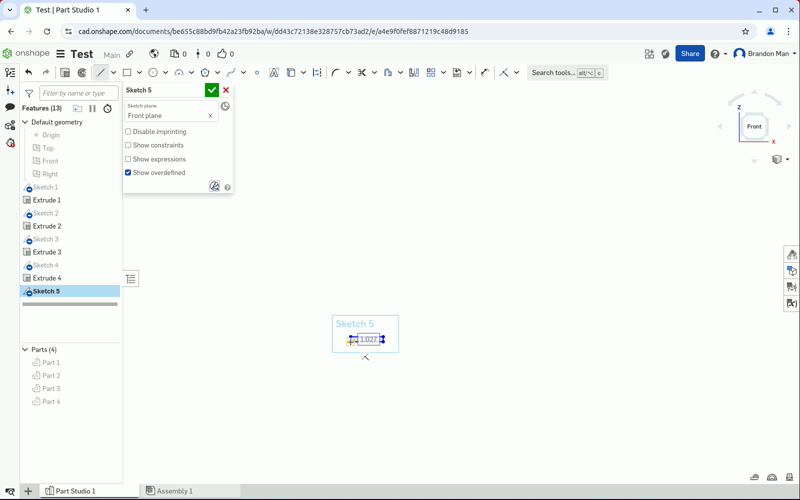
key(esc)
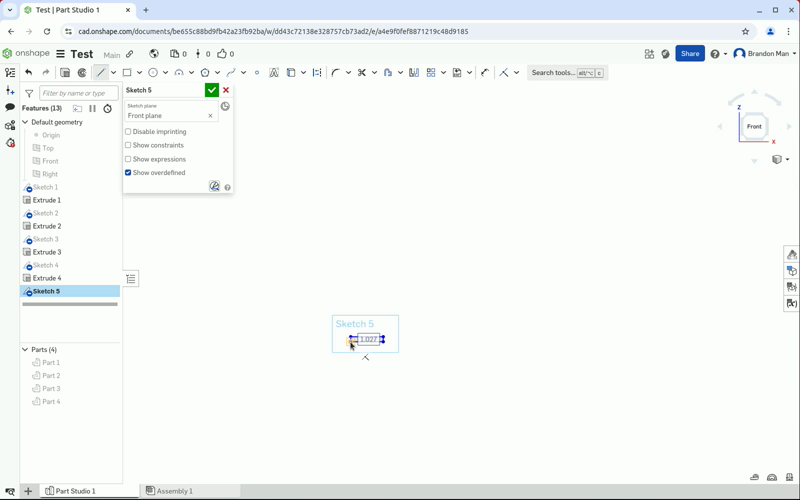
mouse_move(377, 337)
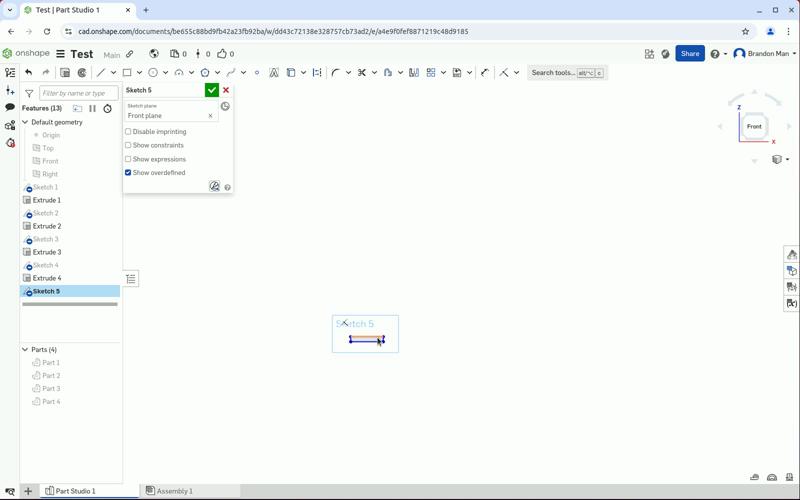
scroll(6)
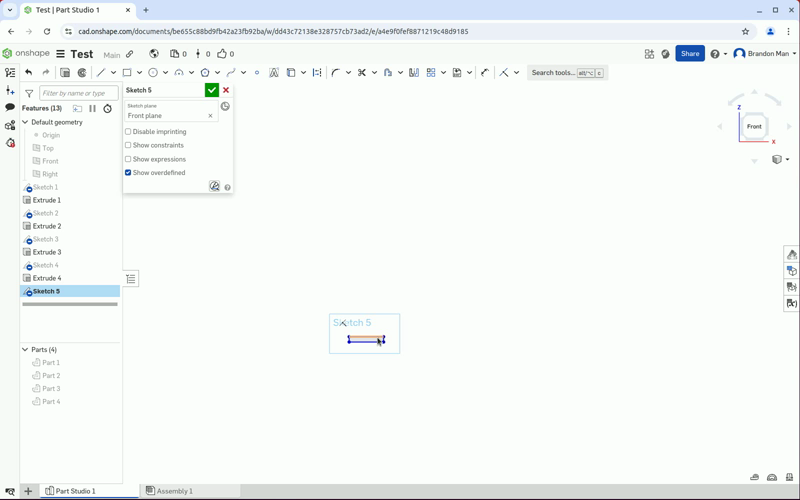
scroll(6)
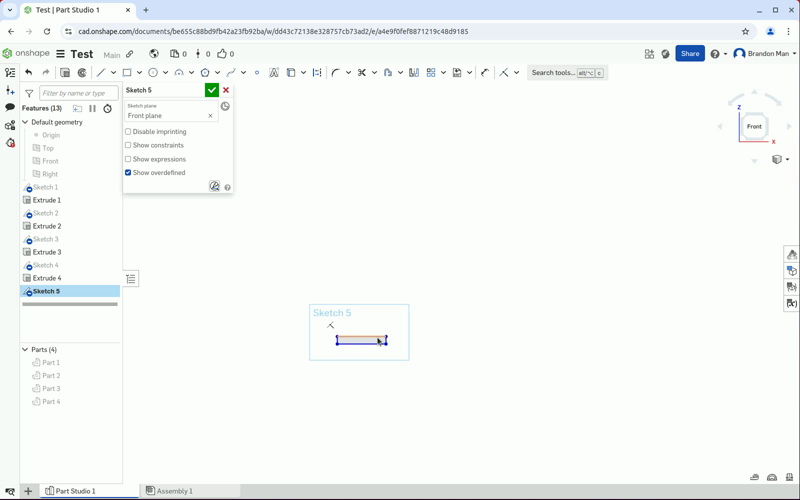
scroll(6)
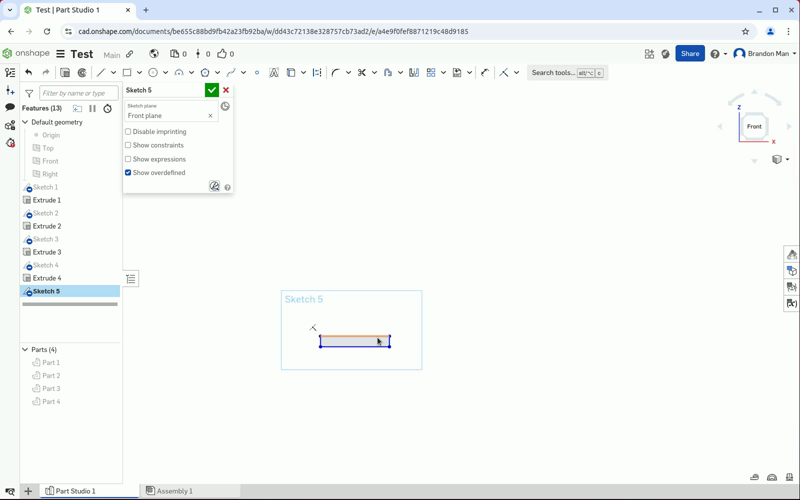
scroll(6)
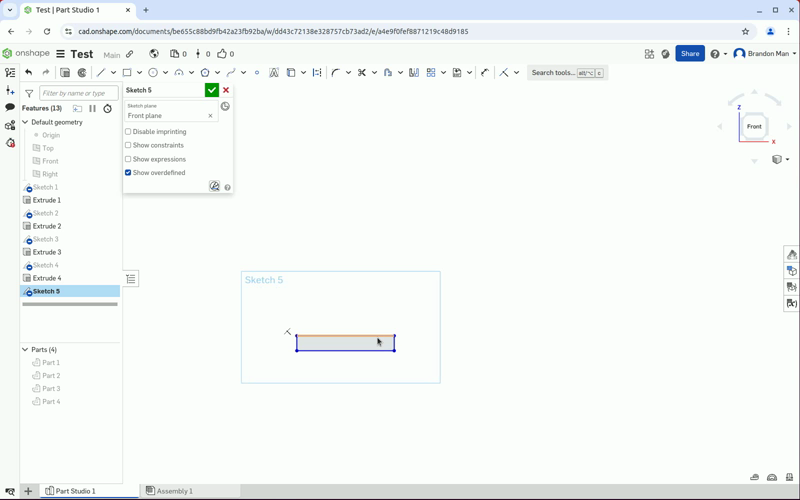
scroll(6)
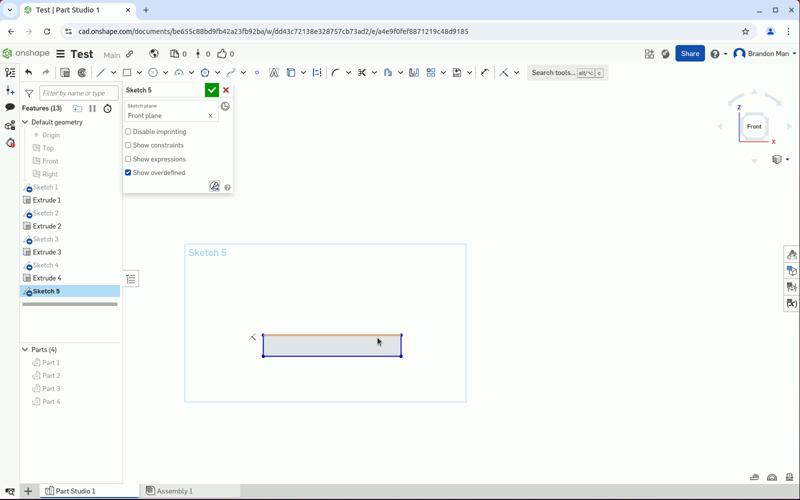
scroll(6)
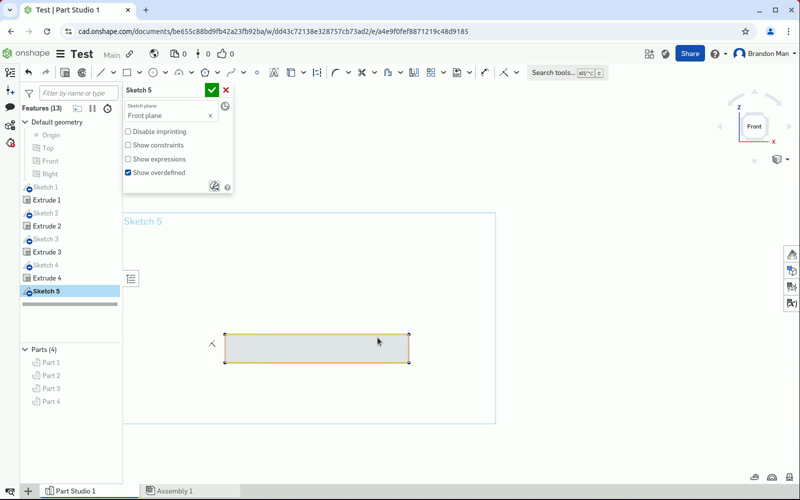
scroll(6)
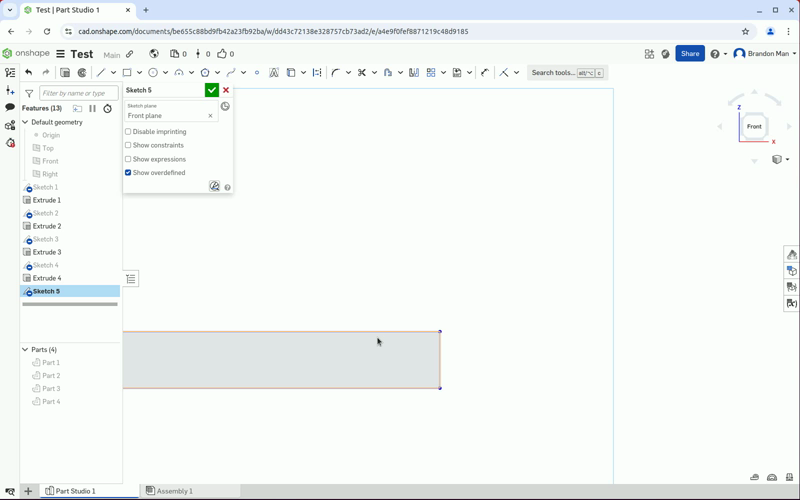
click(377, 337)
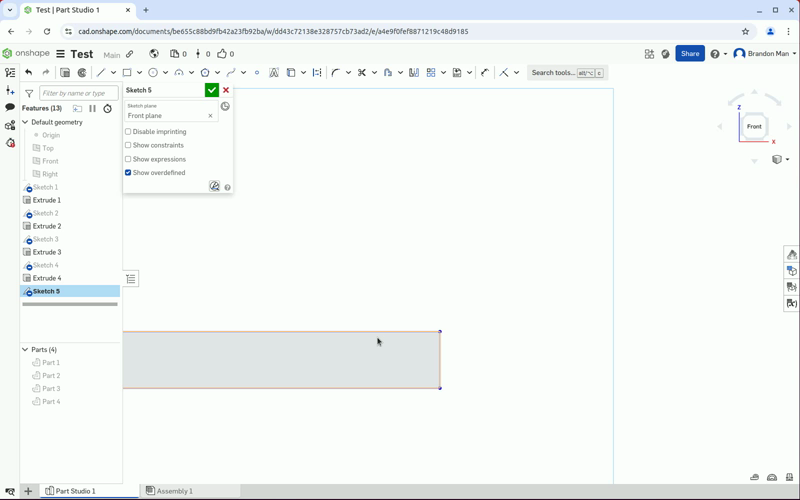
scroll(-6)
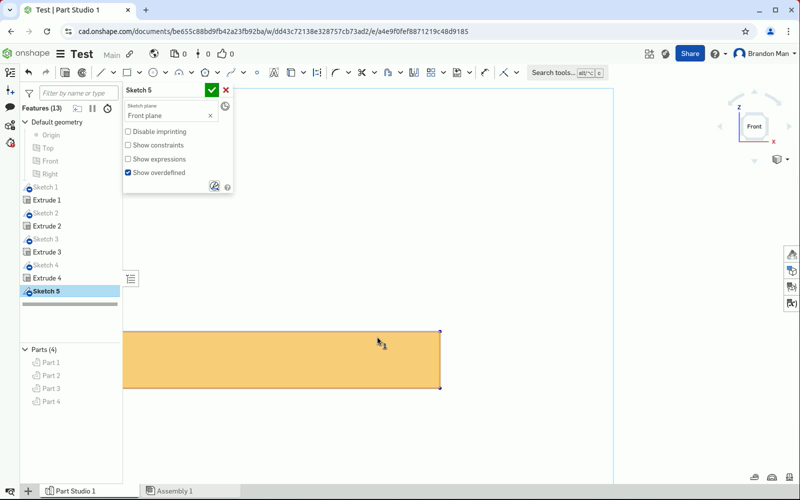
scroll(-6)
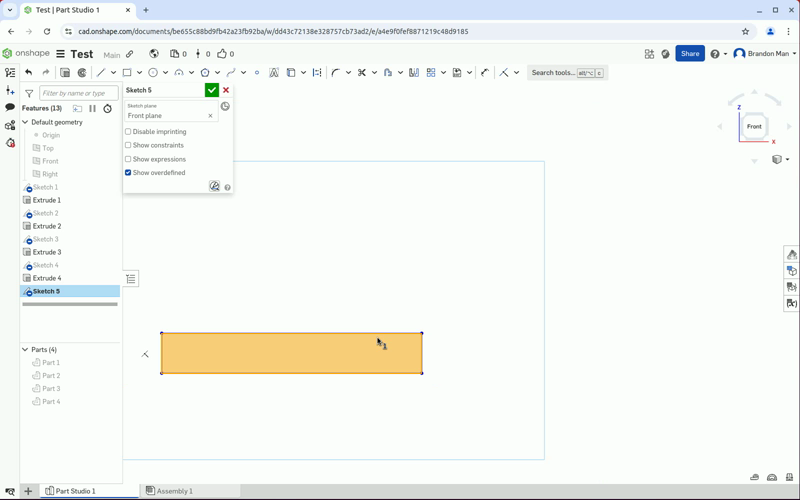
scroll(-6)
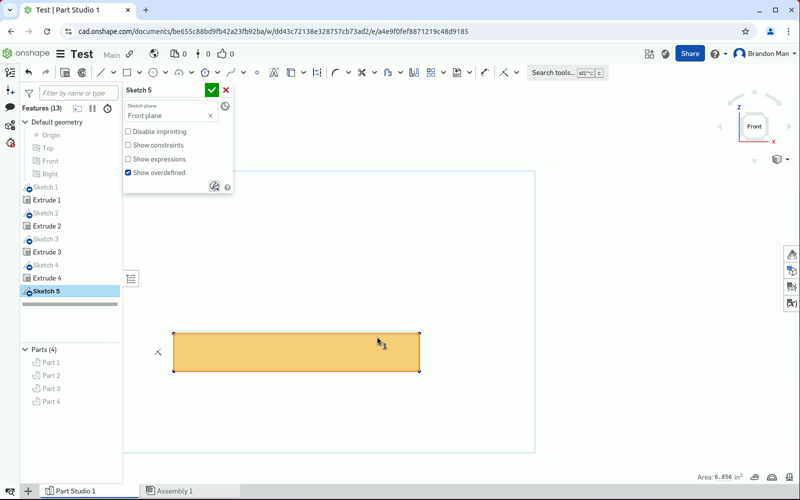
scroll(-6)
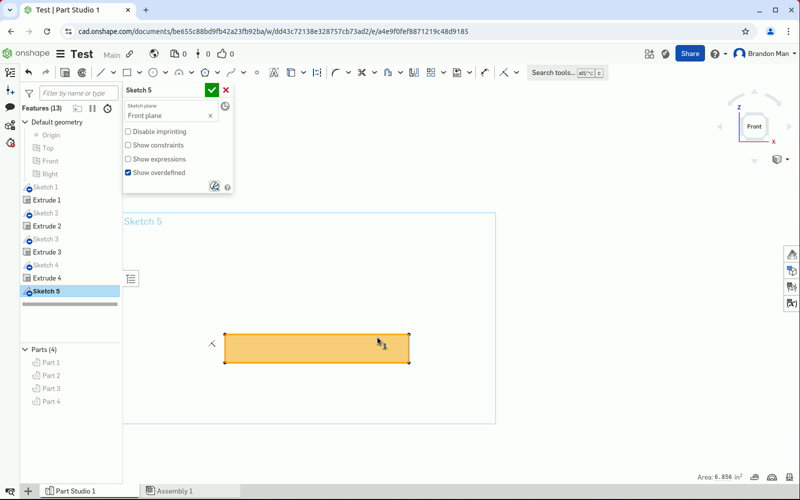
scroll(-6)
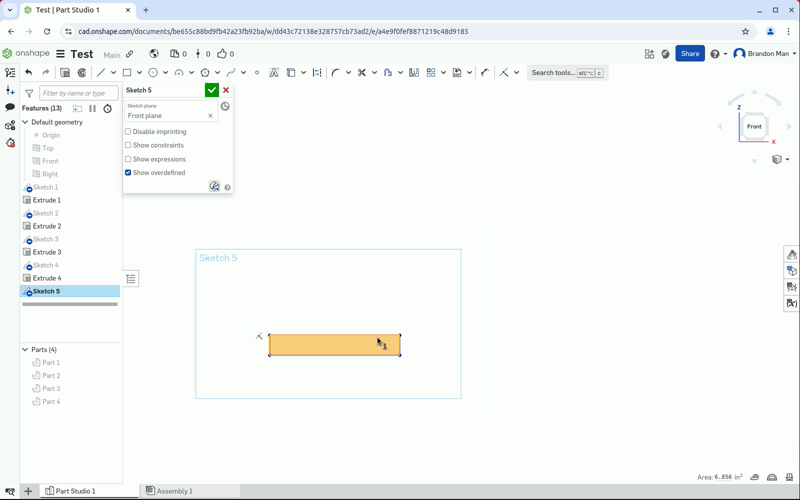
scroll(-6)
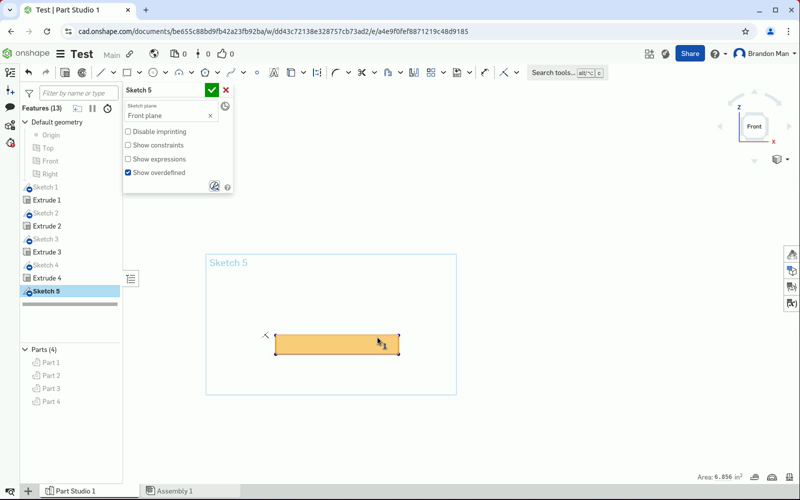
scroll(-6)
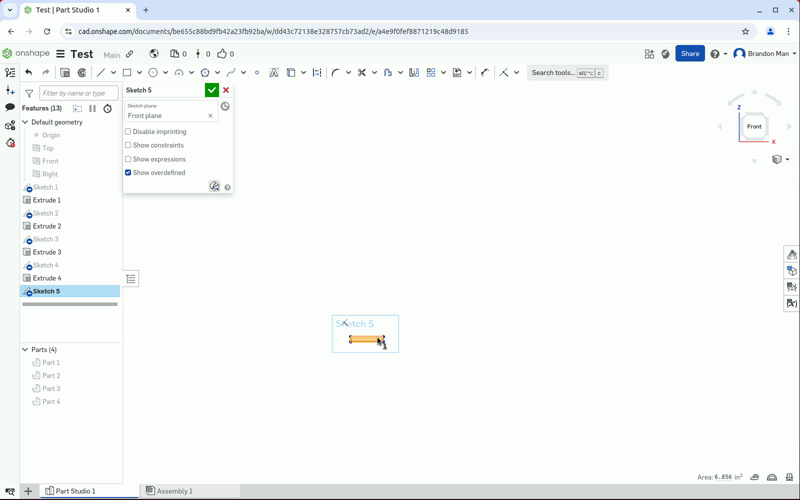
mouse_move(73, 352)
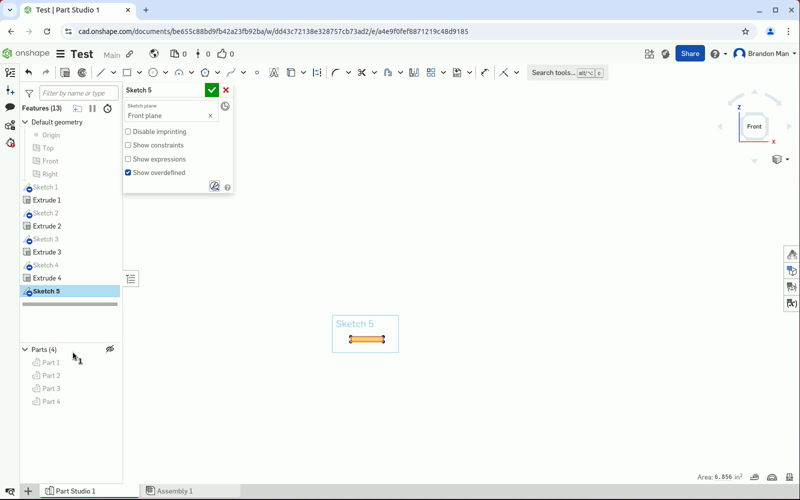
key(shift+y)
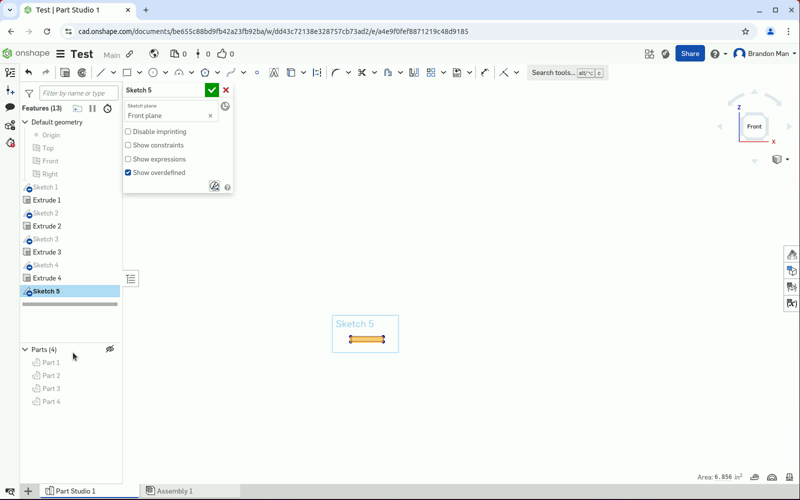
key(shift+e)
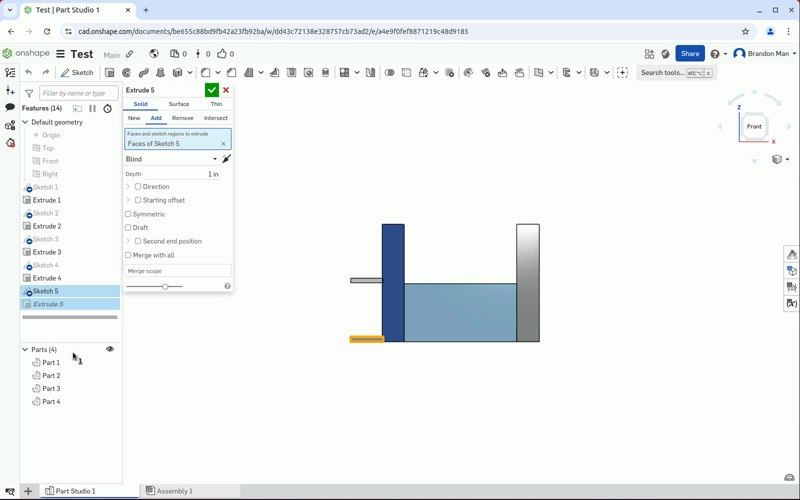
mouse_move(143, 106)
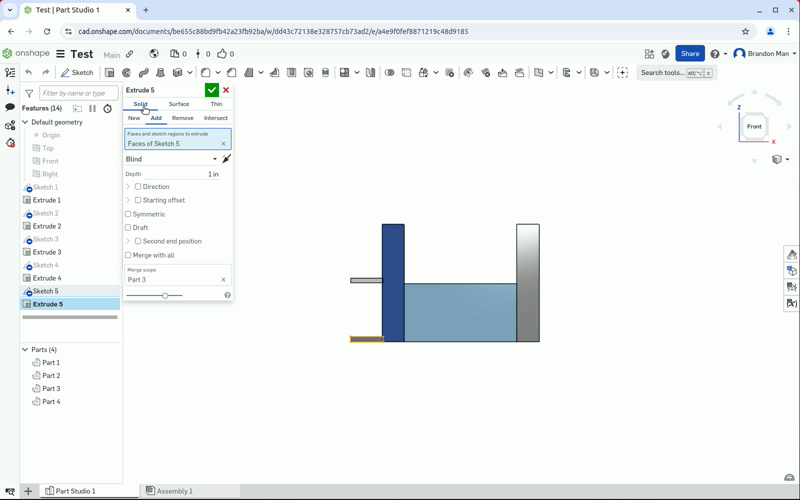
click(143, 106)
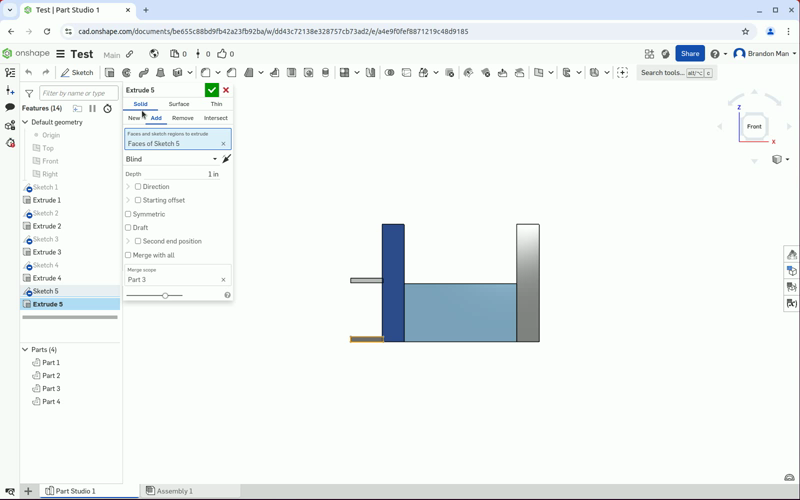
mouse_move(137, 120)
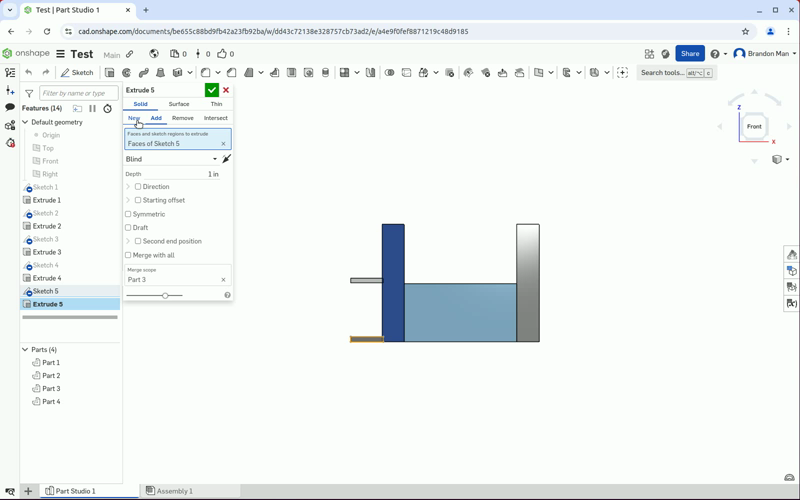
click(137, 120)
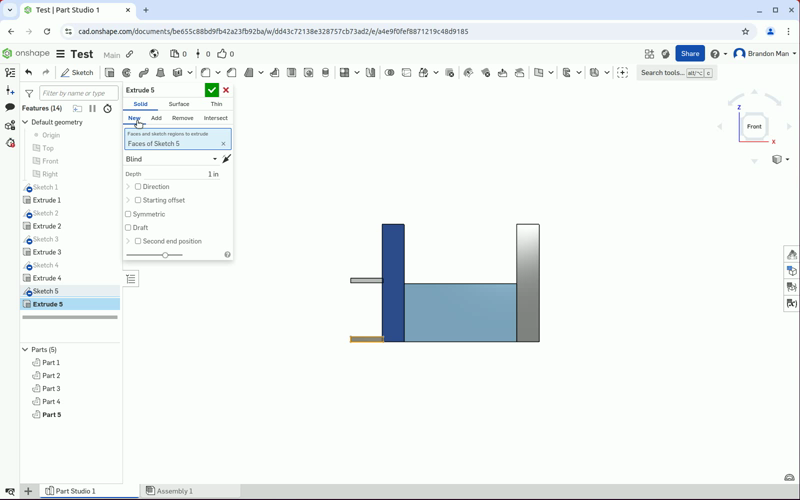
key(tab, 4)
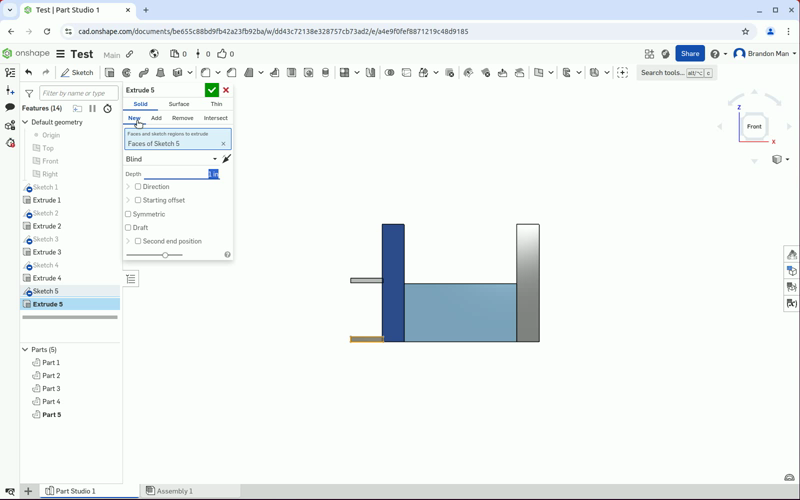
text(23.108)
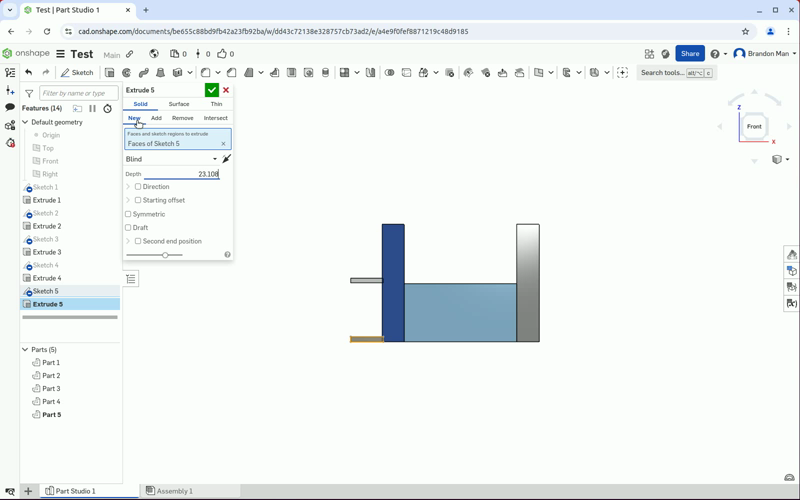
key(enter)
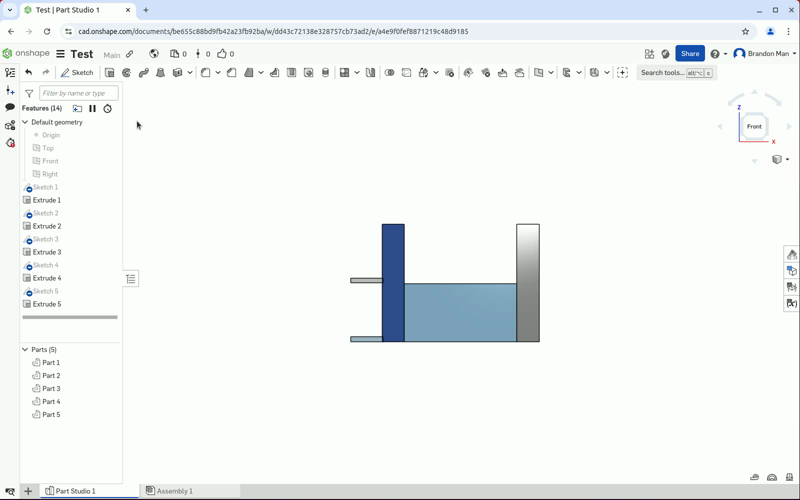
key(shift+h)
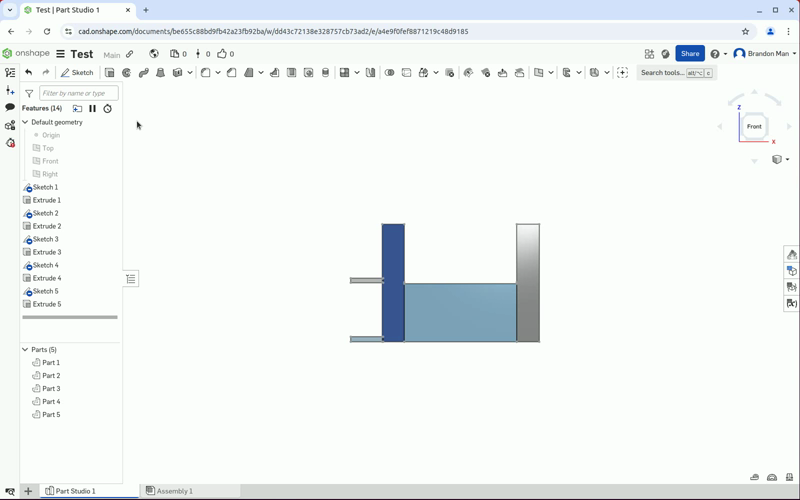
key(shift+h)
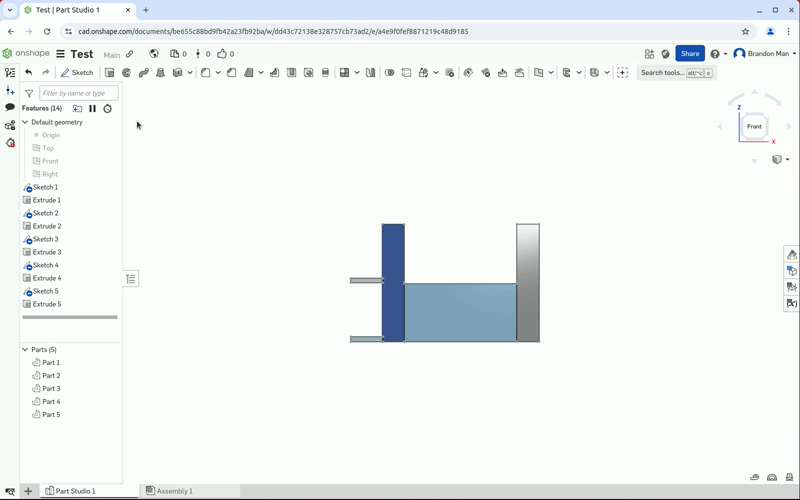
key(shift+7)
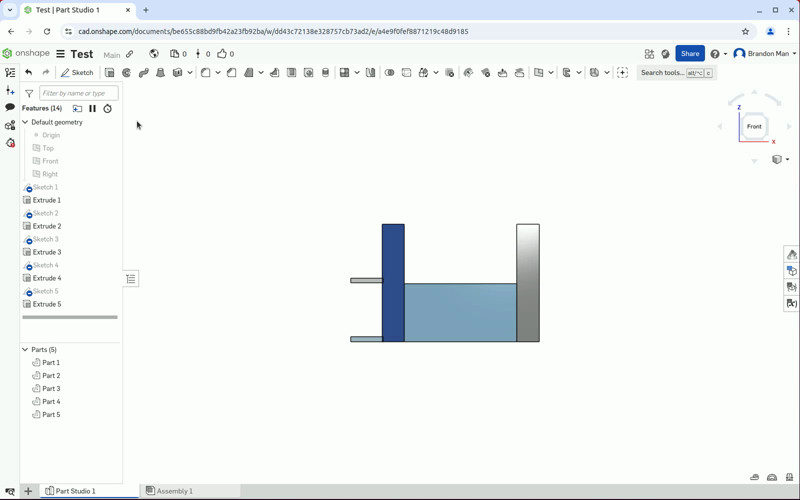
key(left, 2)
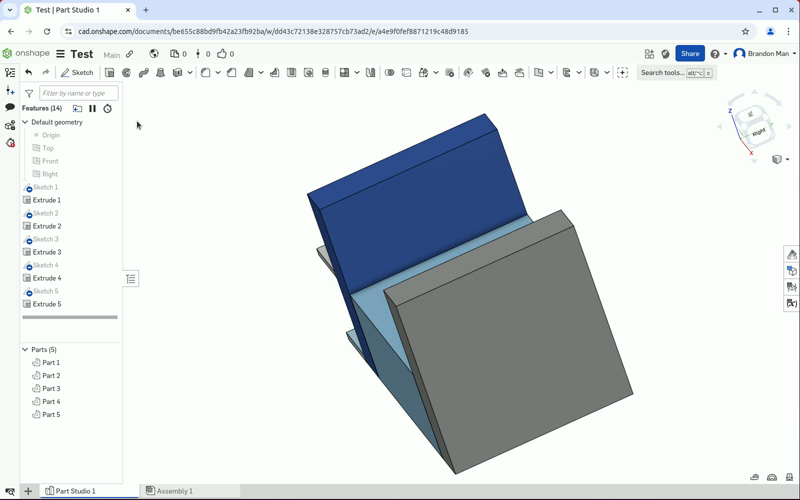
key(down, 2)
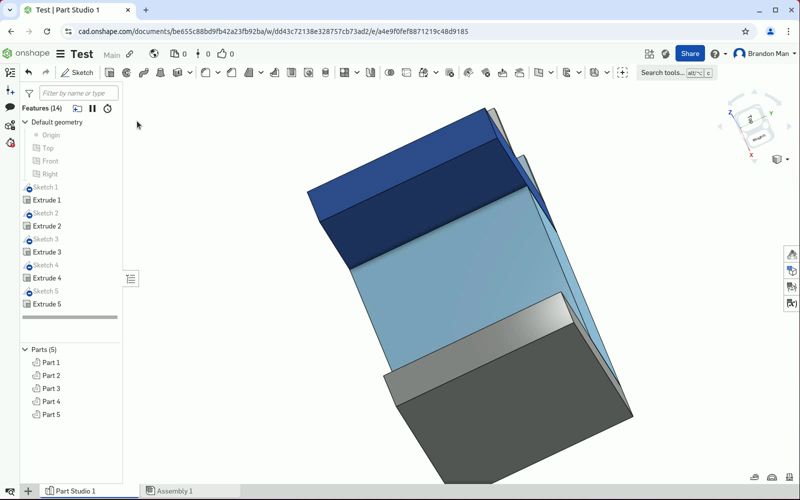
key(up, 2)
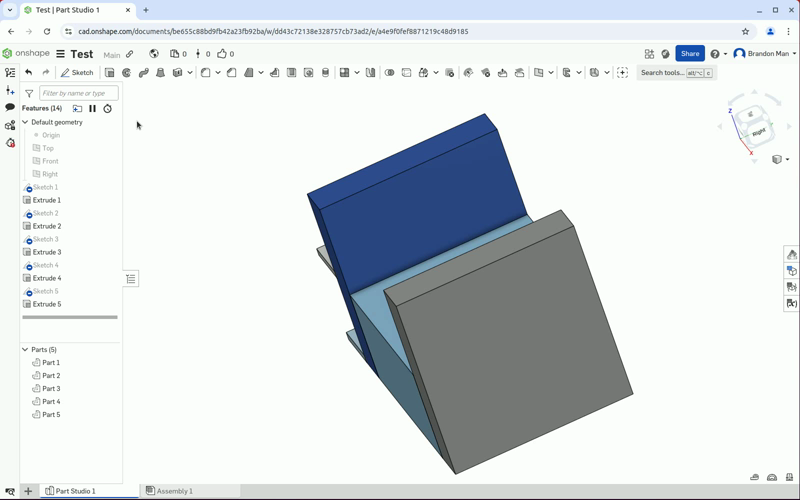
key(right, 2)
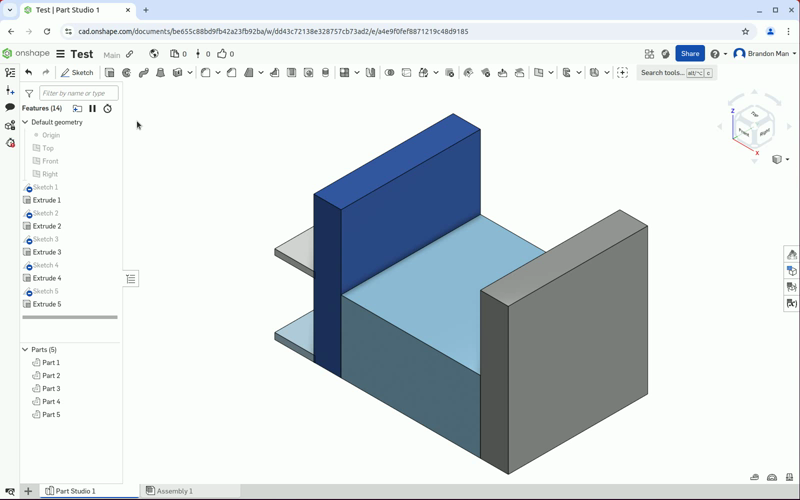
mouse_move(73, 189)
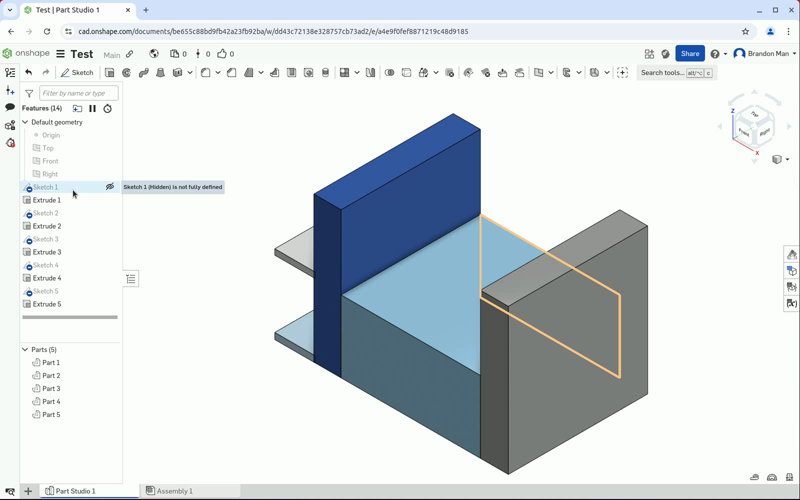
click(73, 189)